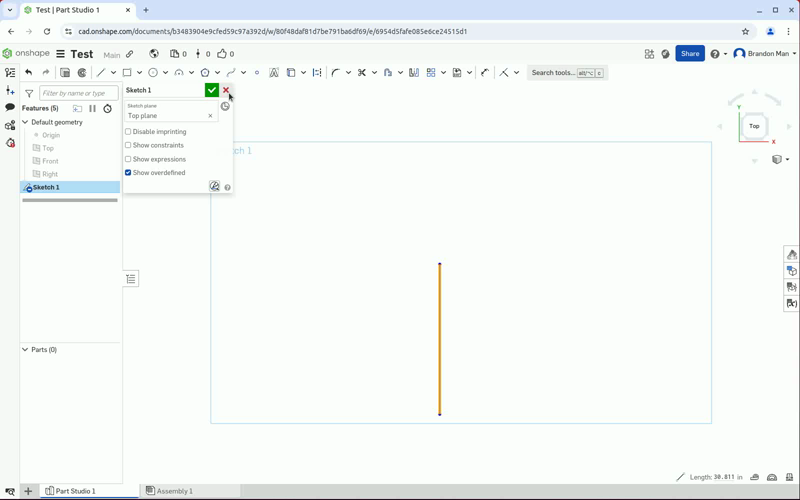
key(shift+h)
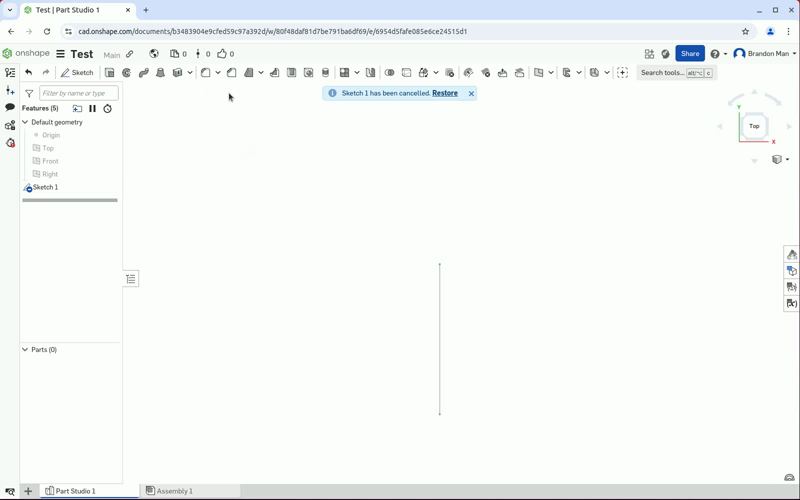
key(shift+s)
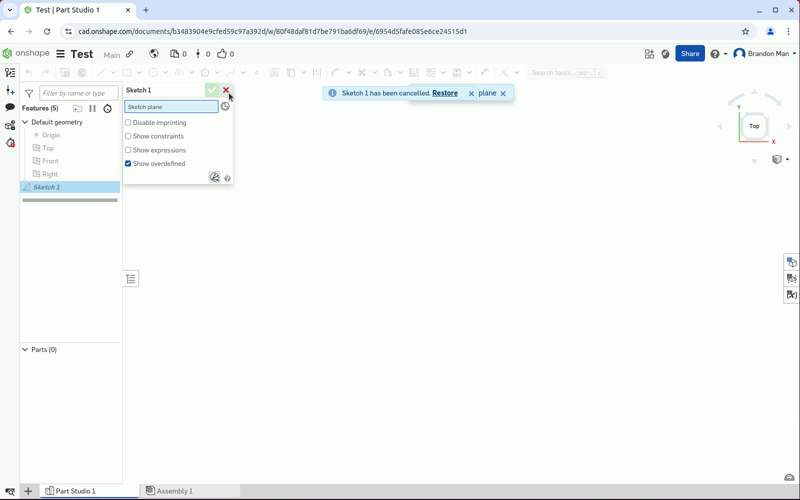
mouse_move(73, 150)
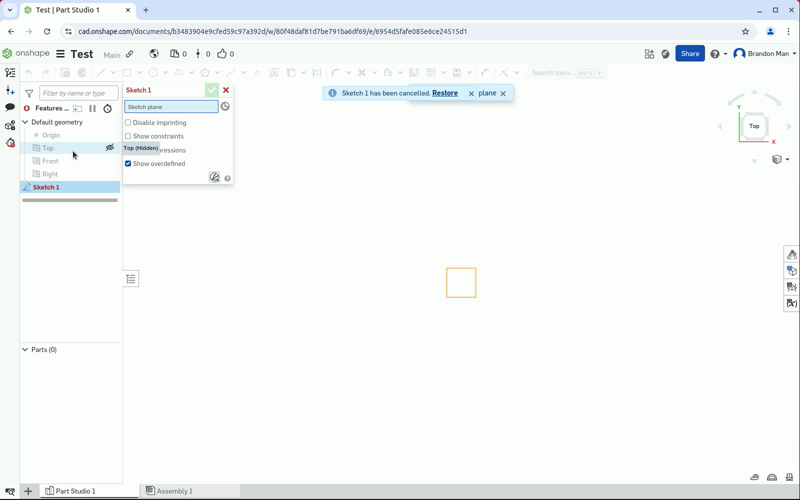
click(73, 150)
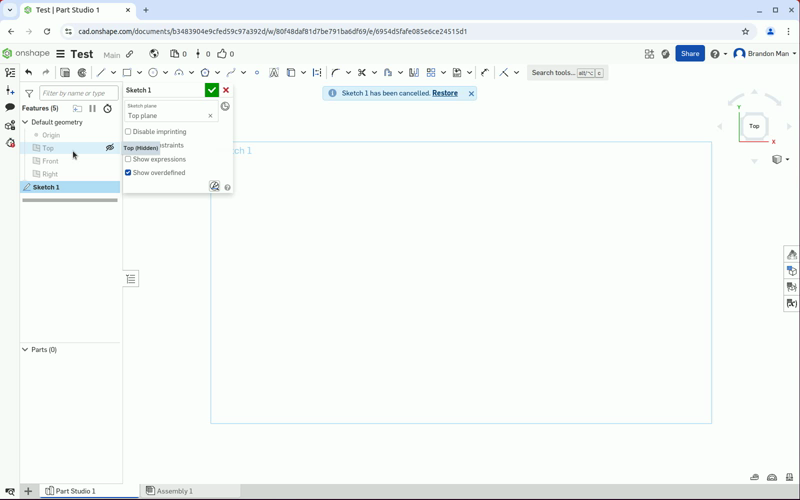
mouse_move(73, 352)
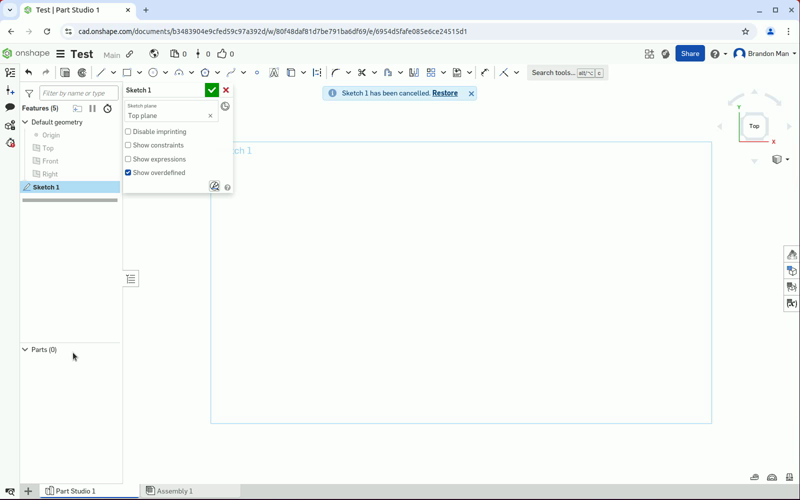
key(y)
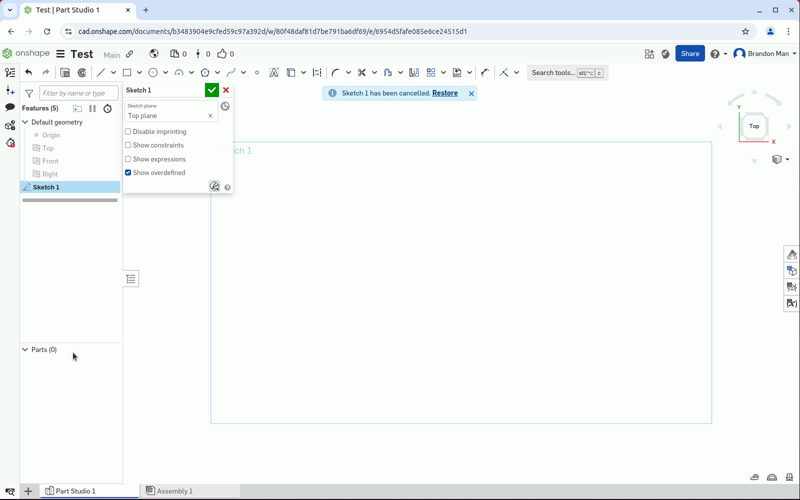
key(l)
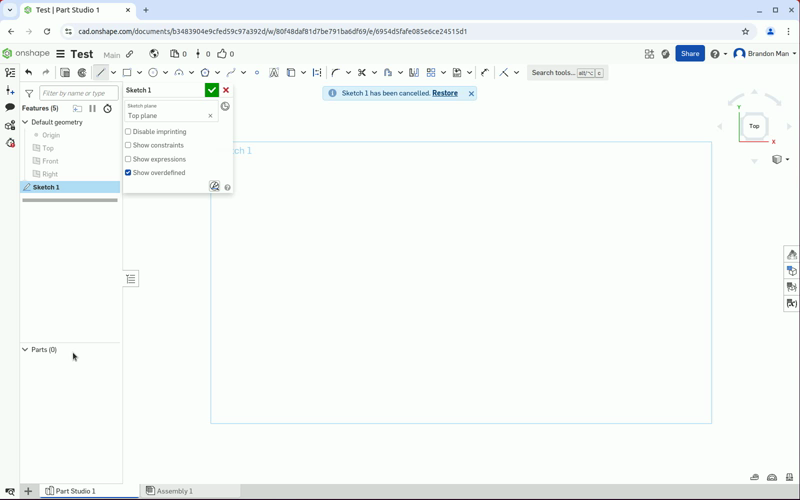
key_down(shift)
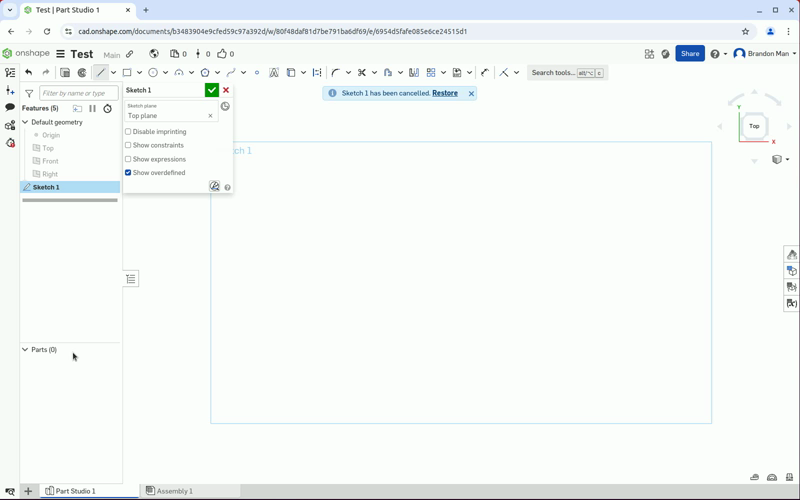
mouse_move(422, 203)
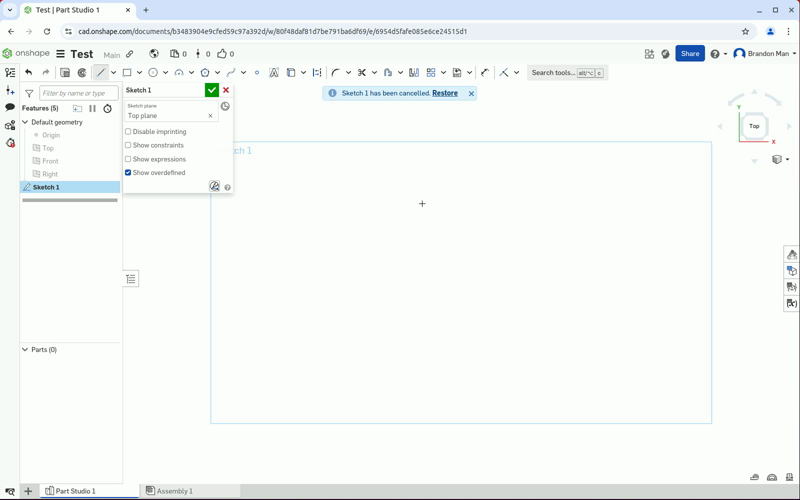
click(422, 203)
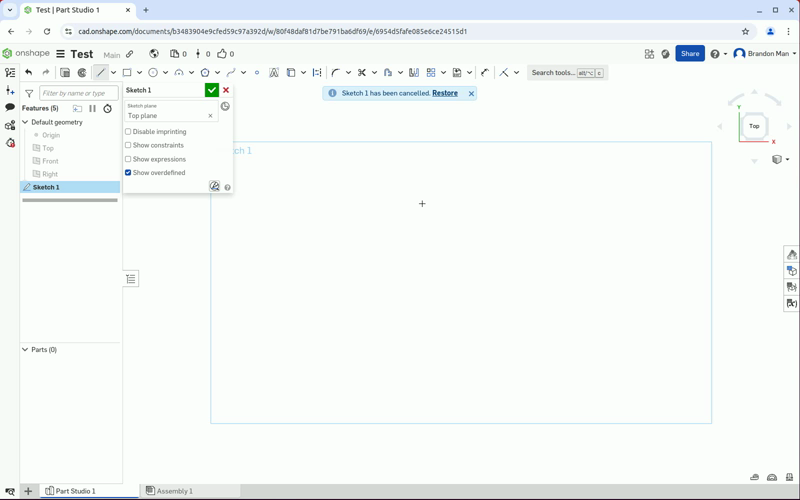
key_up(shift)
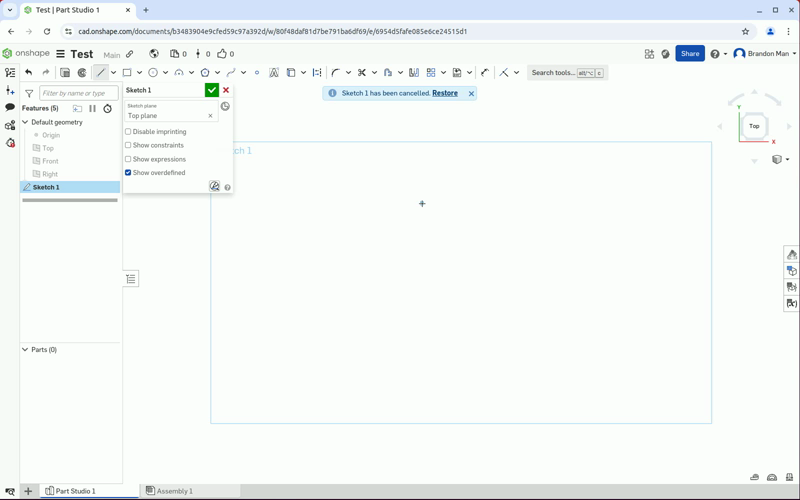
key_down(shift)
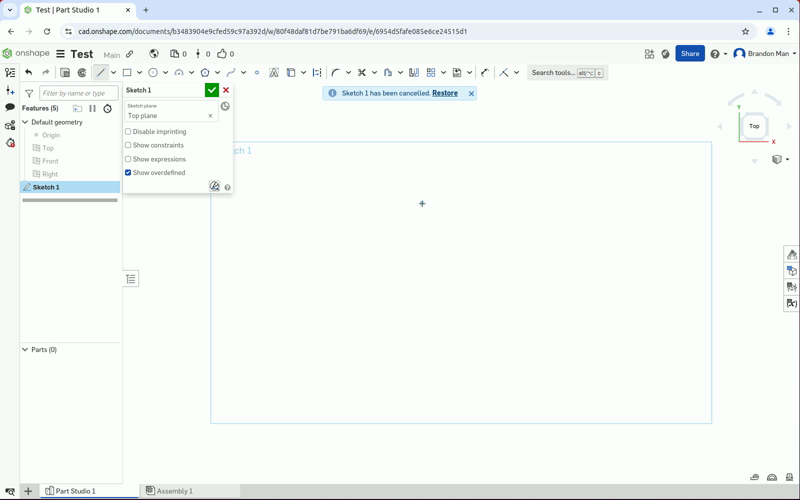
mouse_move(452, 203)
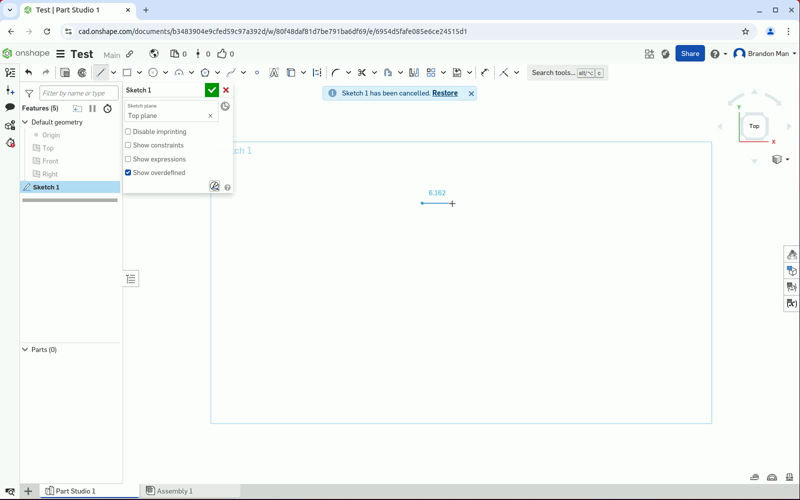
mouse_move(426, 203)
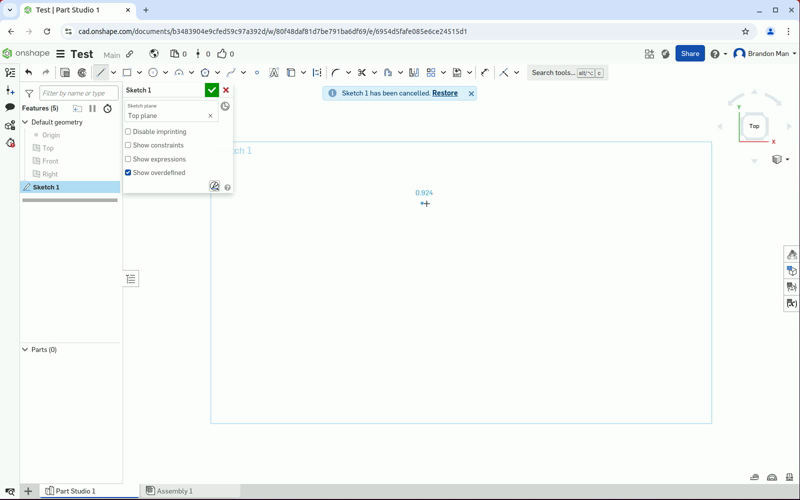
scroll(6)
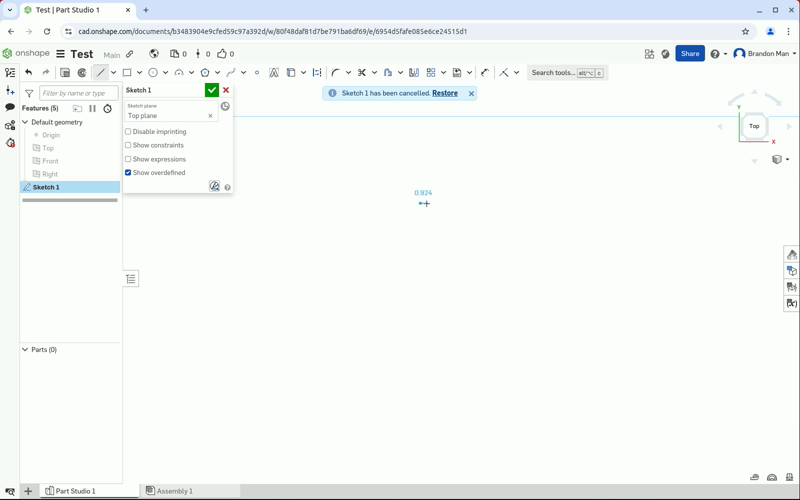
scroll(6)
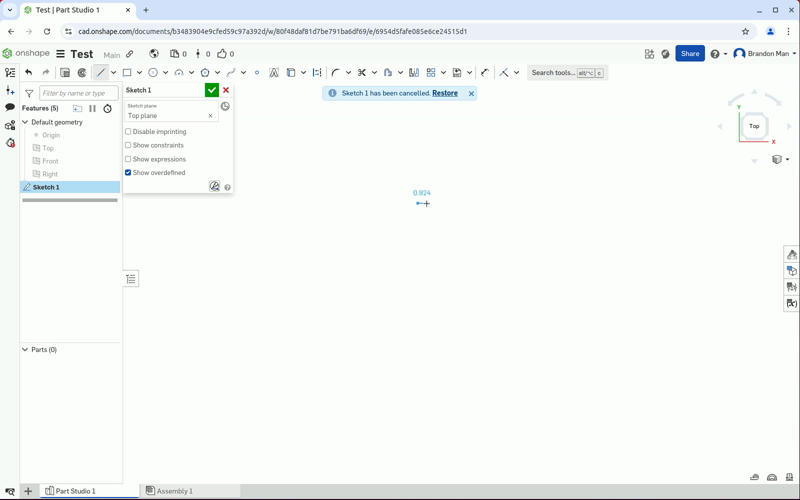
scroll(6)
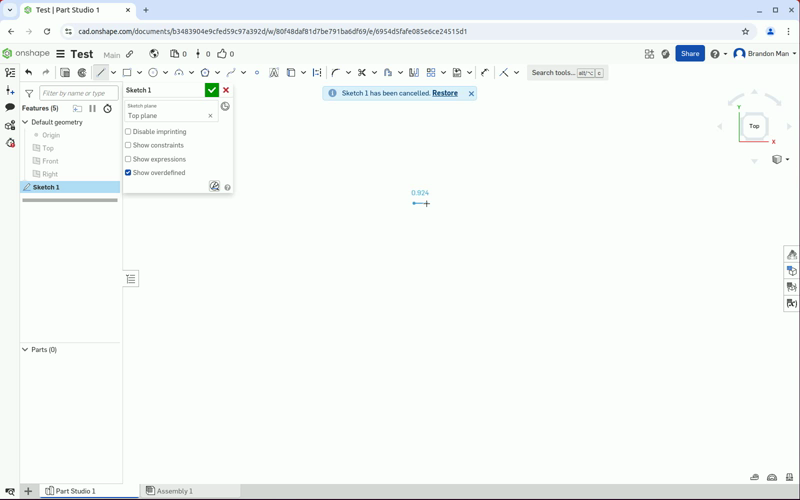
scroll(6)
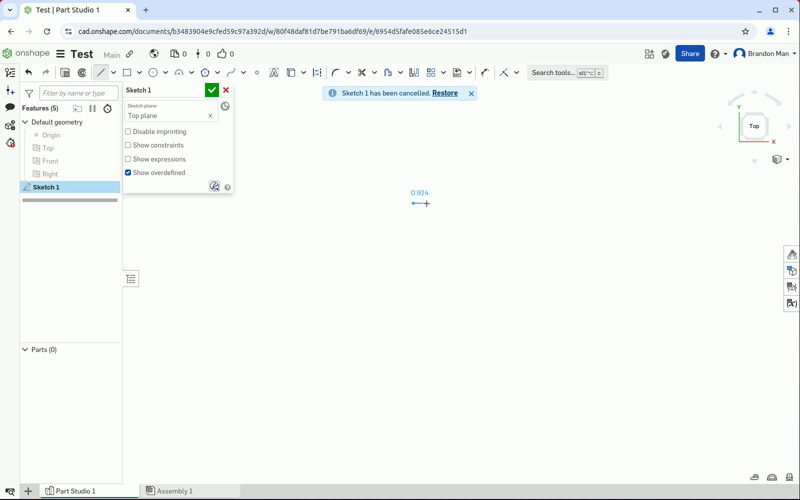
scroll(6)
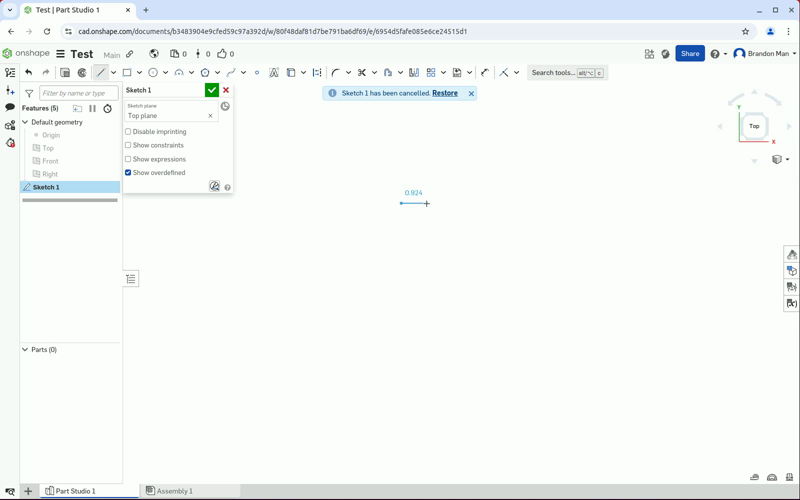
scroll(6)
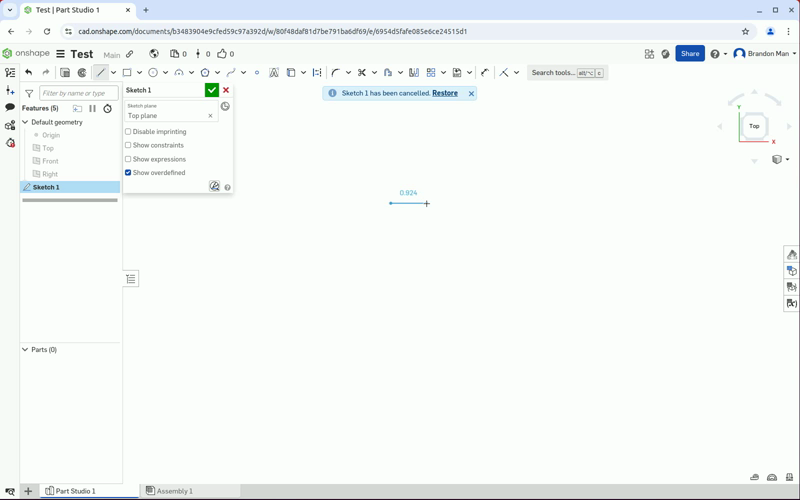
scroll(6)
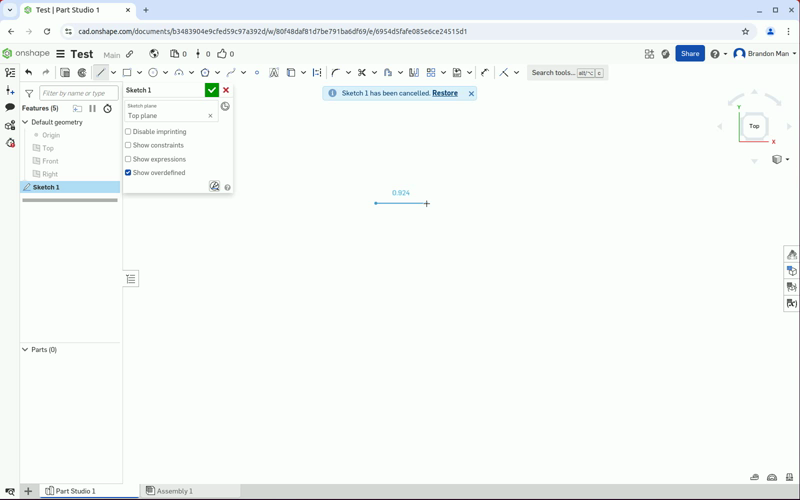
click(426, 203)
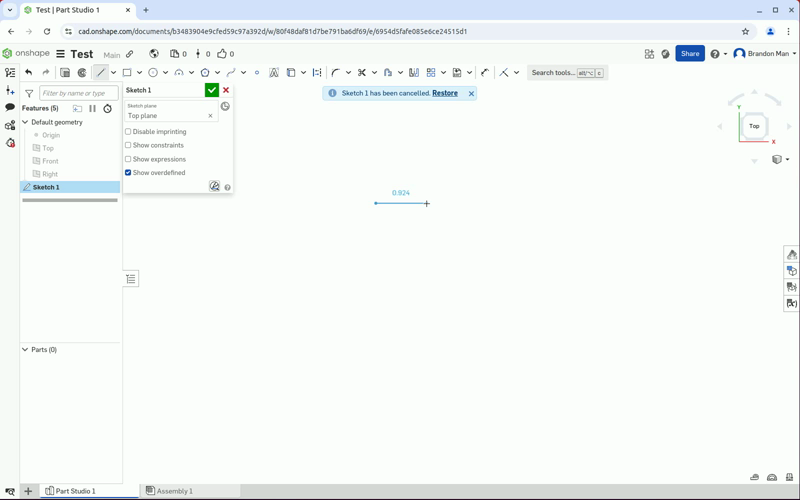
scroll(-6)
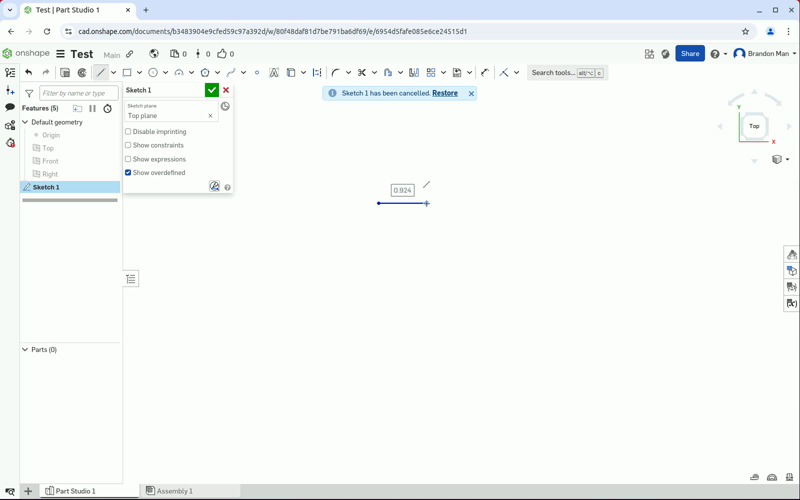
scroll(-6)
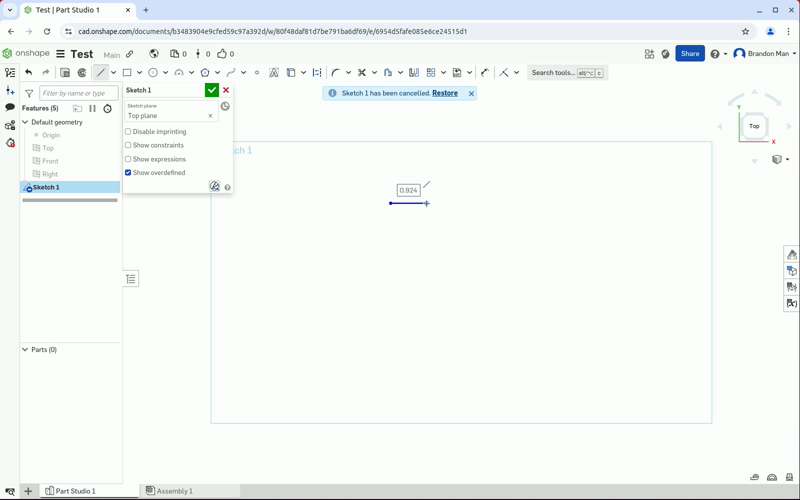
scroll(-6)
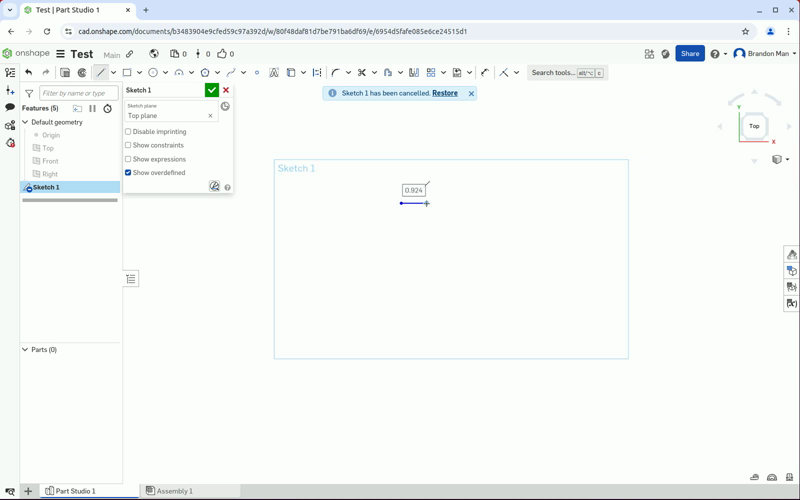
scroll(-6)
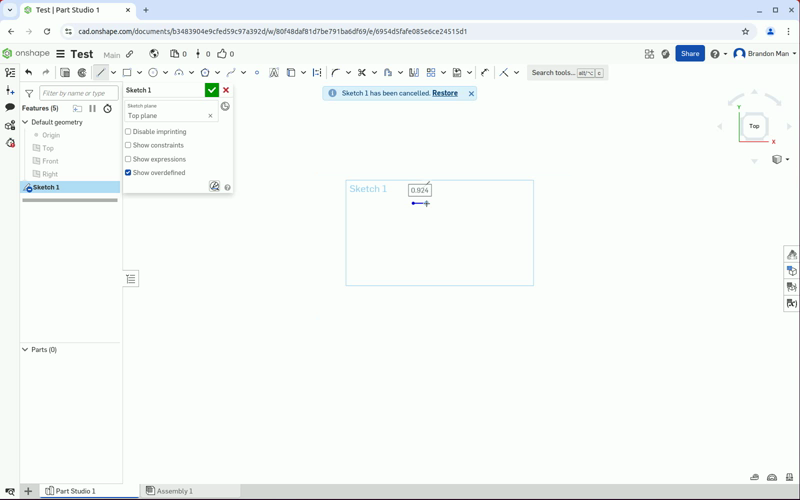
scroll(-6)
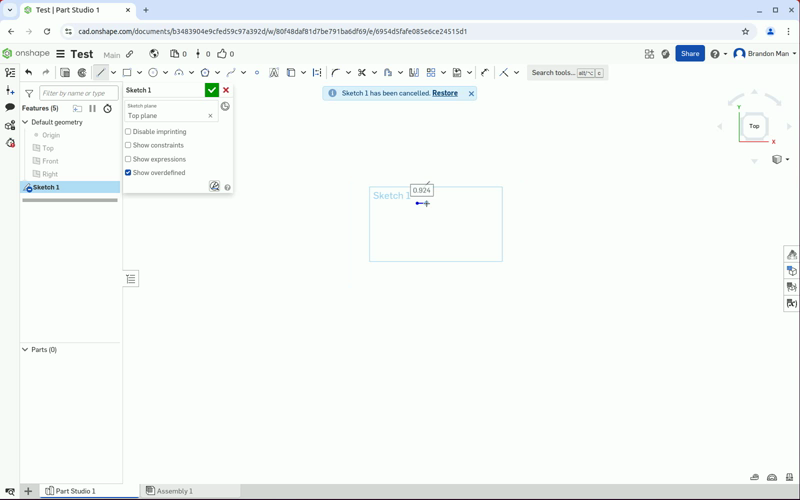
scroll(-6)
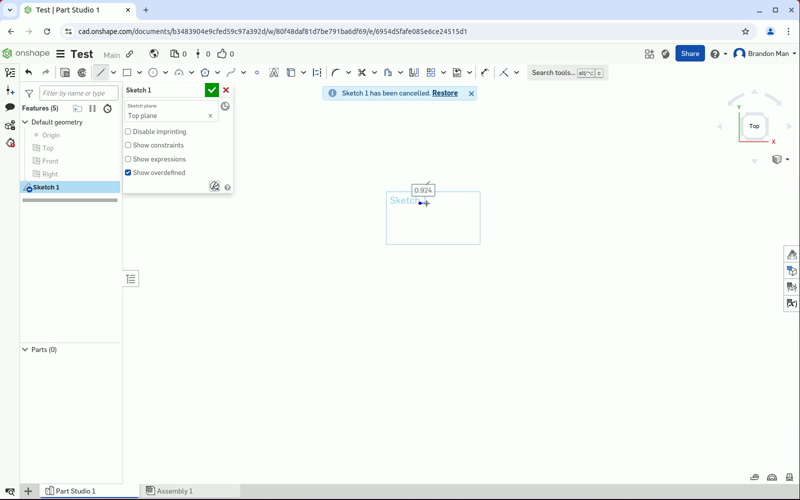
scroll(-6)
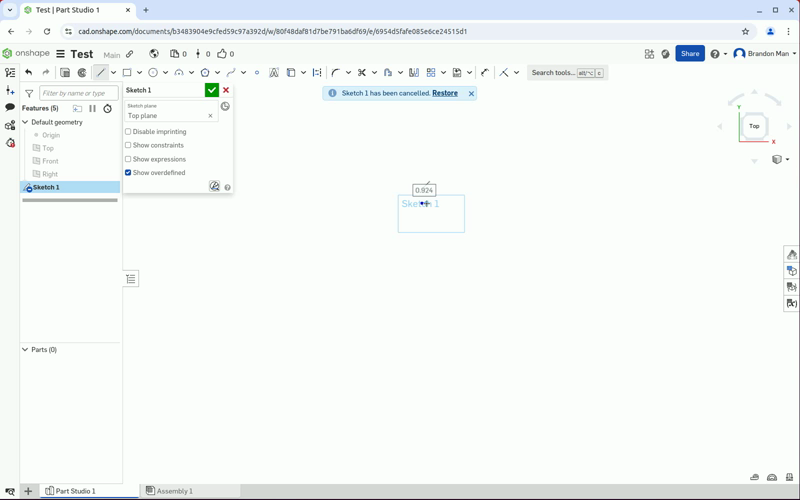
key_up(shift)
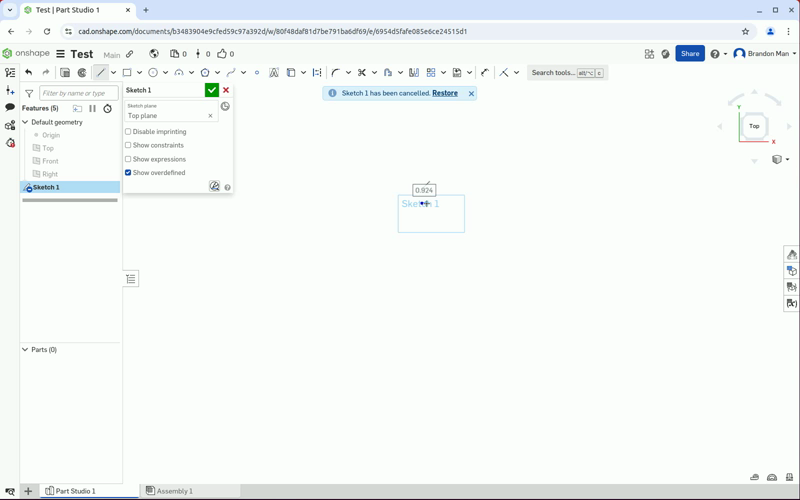
key_down(shift)
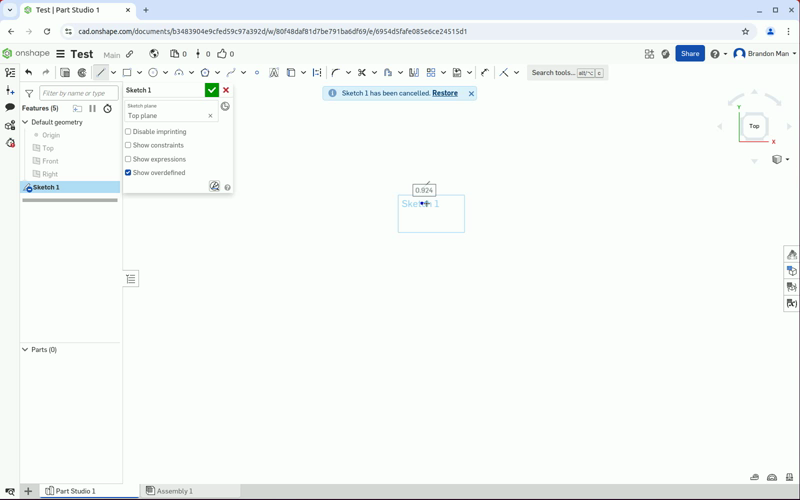
mouse_move(456, 203)
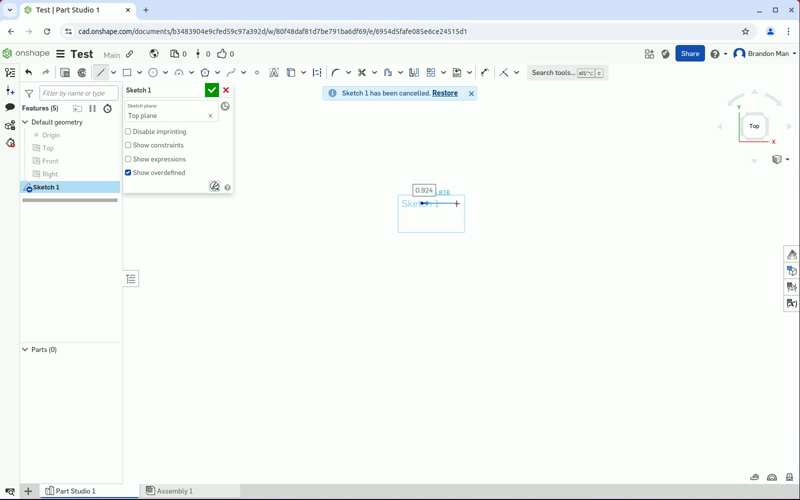
mouse_move(426, 198)
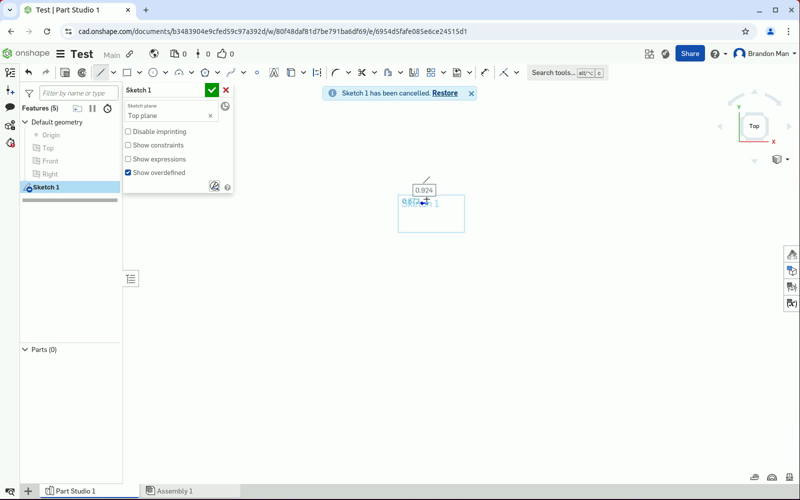
scroll(6)
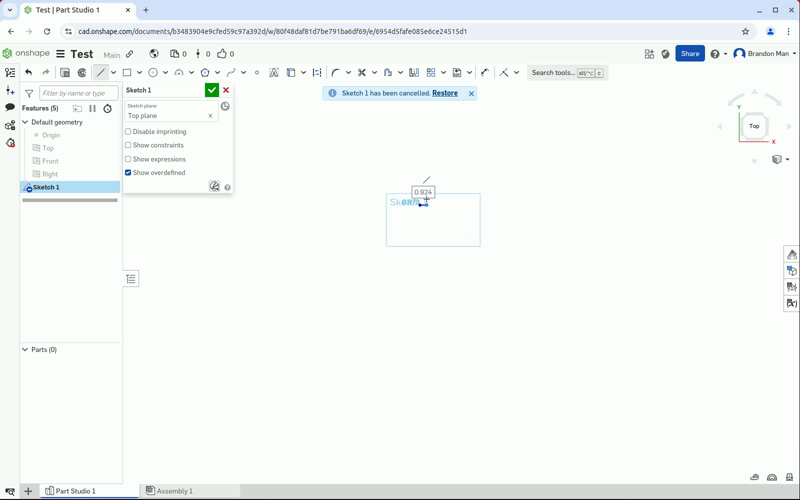
scroll(6)
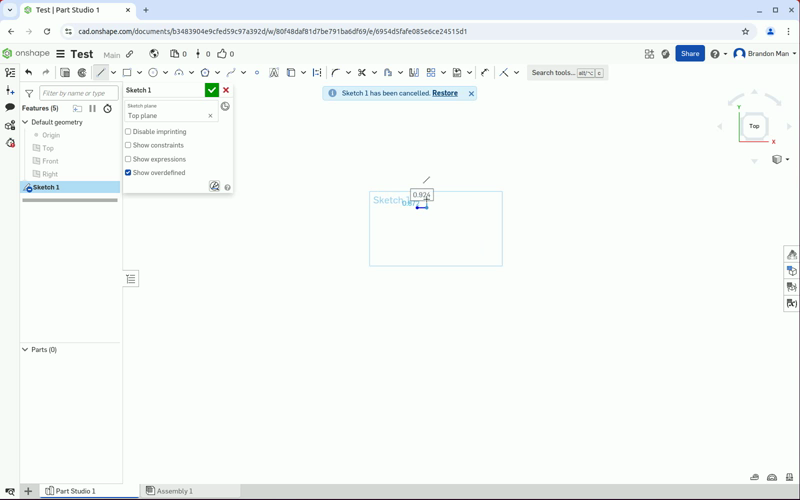
scroll(6)
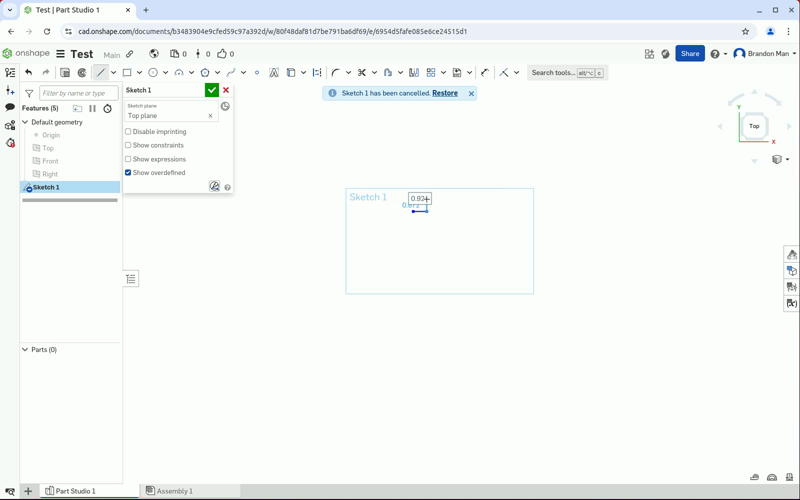
scroll(6)
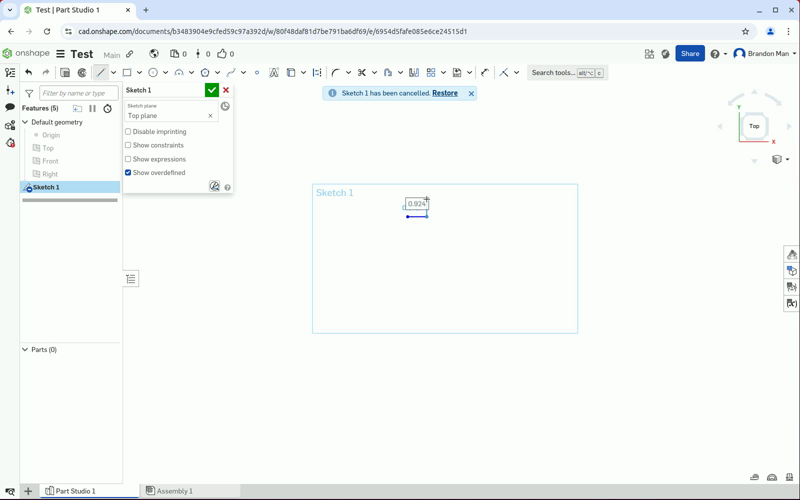
scroll(6)
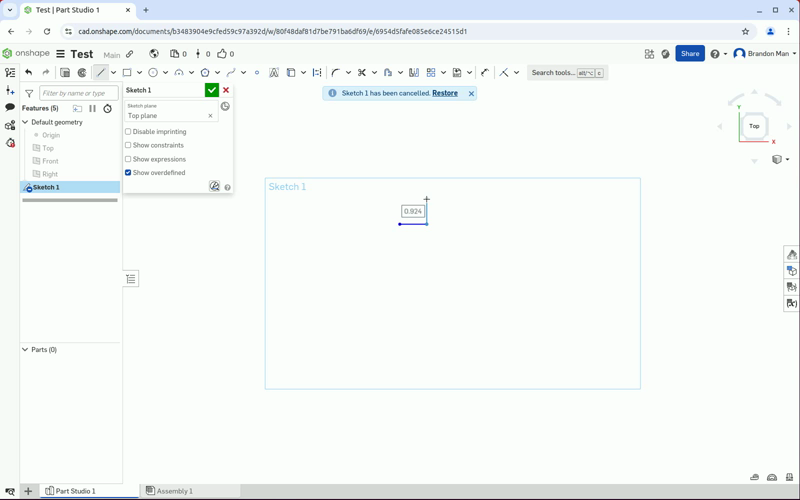
scroll(6)
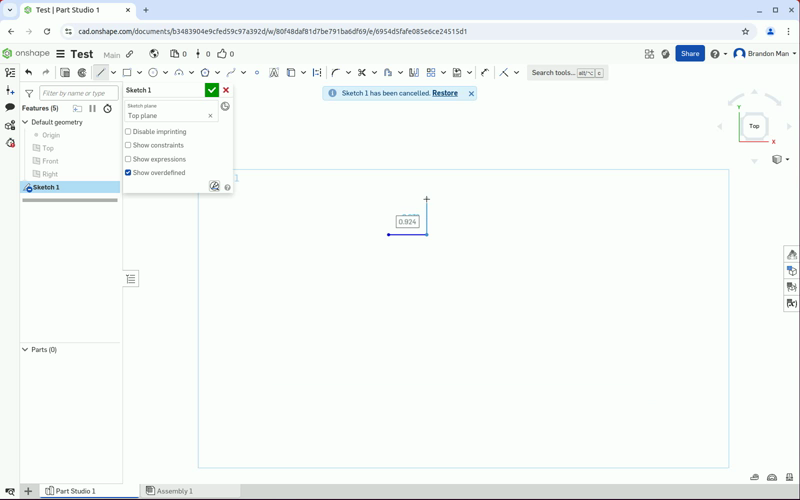
scroll(6)
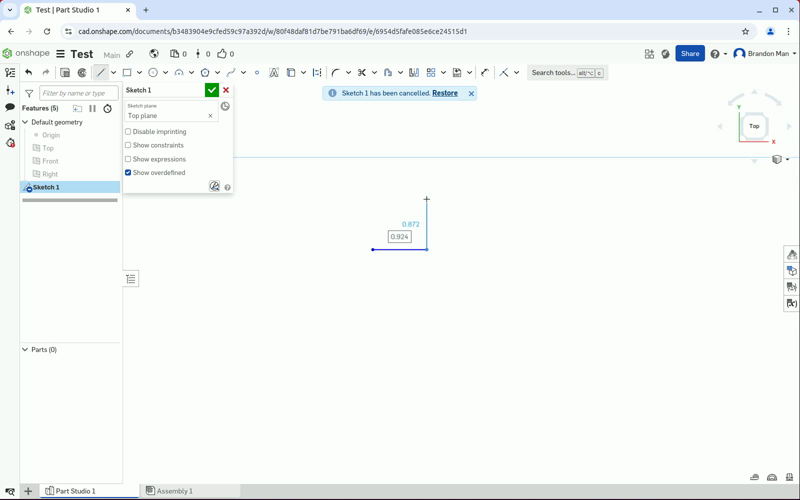
click(426, 198)
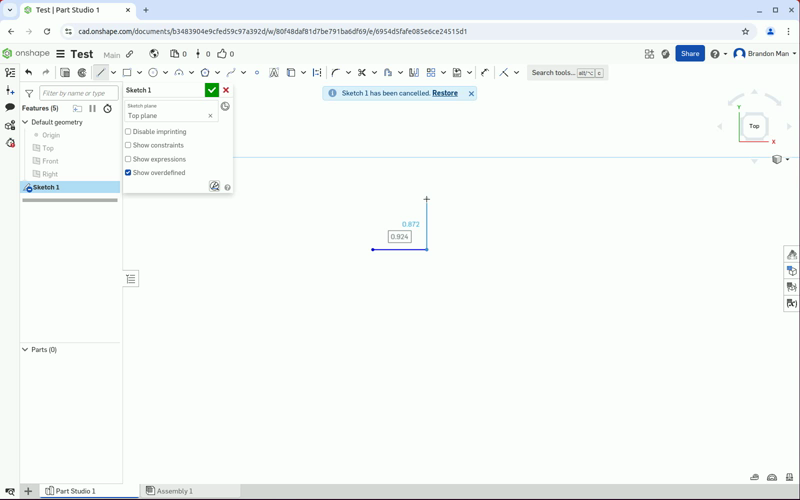
scroll(-6)
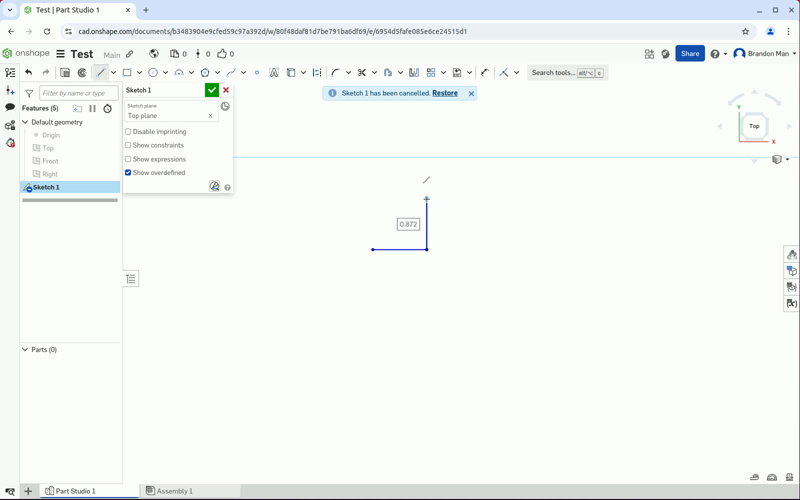
scroll(-6)
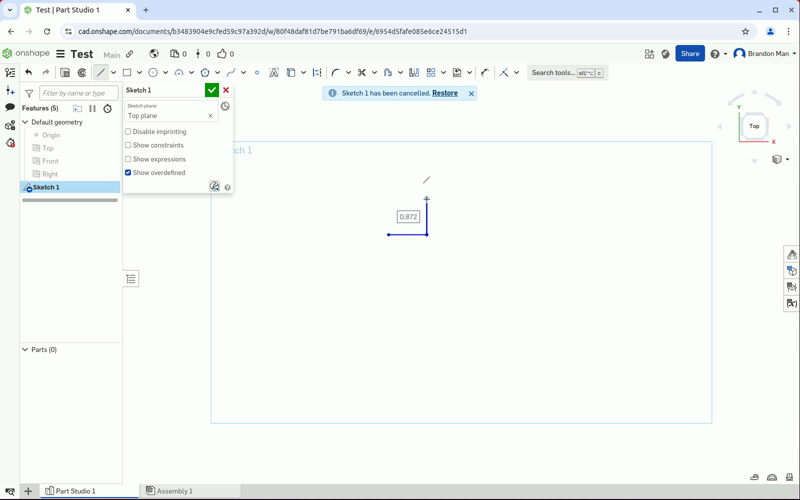
scroll(-6)
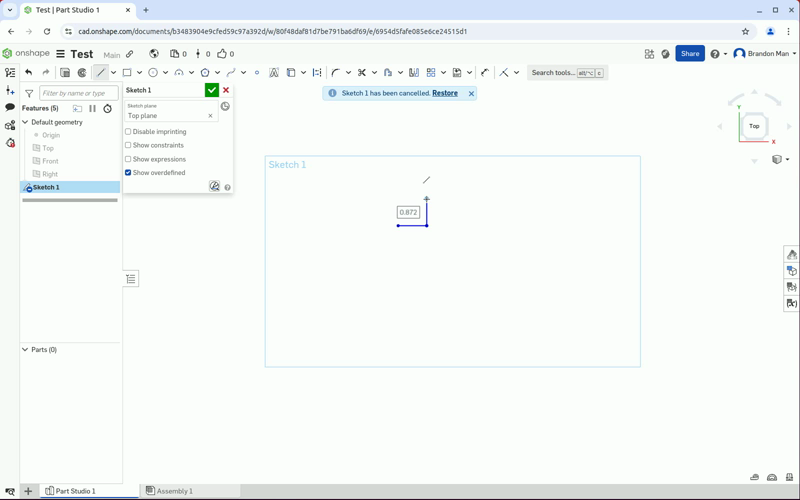
scroll(-6)
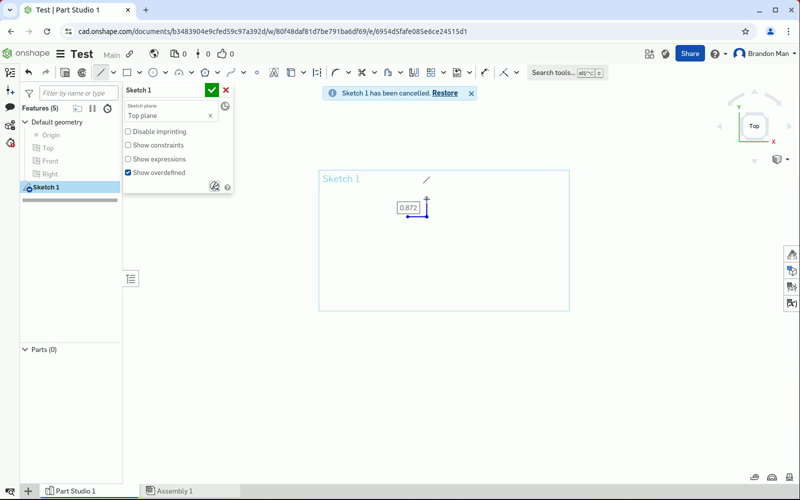
scroll(-6)
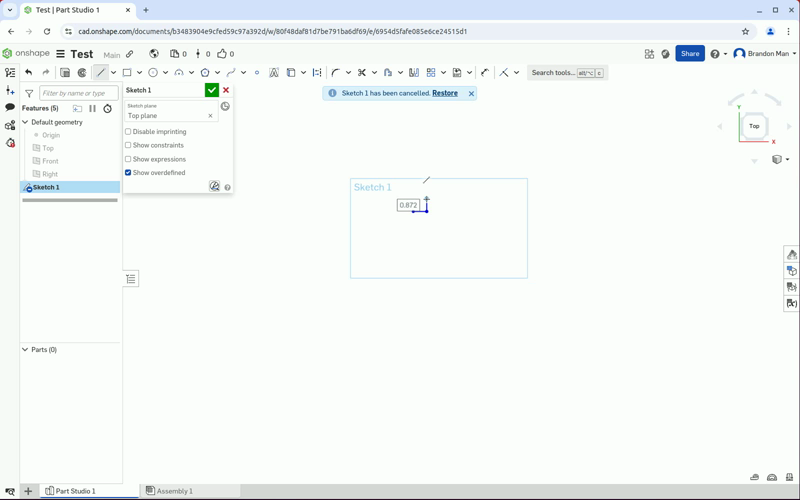
scroll(-6)
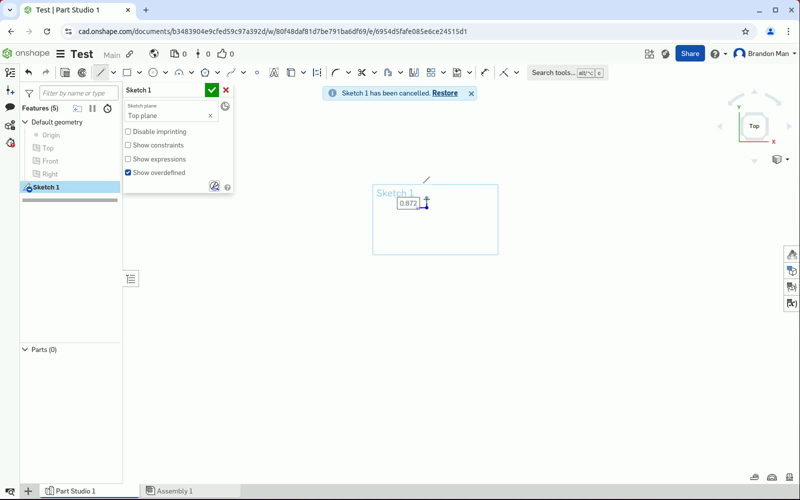
scroll(-6)
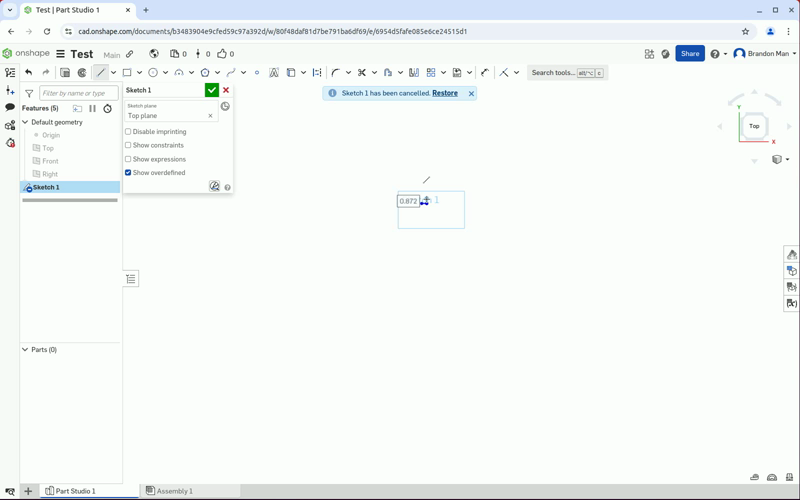
key_up(shift)
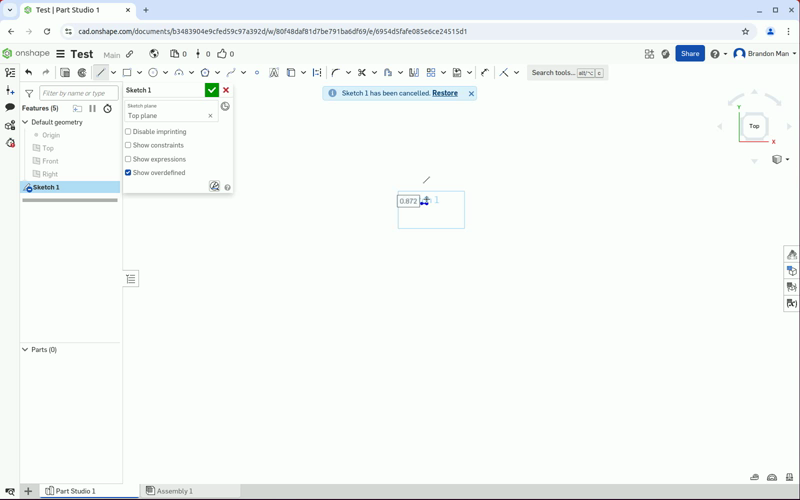
key_down(shift)
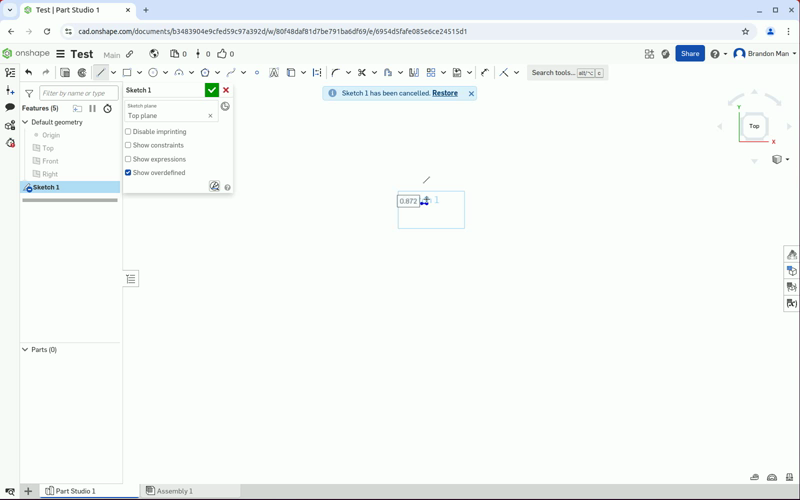
mouse_move(456, 198)
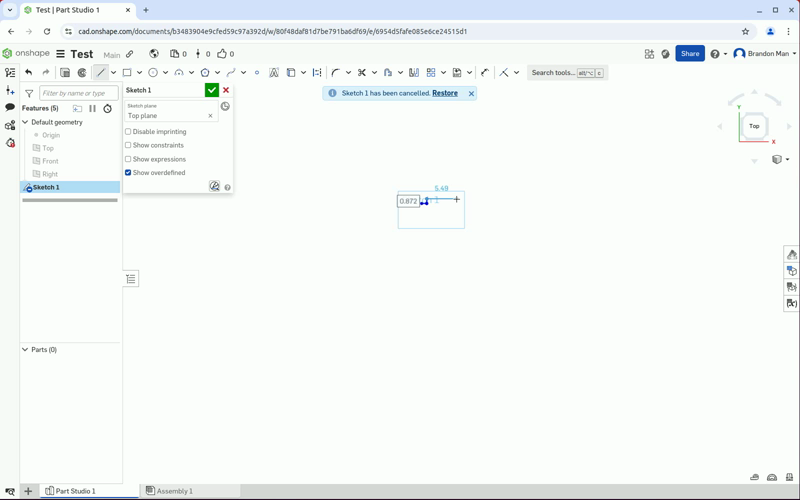
mouse_move(422, 198)
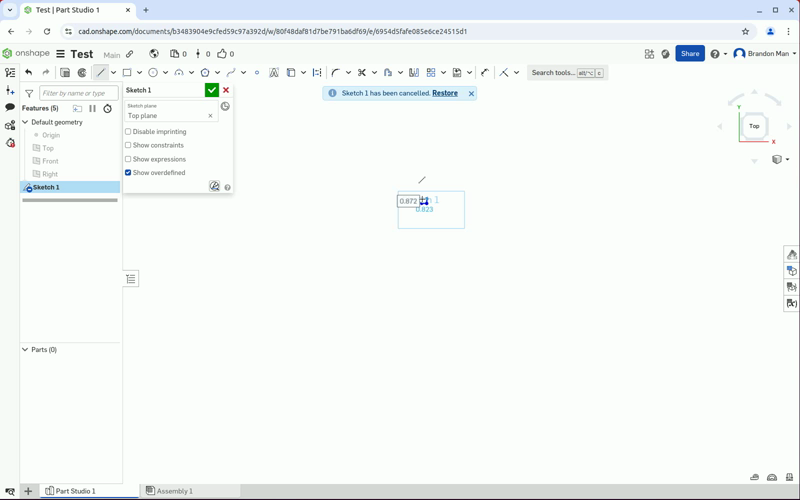
scroll(6)
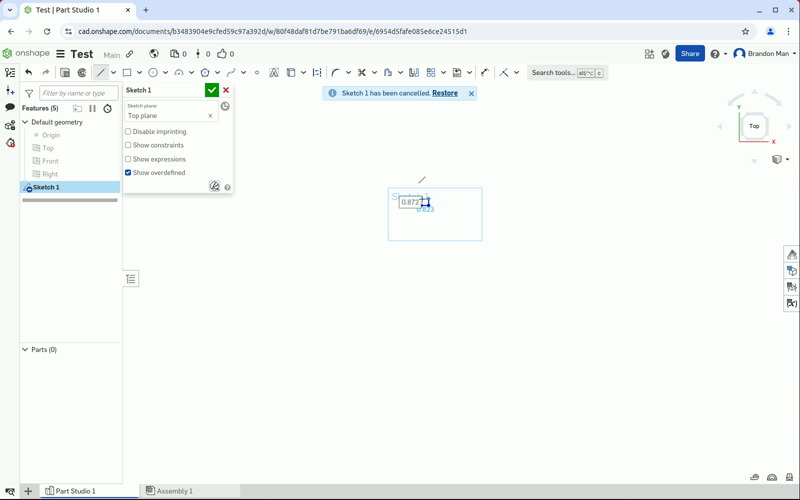
scroll(6)
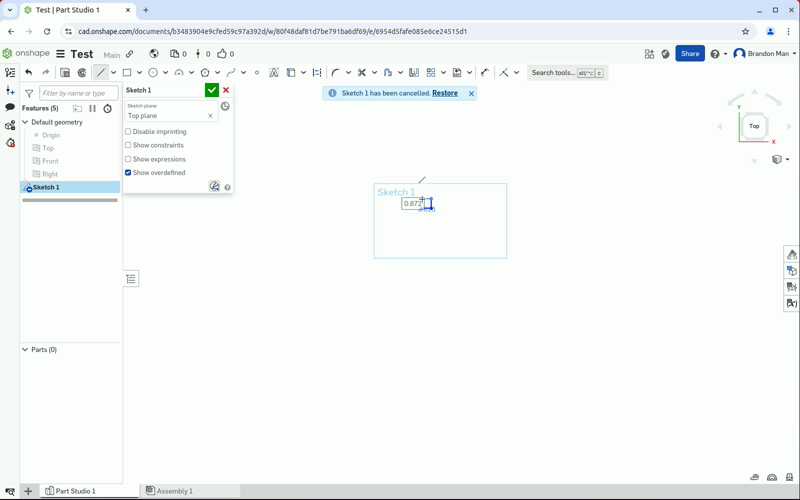
scroll(6)
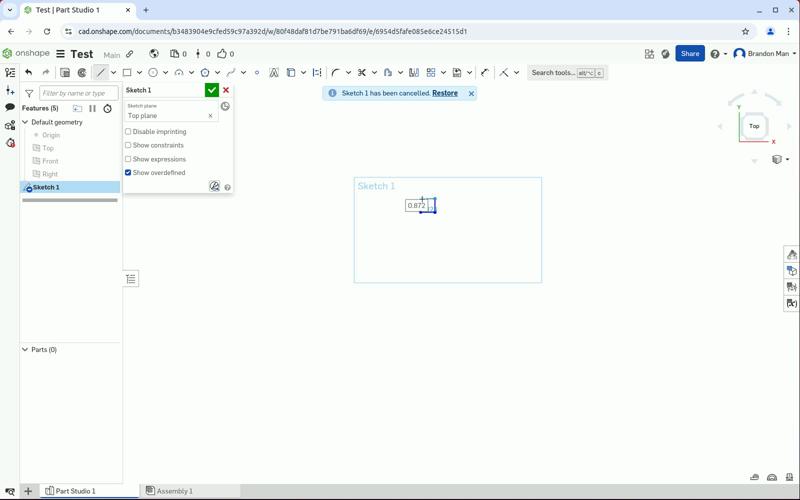
scroll(6)
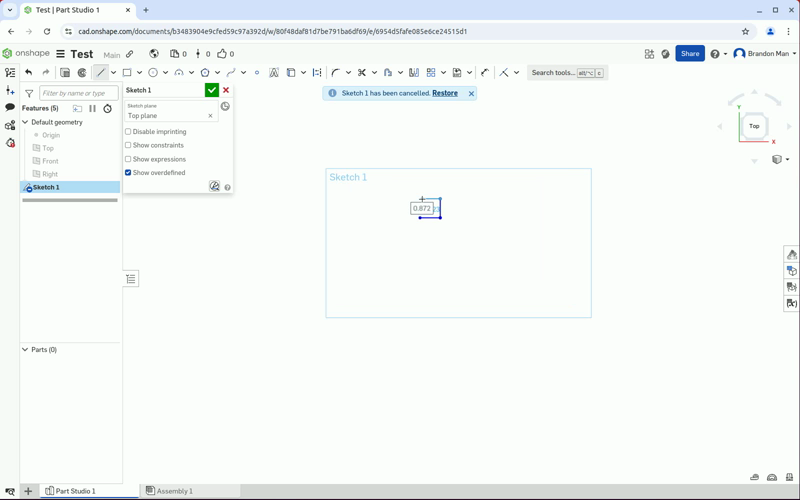
scroll(6)
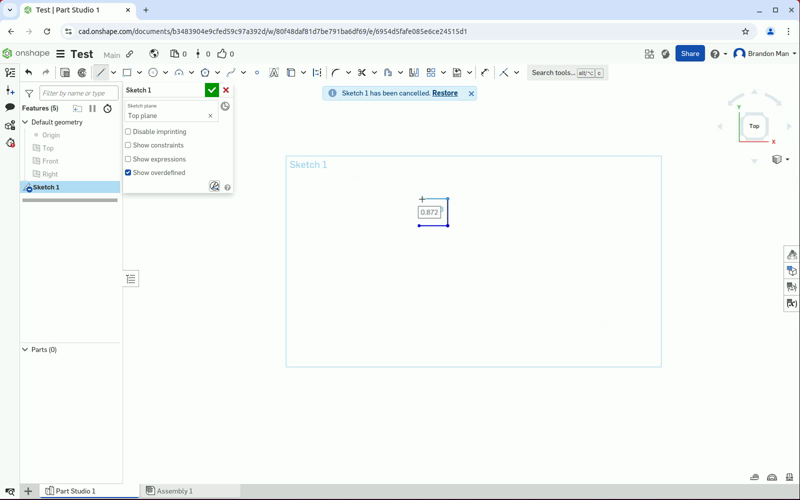
scroll(6)
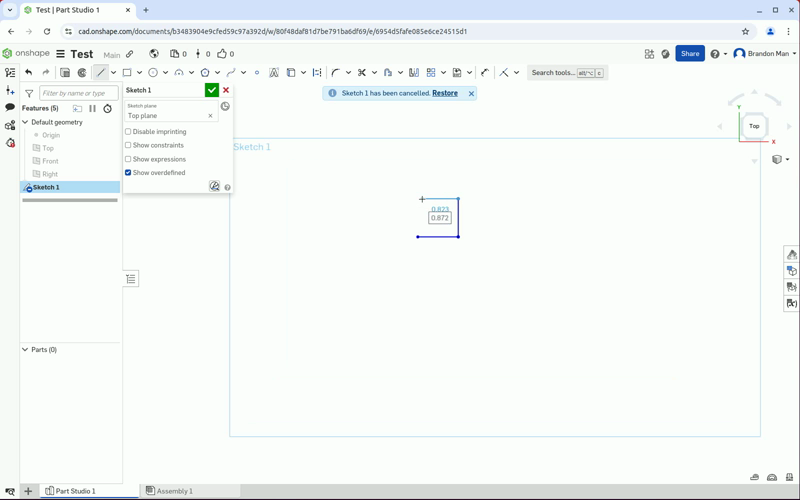
scroll(6)
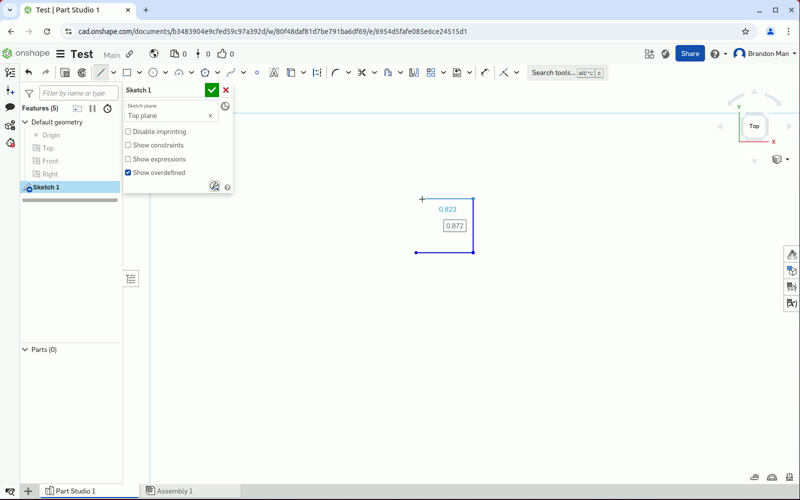
click(422, 198)
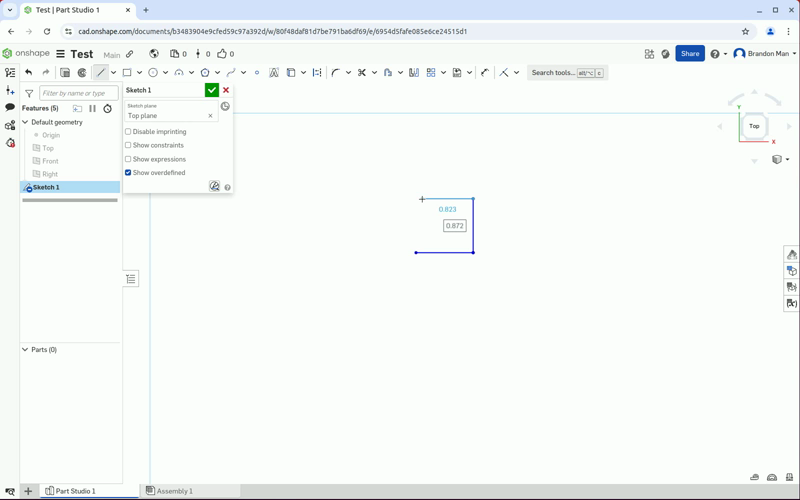
scroll(-6)
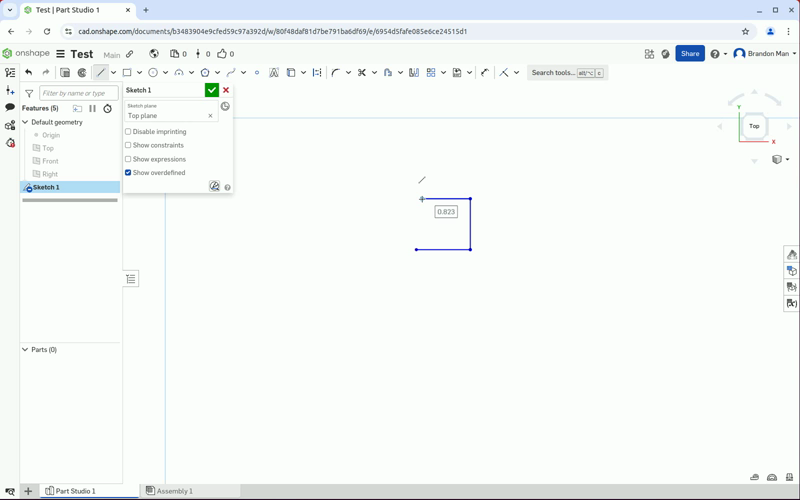
scroll(-6)
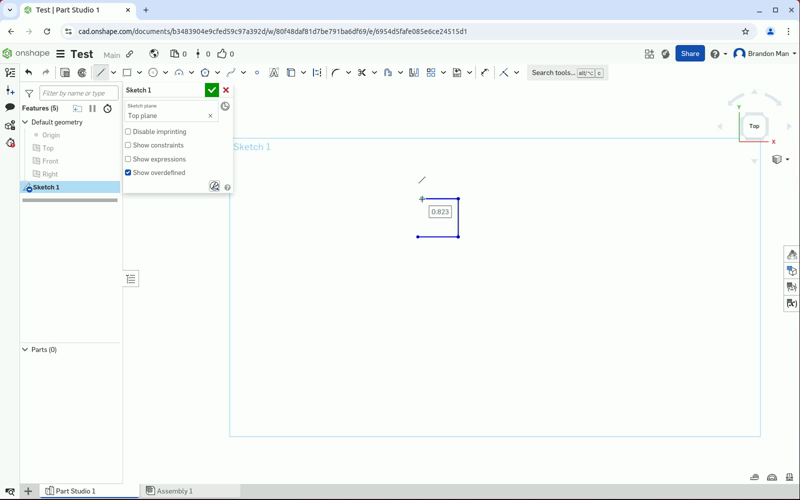
scroll(-6)
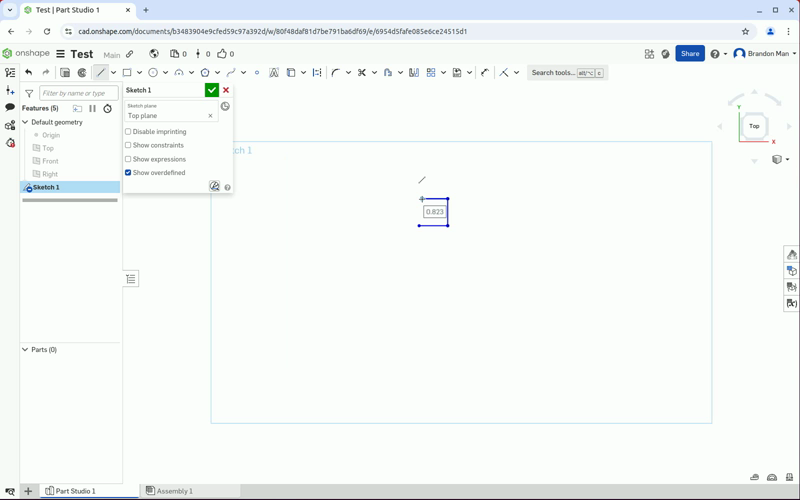
scroll(-6)
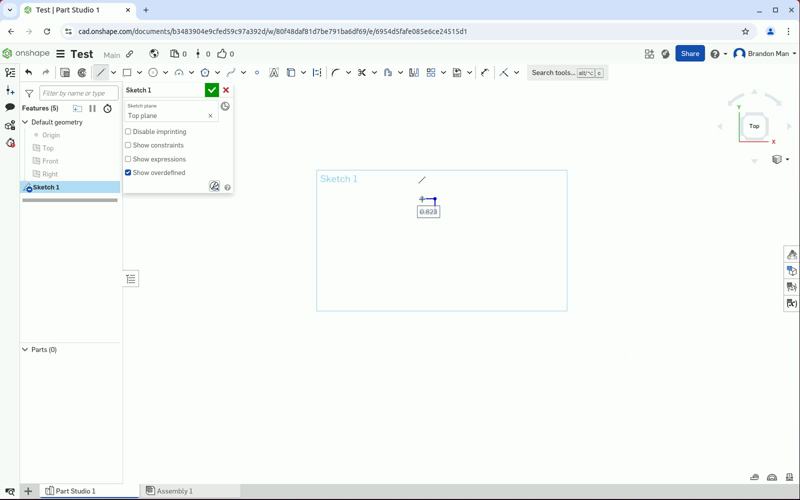
scroll(-6)
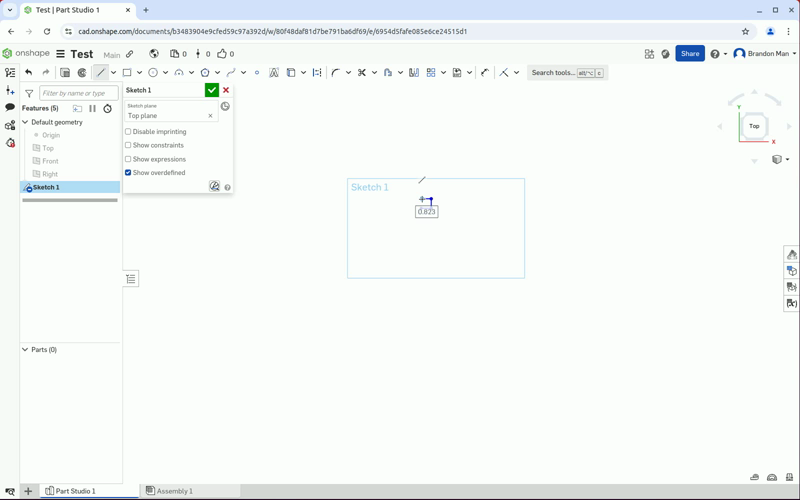
scroll(-6)
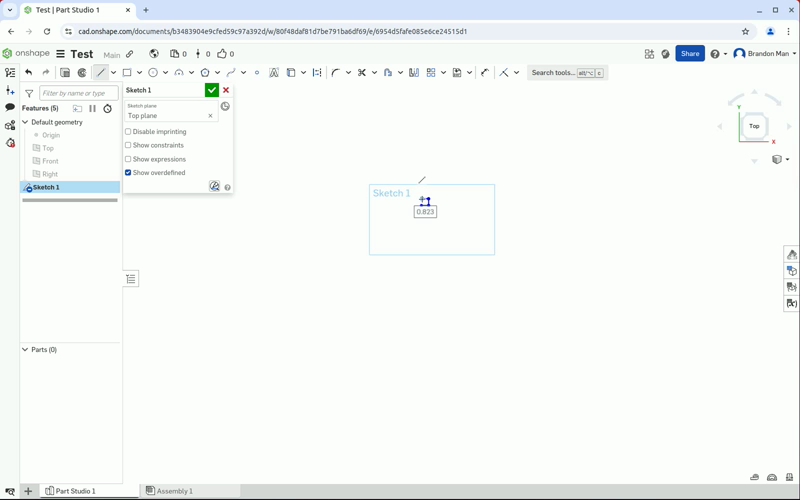
scroll(-6)
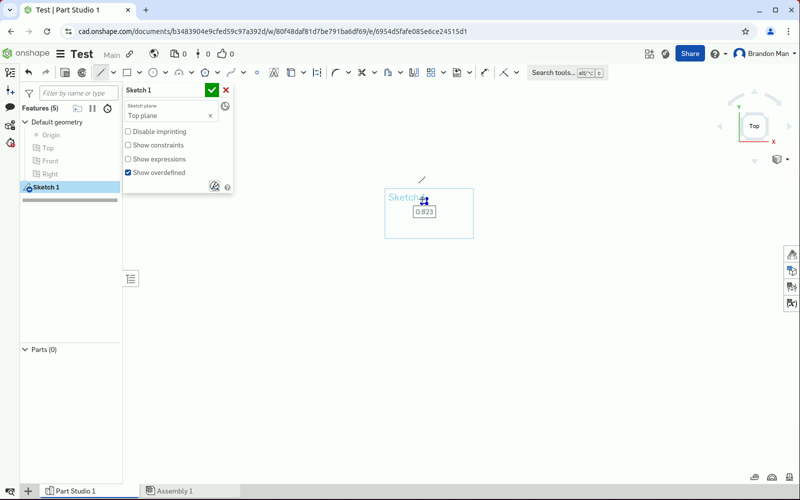
key_up(shift)
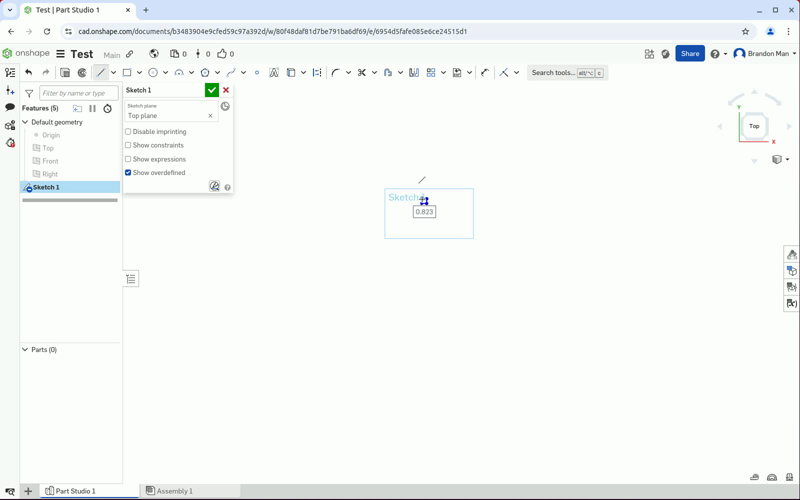
mouse_move(452, 198)
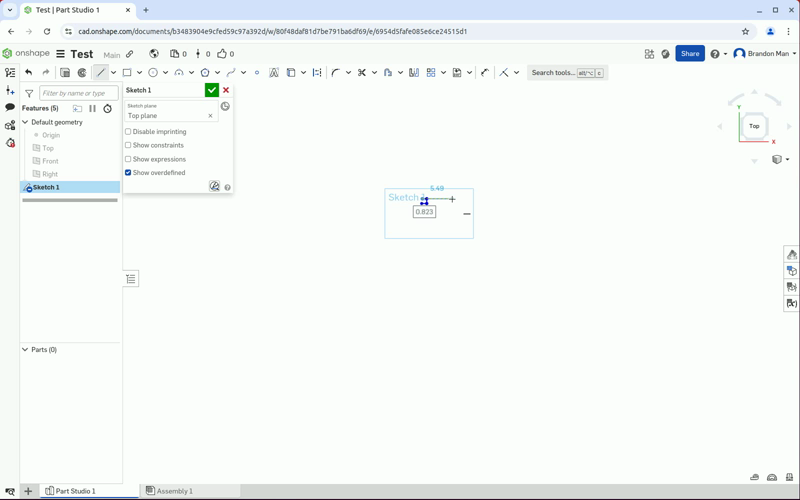
key_down(shift)
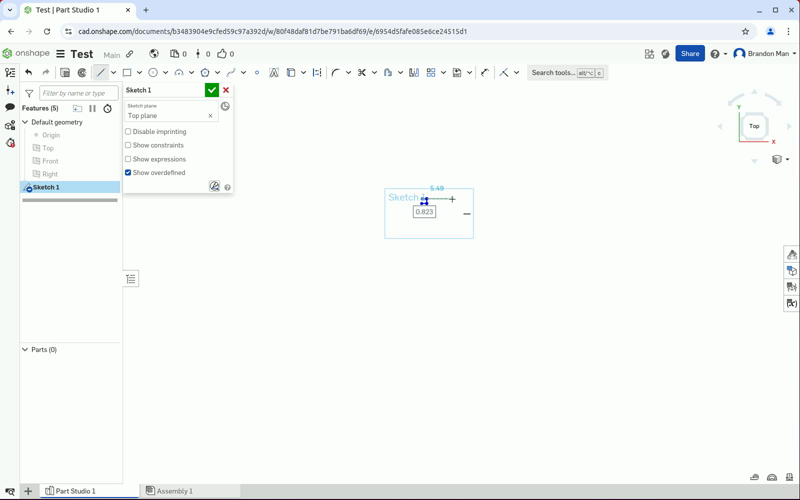
mouse_move(422, 203)
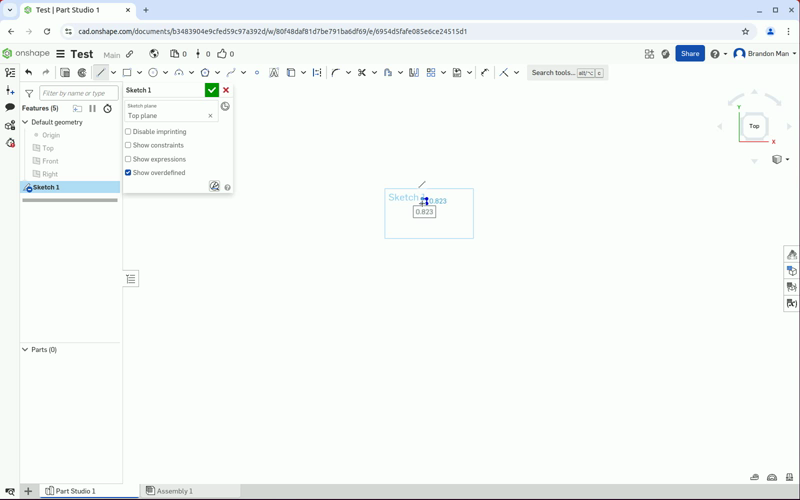
scroll(6)
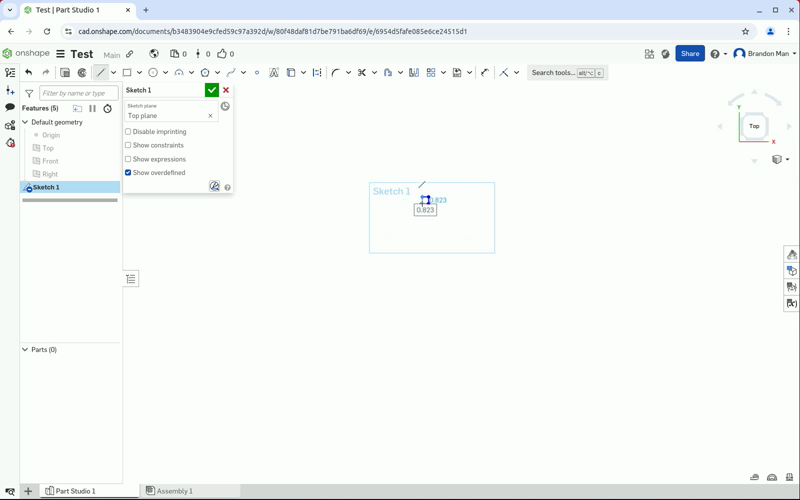
scroll(6)
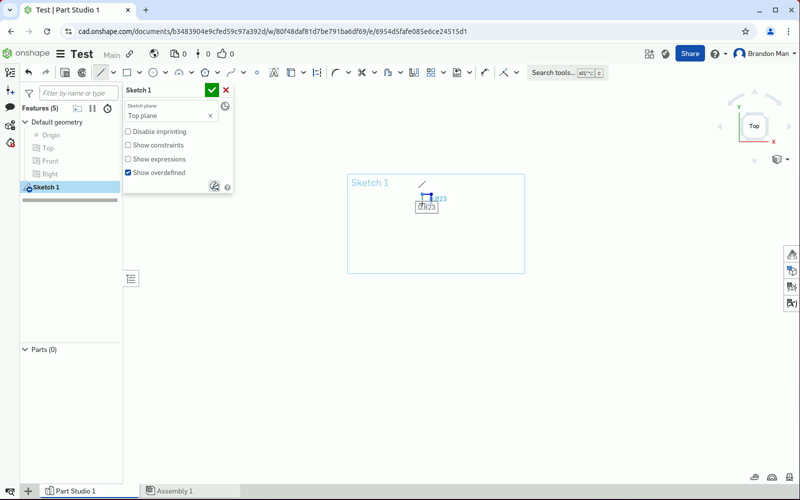
scroll(6)
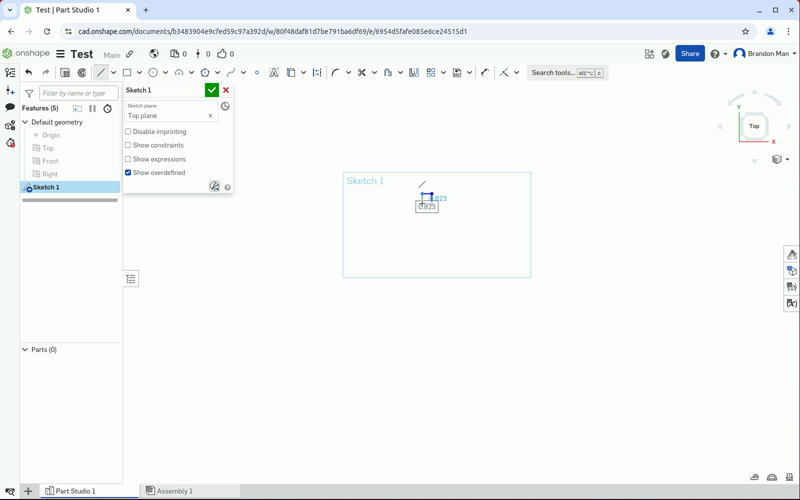
scroll(6)
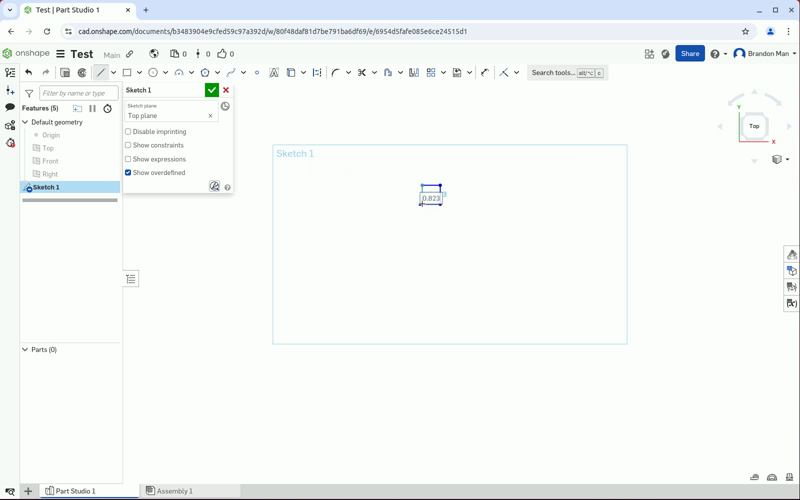
scroll(6)
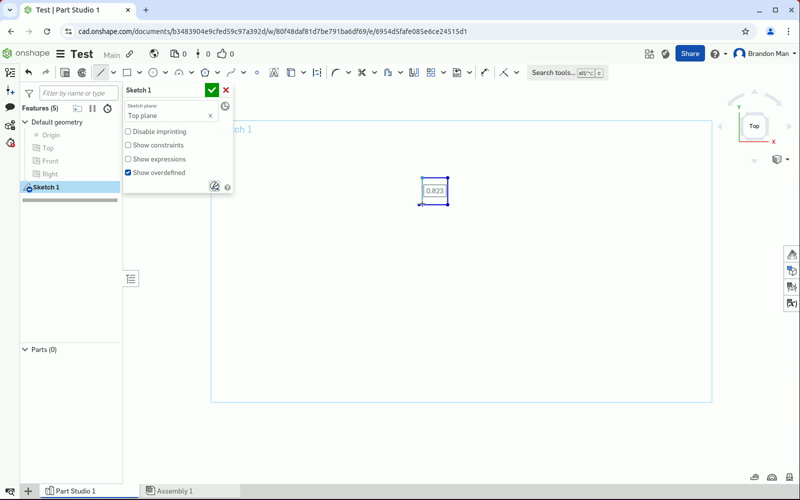
scroll(6)
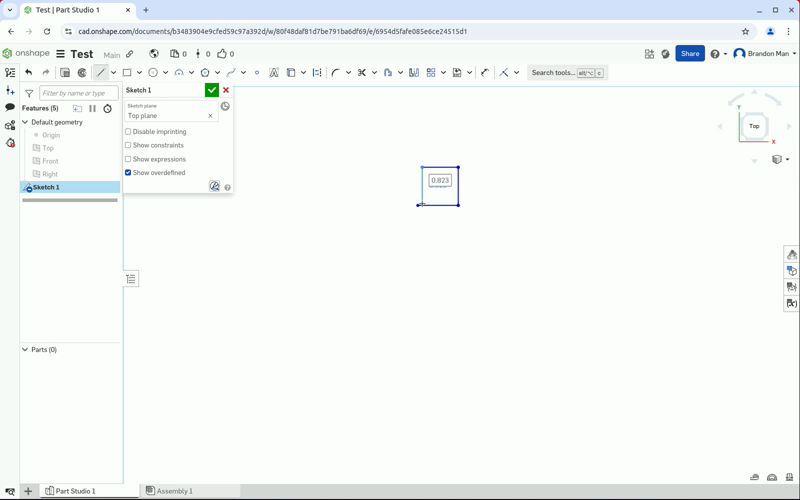
scroll(6)
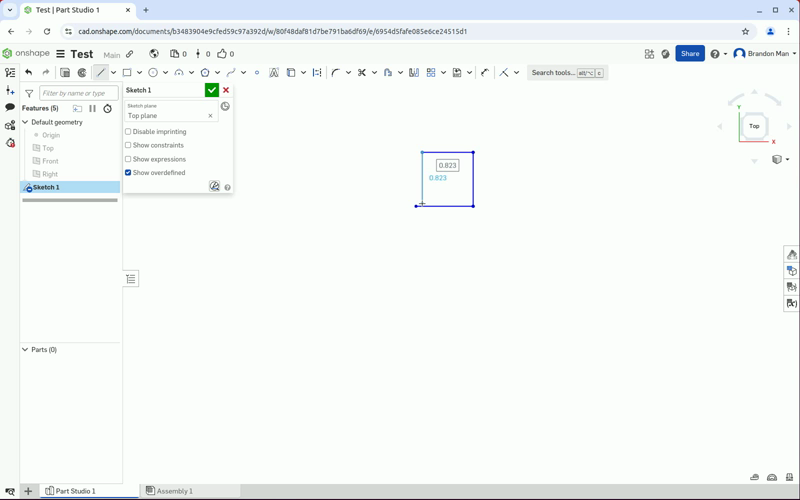
key_up(shift)
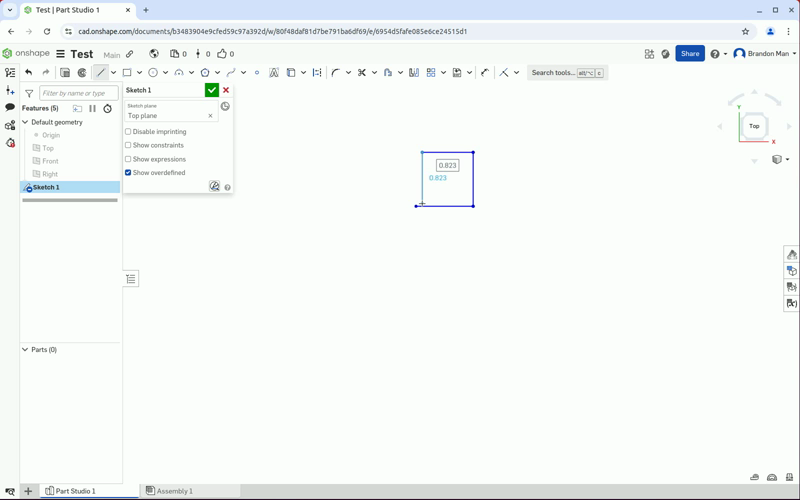
click(422, 203)
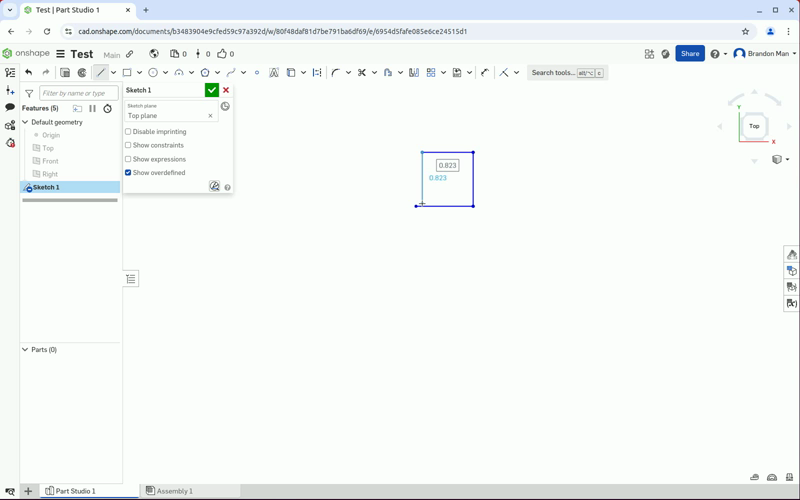
scroll(-6)
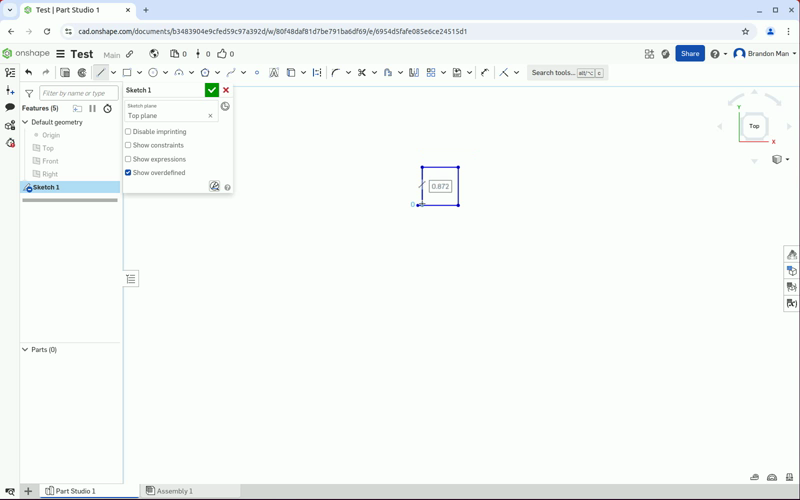
scroll(-6)
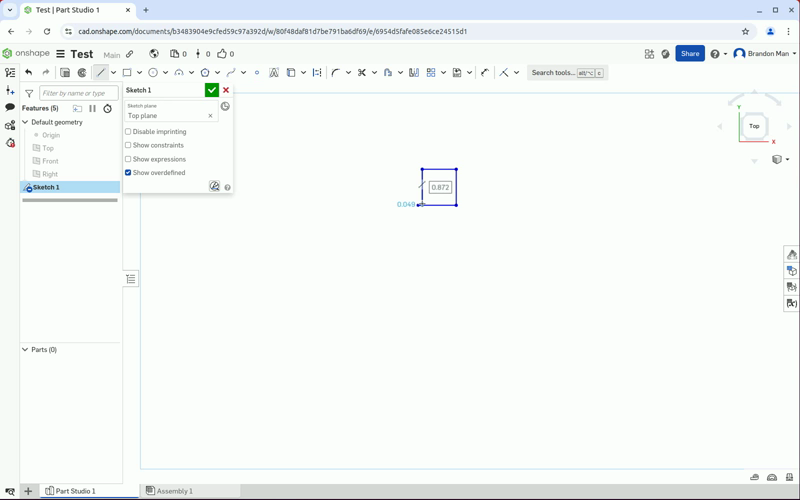
scroll(-6)
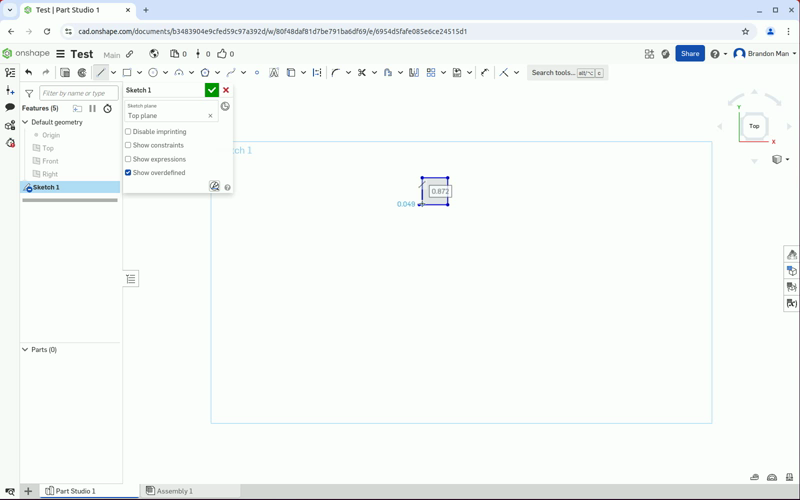
scroll(-6)
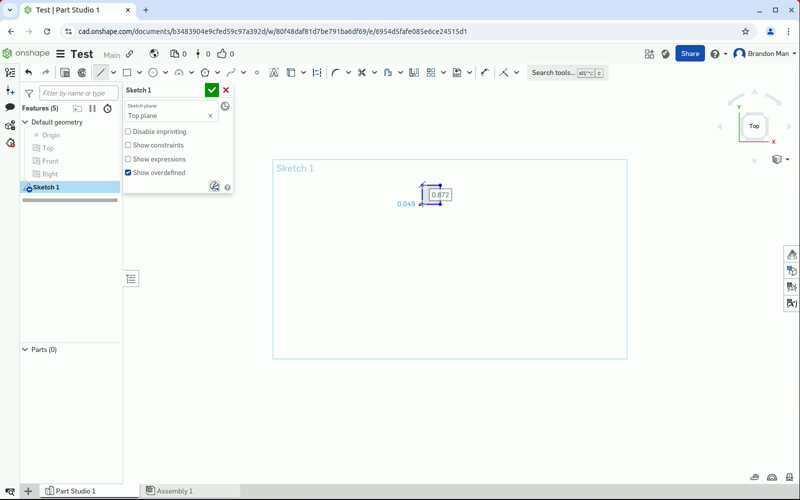
scroll(-6)
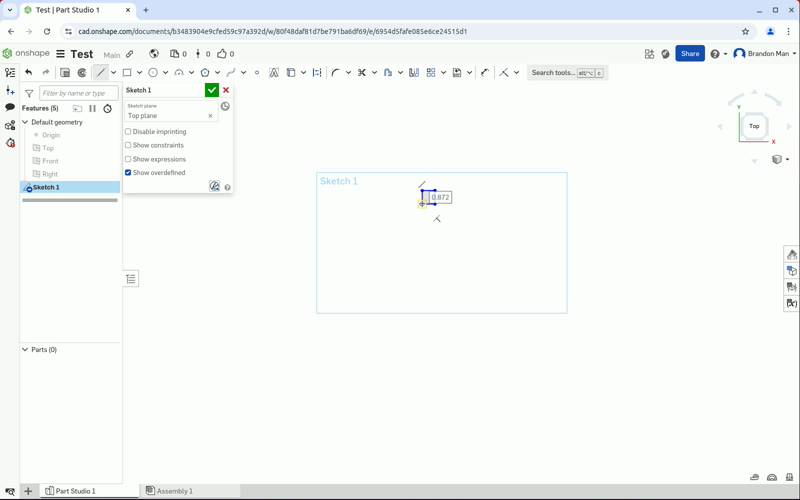
scroll(-6)
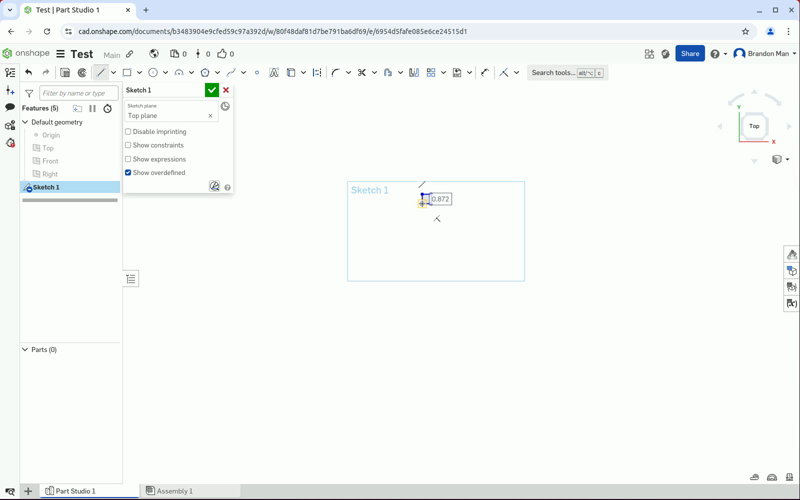
scroll(-6)
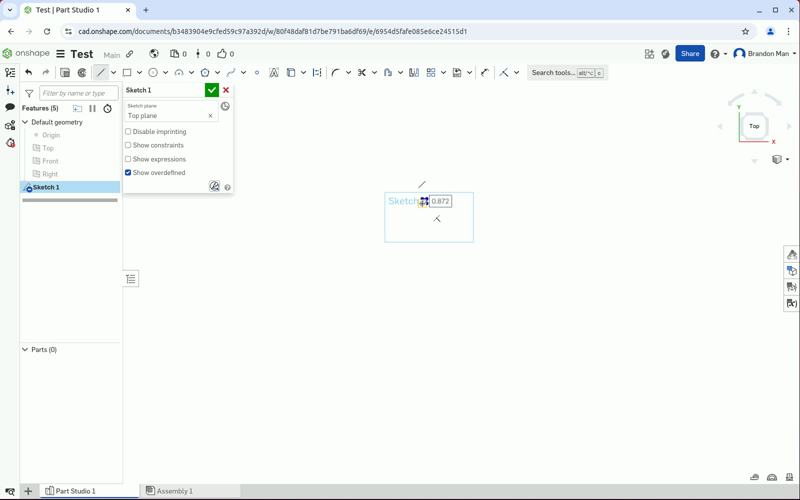
key(esc)
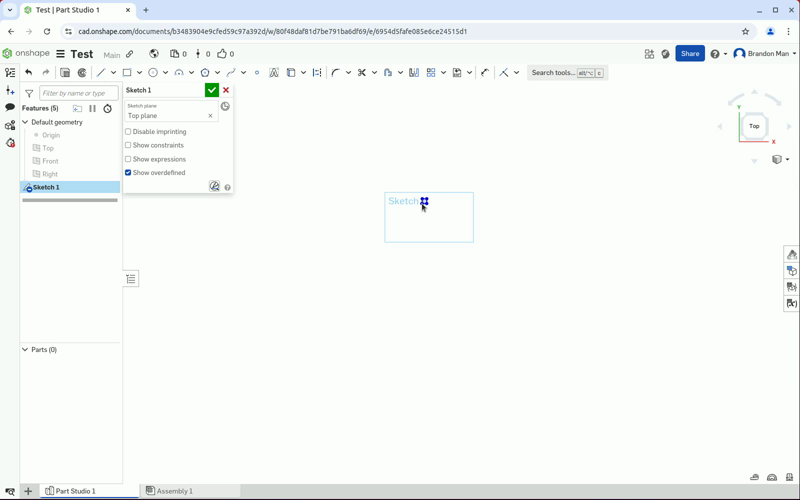
mouse_move(423, 200)
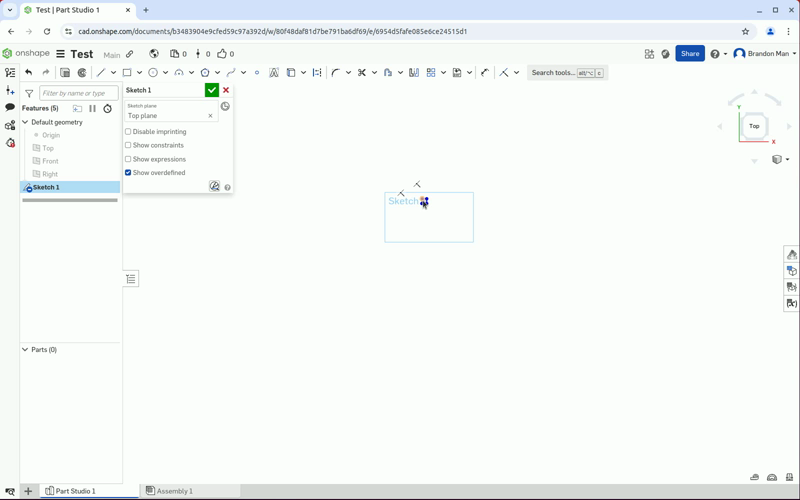
scroll(6)
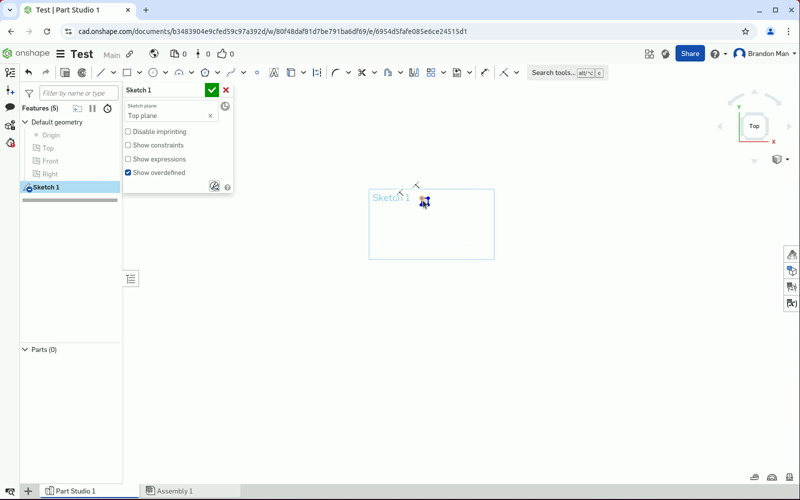
scroll(6)
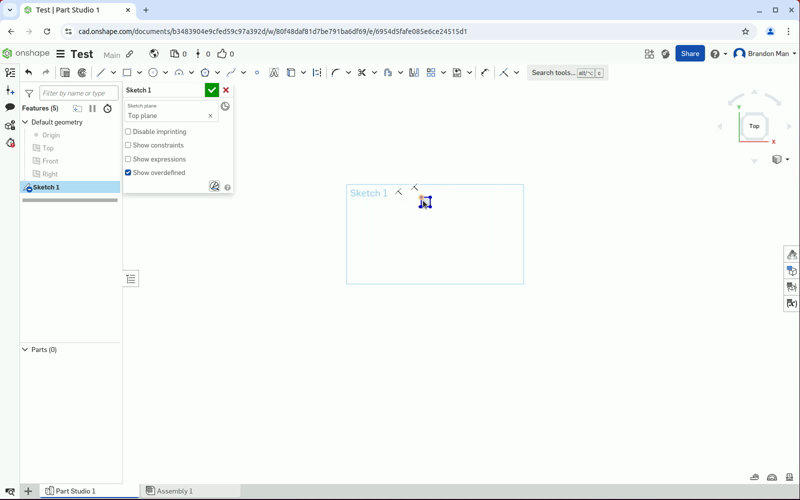
scroll(6)
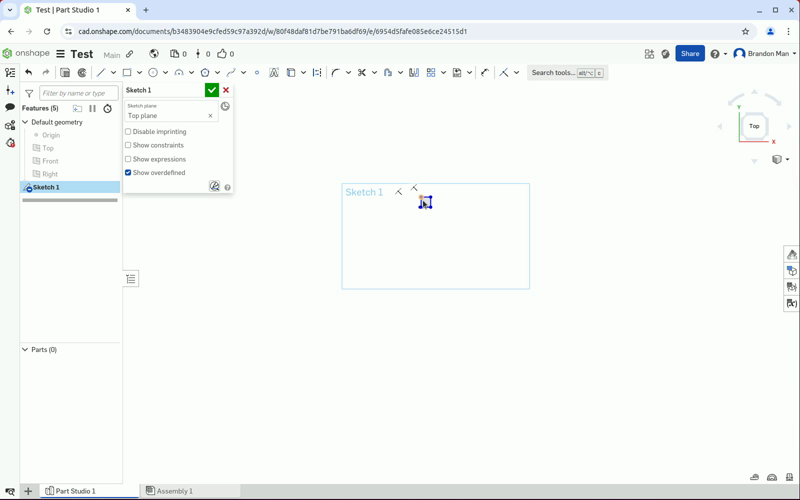
scroll(6)
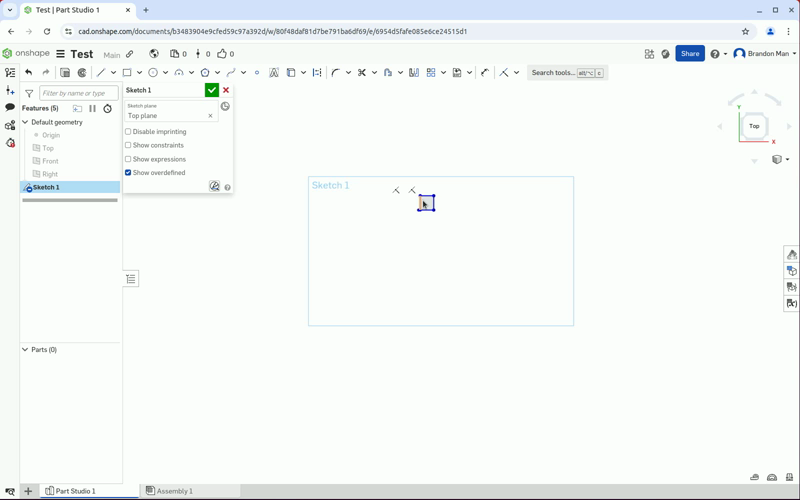
scroll(6)
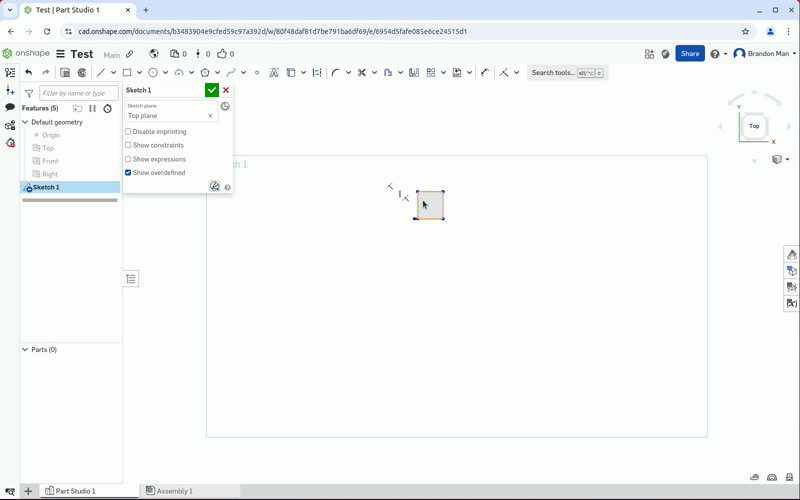
scroll(6)
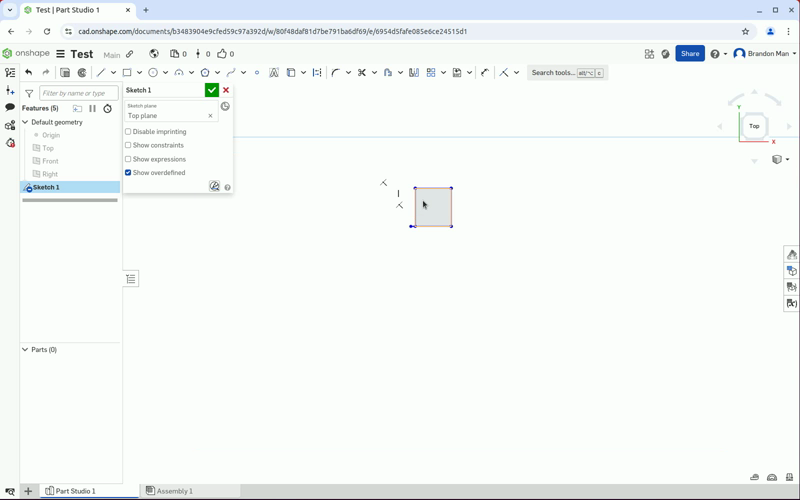
scroll(6)
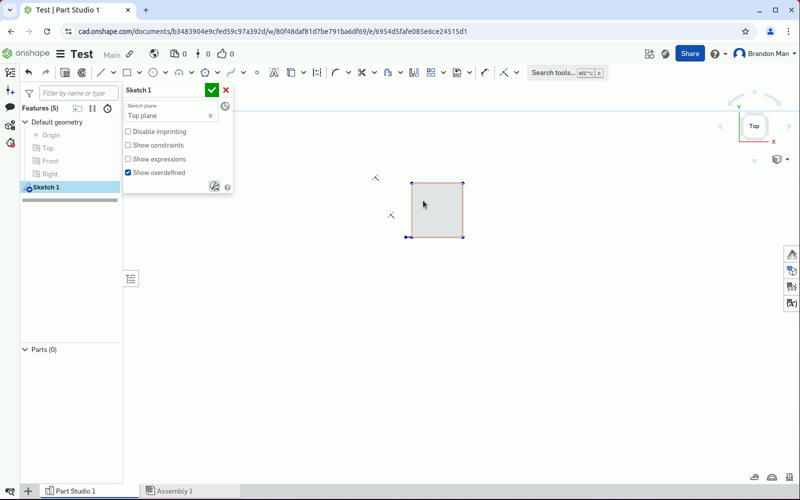
click(423, 200)
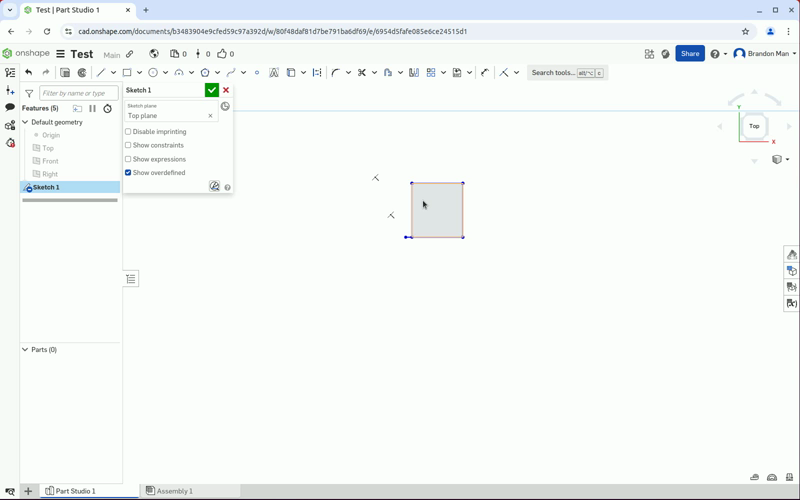
scroll(-6)
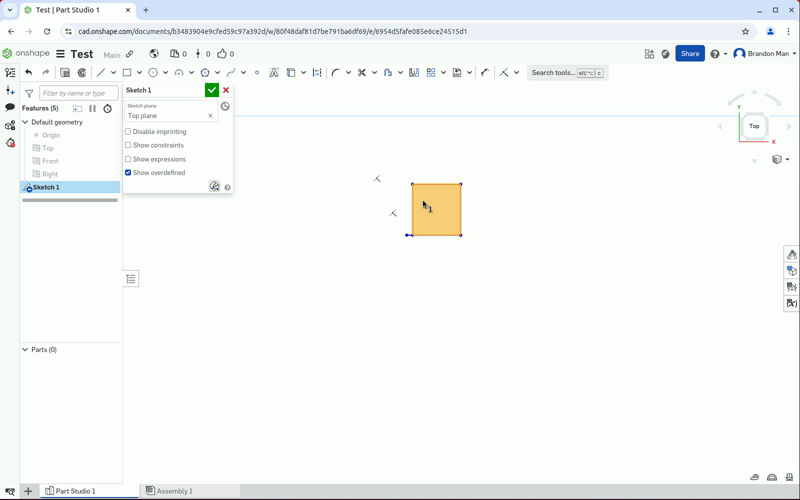
scroll(-6)
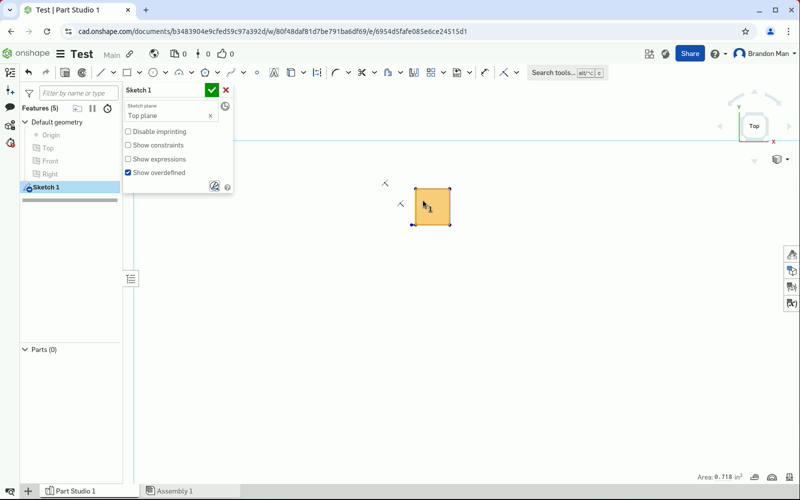
scroll(-6)
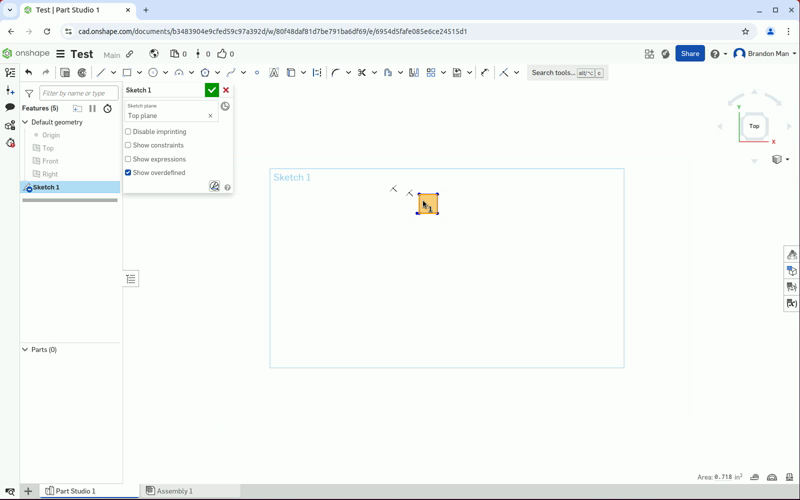
scroll(-6)
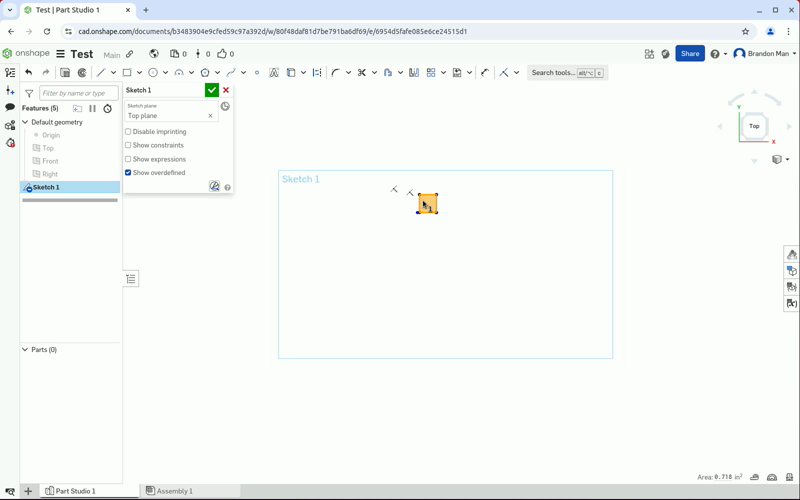
scroll(-6)
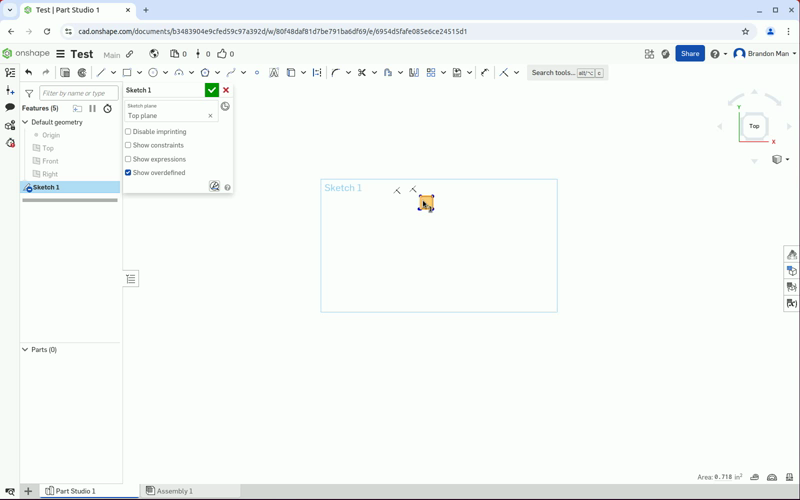
scroll(-6)
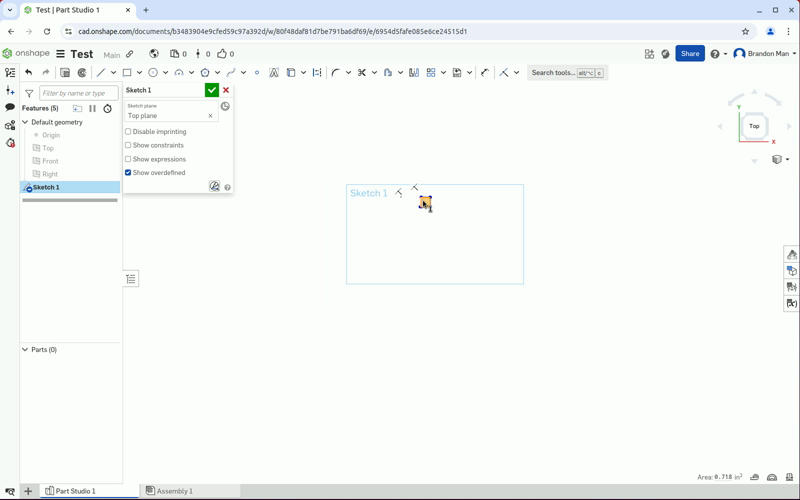
scroll(-6)
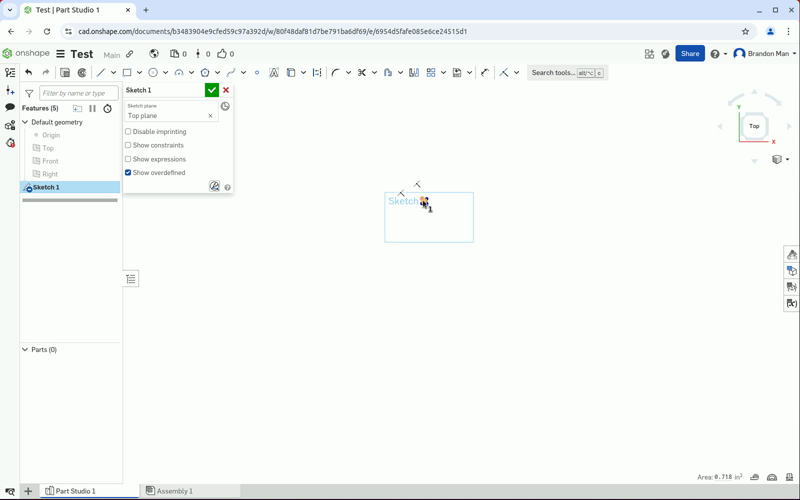
mouse_move(73, 352)
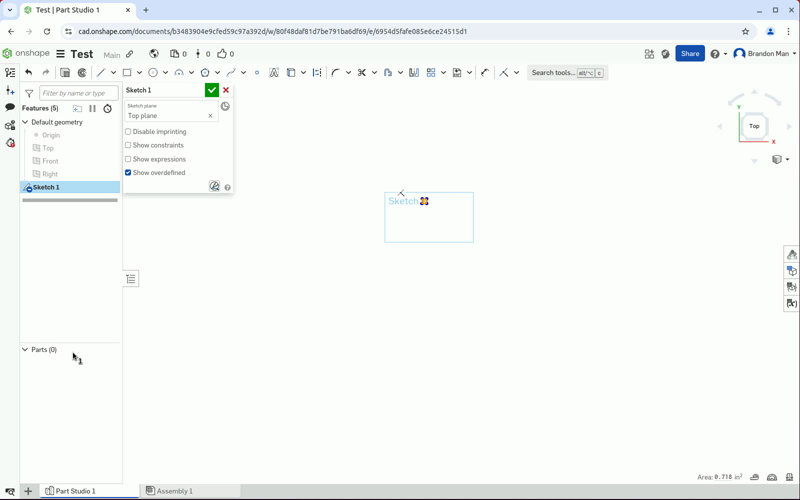
key(shift+y)
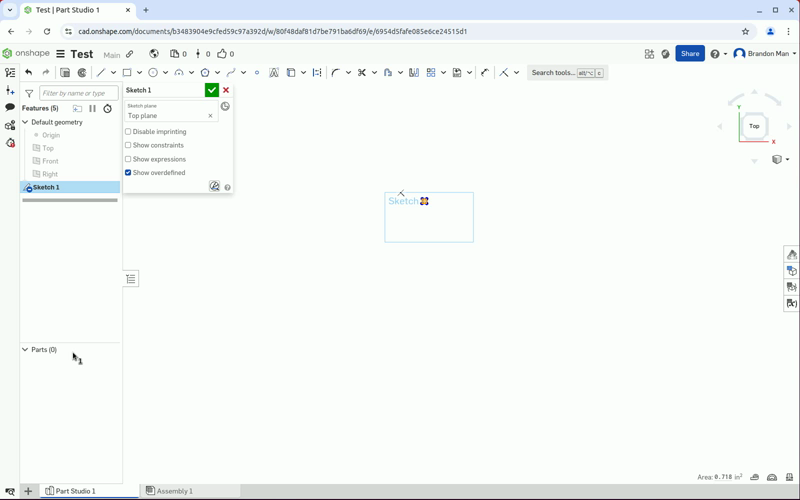
key(shift+e)
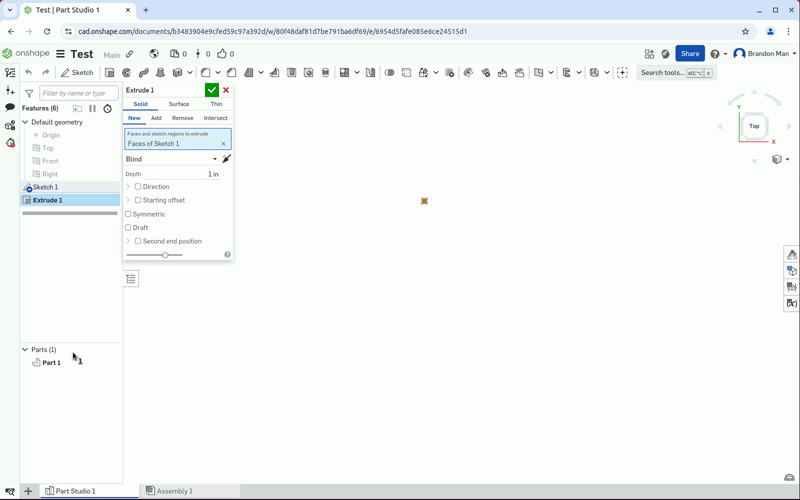
mouse_move(143, 106)
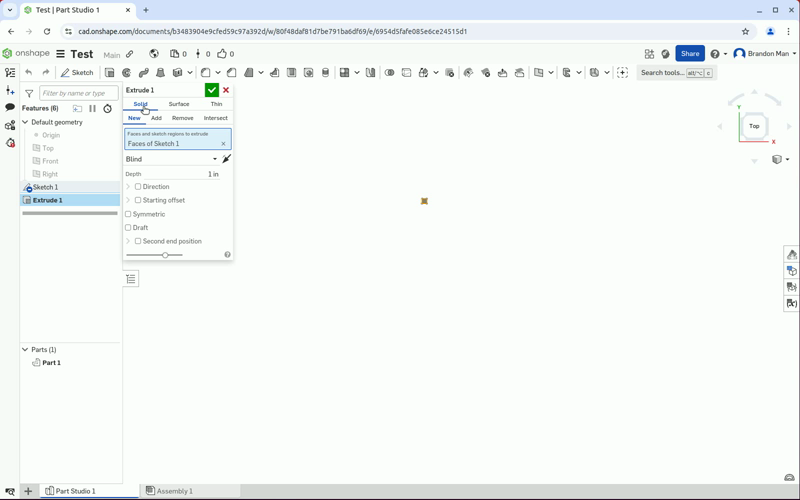
click(143, 106)
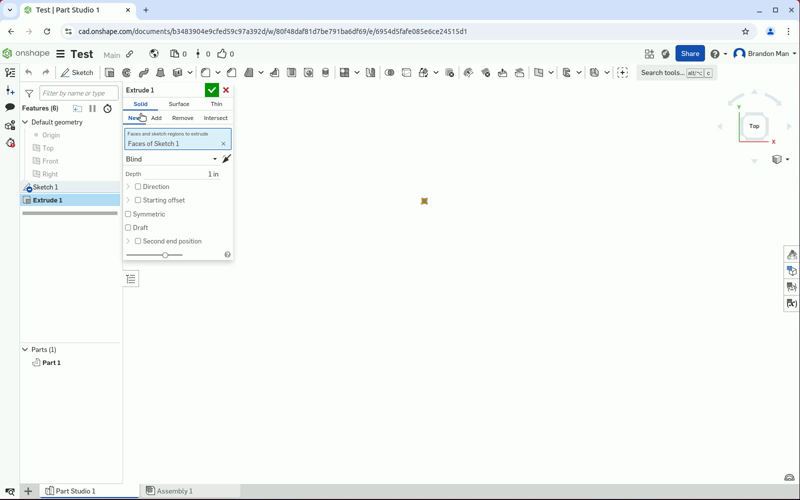
mouse_move(137, 120)
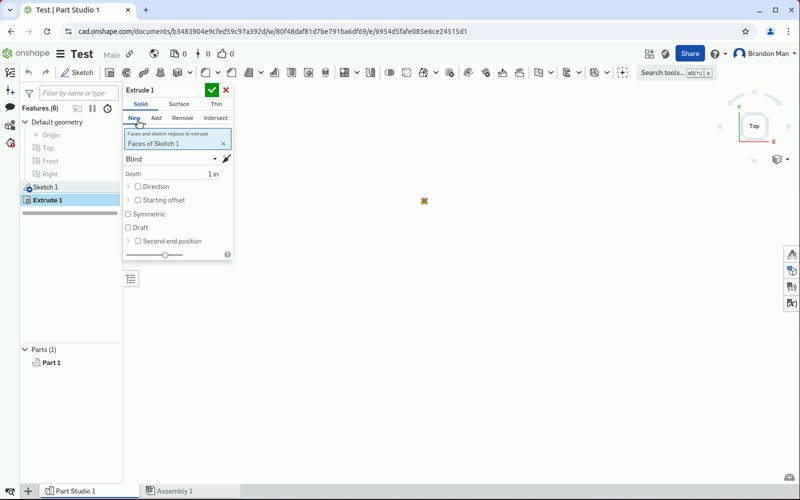
click(137, 120)
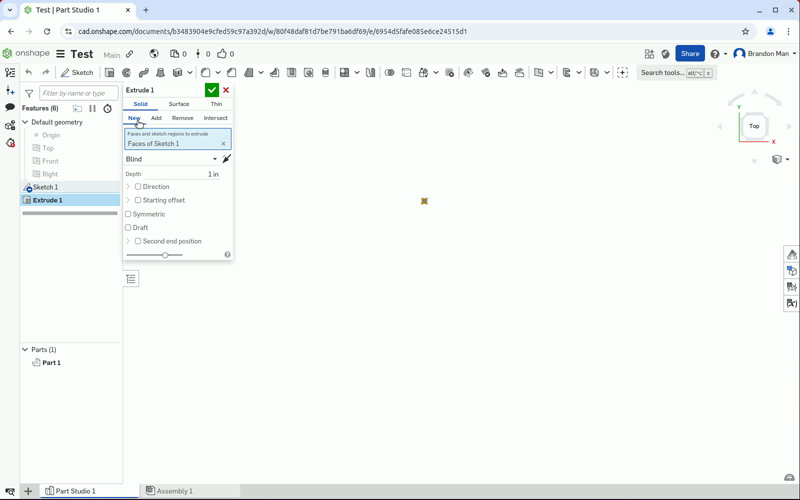
key(tab, 4)
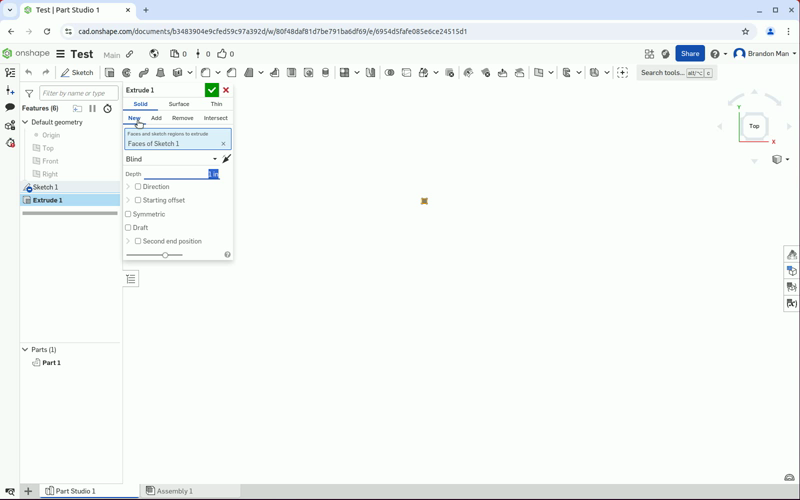
text(23.108)
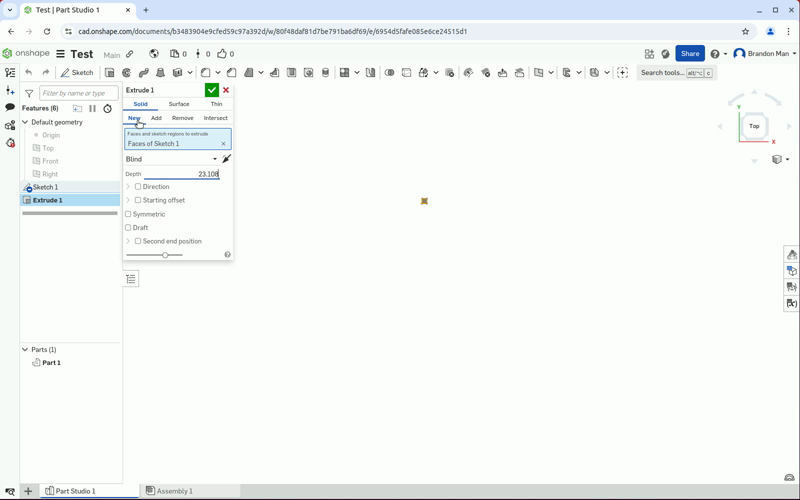
key(enter)
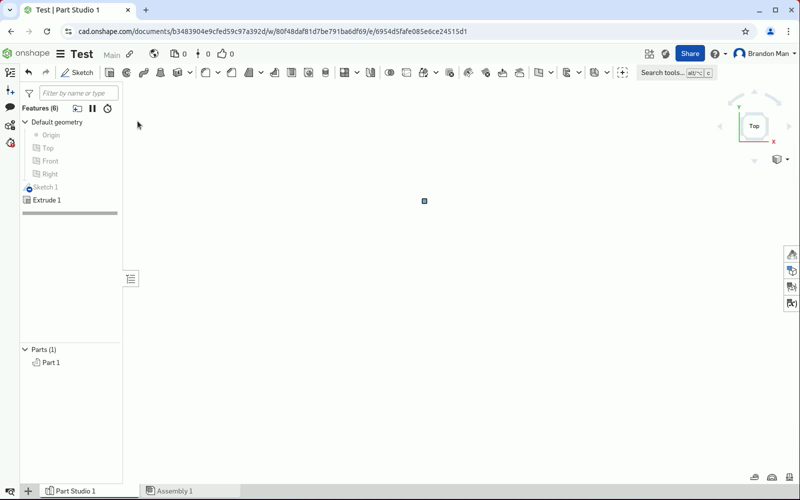
key(shift+h)
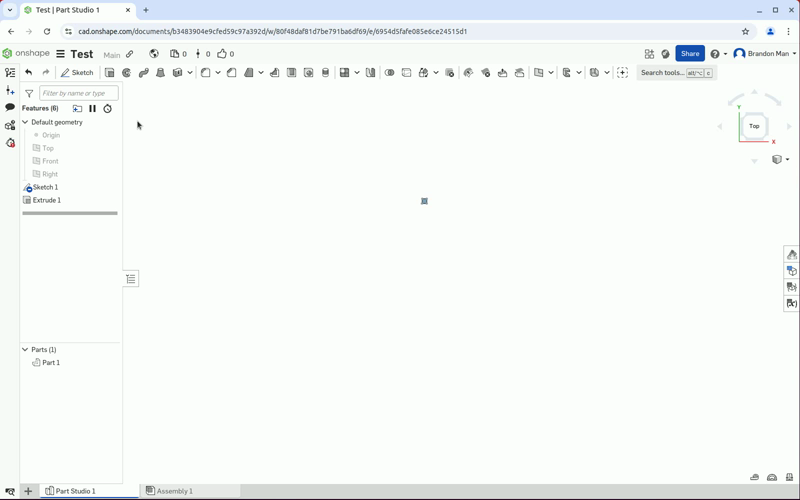
key(shift+h)
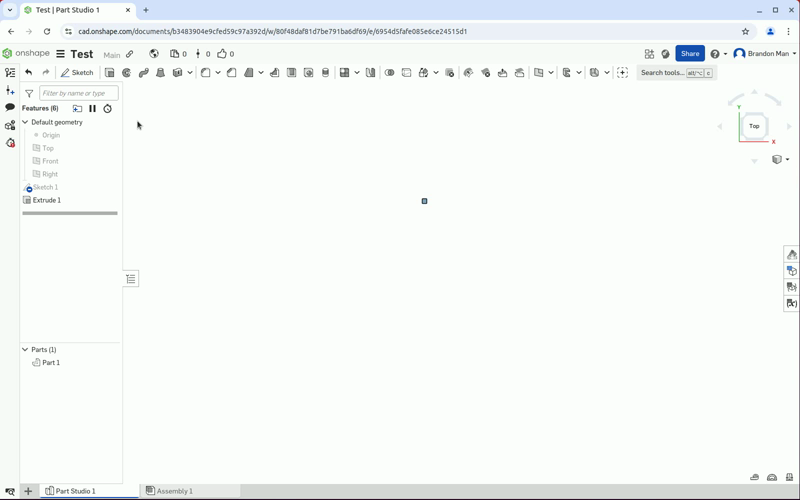
mouse_move(73, 189)
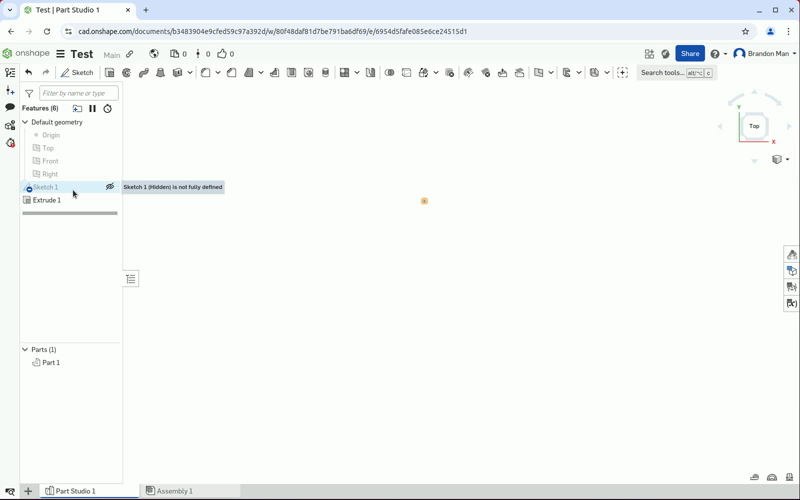
click(73, 189)
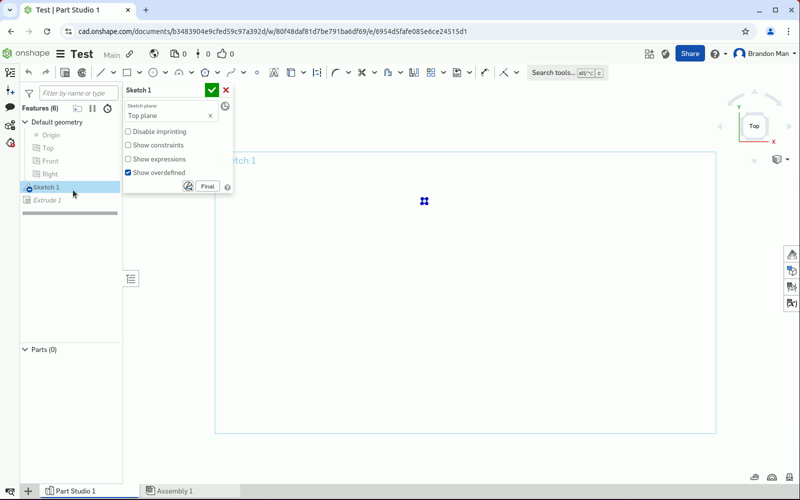
mouse_move(229, 92)
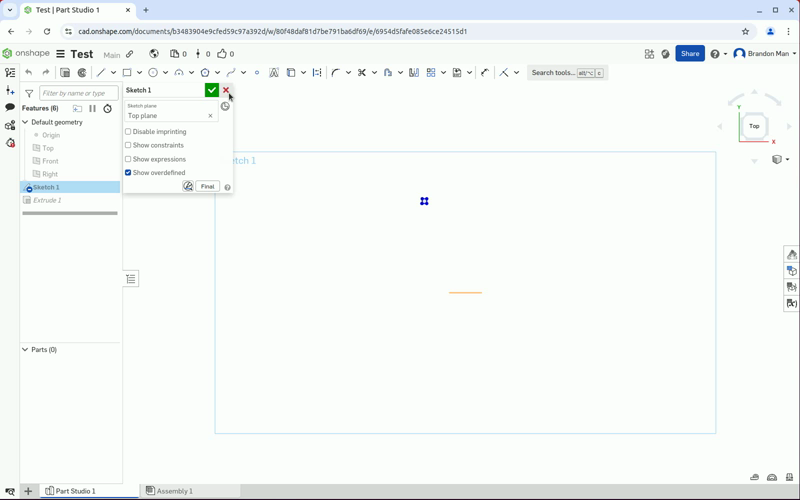
click(229, 92)
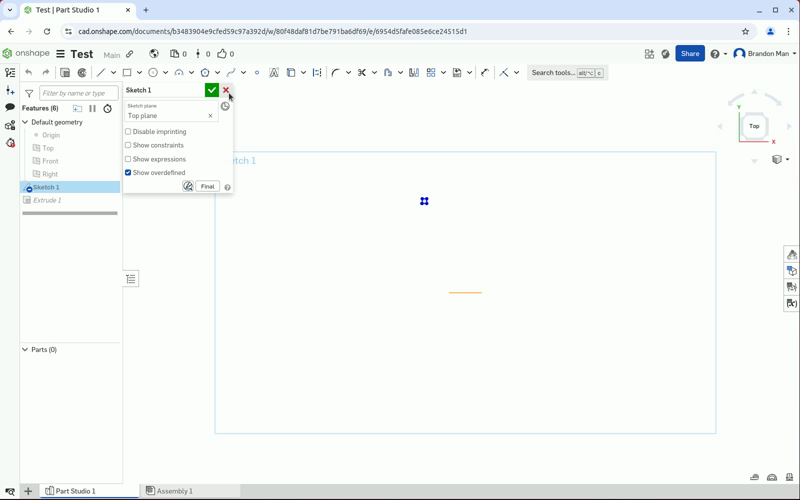
key(shift+s)
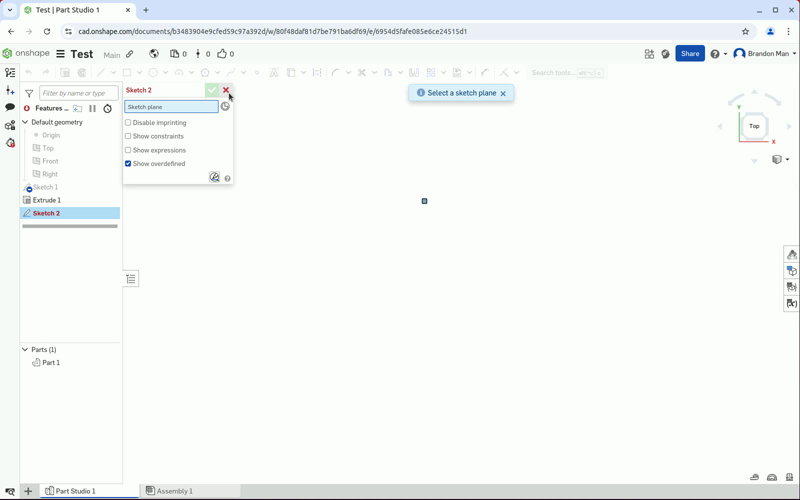
mouse_move(73, 150)
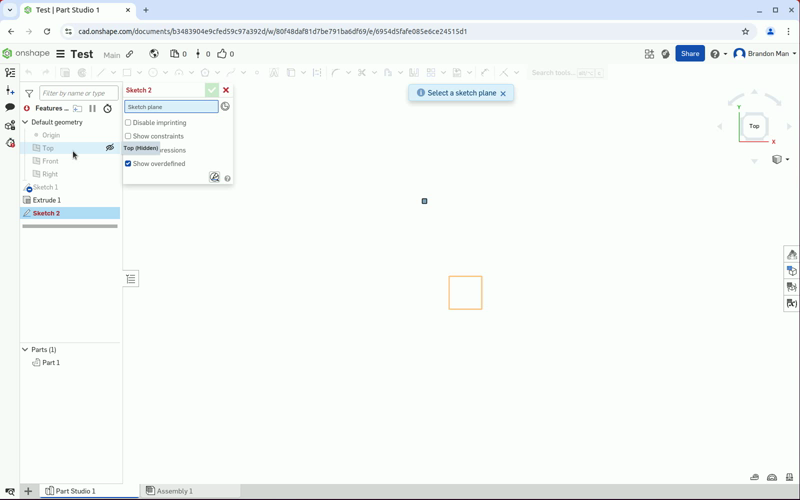
click(73, 150)
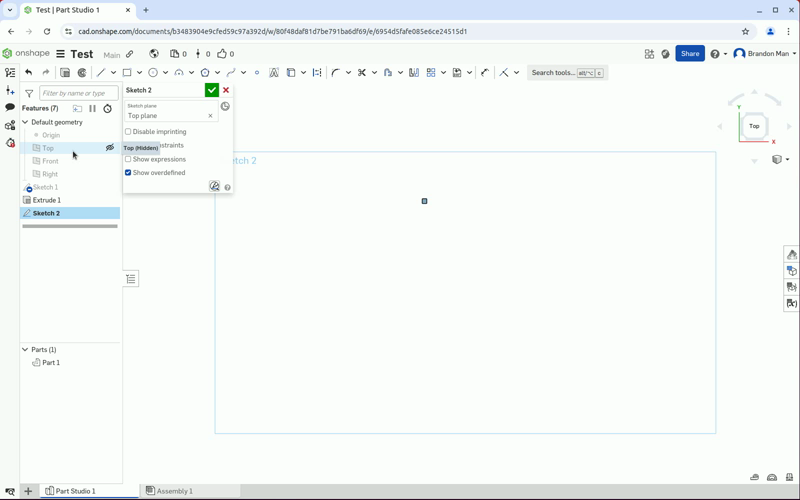
mouse_move(73, 352)
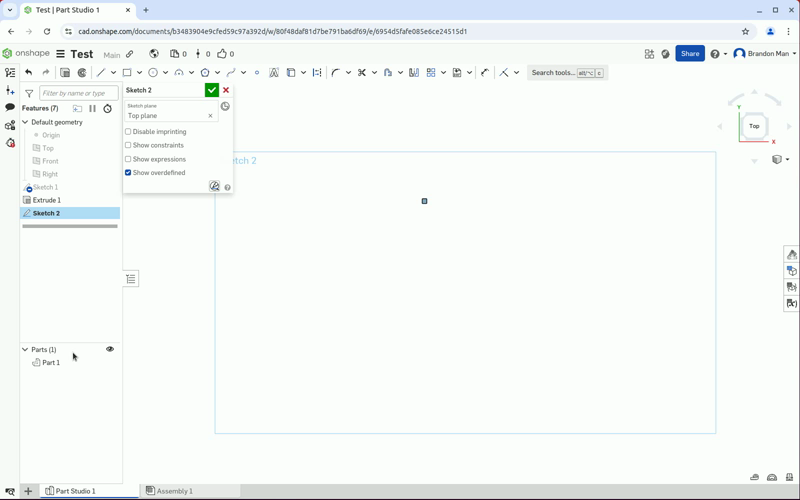
key(y)
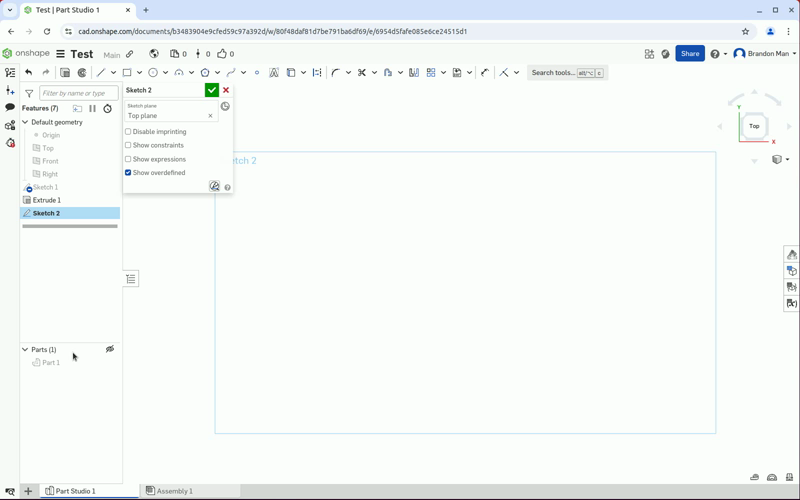
key(l)
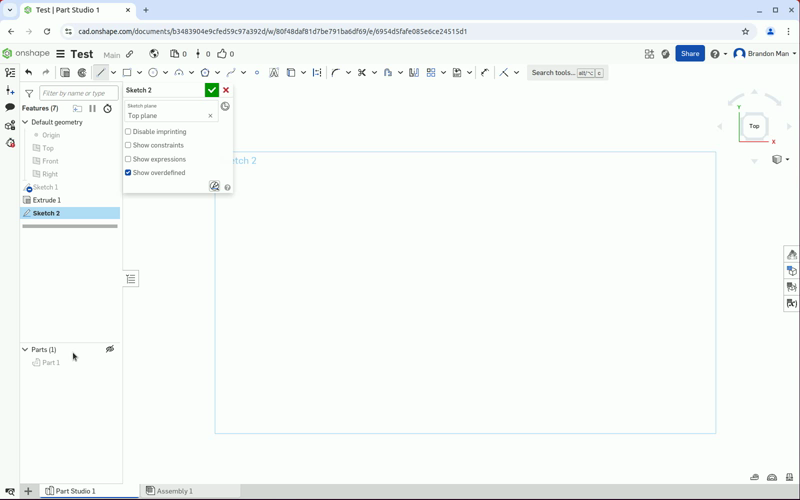
key_down(shift)
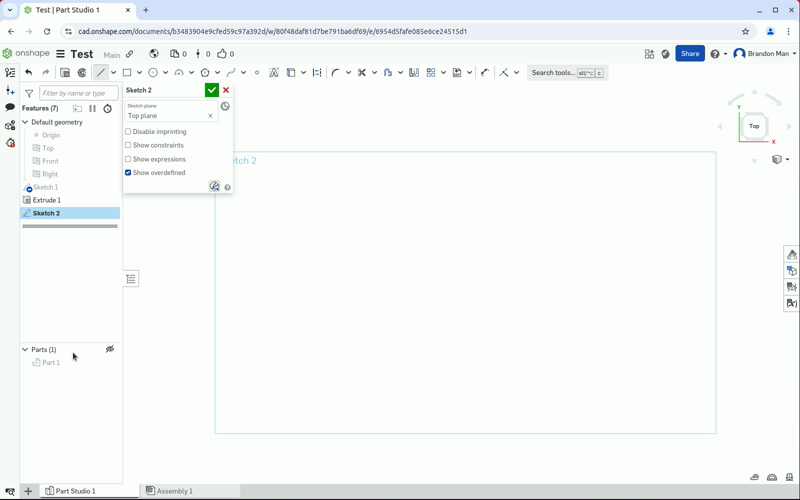
mouse_move(425, 203)
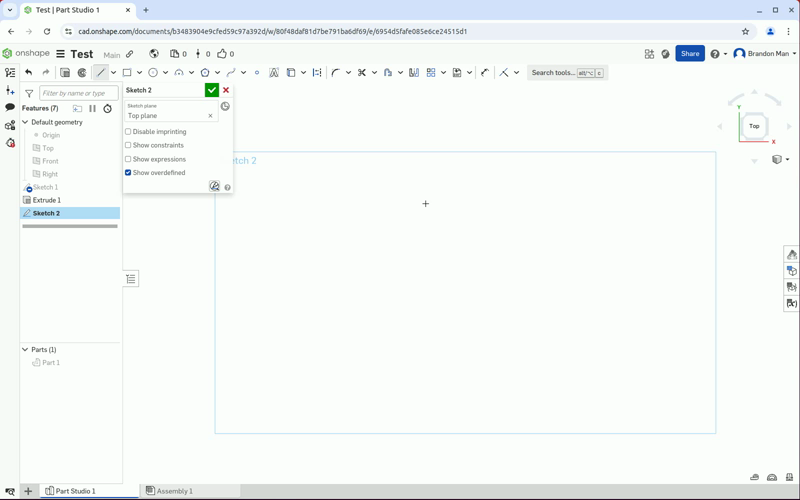
click(425, 203)
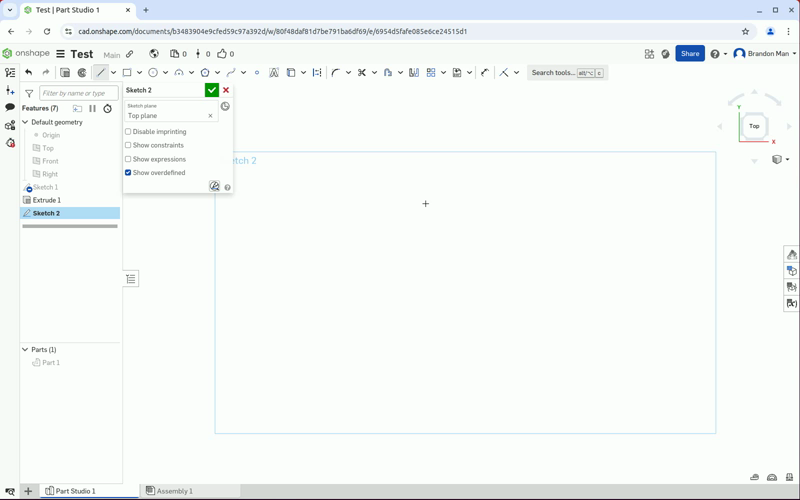
key_up(shift)
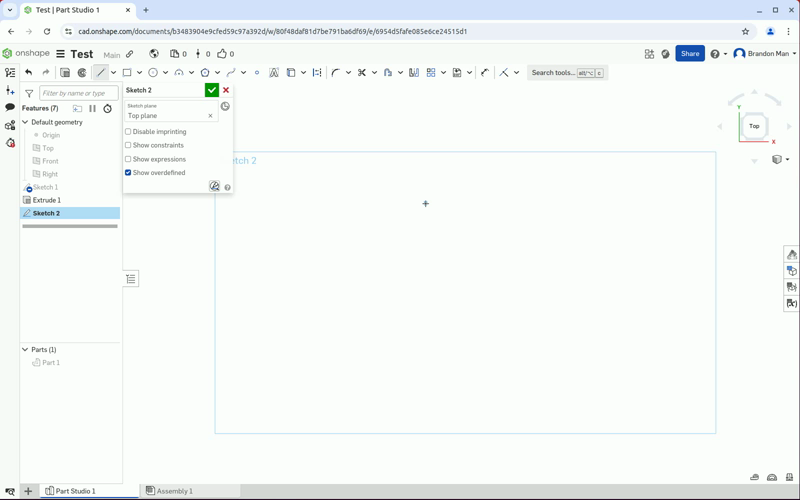
key_down(shift)
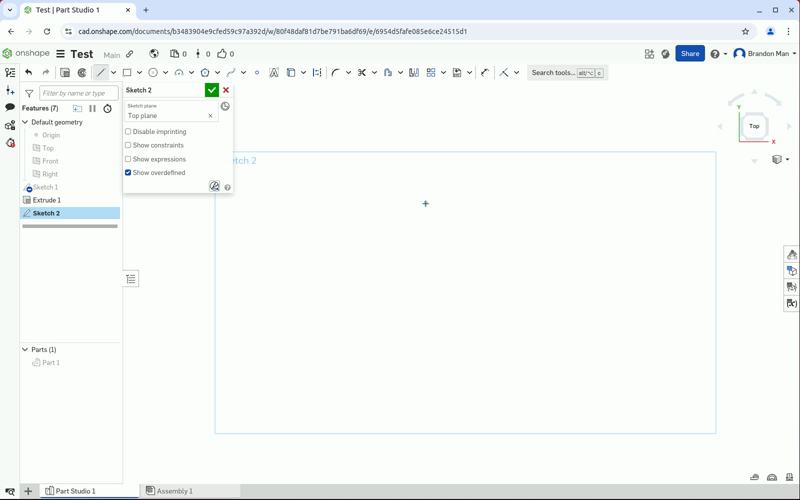
mouse_move(498, 203)
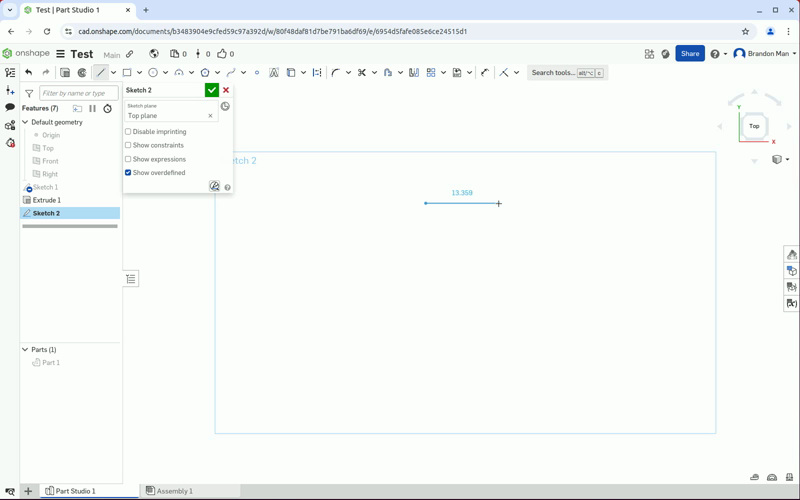
click(498, 203)
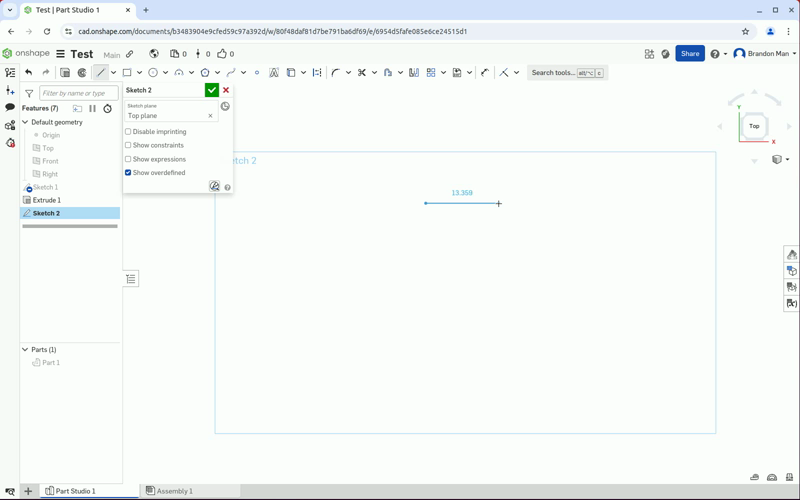
key_up(shift)
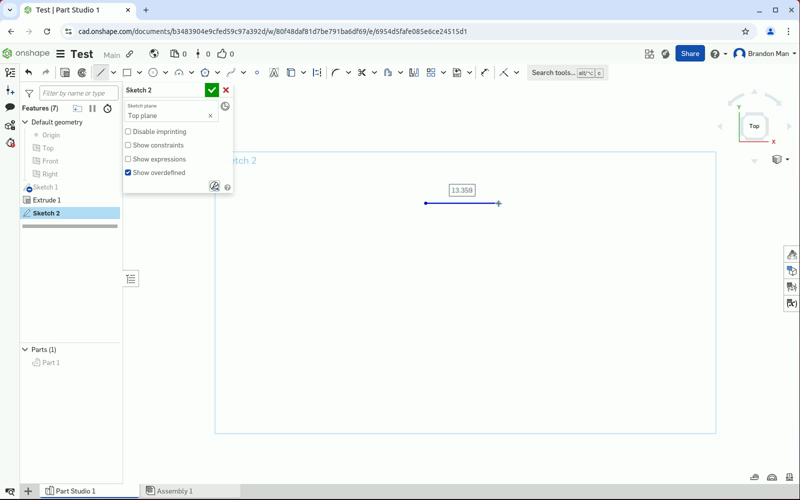
key_down(shift)
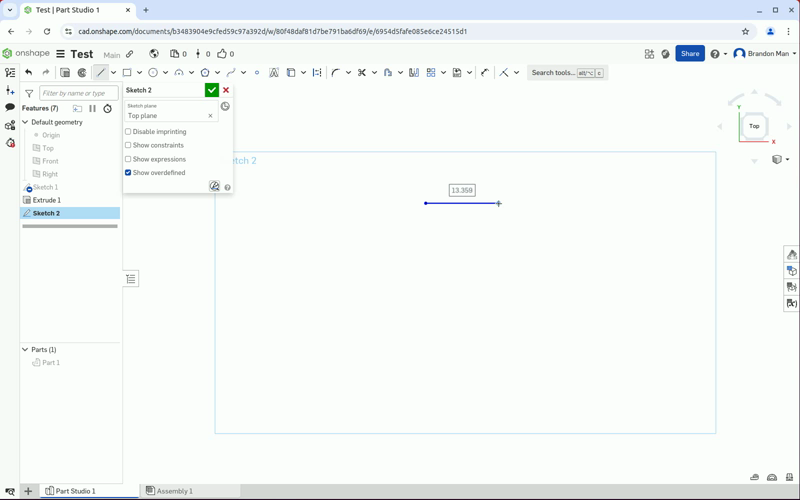
mouse_move(528, 203)
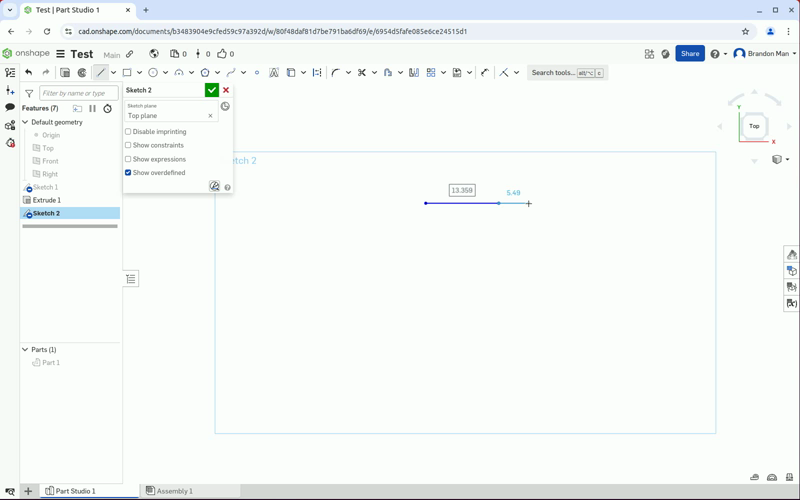
mouse_move(498, 199)
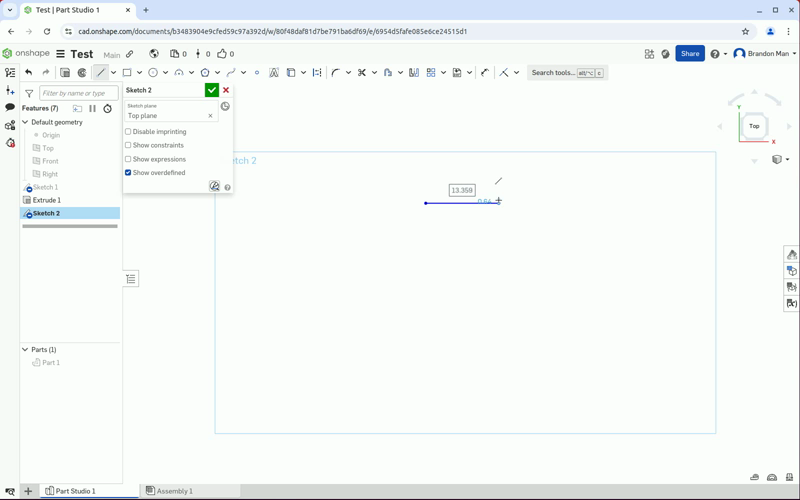
scroll(6)
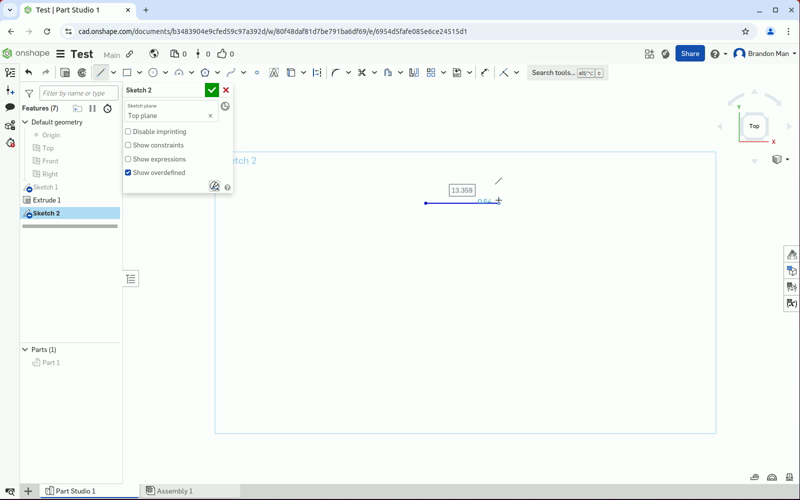
scroll(6)
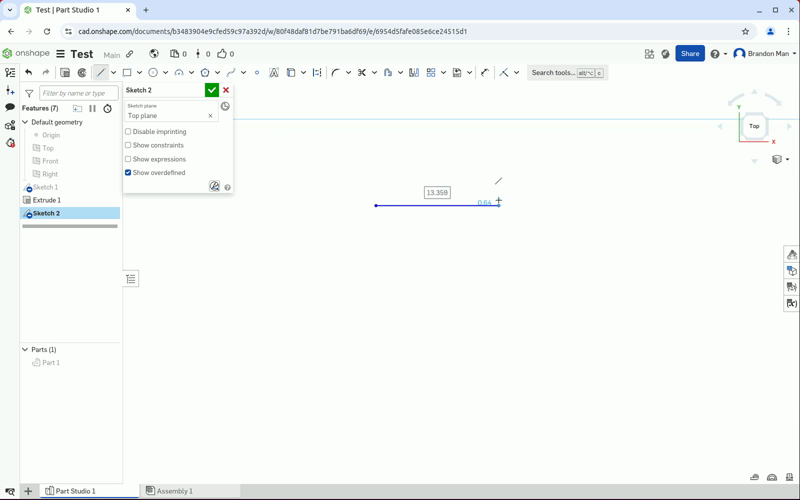
scroll(6)
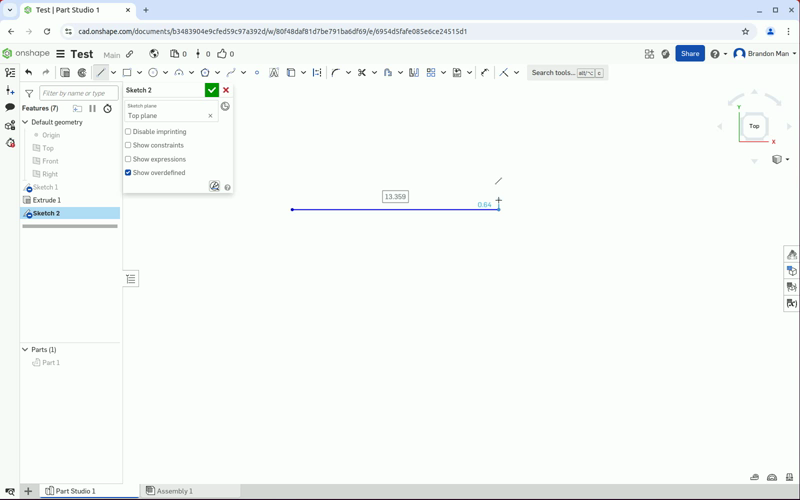
scroll(6)
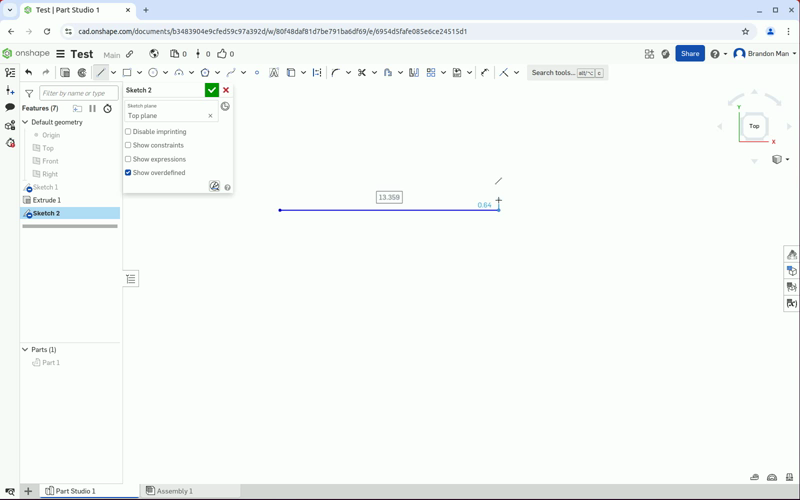
scroll(6)
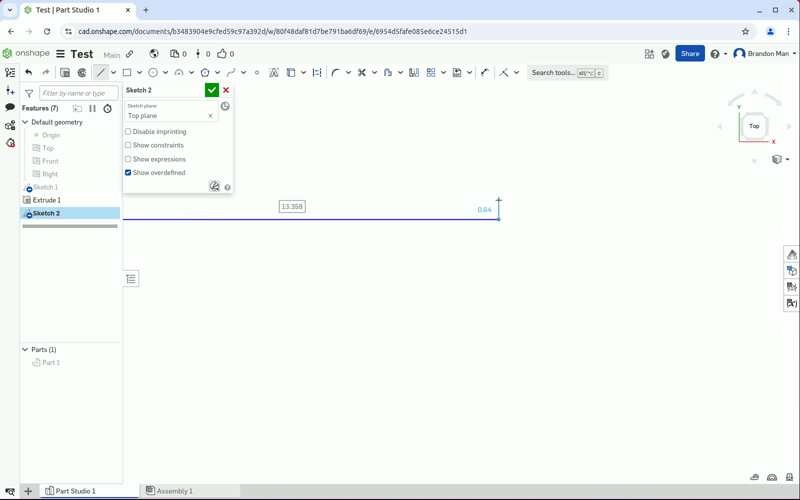
scroll(6)
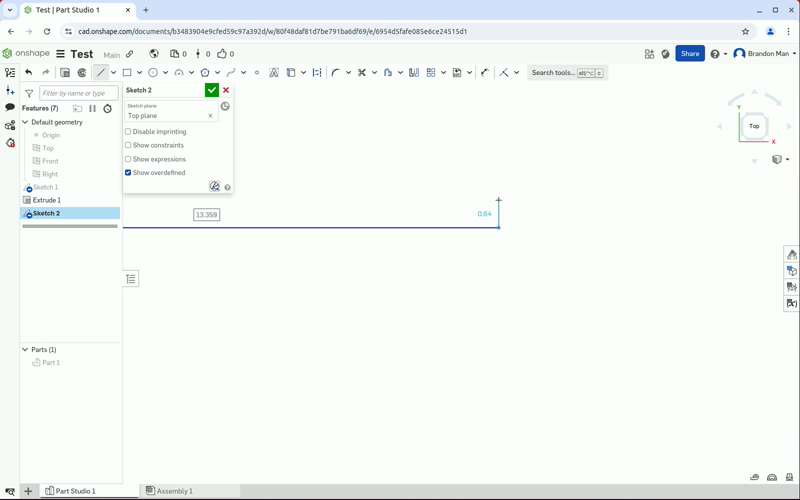
scroll(6)
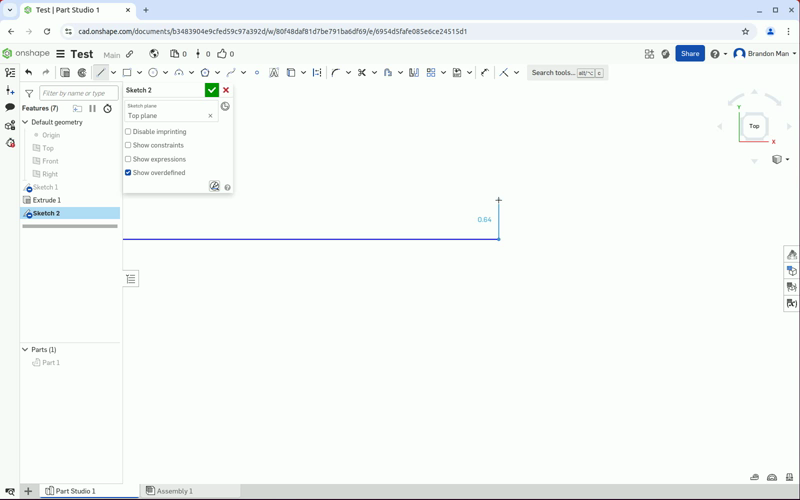
click(498, 199)
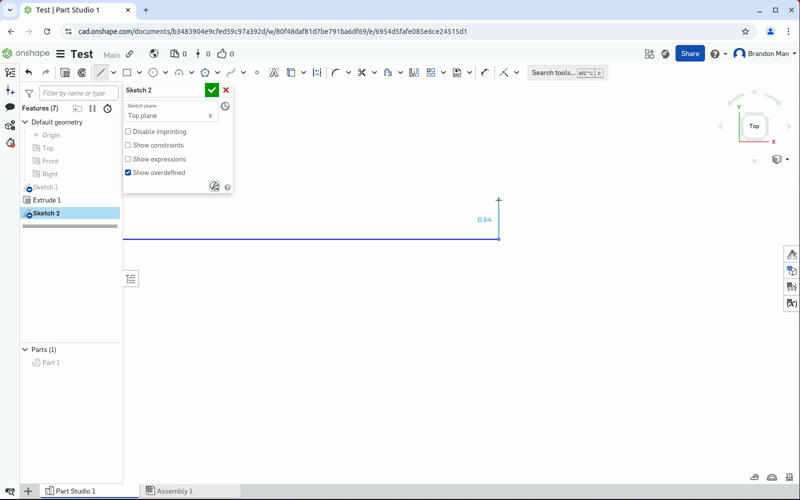
scroll(-6)
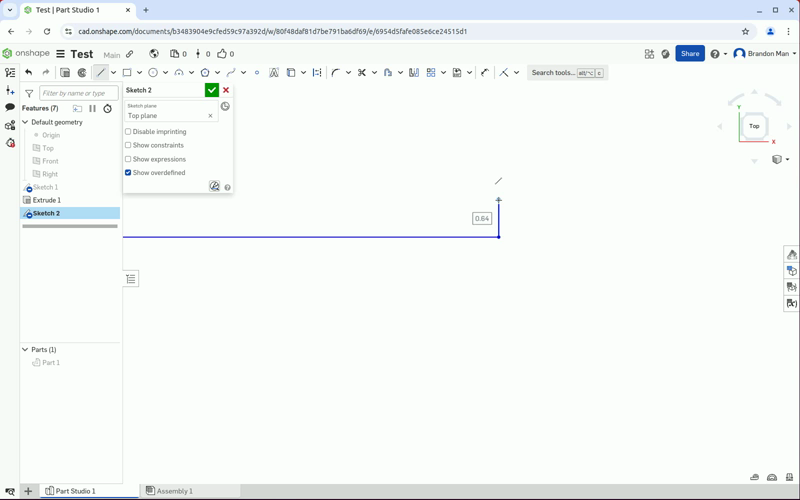
scroll(-6)
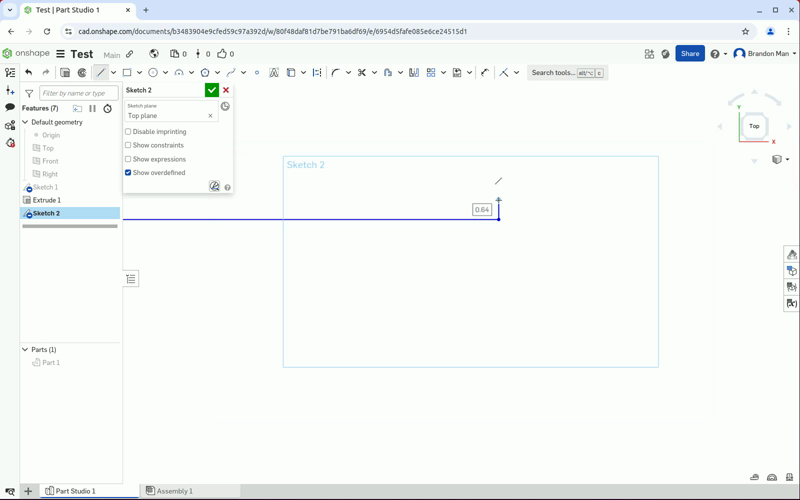
scroll(-6)
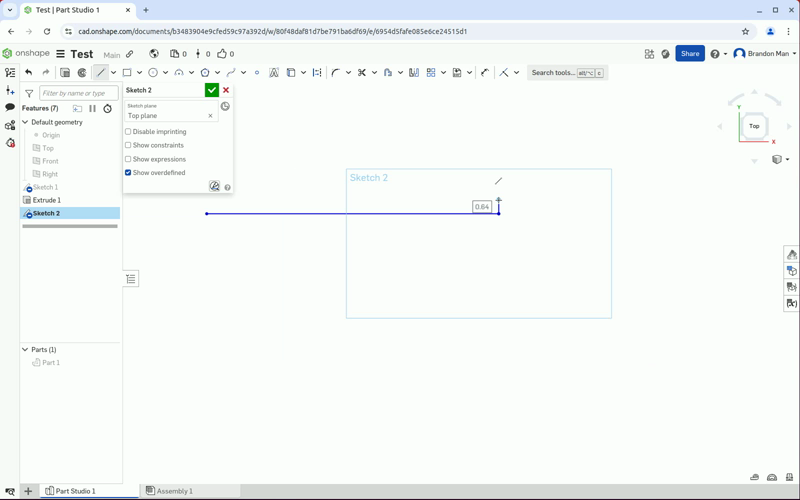
scroll(-6)
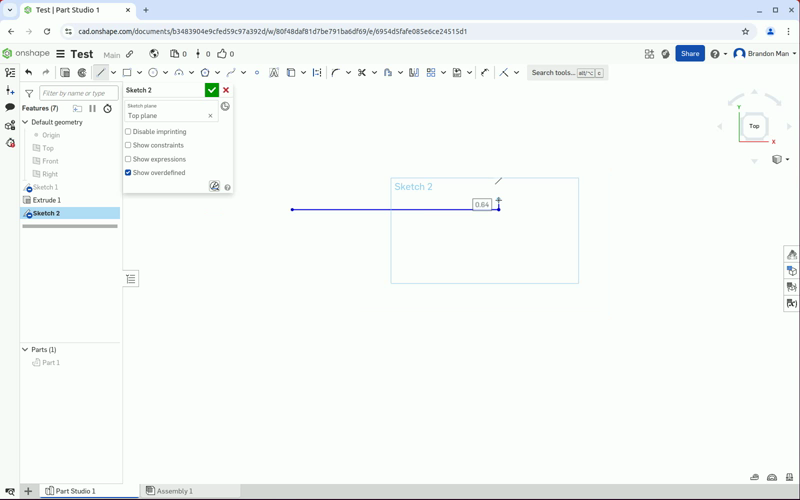
scroll(-6)
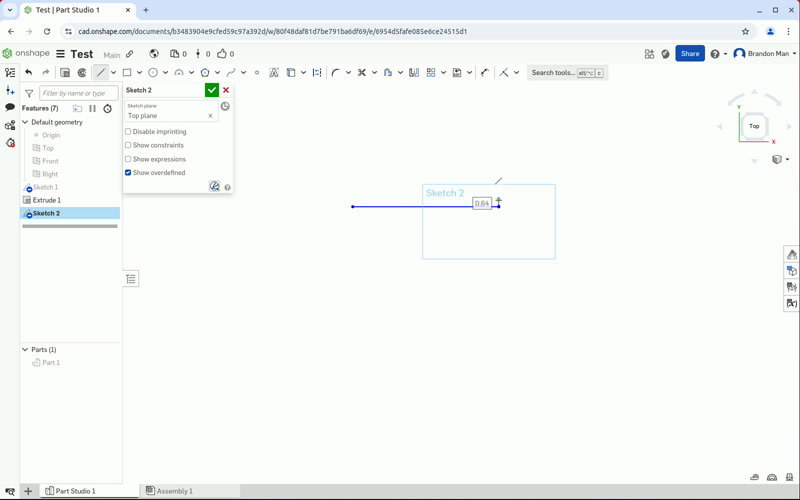
scroll(-6)
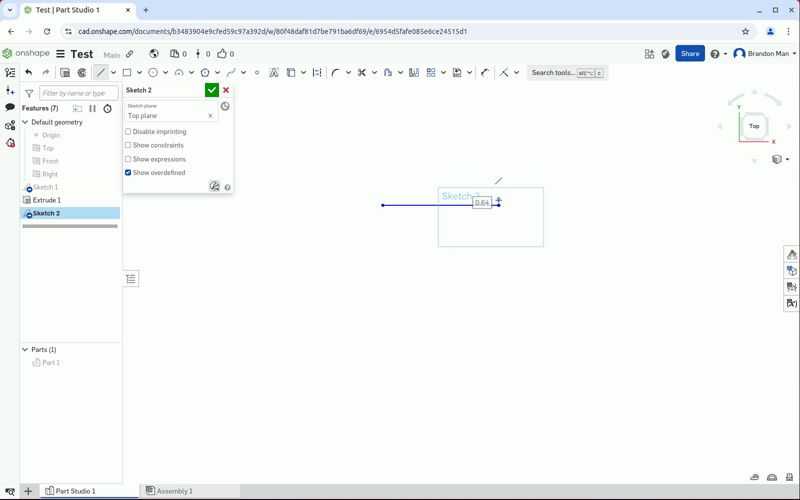
scroll(-6)
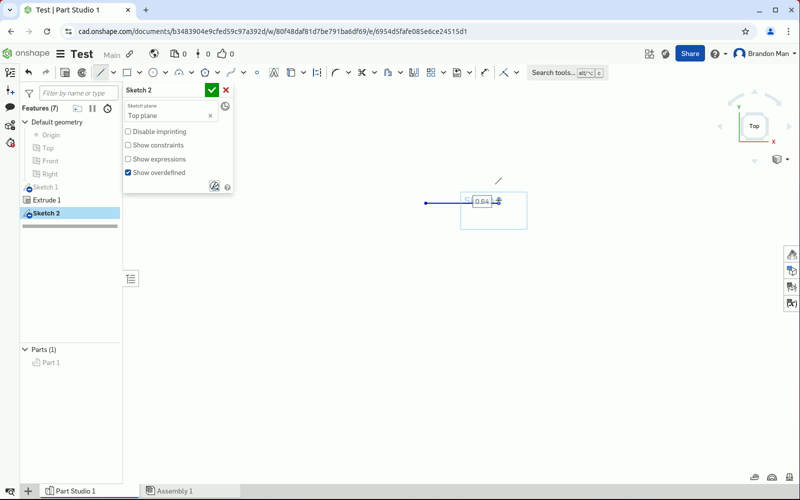
key_up(shift)
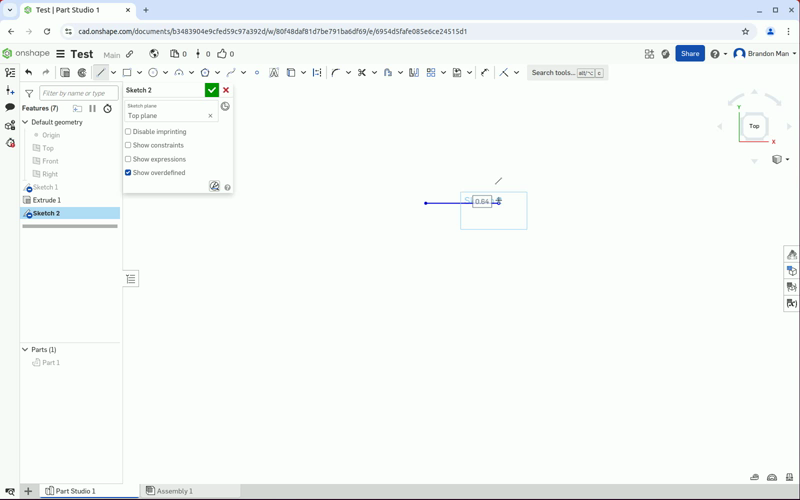
key_down(shift)
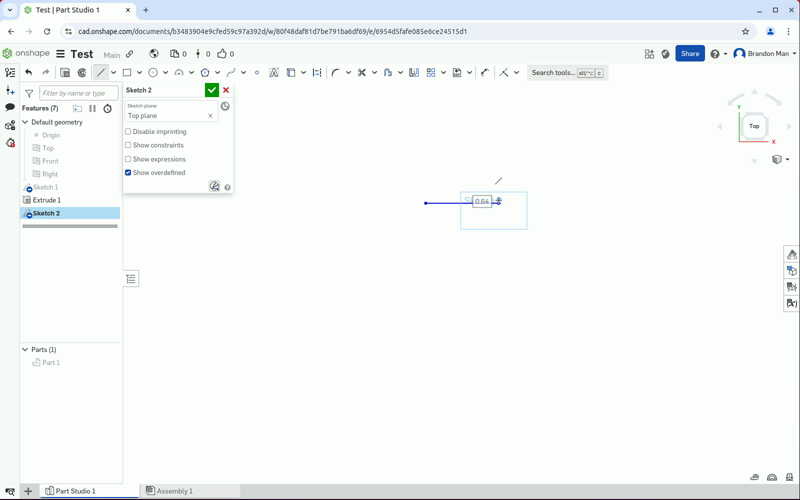
mouse_move(425, 199)
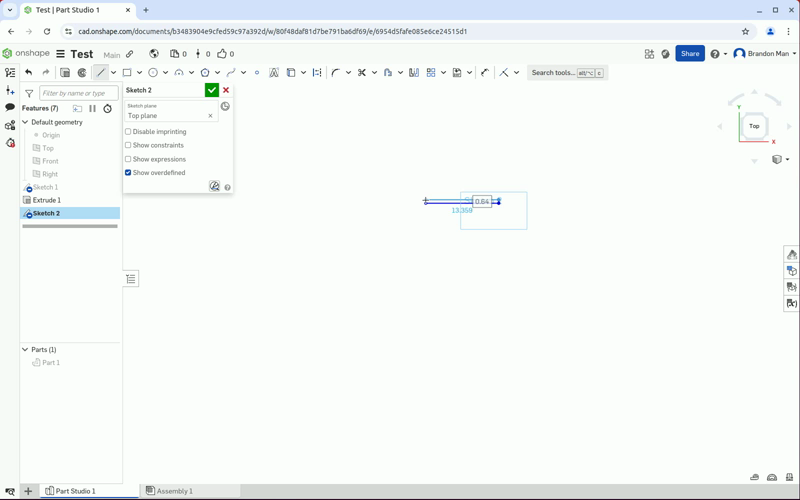
scroll(6)
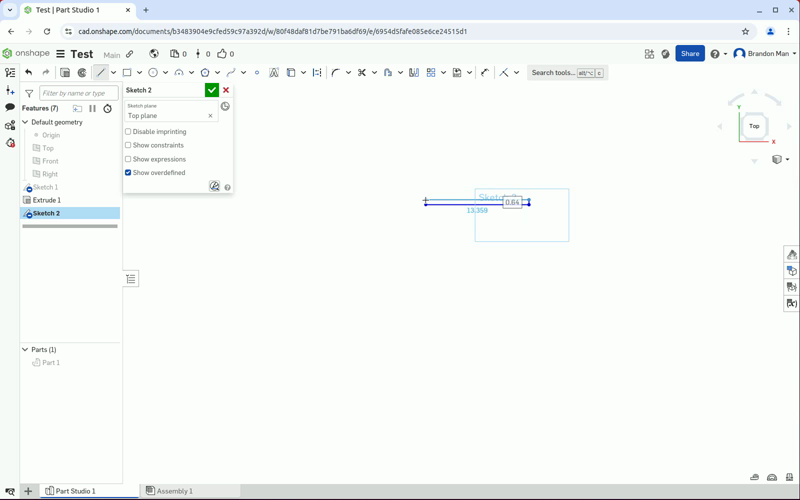
scroll(6)
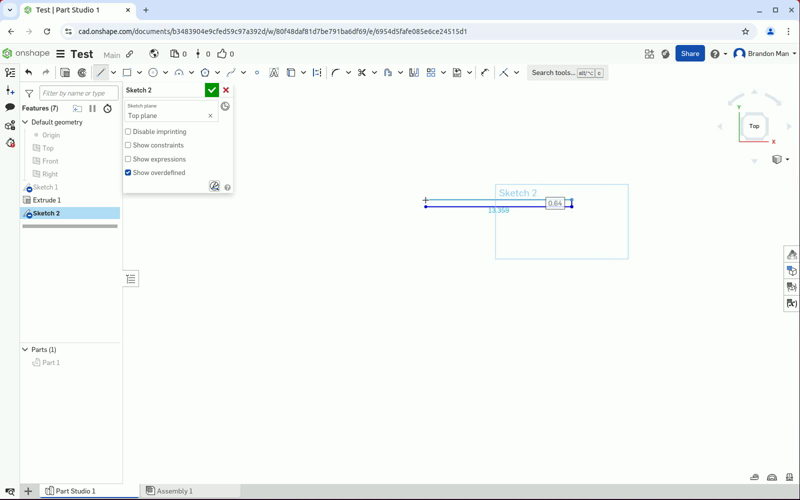
scroll(6)
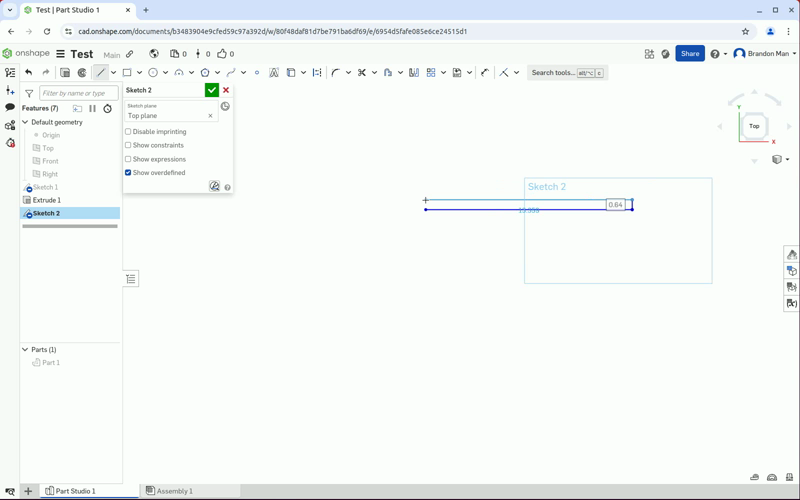
scroll(6)
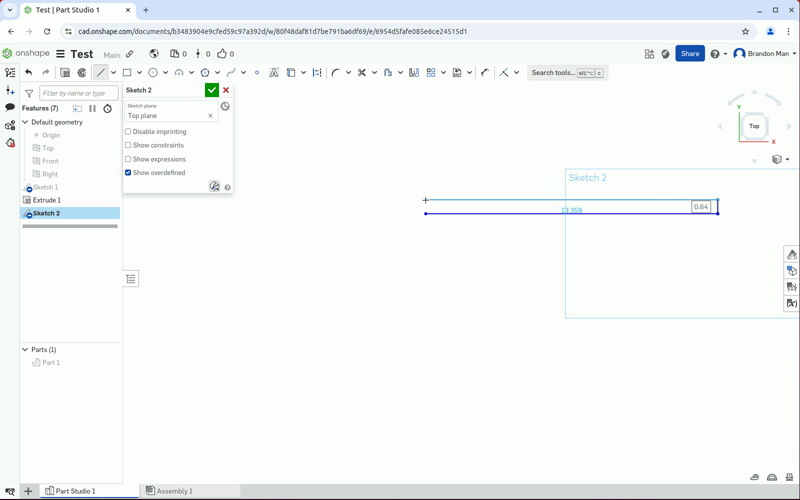
scroll(6)
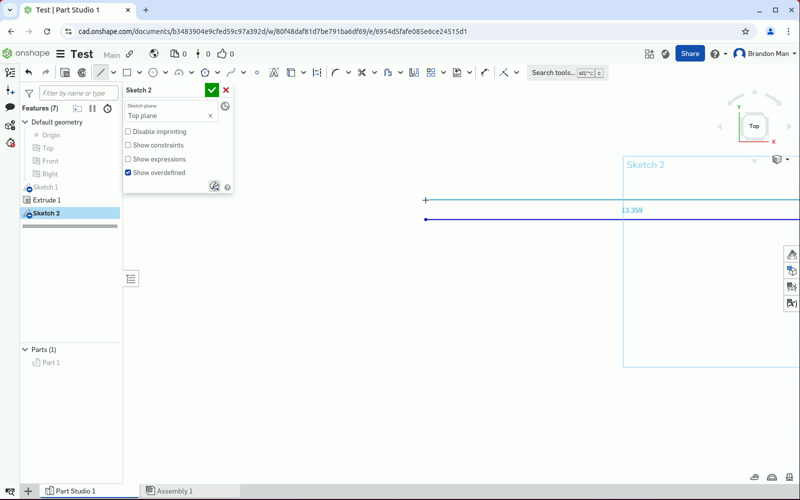
scroll(6)
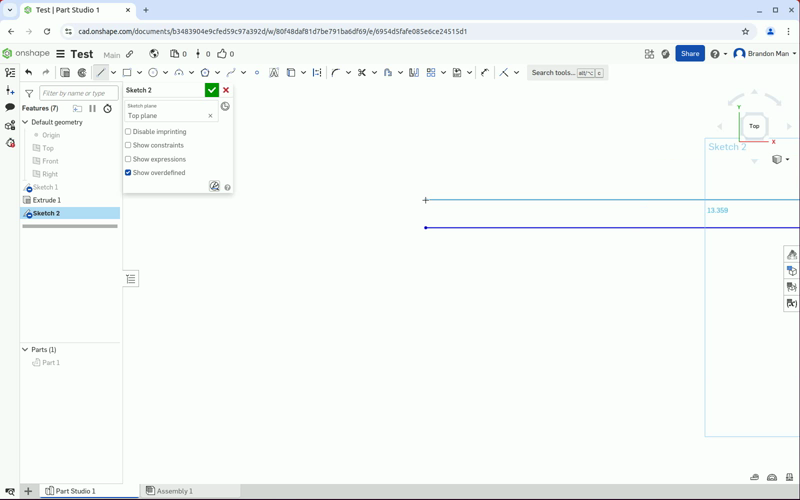
scroll(6)
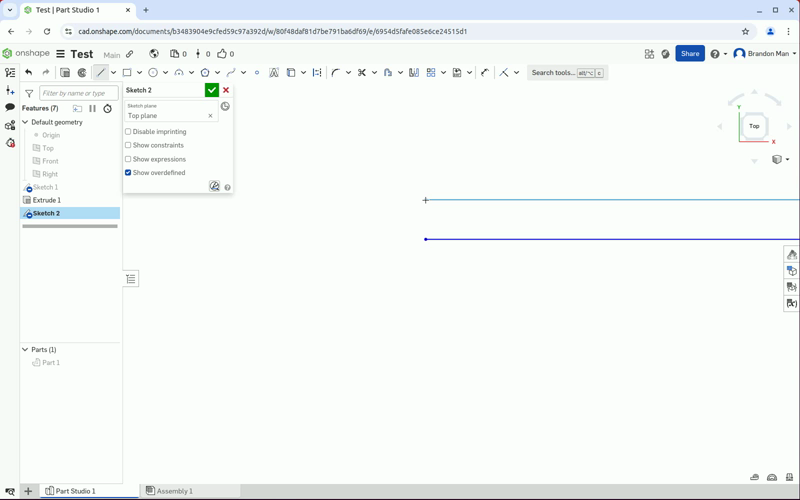
click(425, 199)
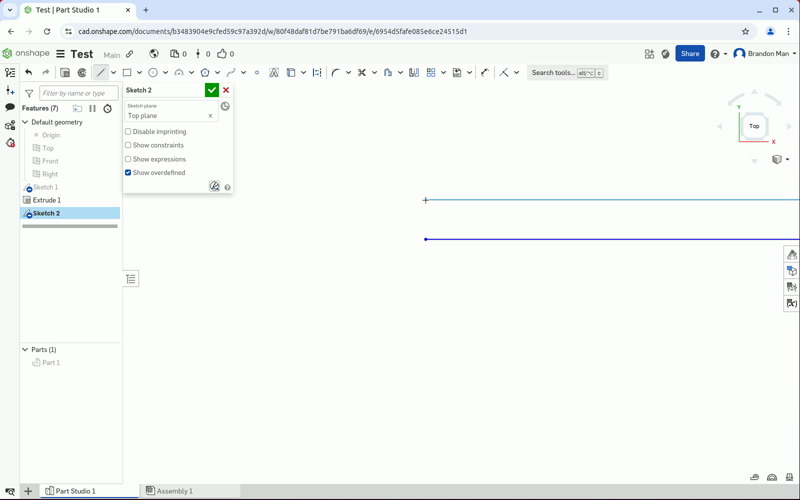
scroll(-6)
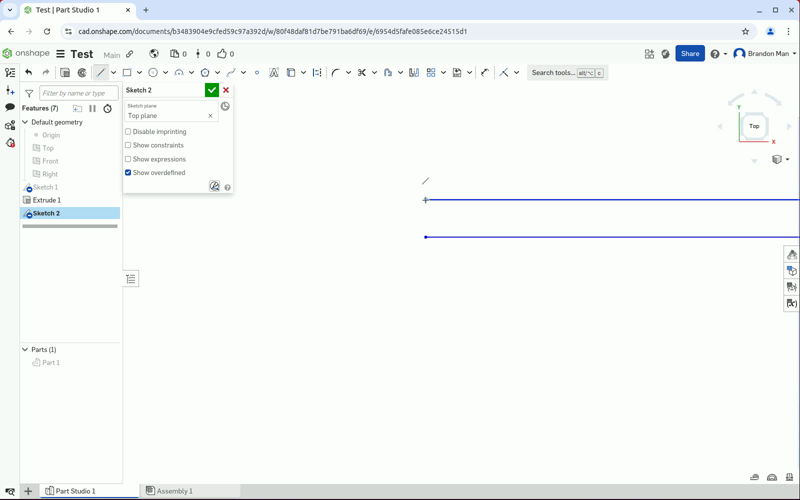
scroll(-6)
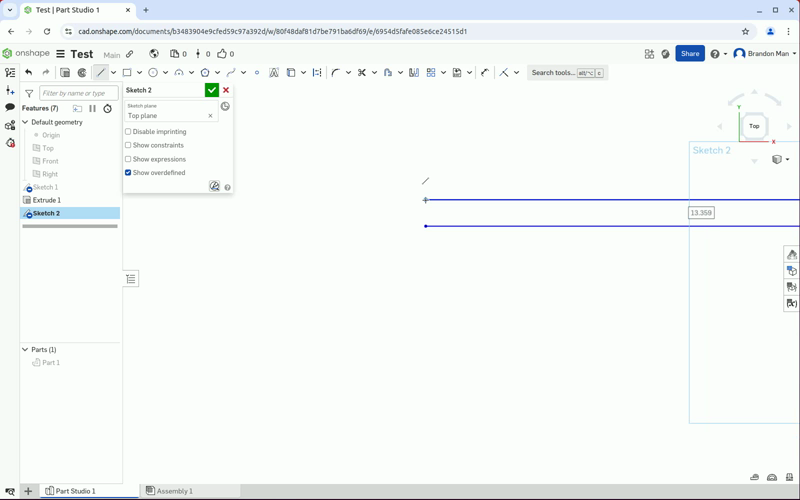
scroll(-6)
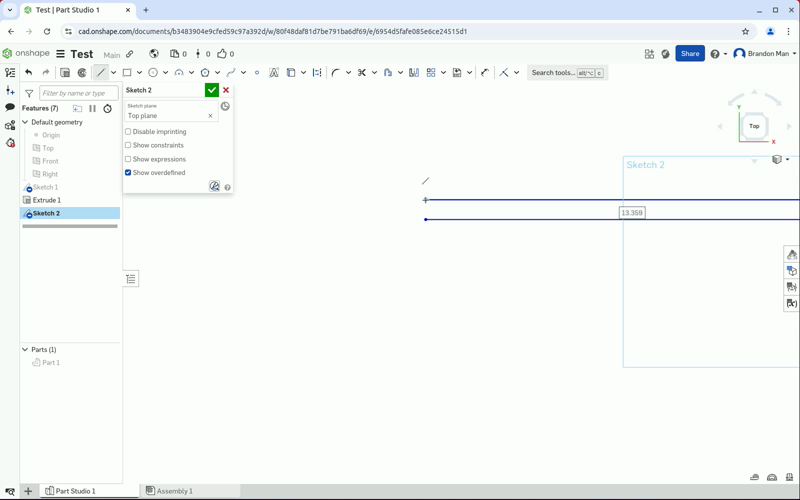
scroll(-6)
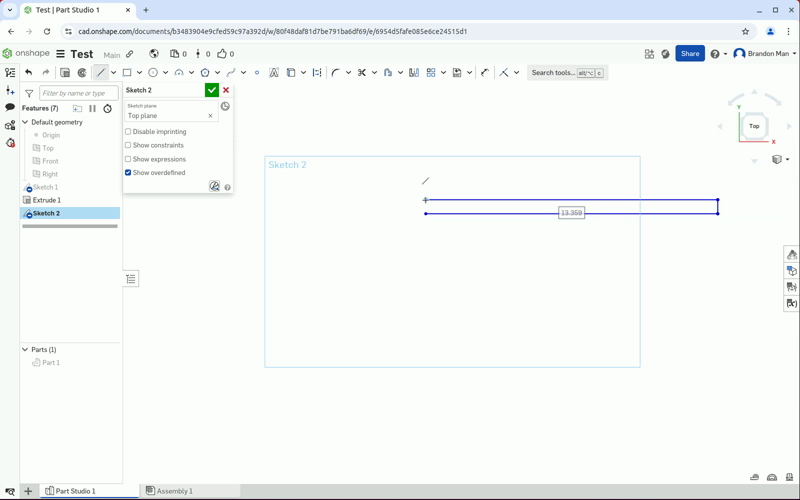
scroll(-6)
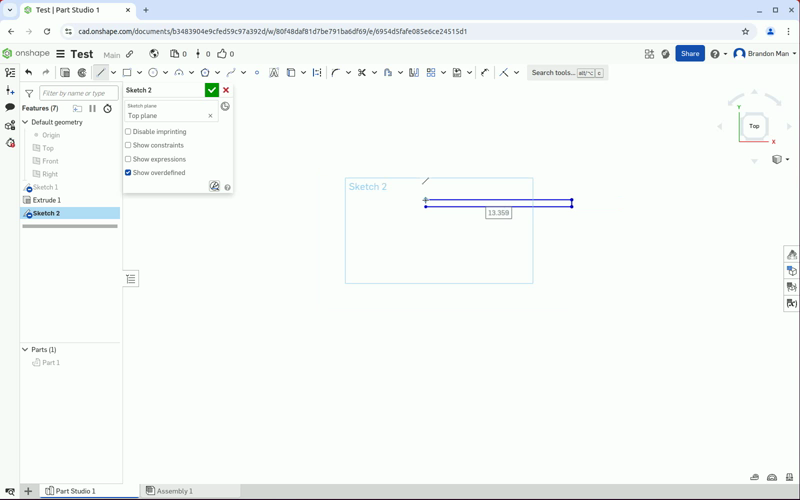
scroll(-6)
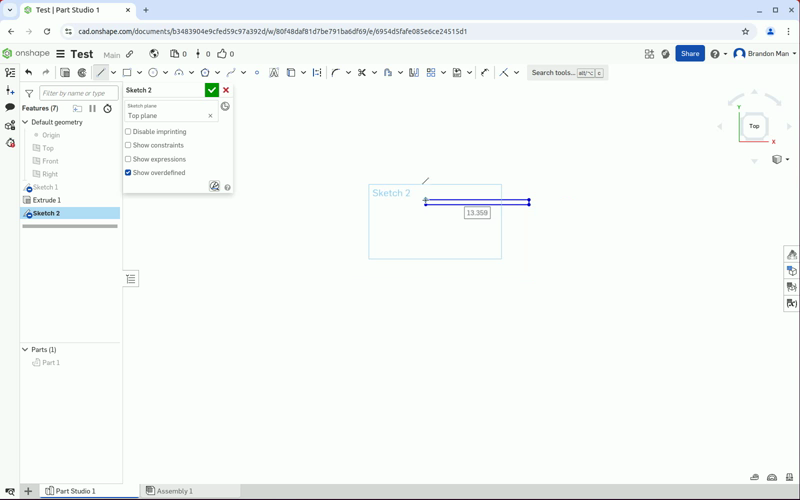
scroll(-6)
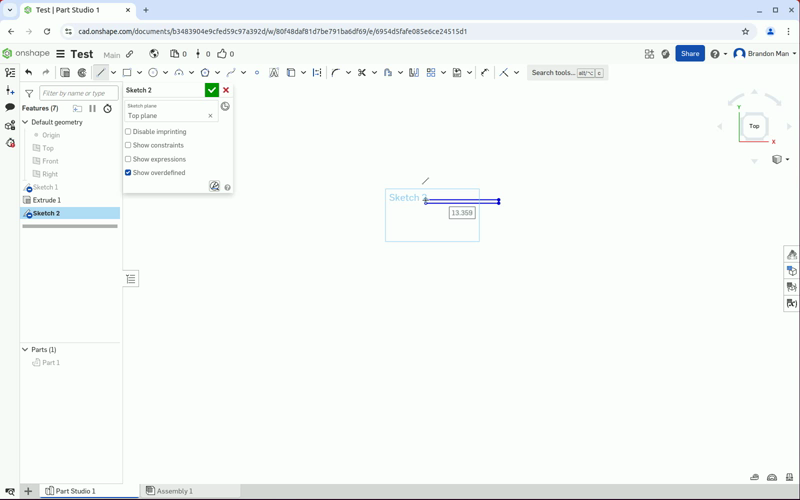
key_up(shift)
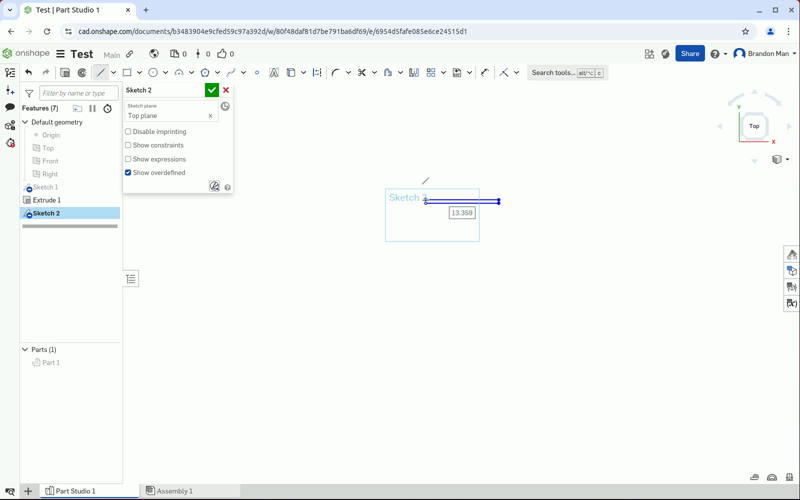
mouse_move(455, 199)
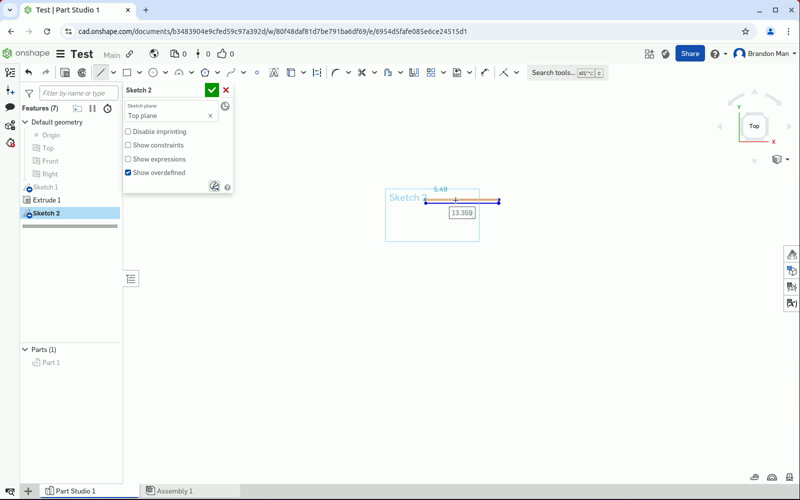
key_down(shift)
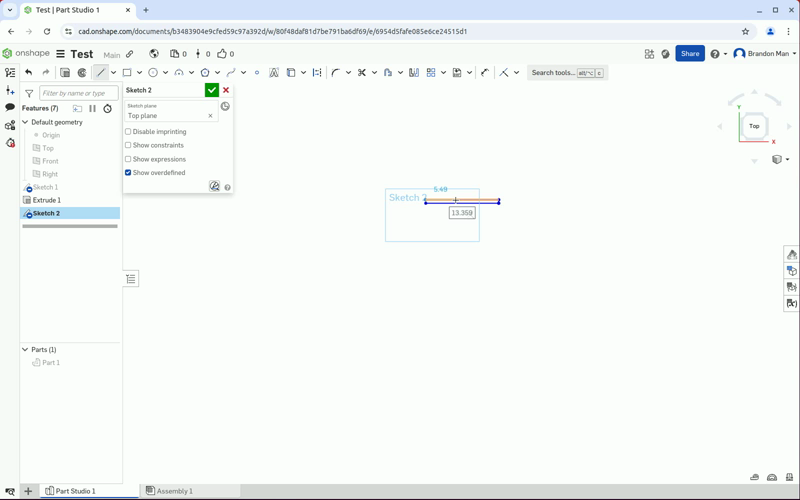
mouse_move(425, 203)
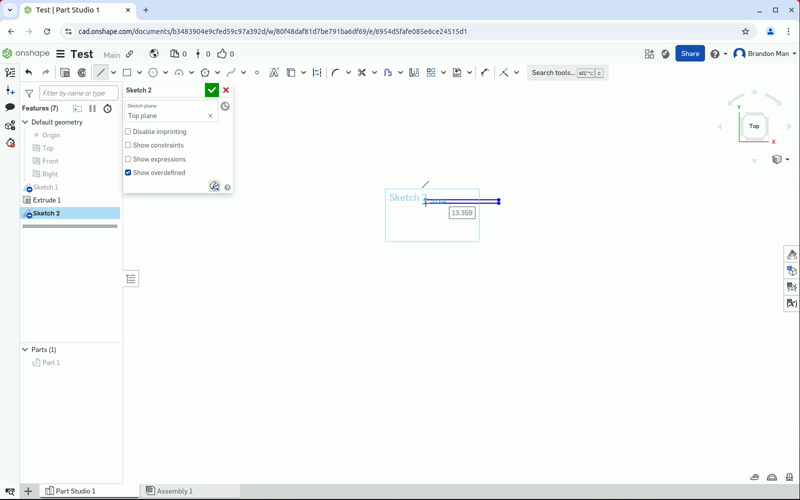
scroll(6)
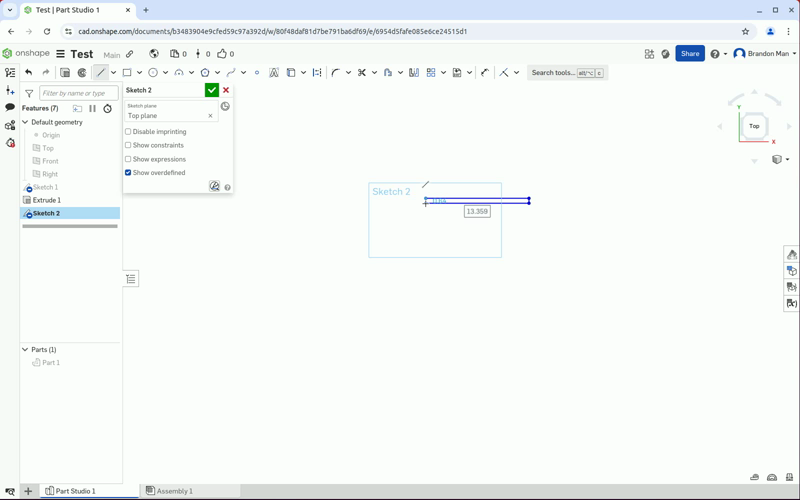
scroll(6)
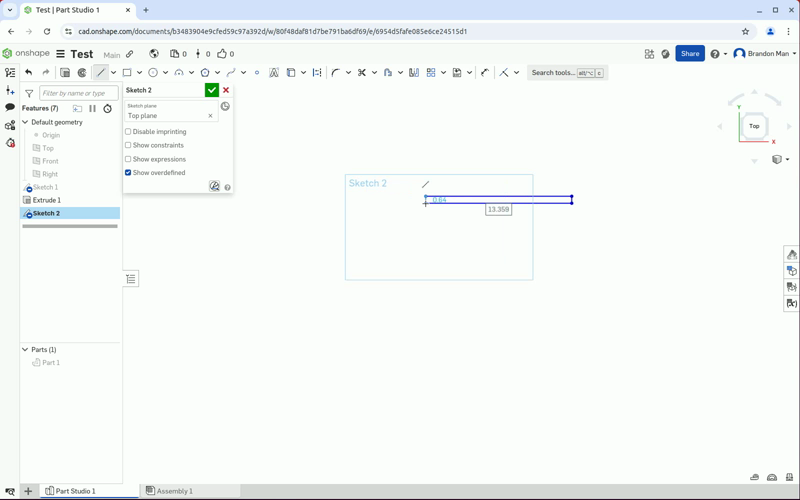
scroll(6)
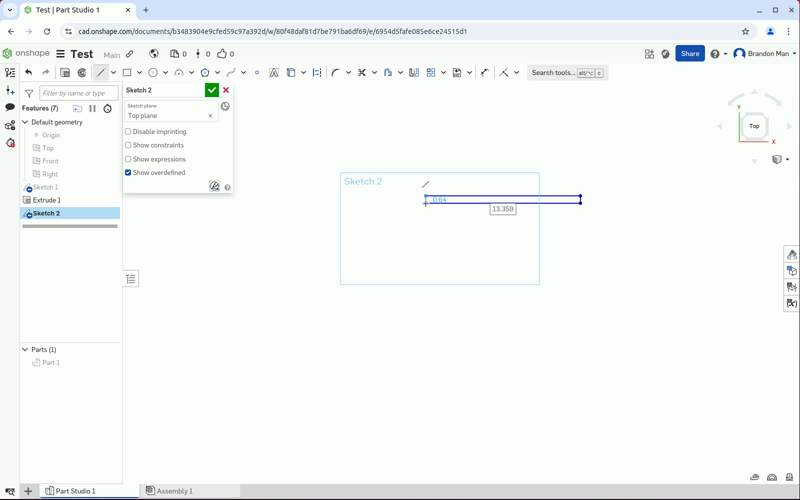
scroll(6)
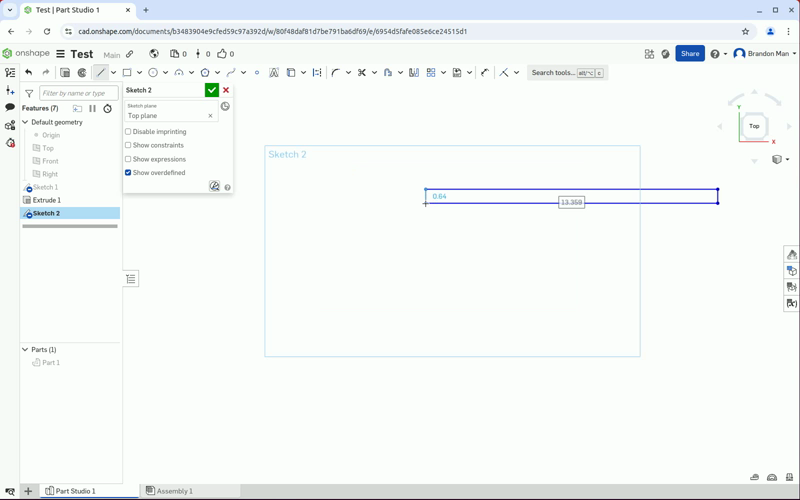
scroll(6)
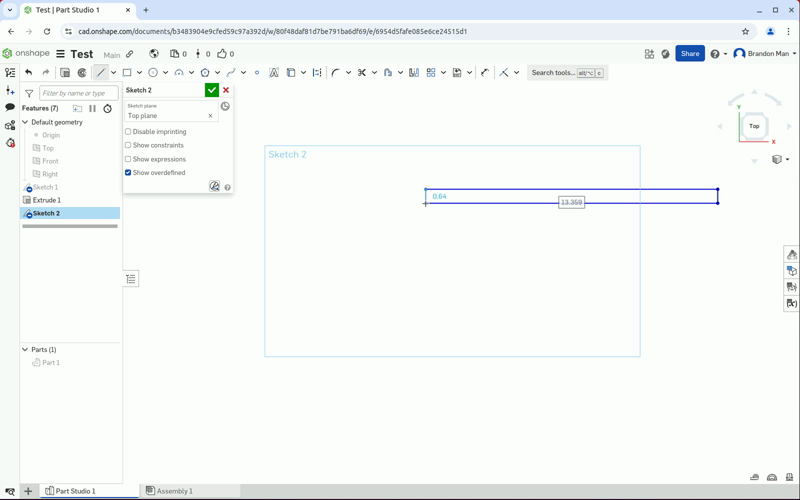
scroll(6)
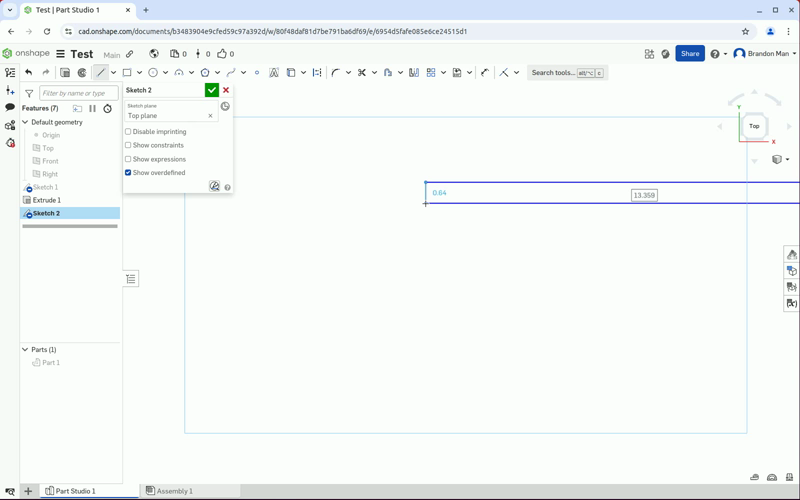
scroll(6)
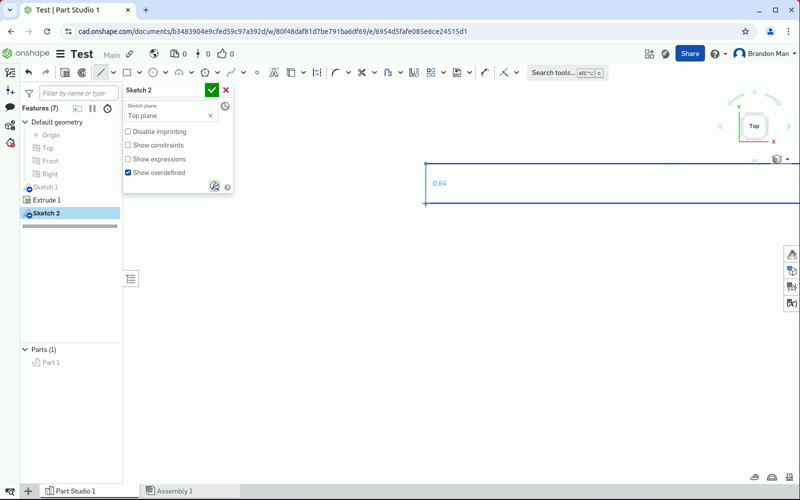
key_up(shift)
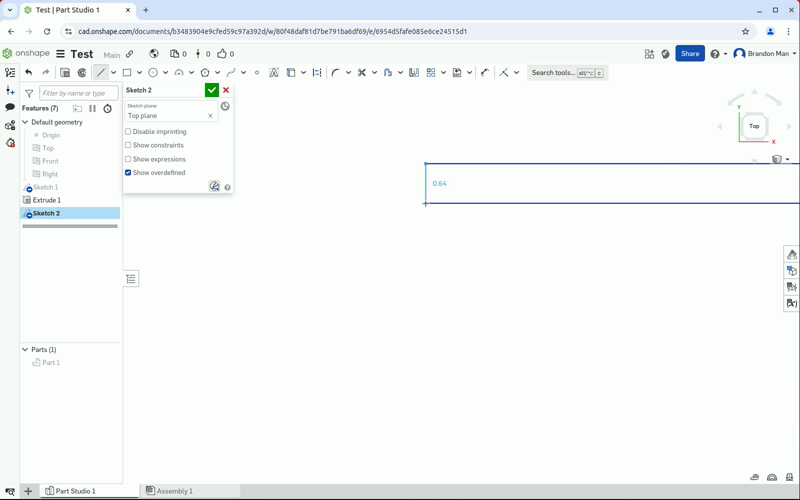
click(425, 203)
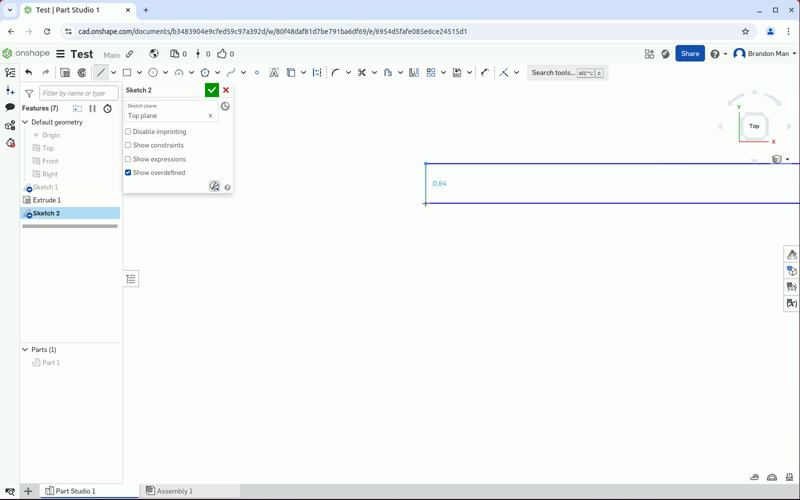
scroll(-6)
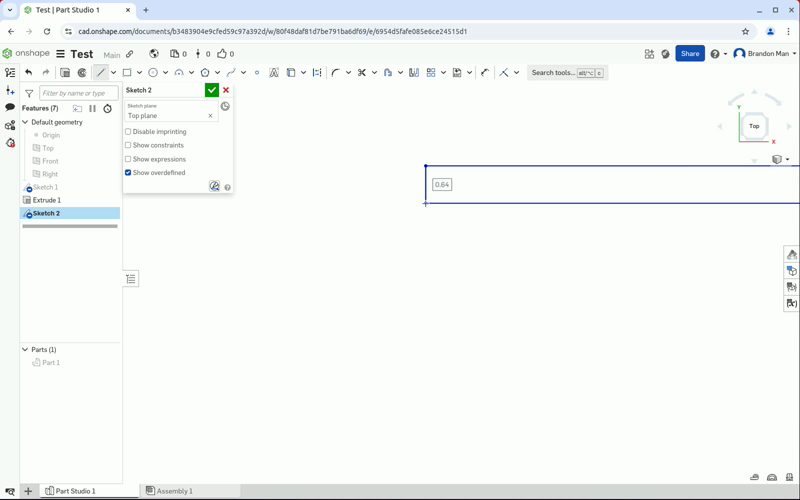
scroll(-6)
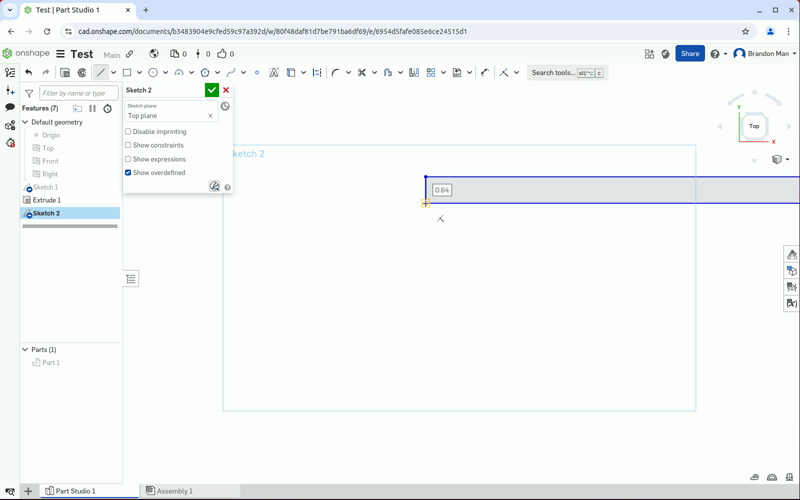
scroll(-6)
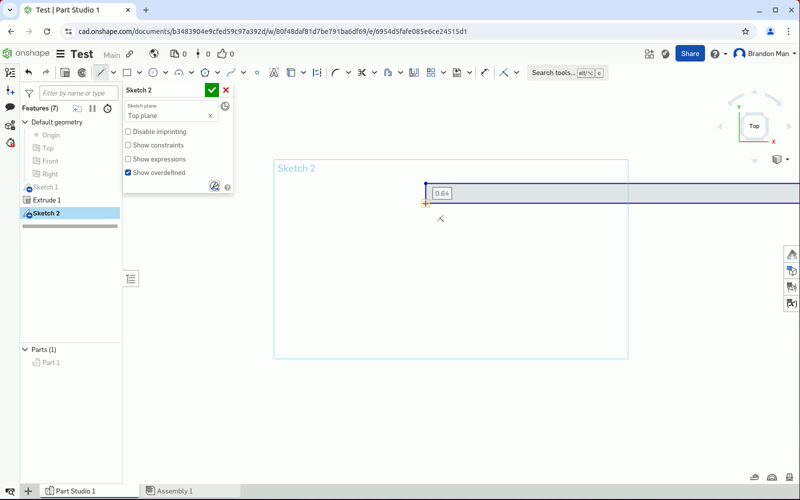
scroll(-6)
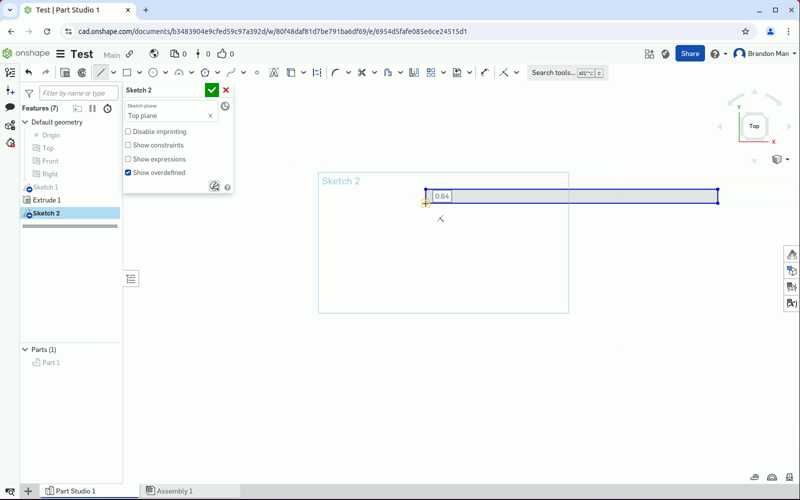
scroll(-6)
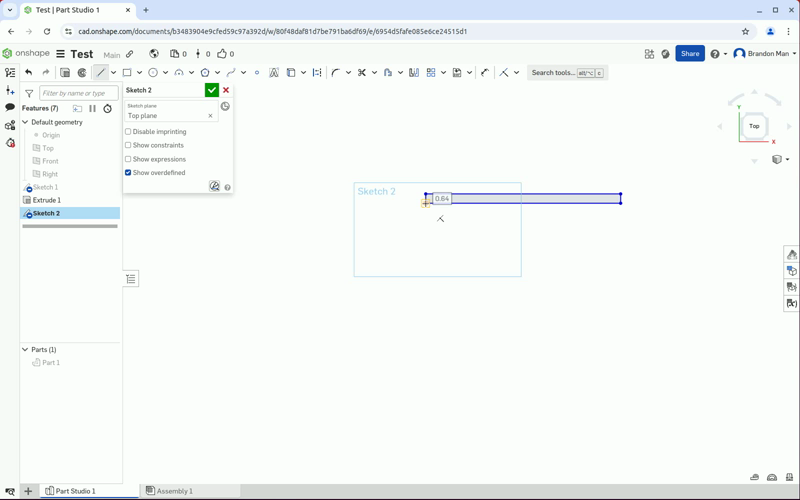
scroll(-6)
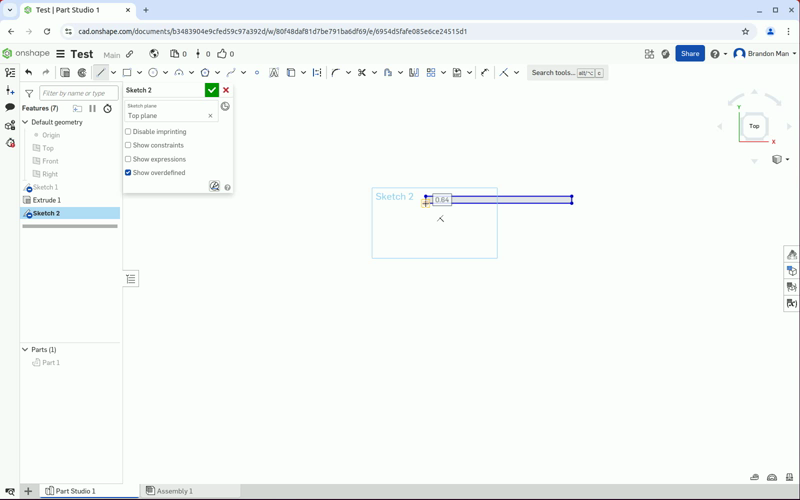
scroll(-6)
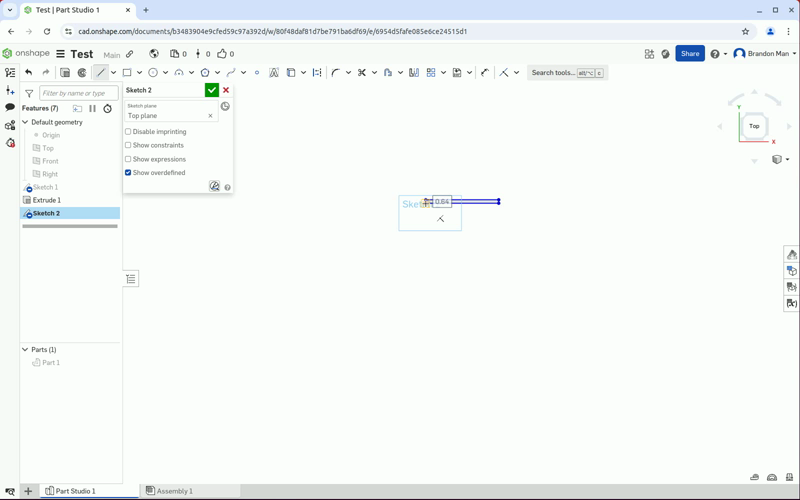
key(esc)
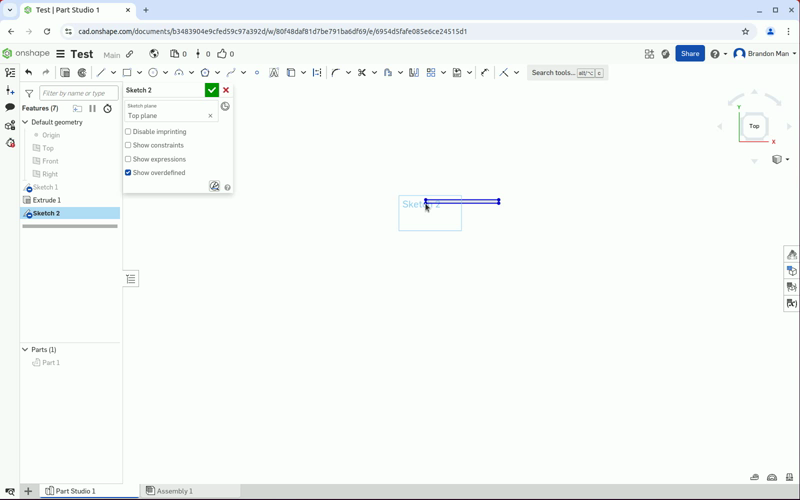
mouse_move(468, 200)
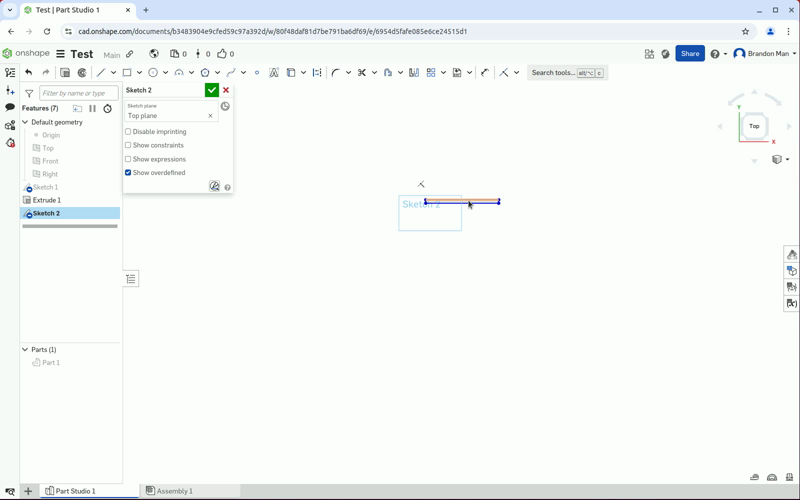
scroll(6)
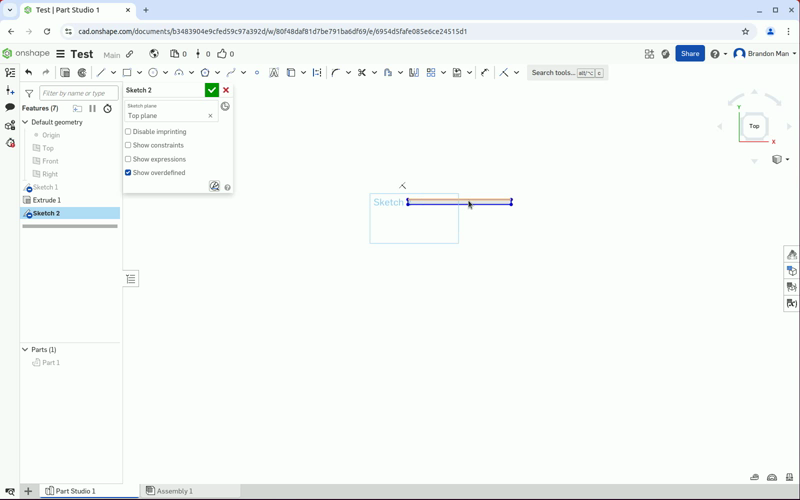
scroll(6)
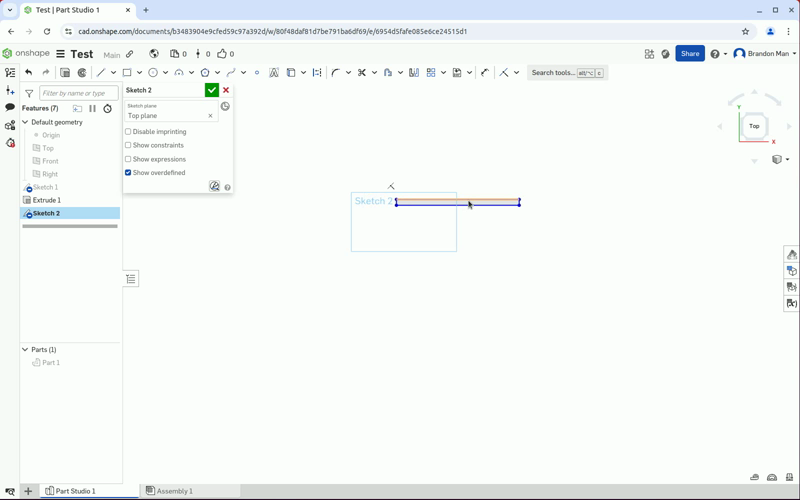
scroll(6)
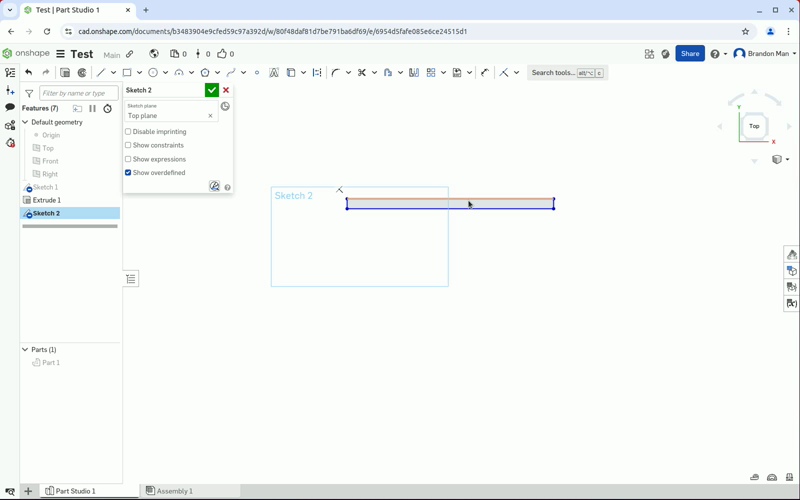
scroll(6)
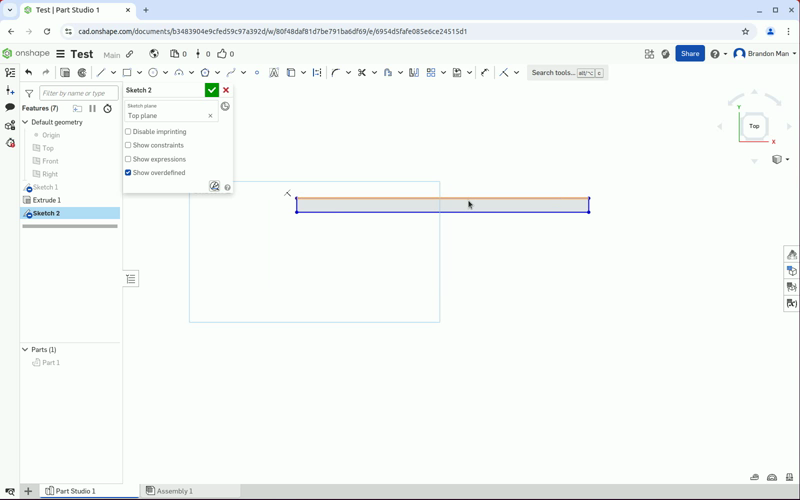
scroll(6)
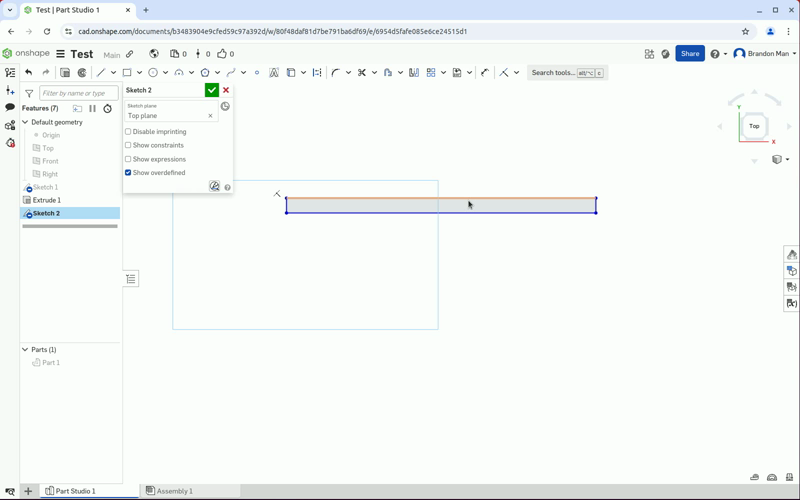
scroll(6)
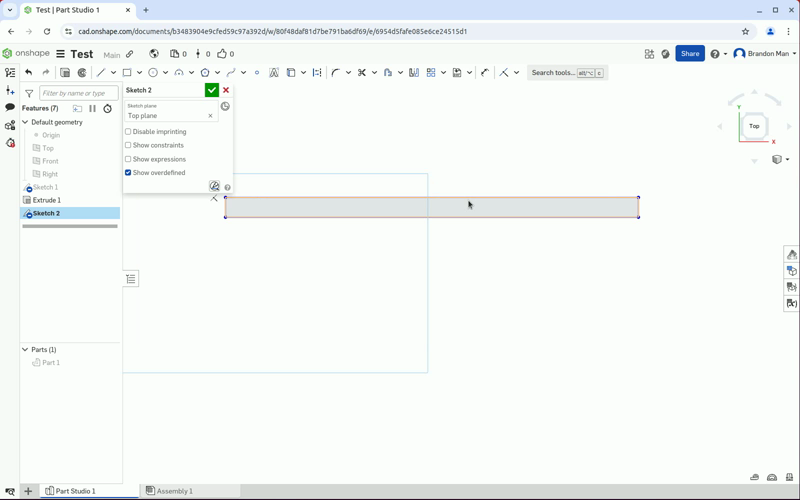
scroll(6)
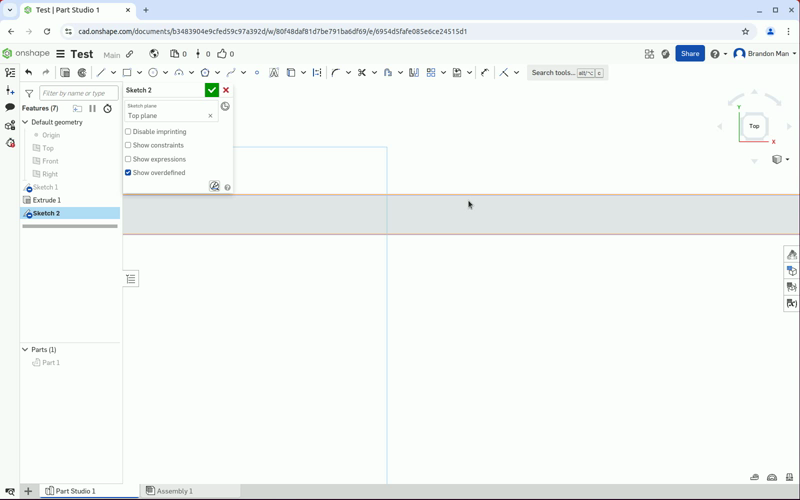
click(468, 200)
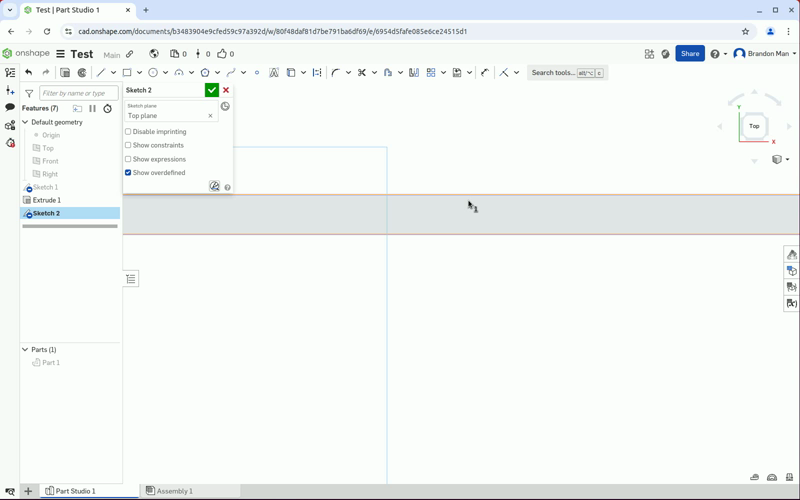
scroll(-6)
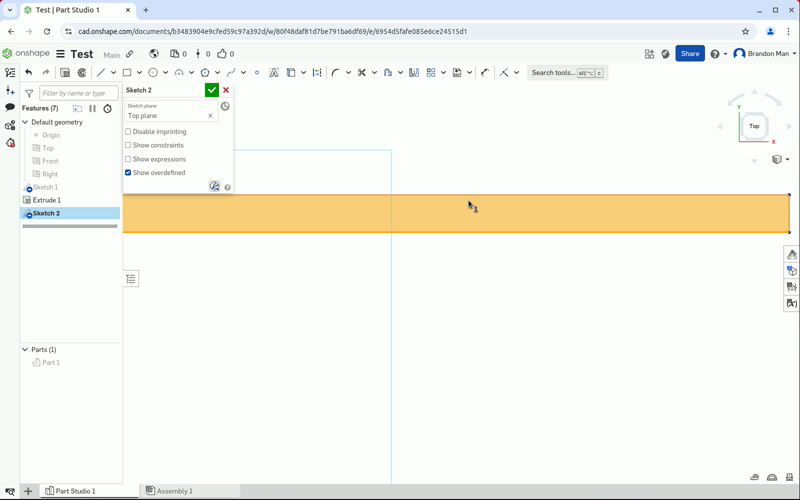
scroll(-6)
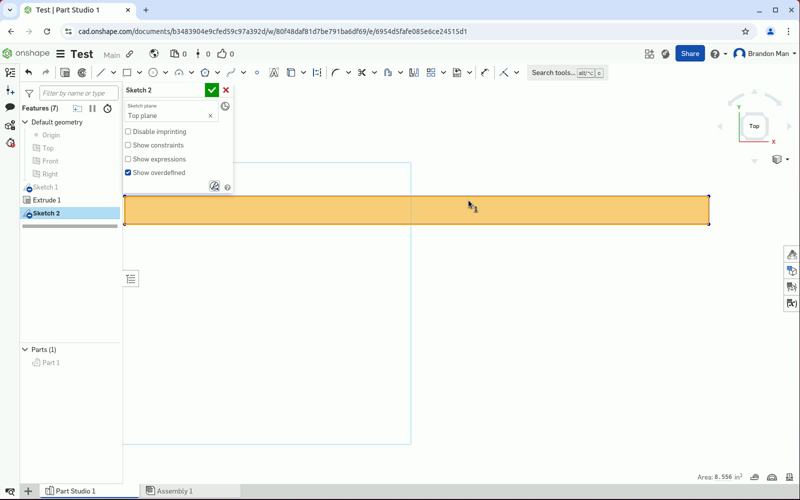
scroll(-6)
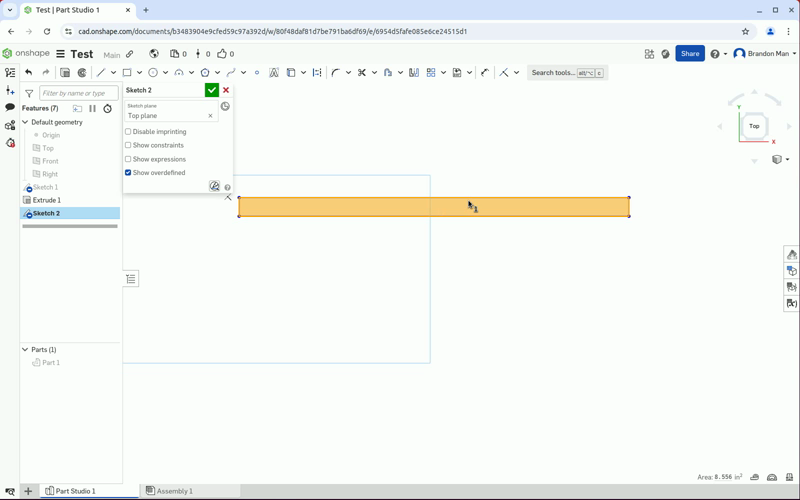
scroll(-6)
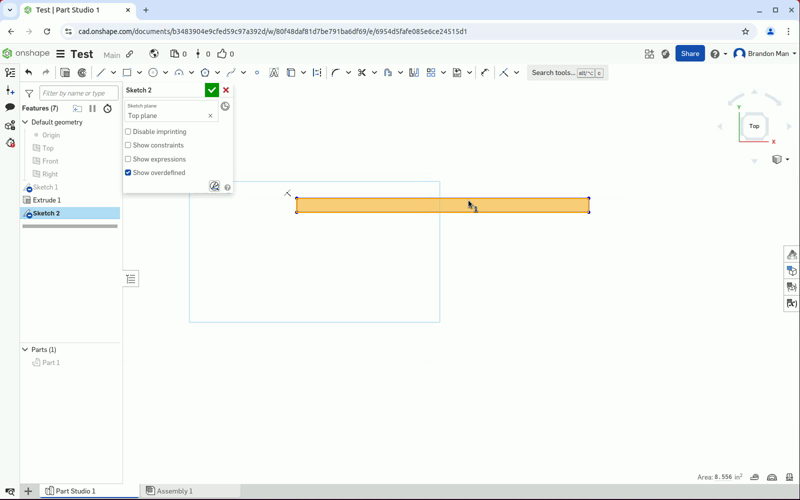
scroll(-6)
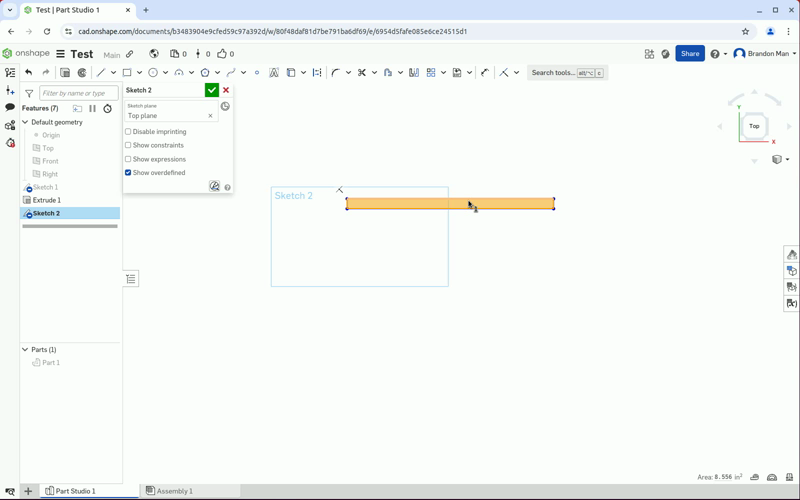
scroll(-6)
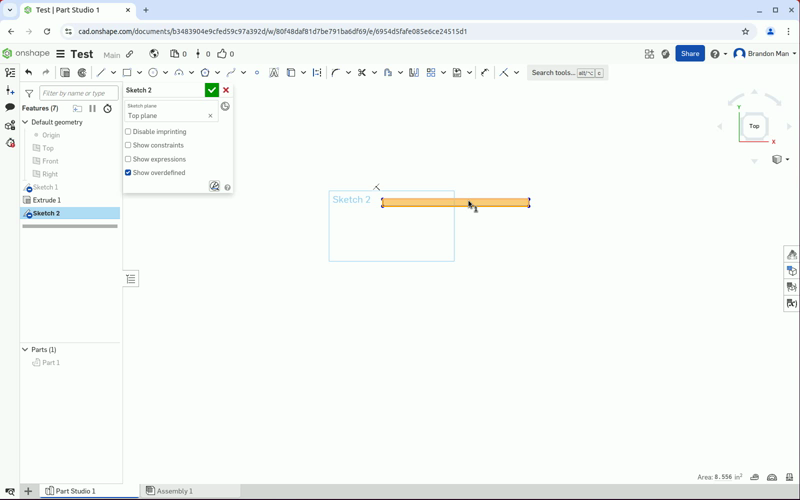
scroll(-6)
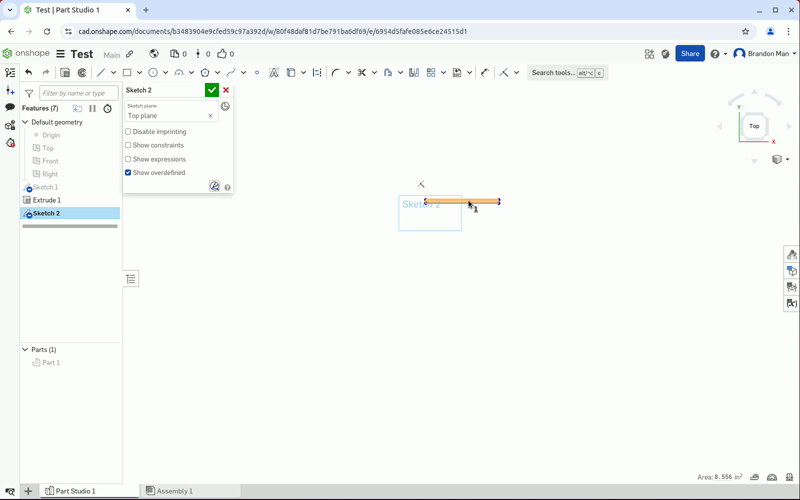
mouse_move(73, 352)
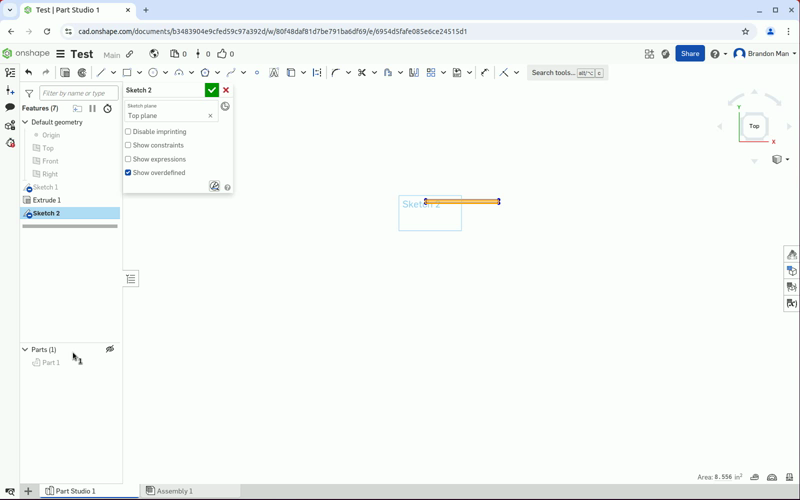
key(shift+y)
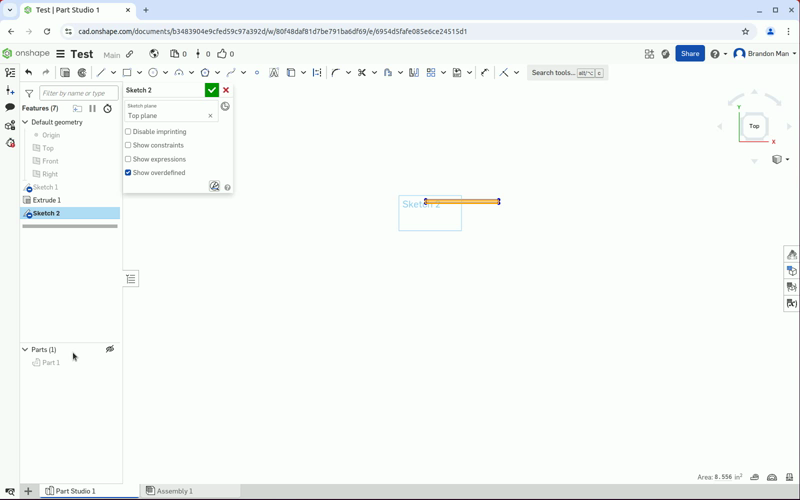
key(shift+e)
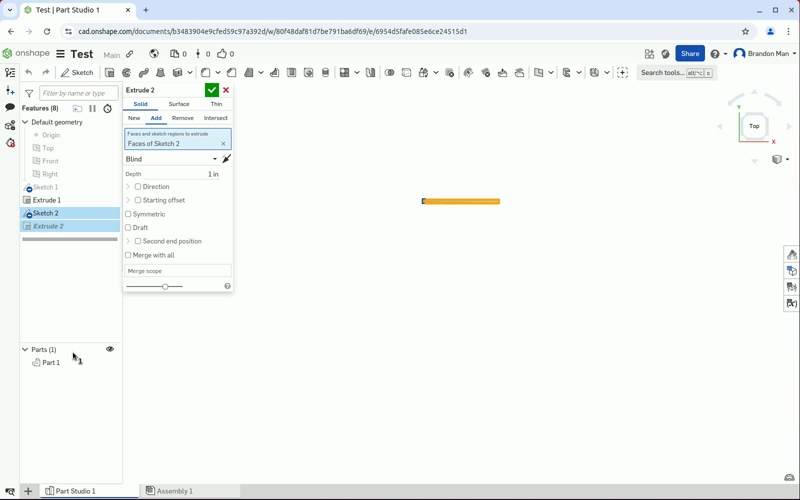
mouse_move(143, 106)
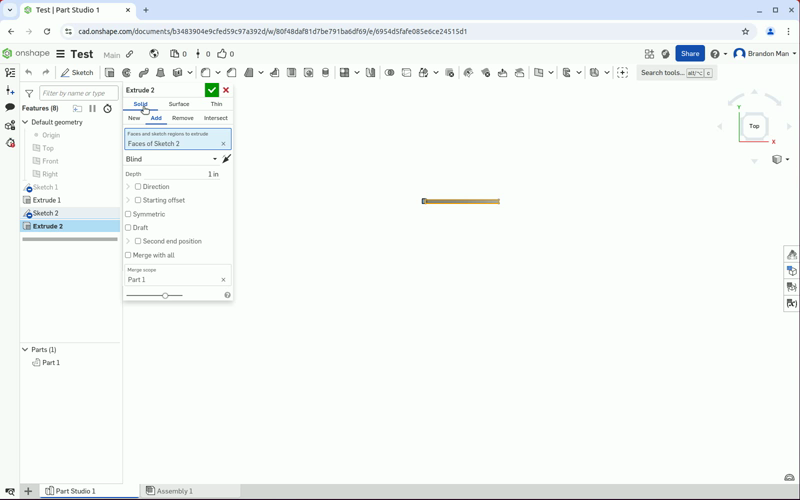
click(143, 106)
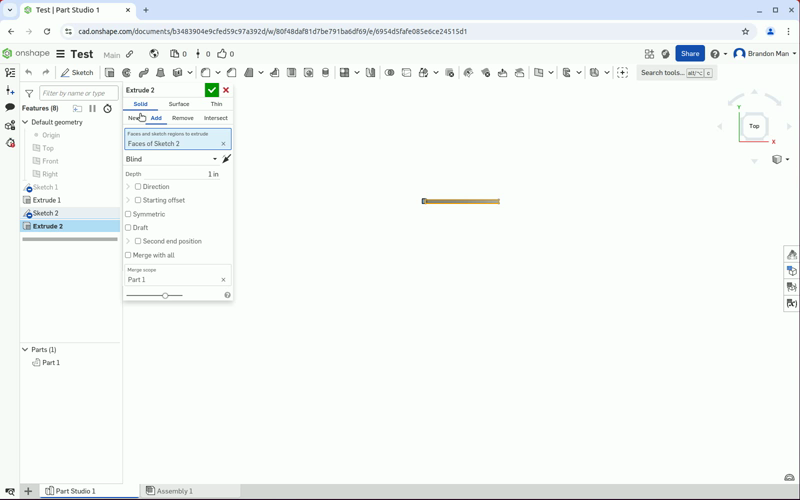
mouse_move(137, 120)
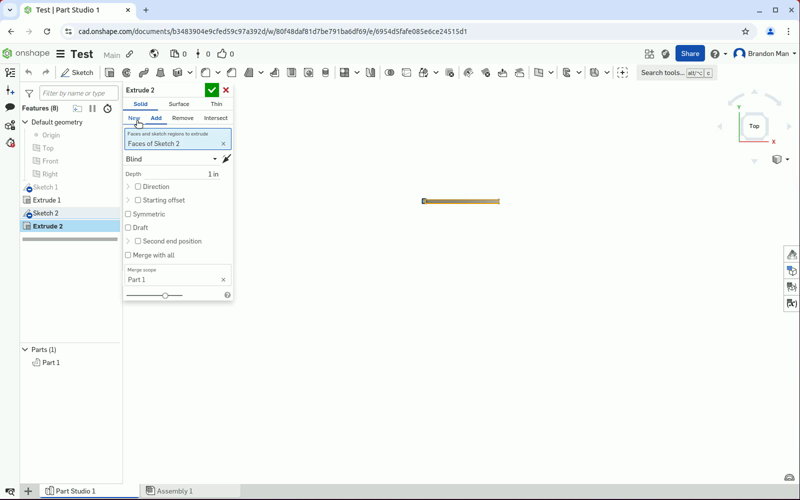
click(137, 120)
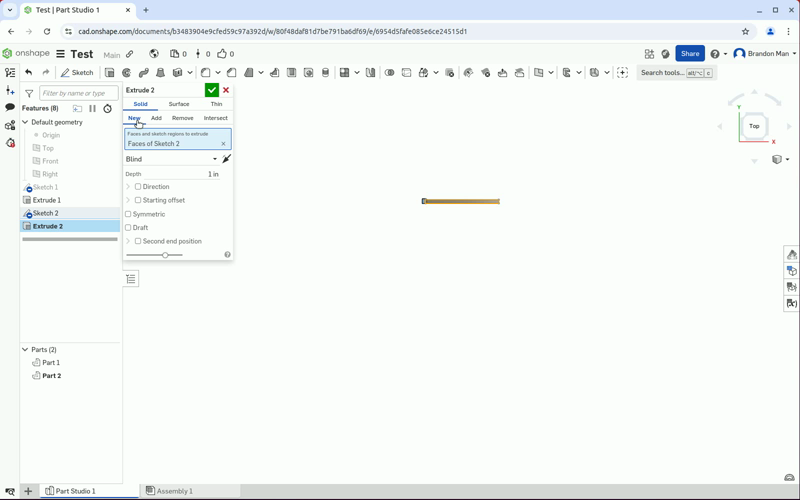
key(tab, 4)
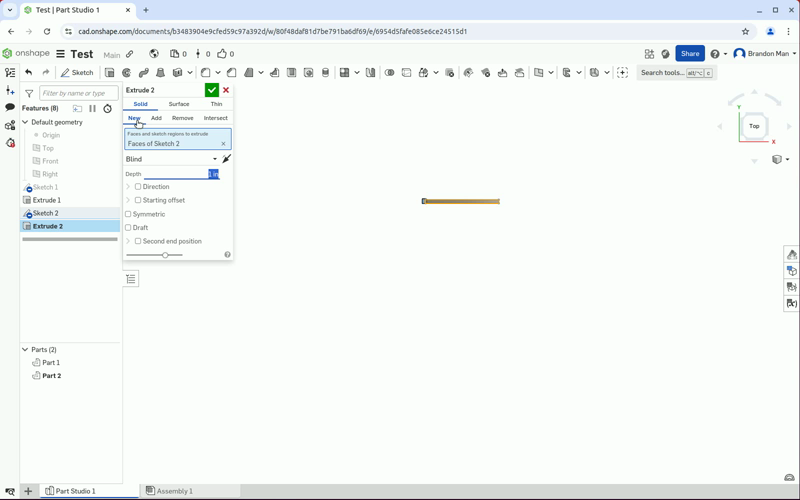
text(23.108)
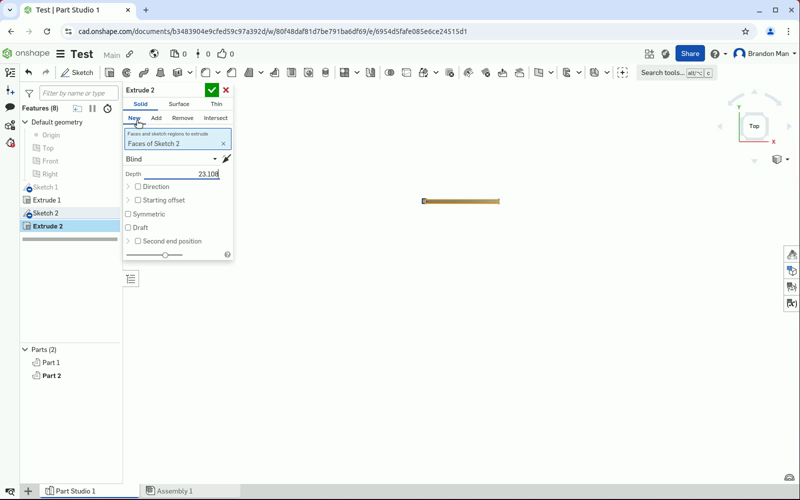
key(enter)
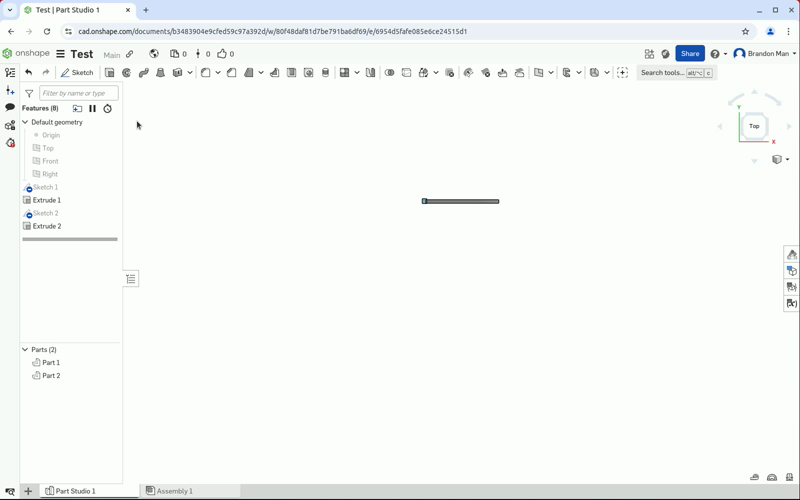
key(shift+h)
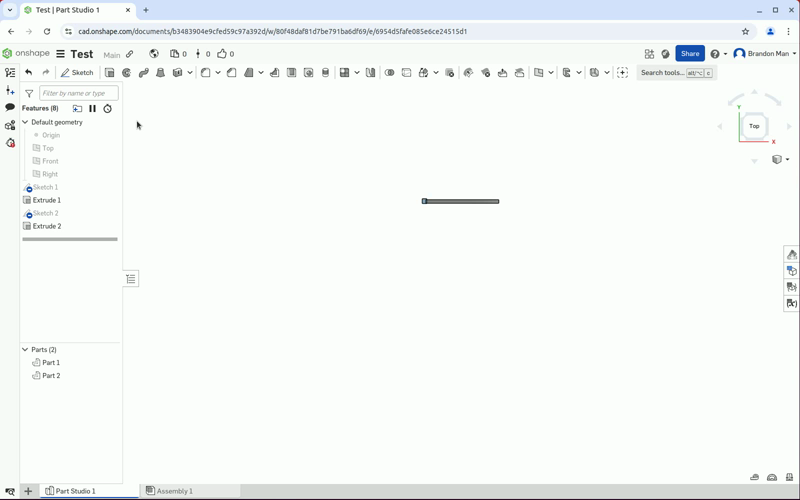
key(shift+h)
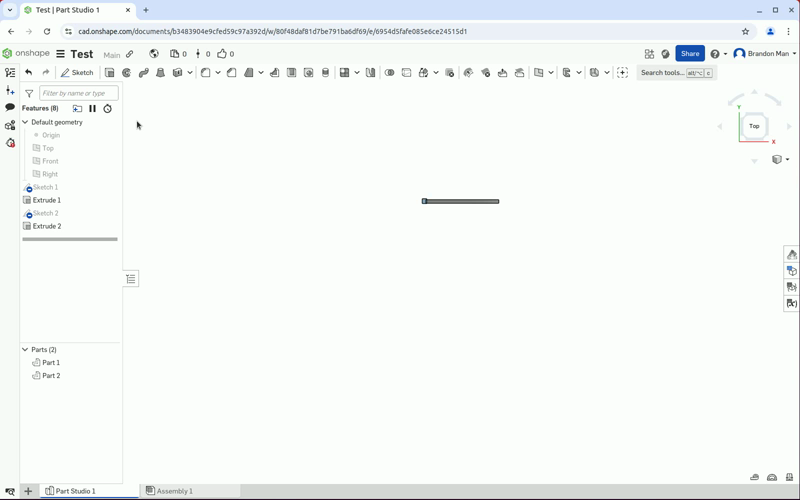
mouse_move(73, 189)
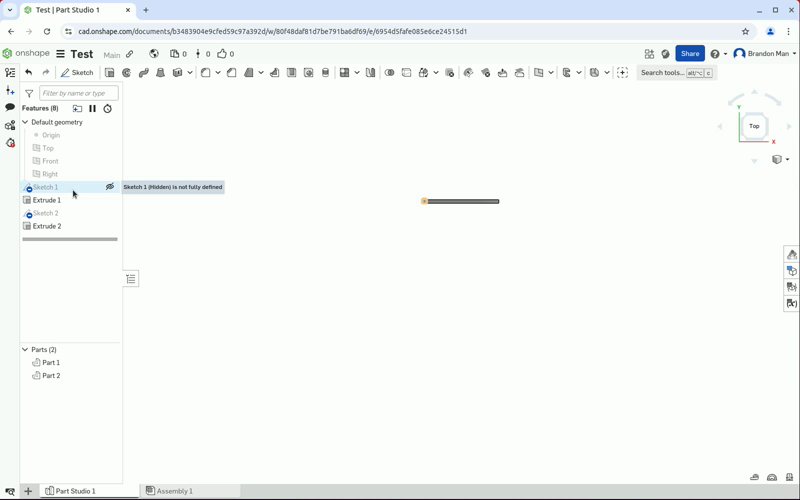
click(73, 189)
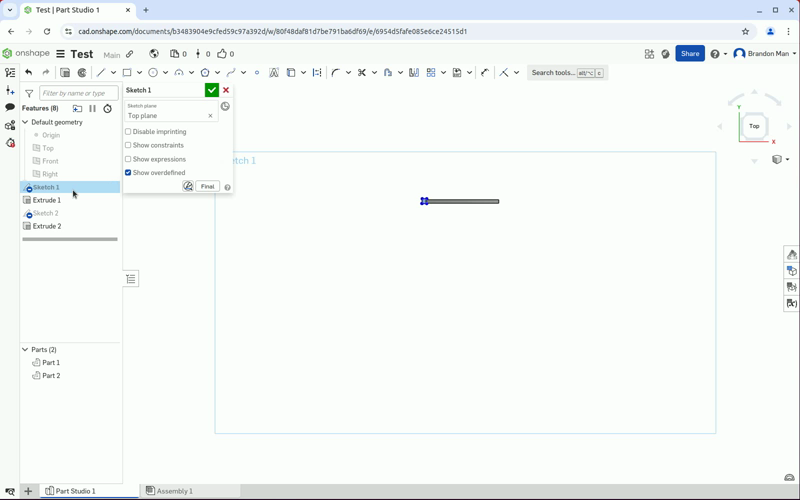
mouse_move(229, 92)
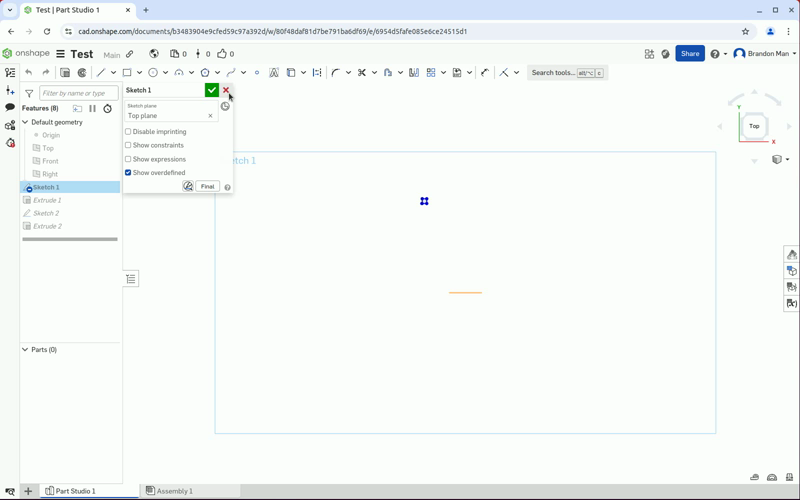
click(229, 92)
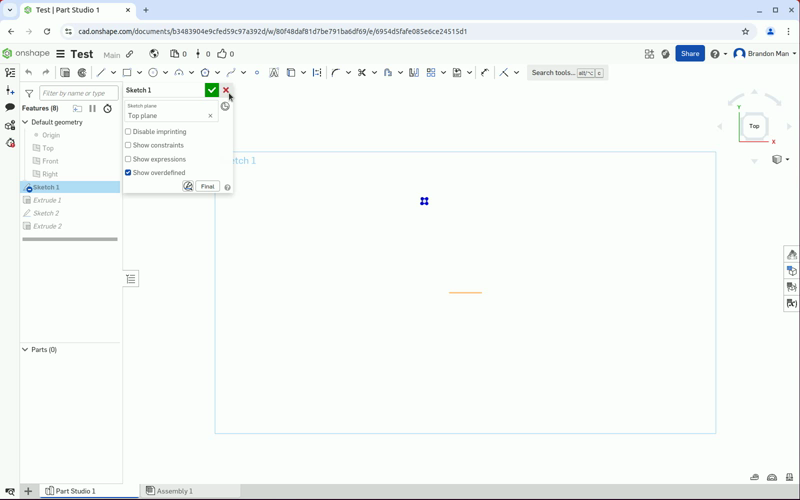
key(shift+s)
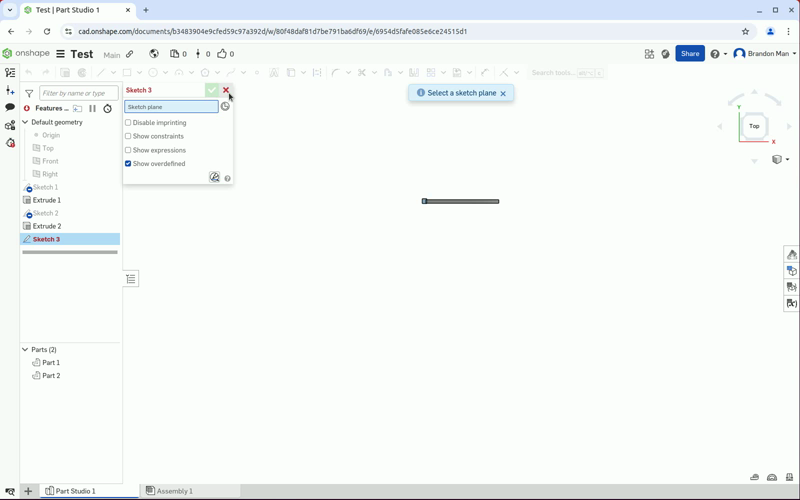
mouse_move(73, 150)
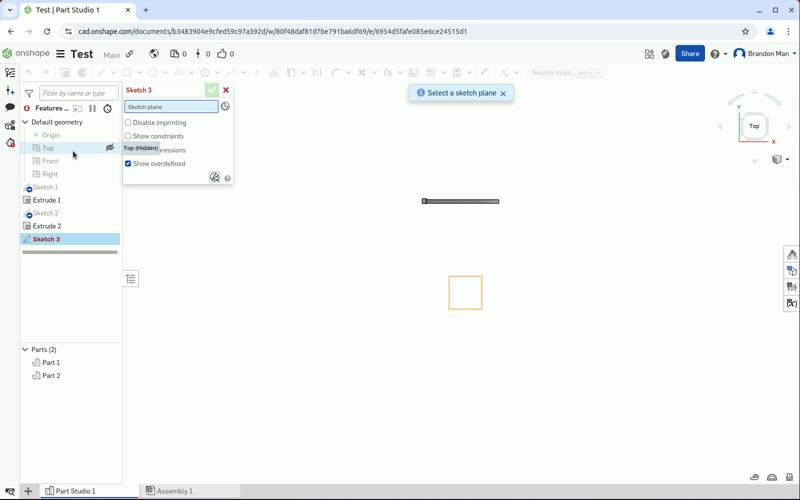
click(73, 150)
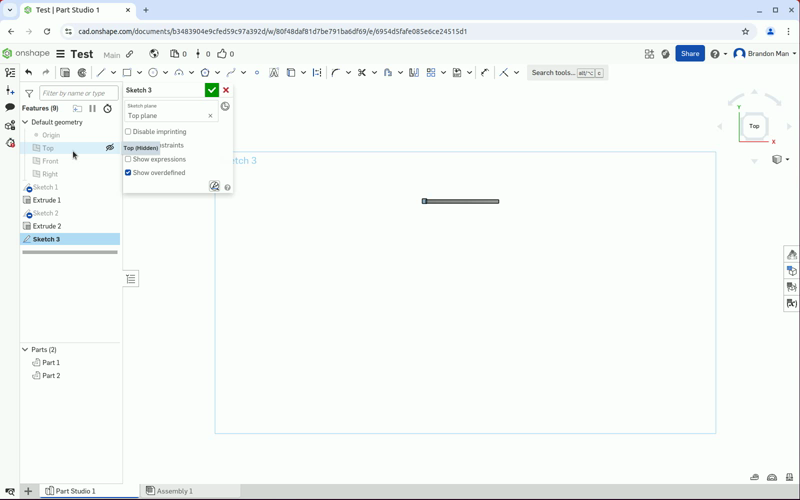
mouse_move(73, 352)
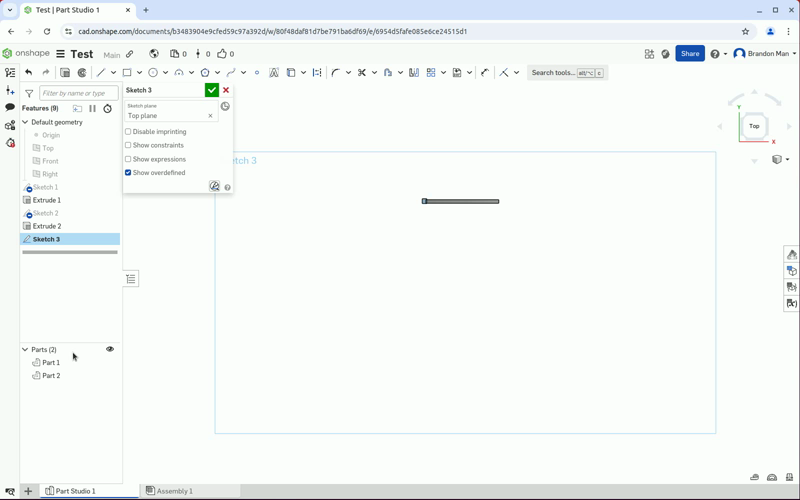
key(y)
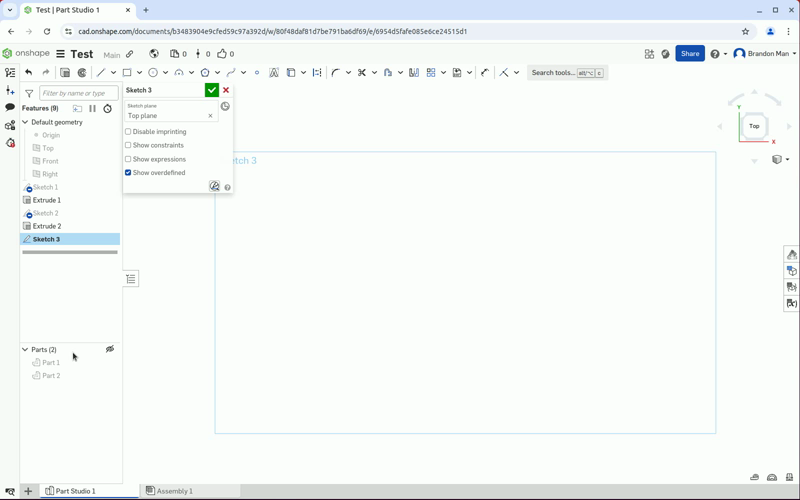
key(l)
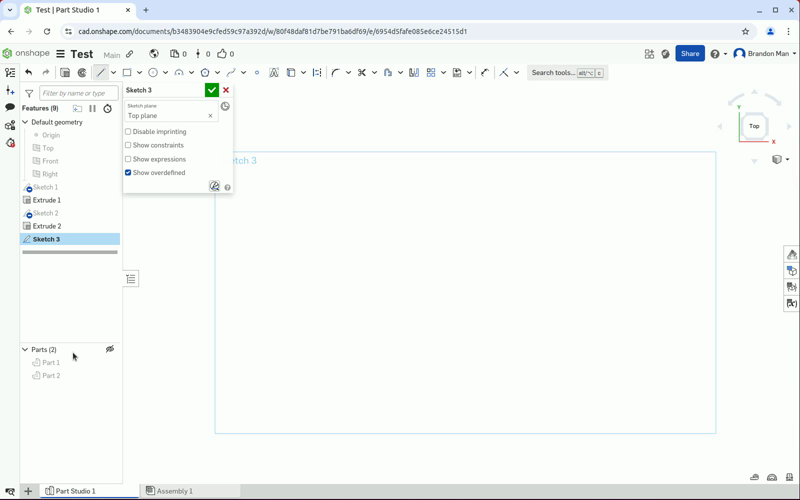
key_down(shift)
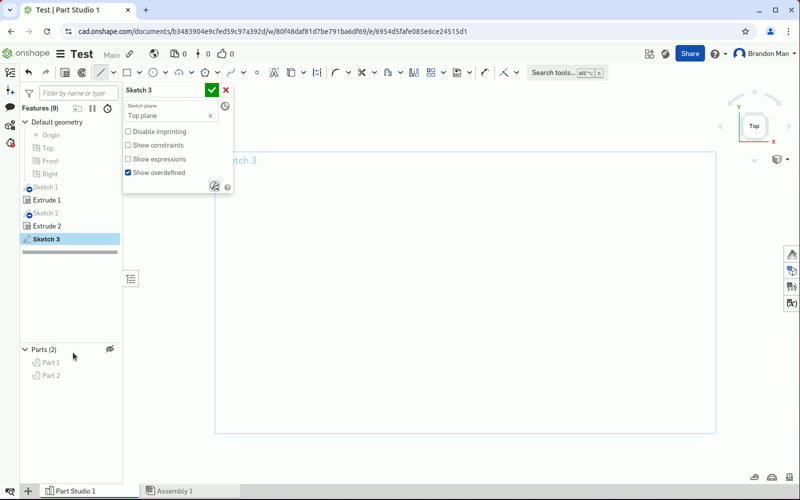
mouse_move(498, 203)
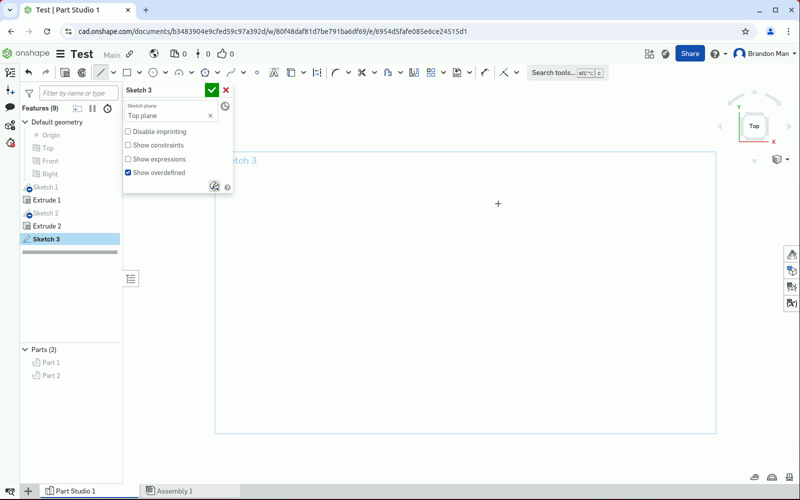
click(498, 203)
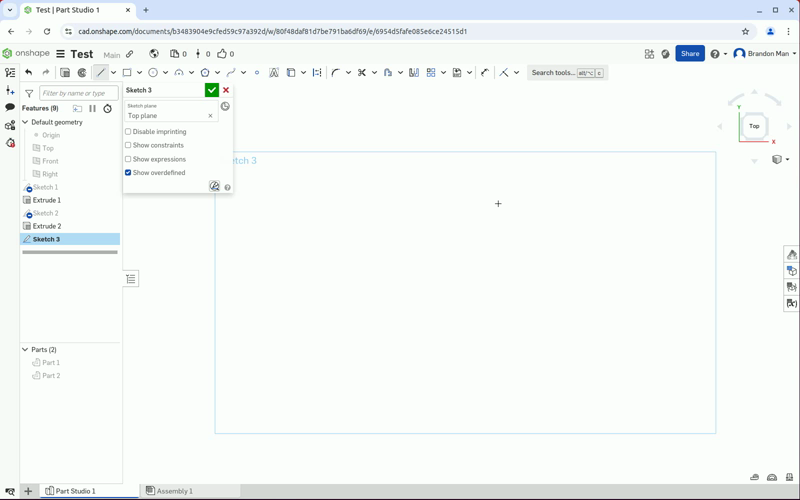
key_up(shift)
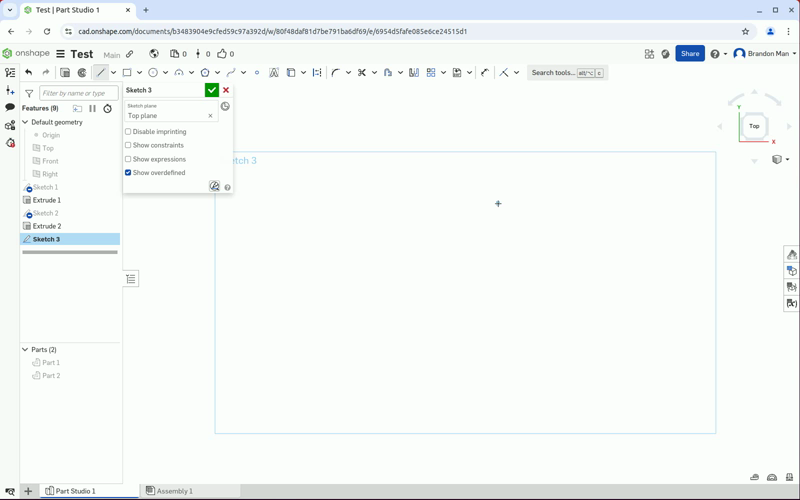
key_down(shift)
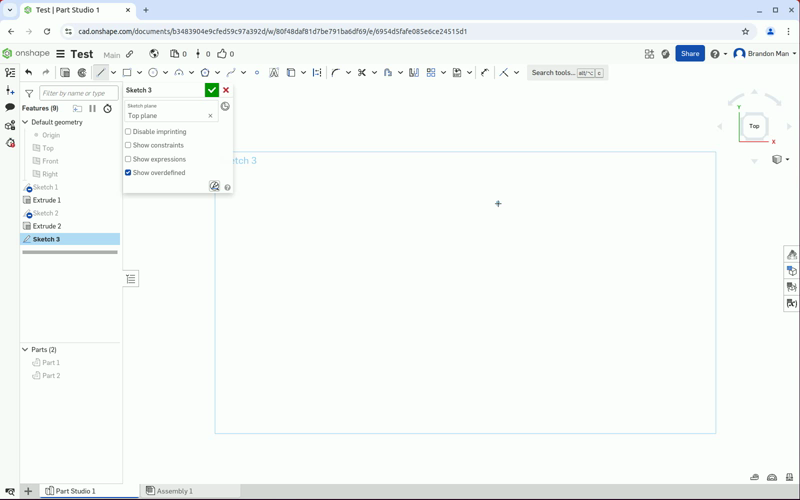
mouse_move(528, 203)
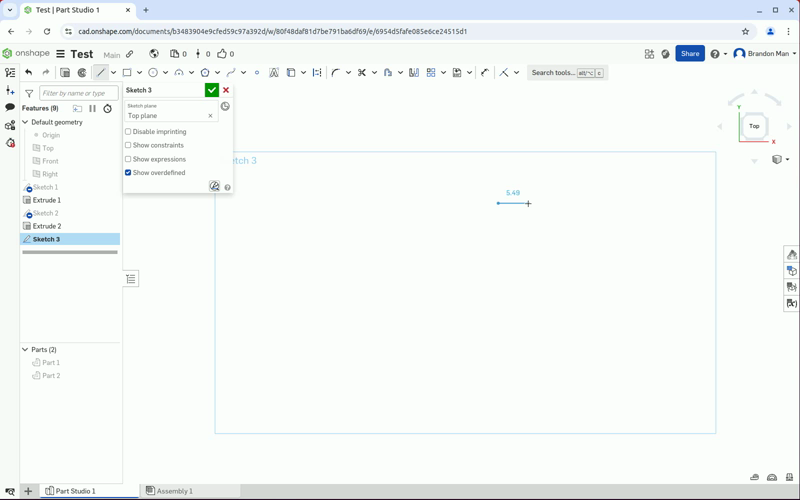
mouse_move(502, 203)
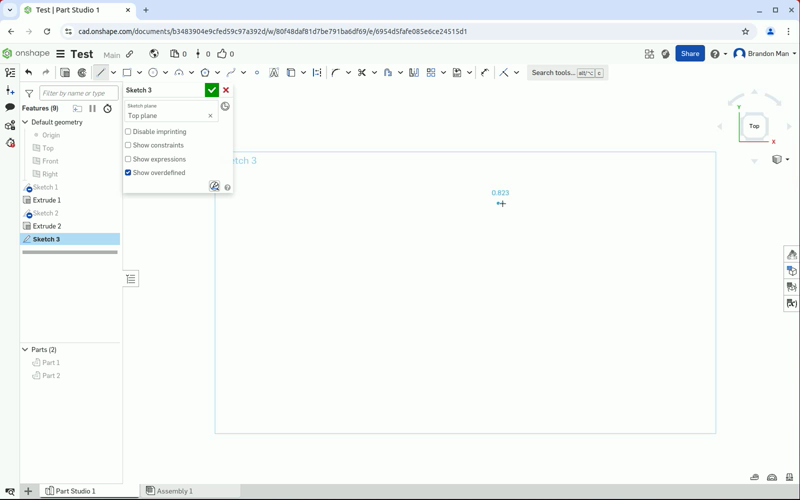
scroll(6)
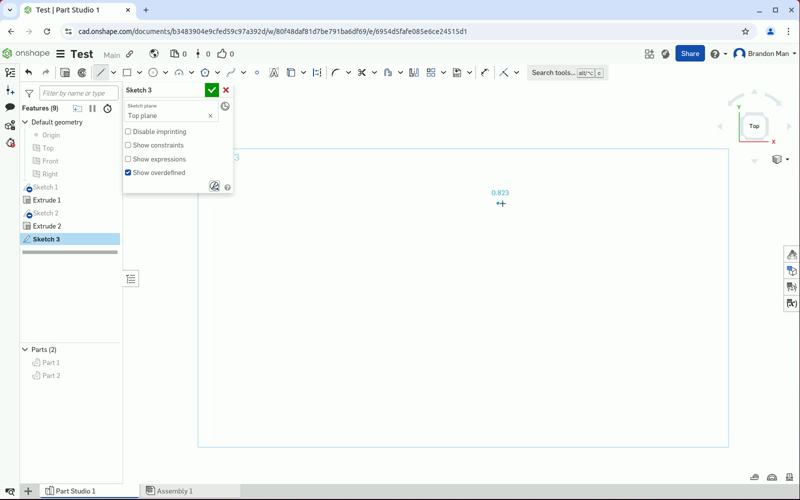
scroll(6)
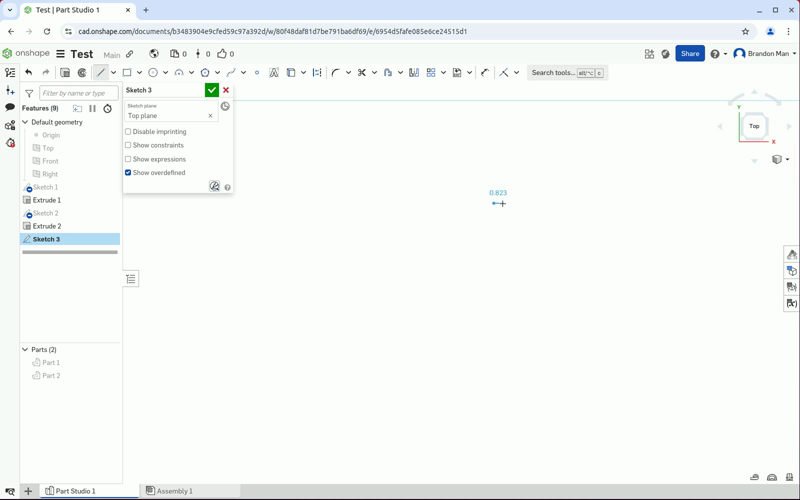
scroll(6)
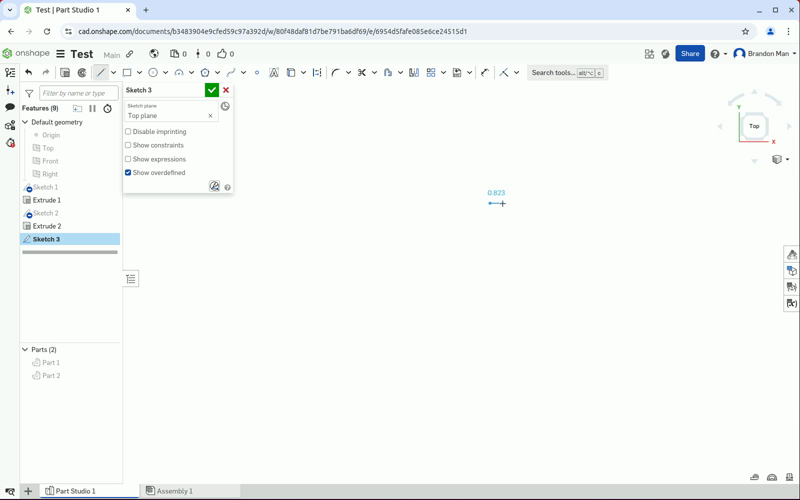
scroll(6)
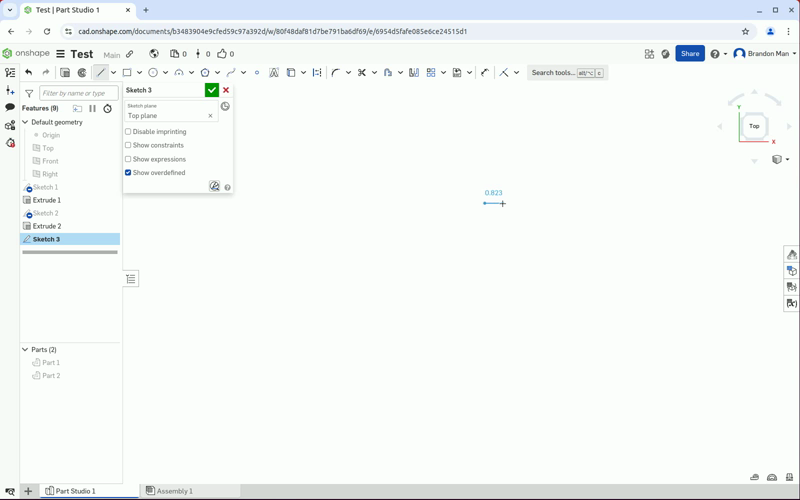
scroll(6)
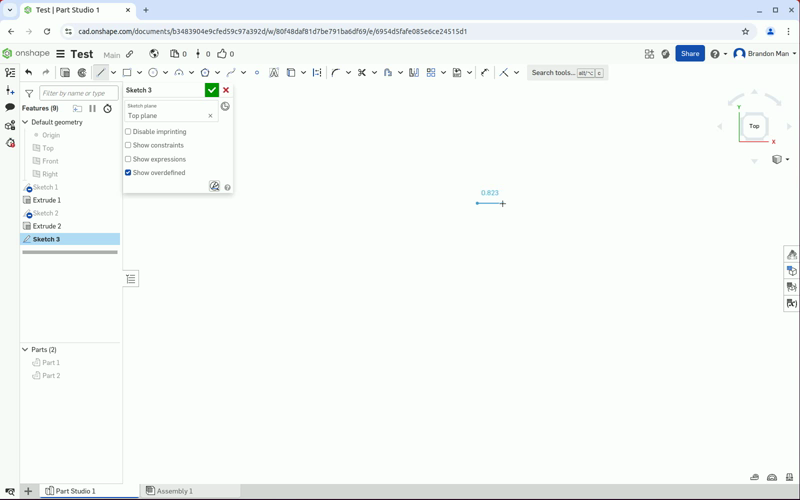
scroll(6)
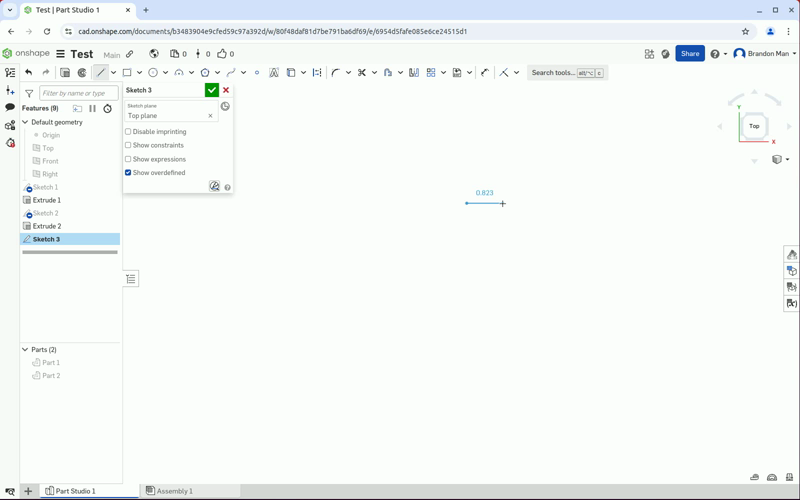
scroll(6)
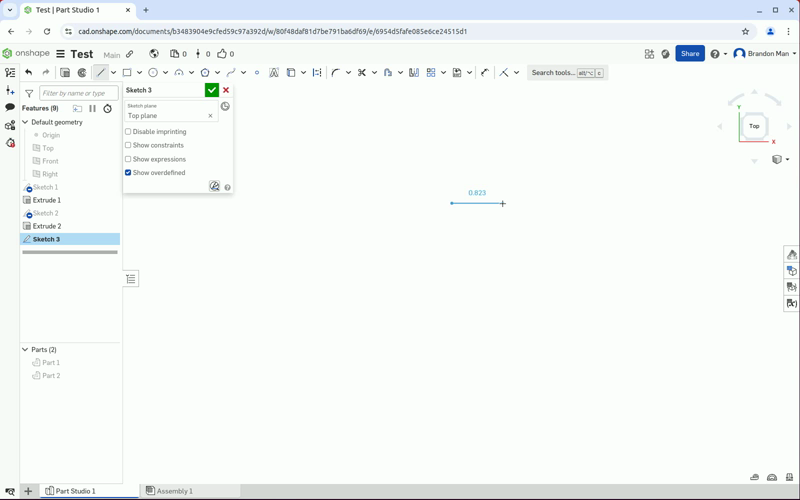
click(502, 203)
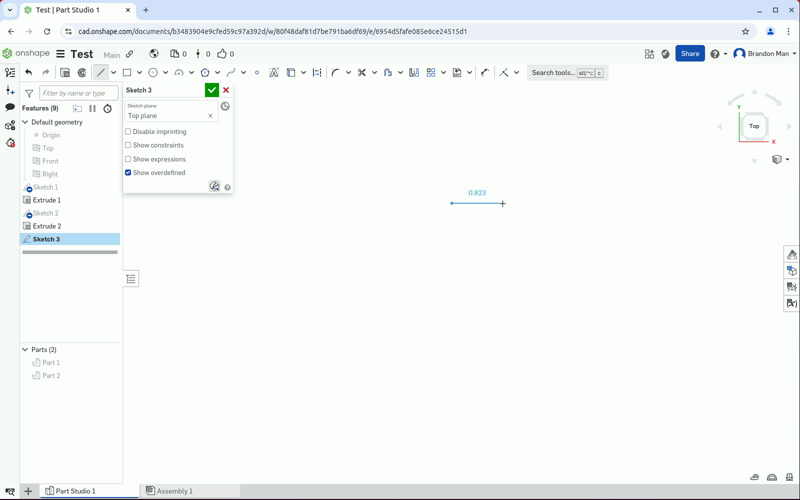
scroll(-6)
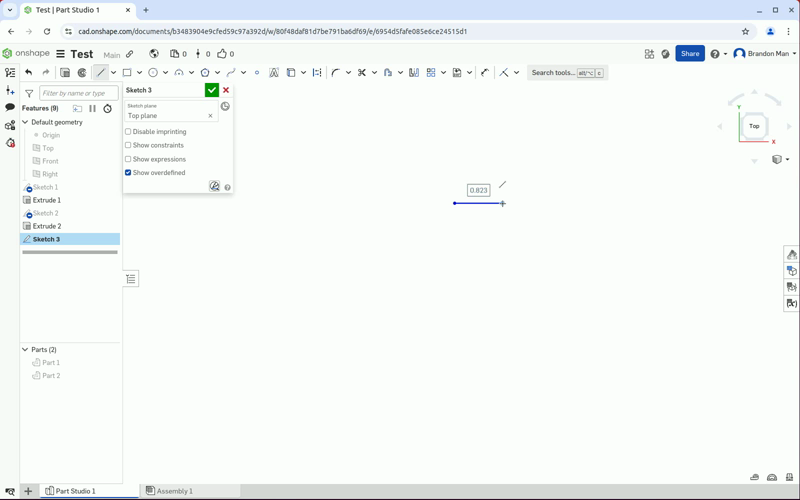
scroll(-6)
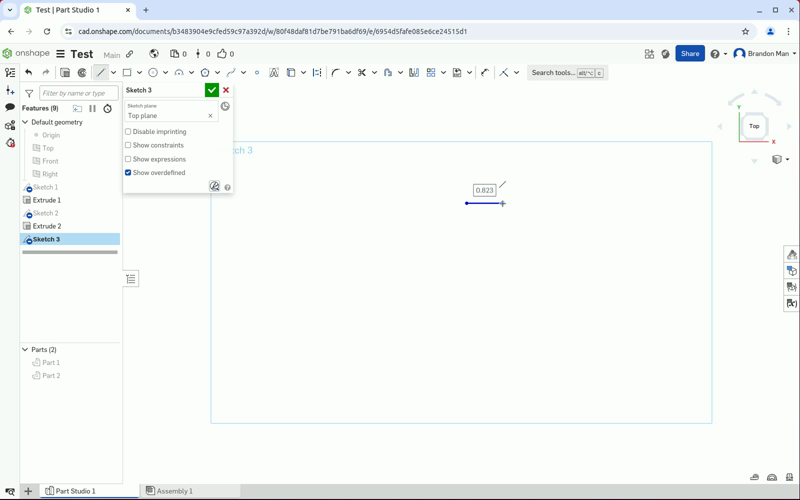
scroll(-6)
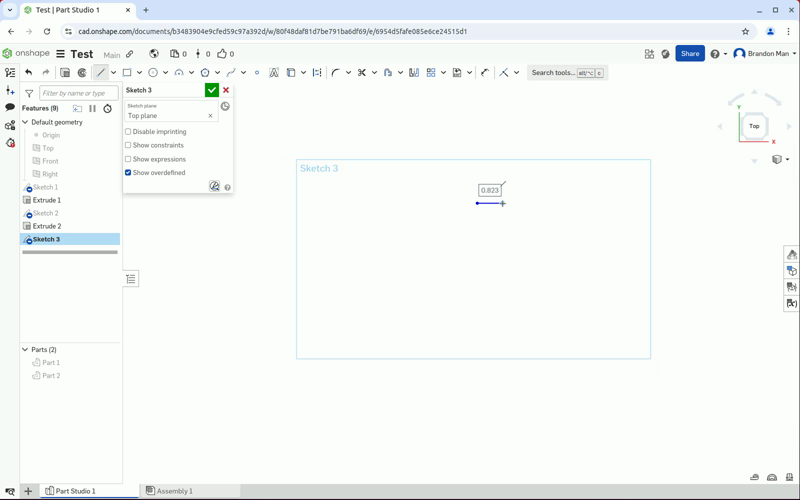
scroll(-6)
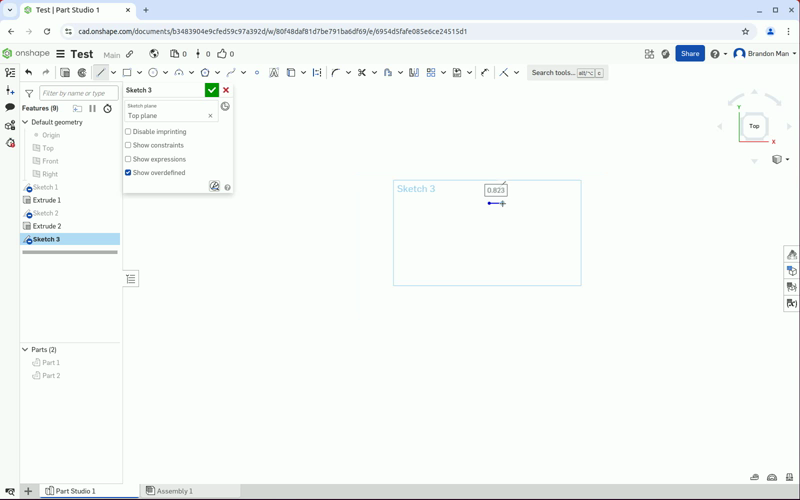
scroll(-6)
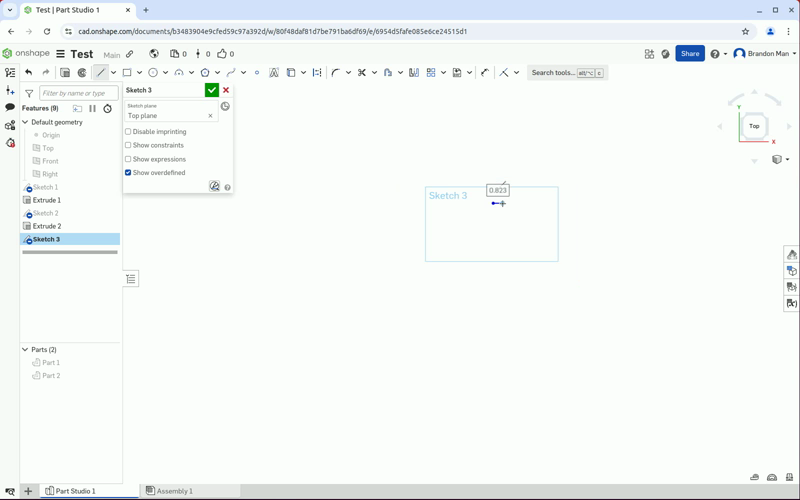
scroll(-6)
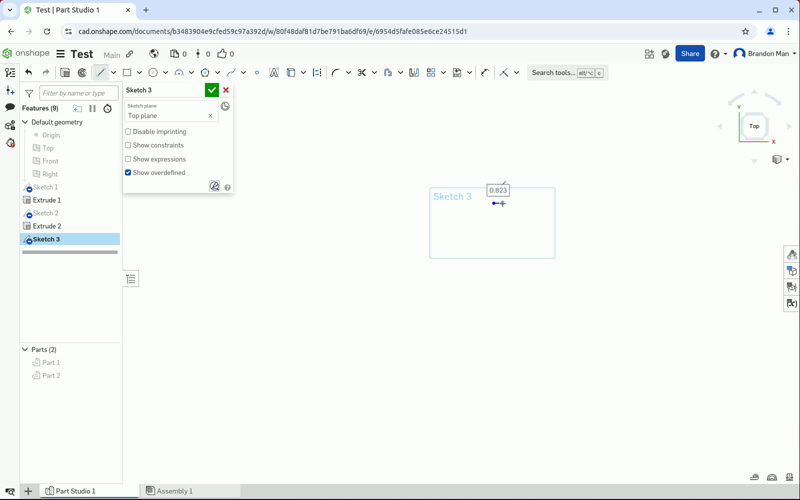
scroll(-6)
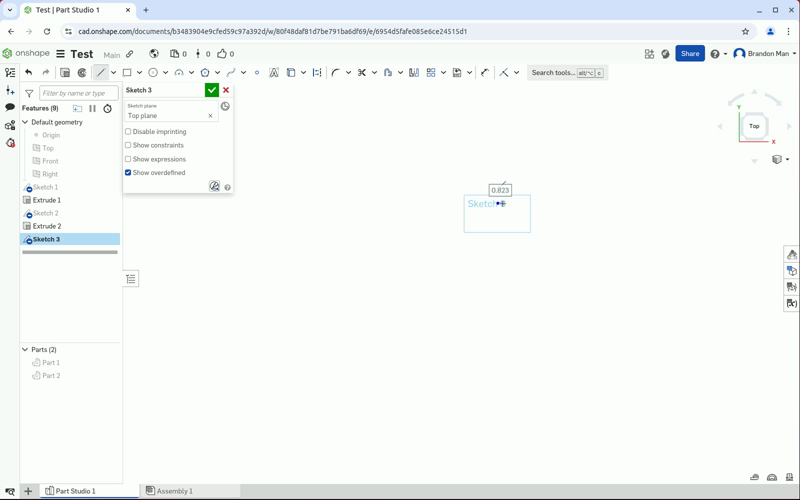
key_up(shift)
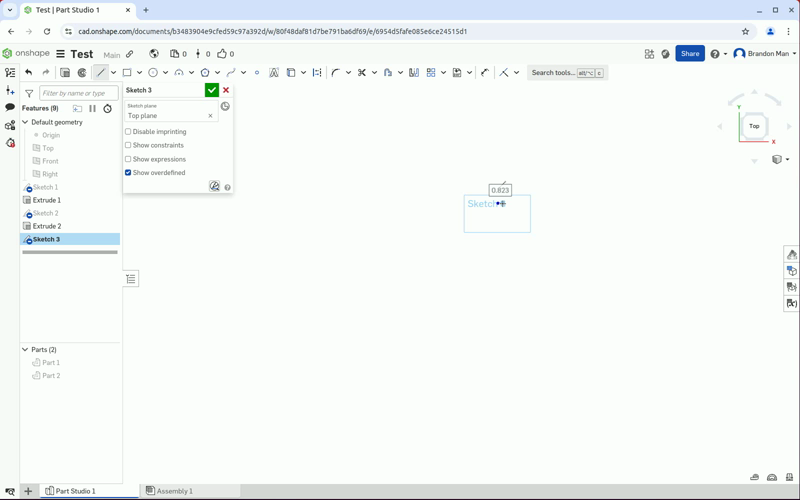
key_down(shift)
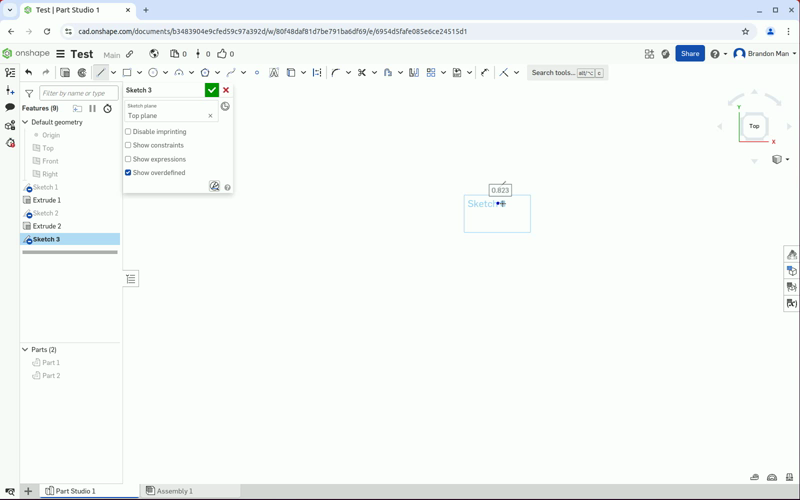
mouse_move(532, 203)
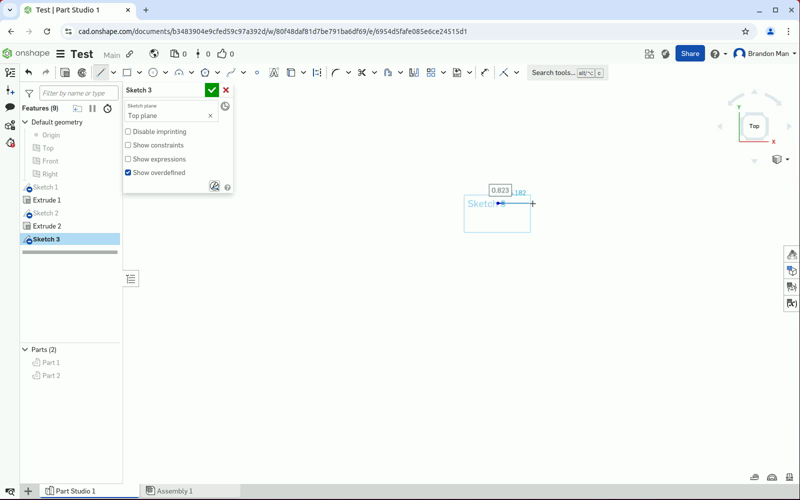
mouse_move(502, 198)
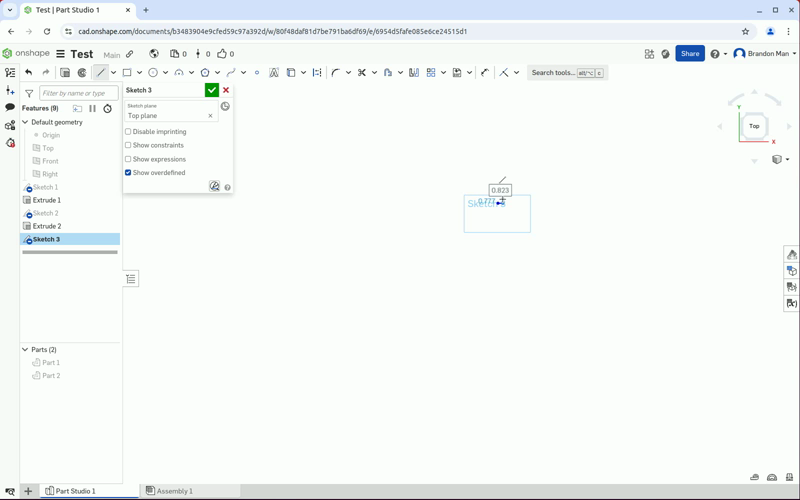
scroll(6)
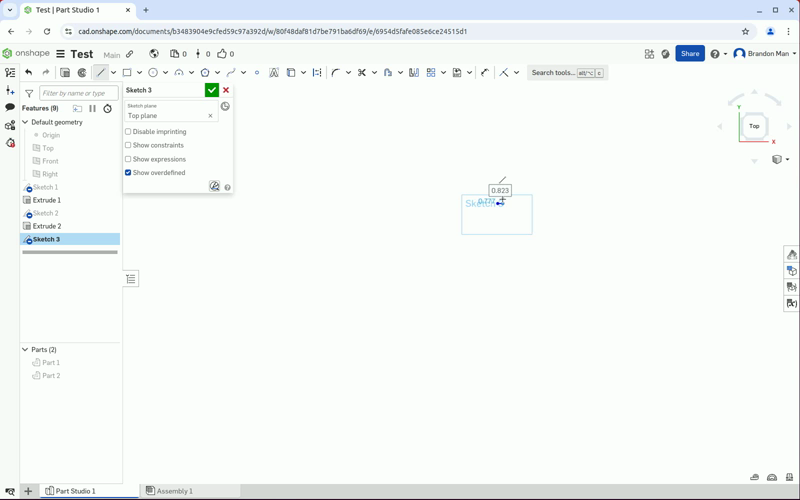
scroll(6)
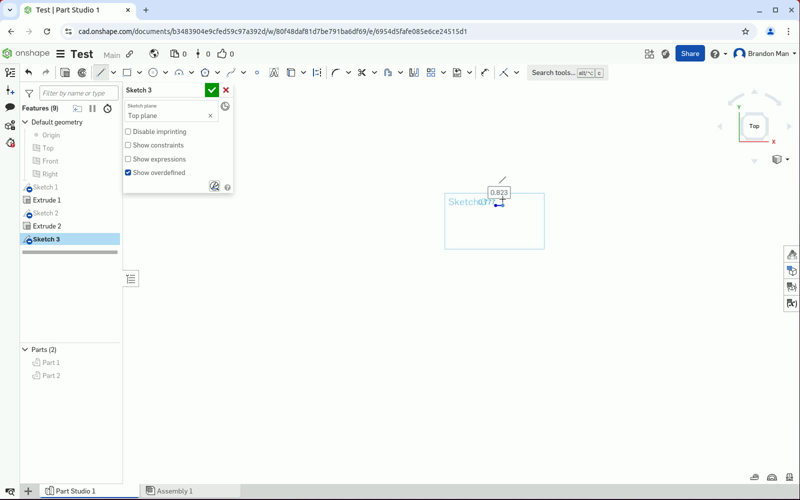
scroll(6)
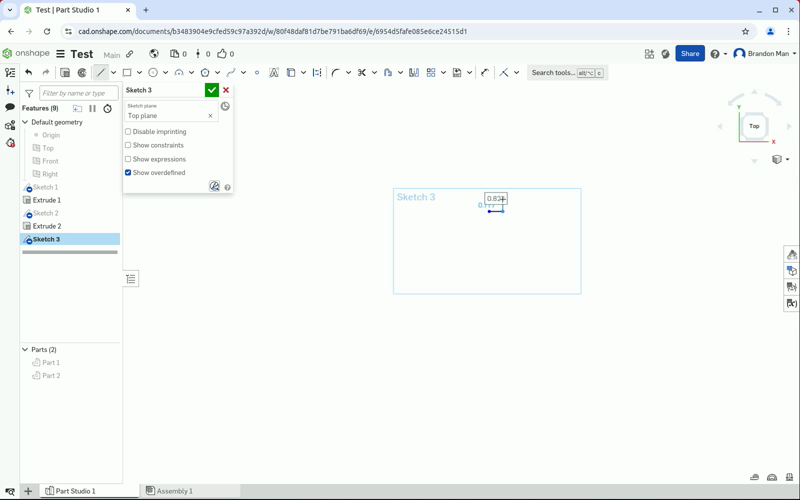
scroll(6)
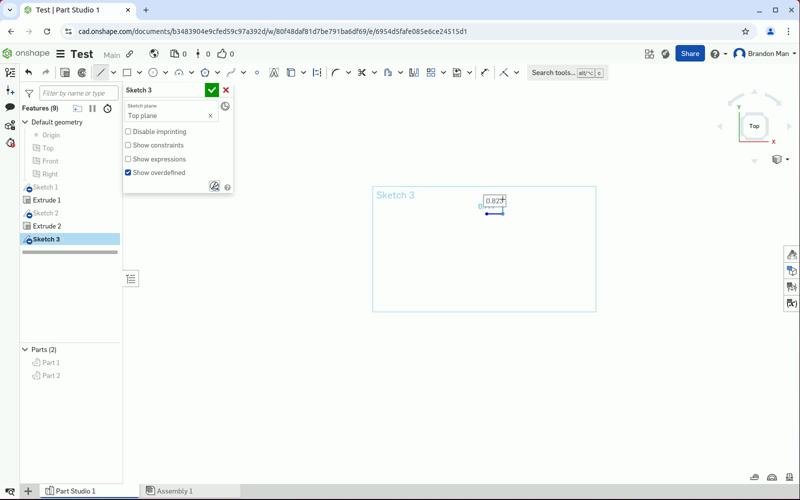
scroll(6)
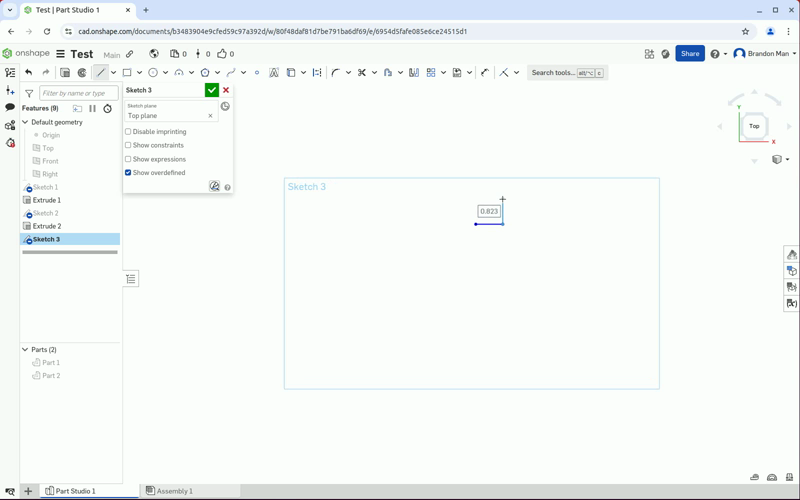
scroll(6)
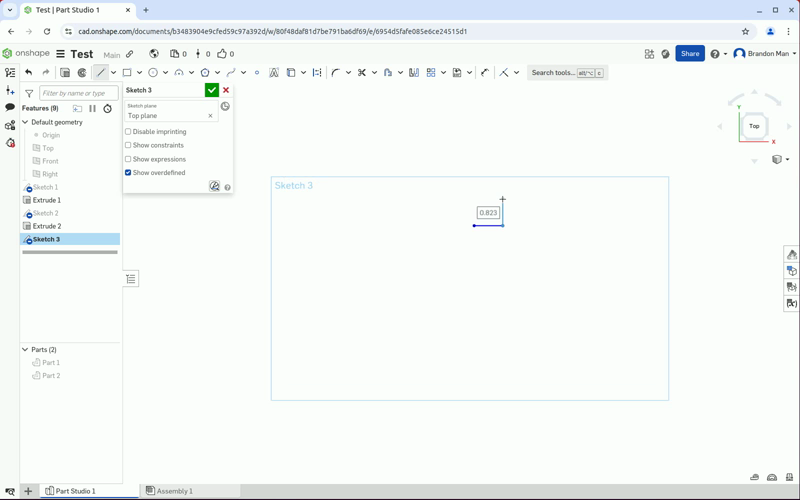
scroll(6)
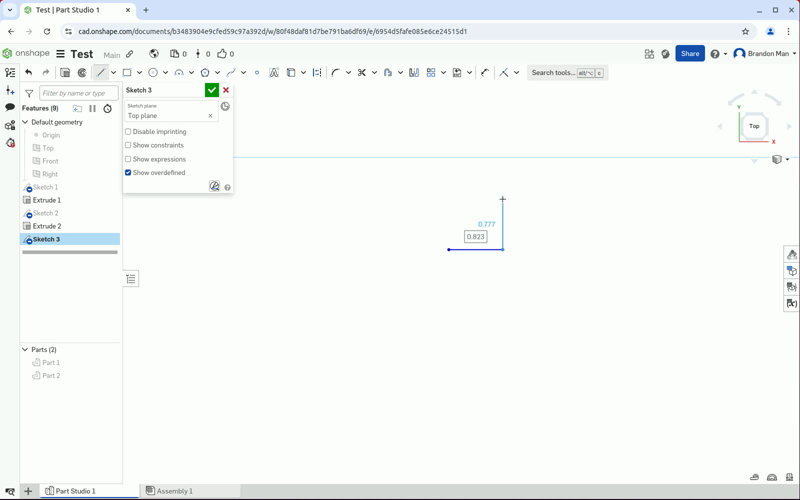
click(502, 198)
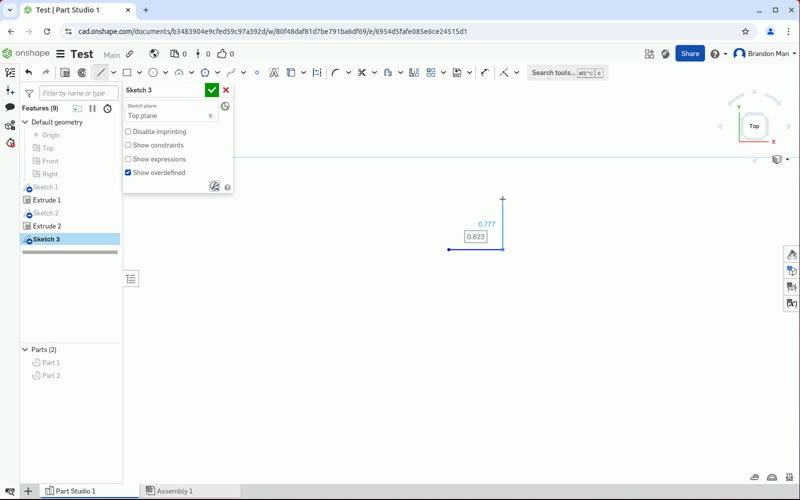
scroll(-6)
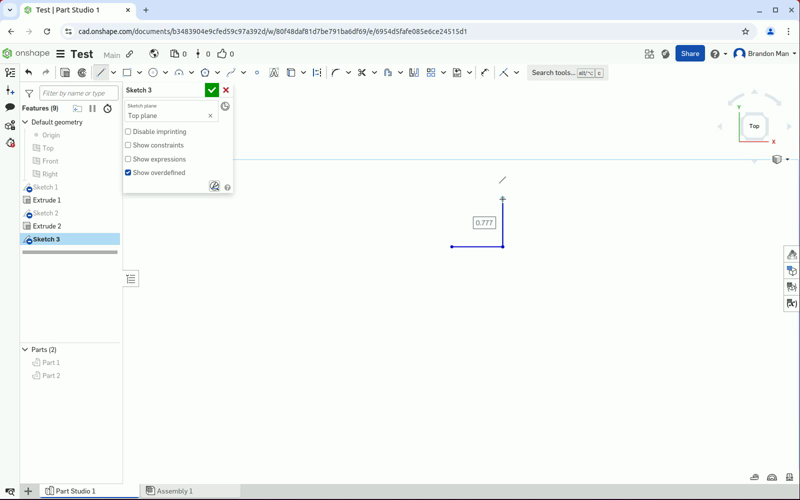
scroll(-6)
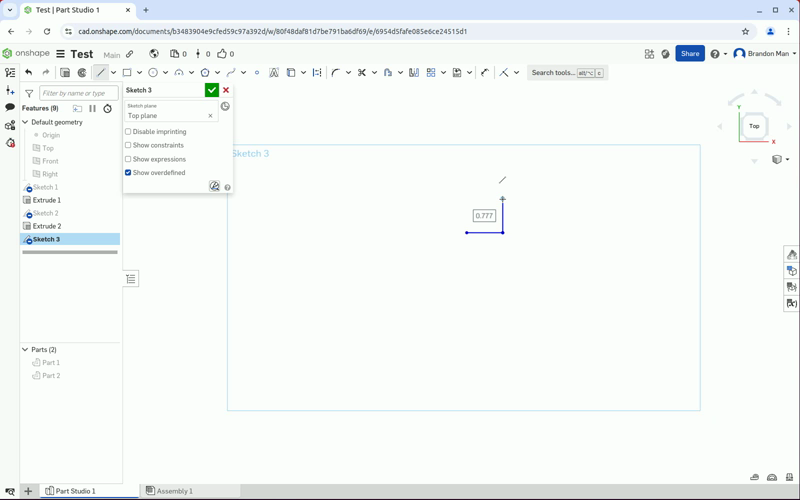
scroll(-6)
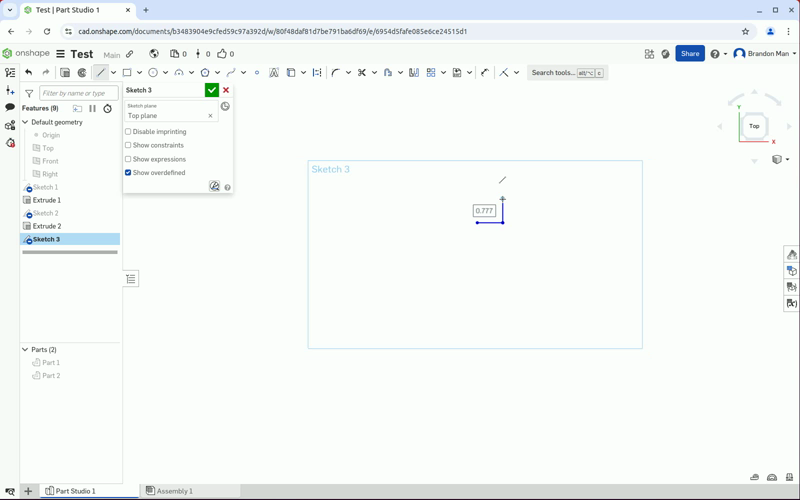
scroll(-6)
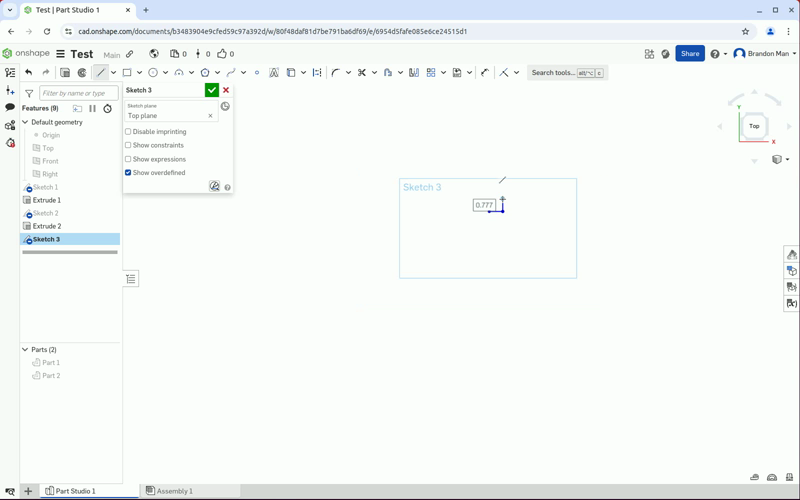
scroll(-6)
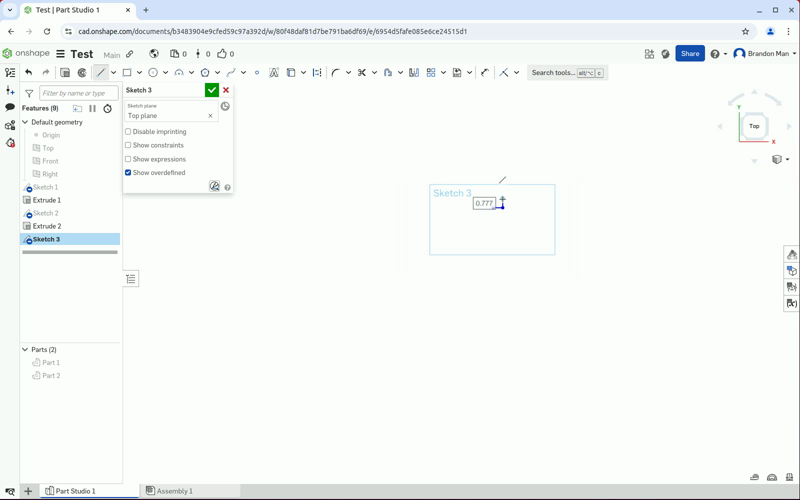
scroll(-6)
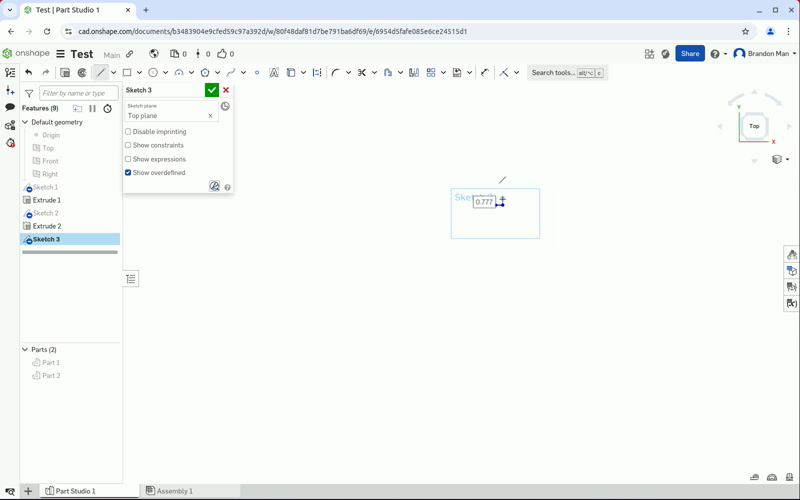
scroll(-6)
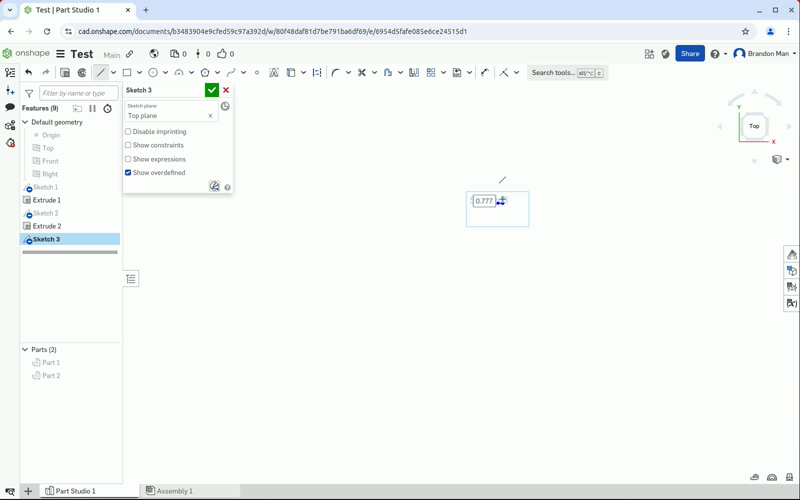
key_up(shift)
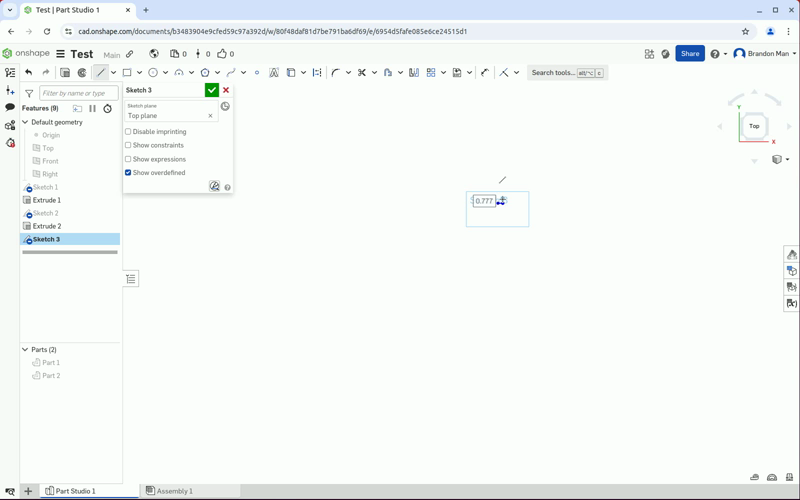
key_down(shift)
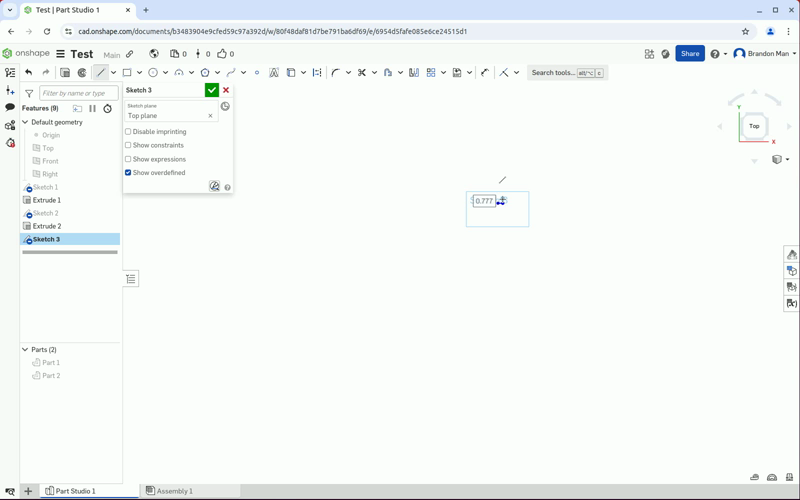
mouse_move(532, 198)
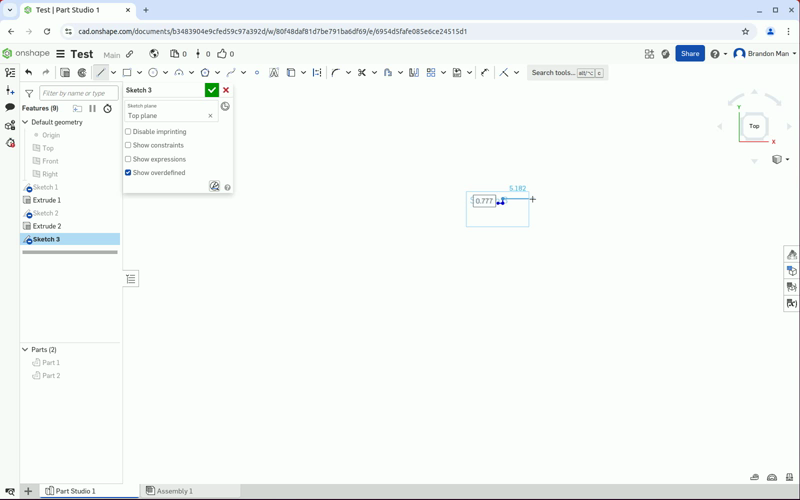
mouse_move(498, 198)
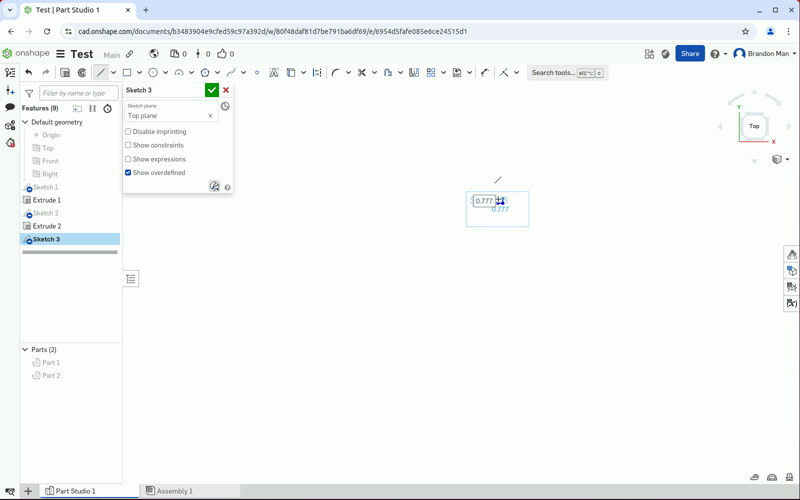
scroll(6)
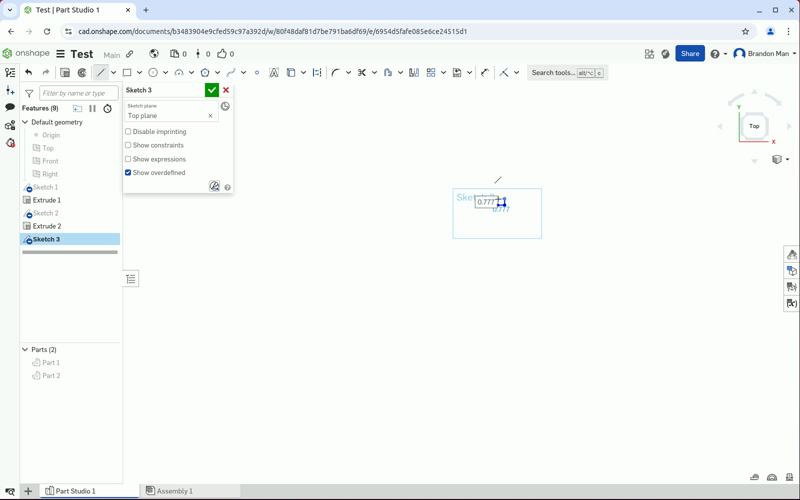
scroll(6)
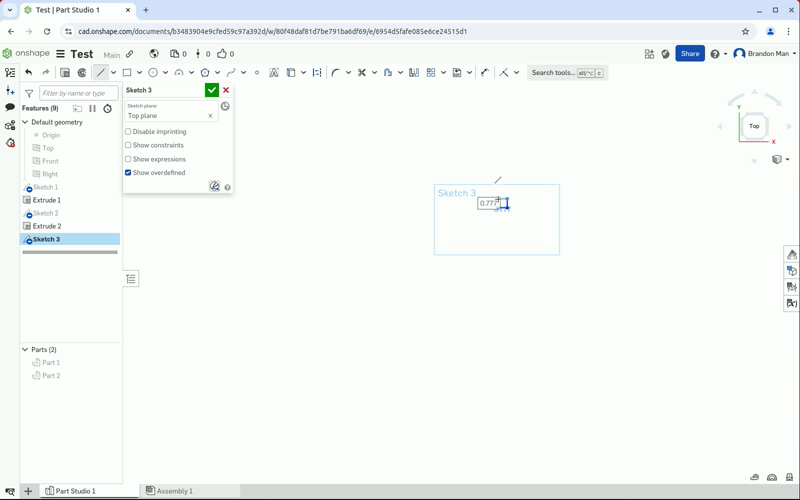
scroll(6)
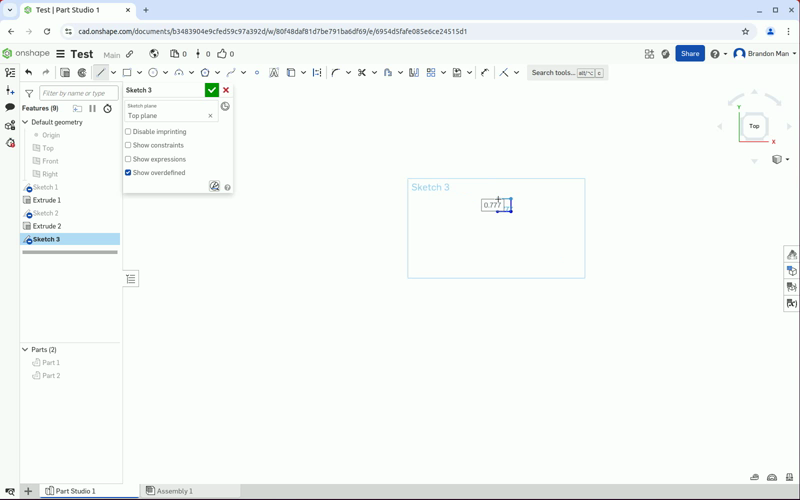
scroll(6)
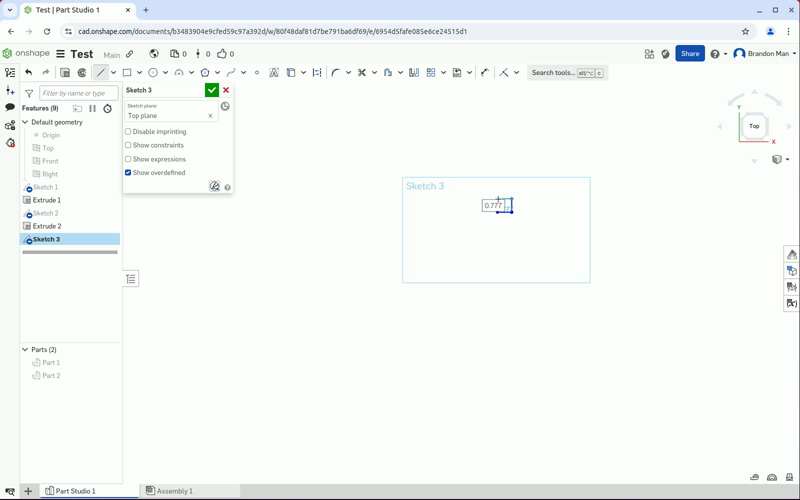
scroll(6)
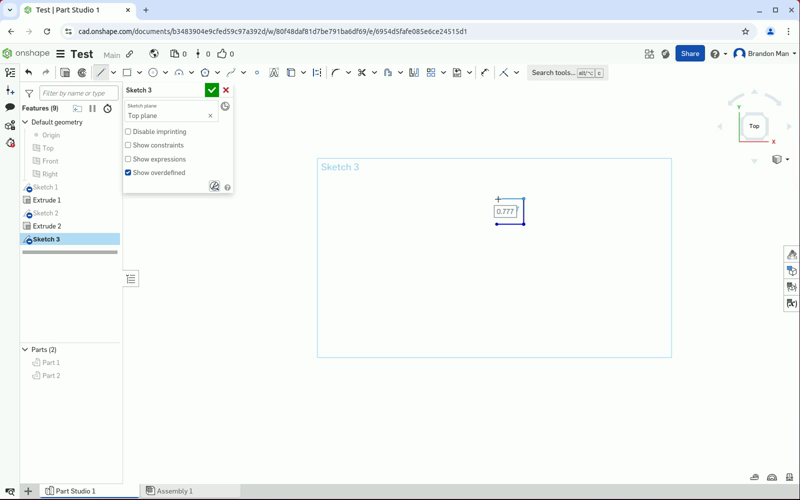
scroll(6)
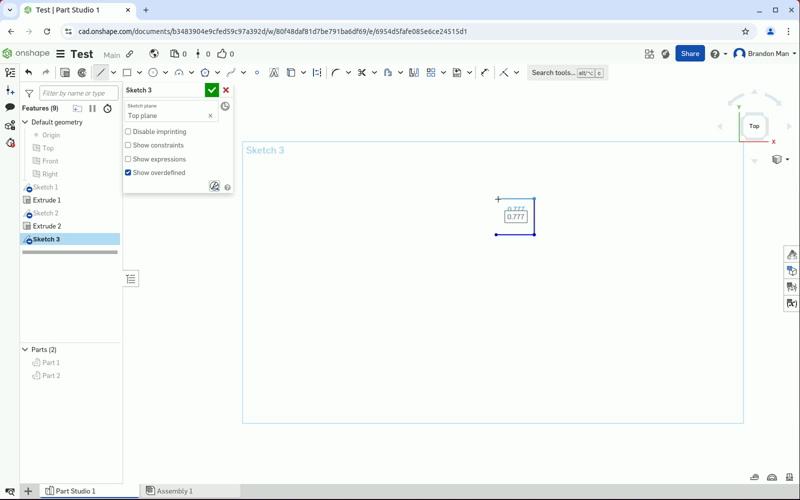
scroll(6)
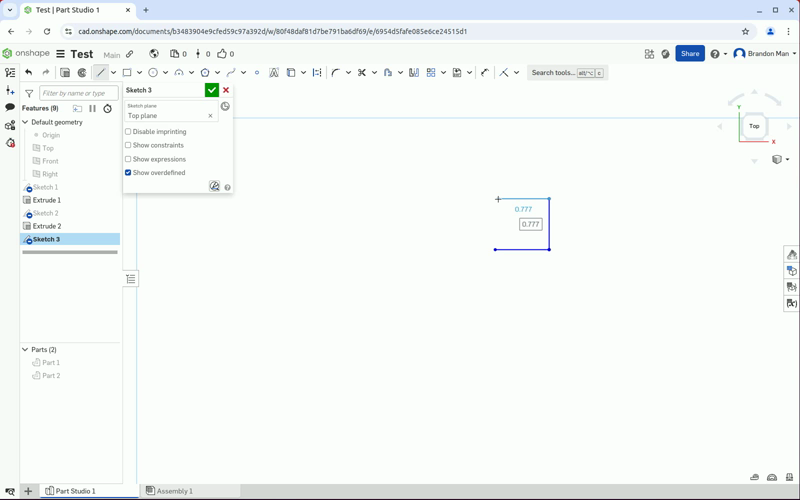
click(498, 198)
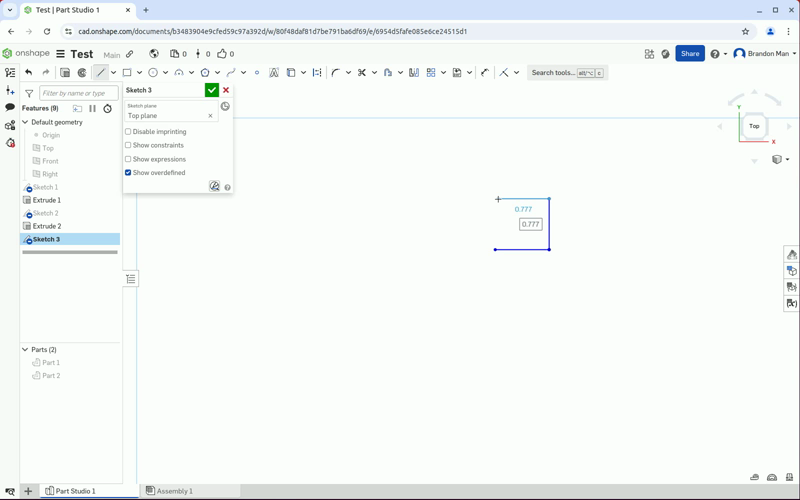
scroll(-6)
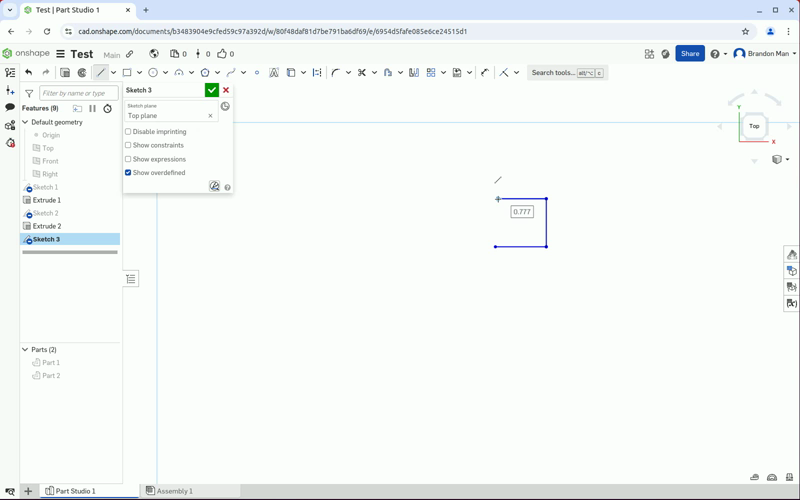
scroll(-6)
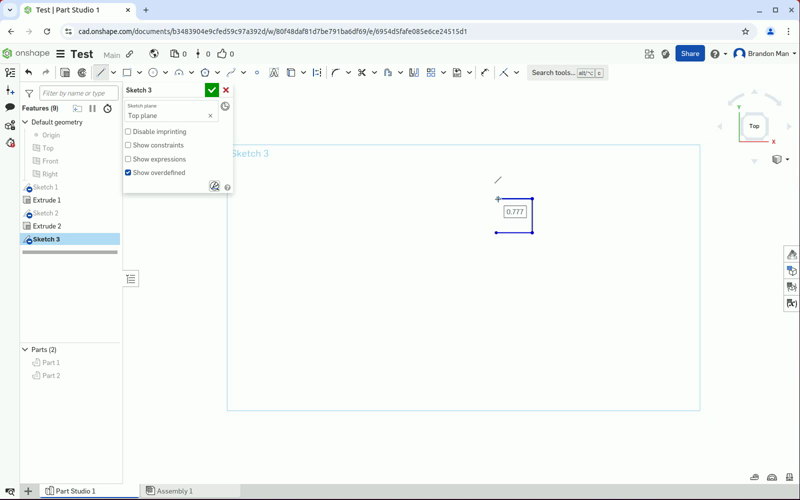
scroll(-6)
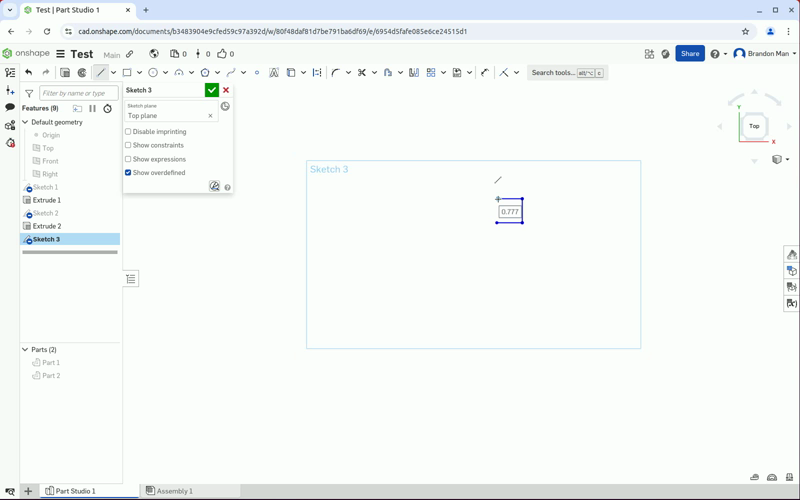
scroll(-6)
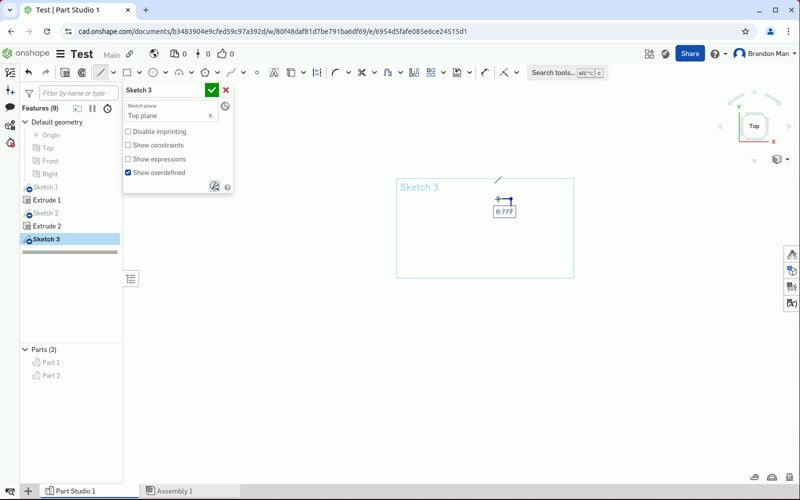
scroll(-6)
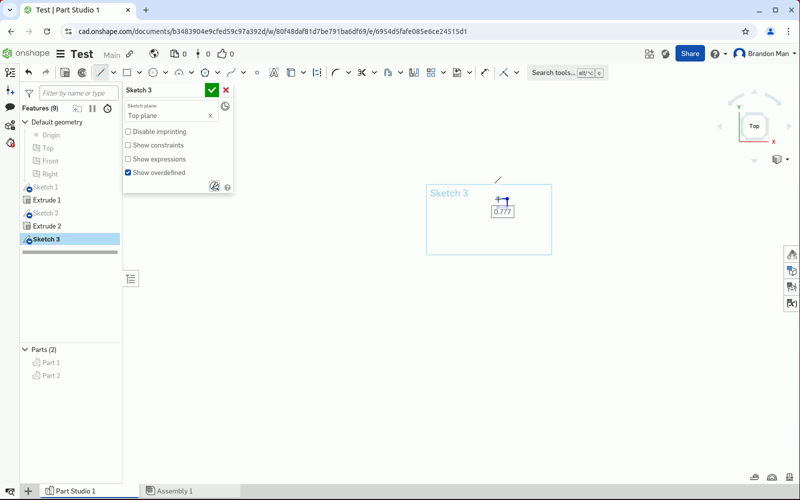
scroll(-6)
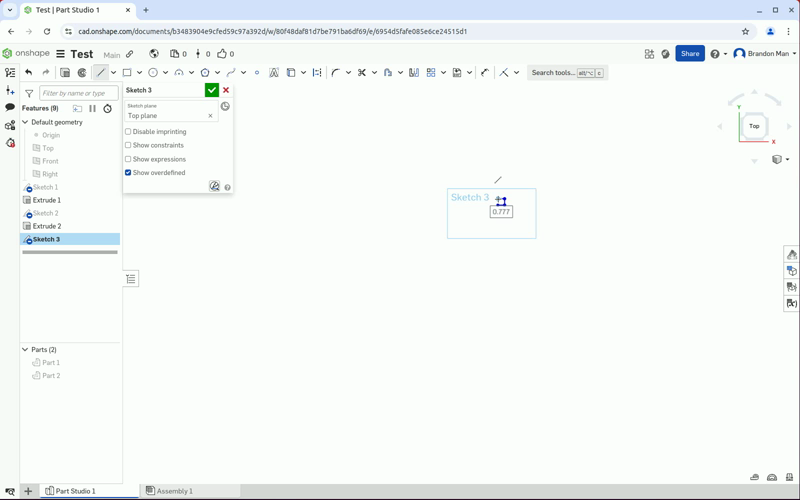
scroll(-6)
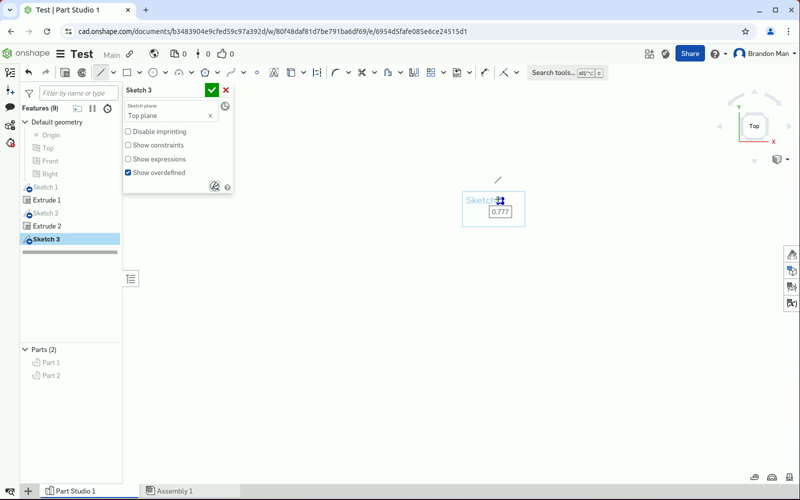
key_up(shift)
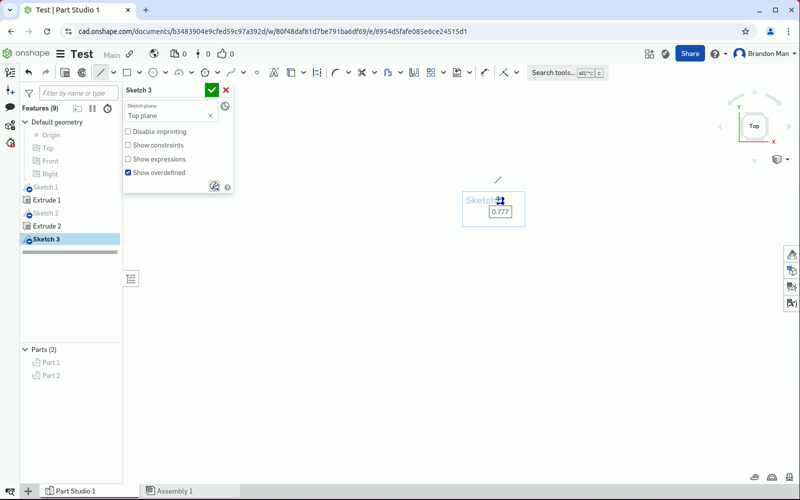
mouse_move(528, 198)
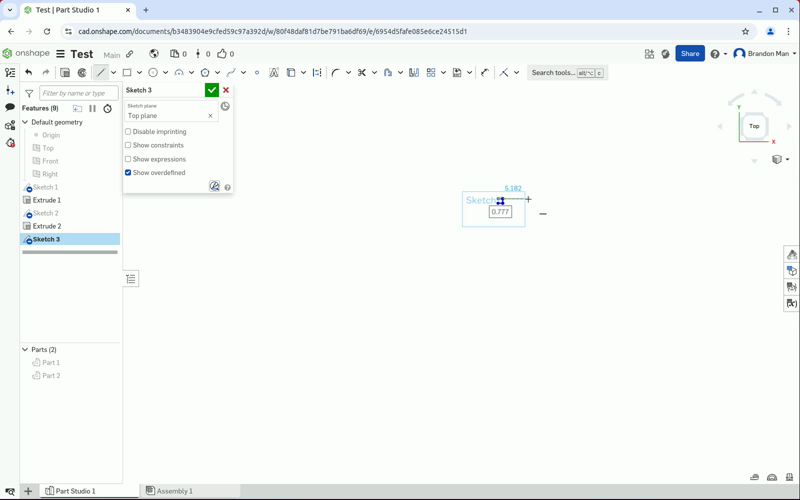
key_down(shift)
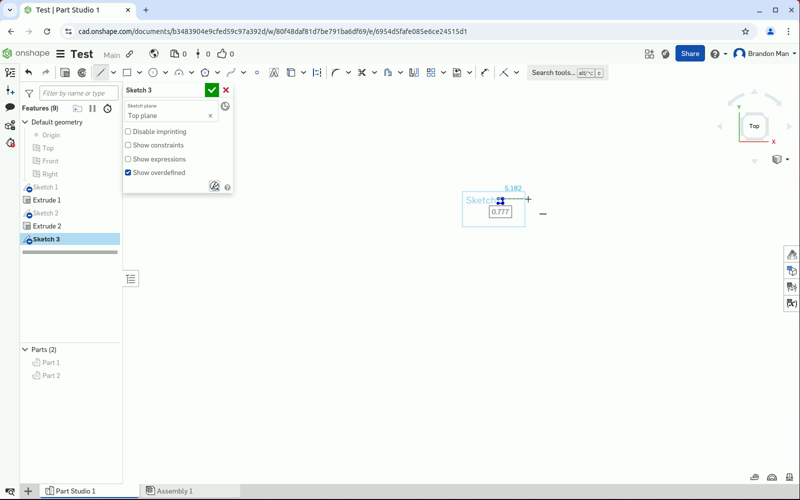
mouse_move(498, 203)
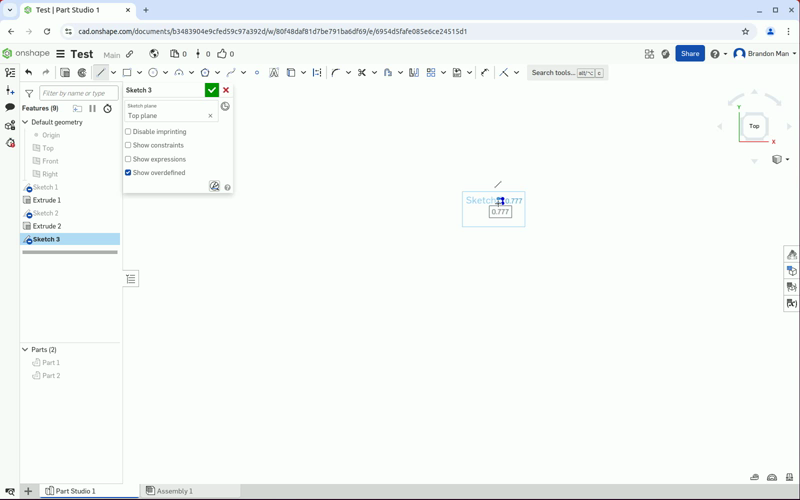
scroll(6)
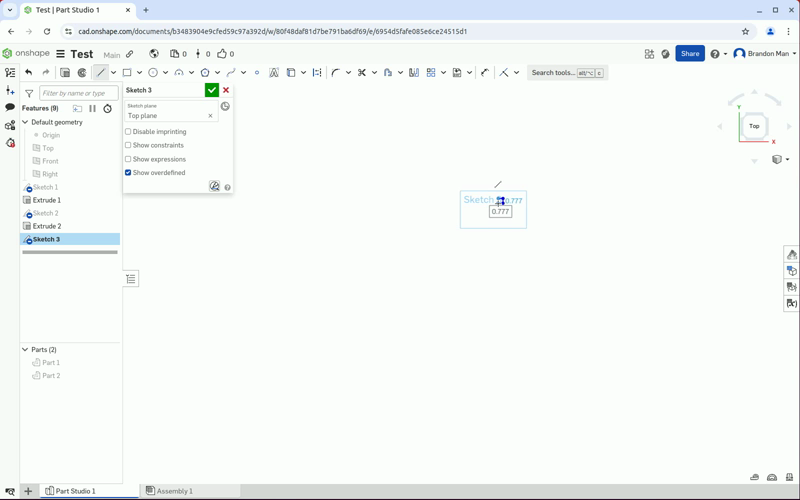
scroll(6)
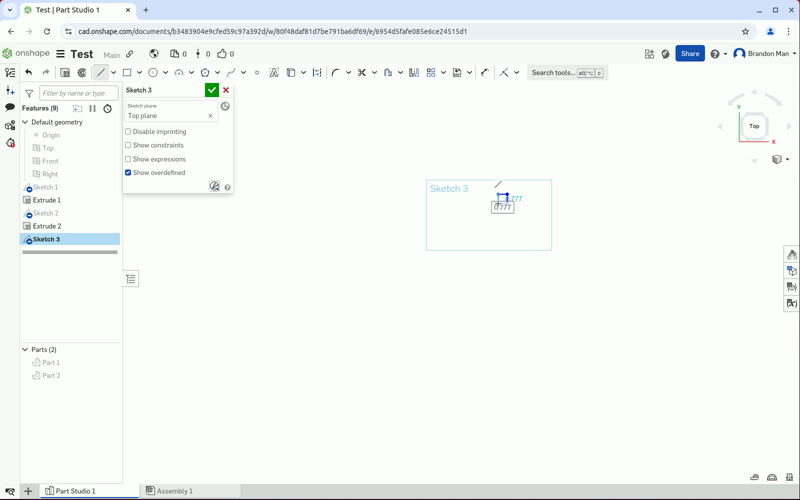
scroll(6)
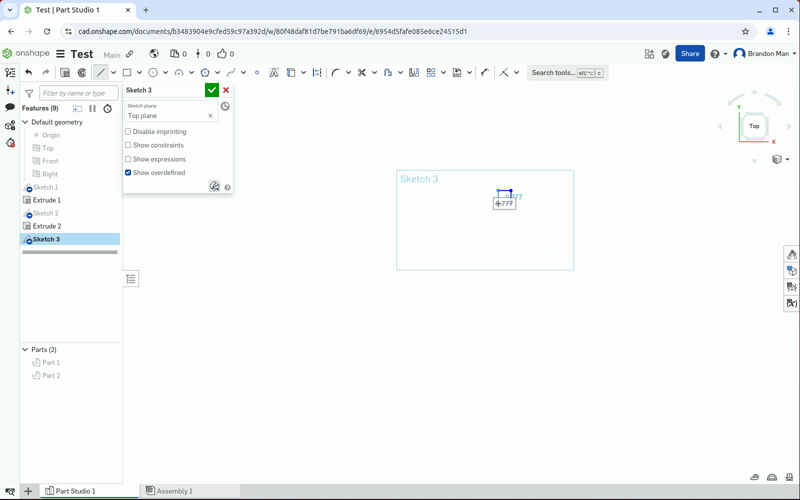
scroll(6)
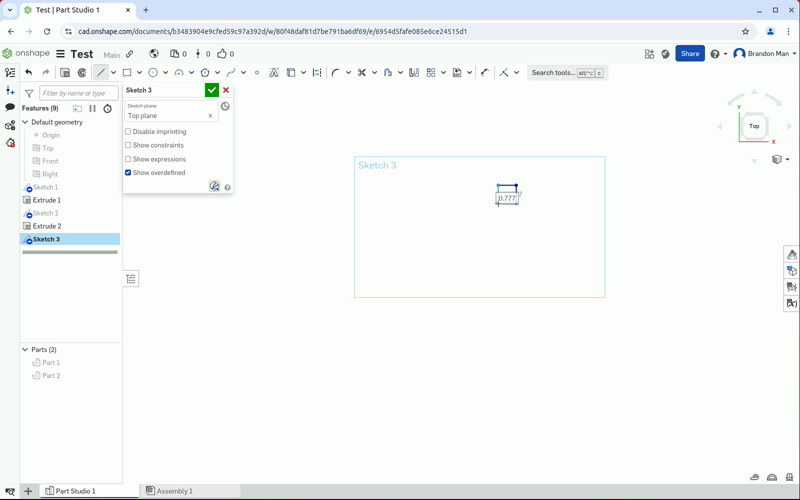
scroll(6)
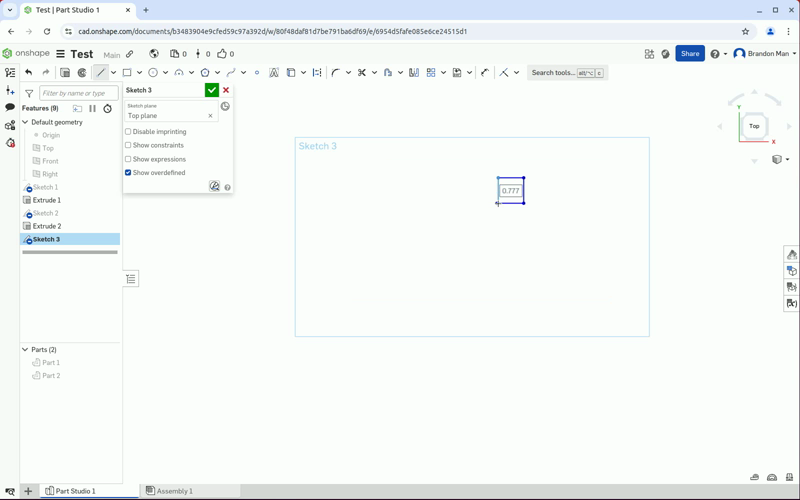
scroll(6)
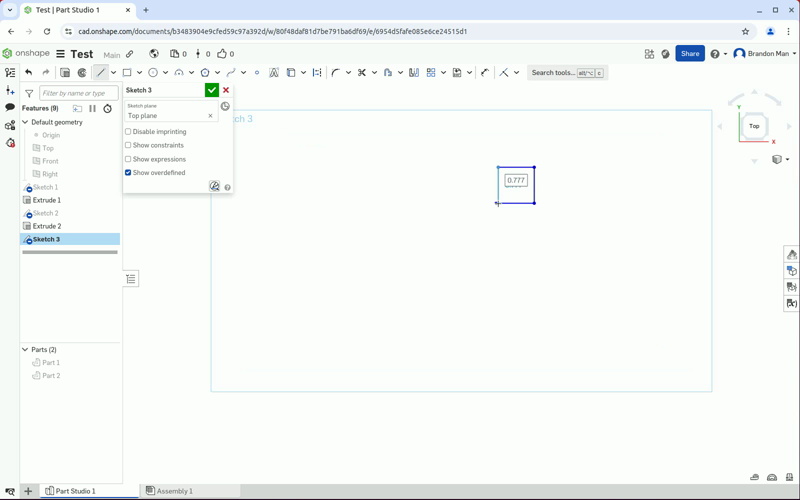
scroll(6)
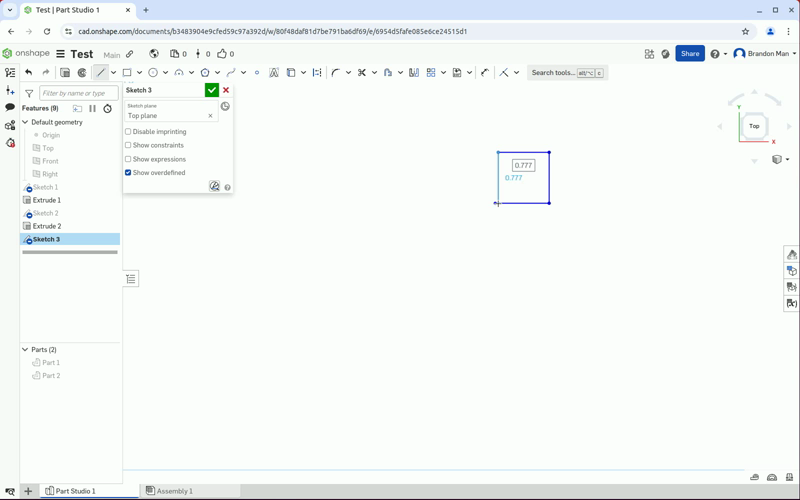
key_up(shift)
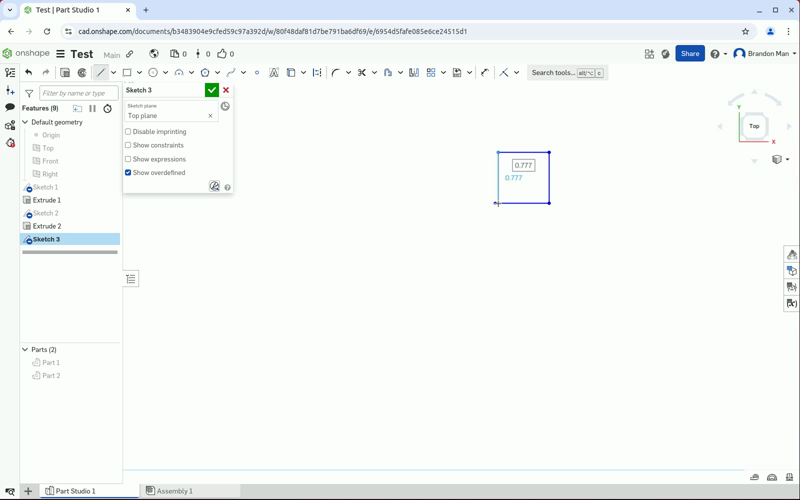
click(498, 203)
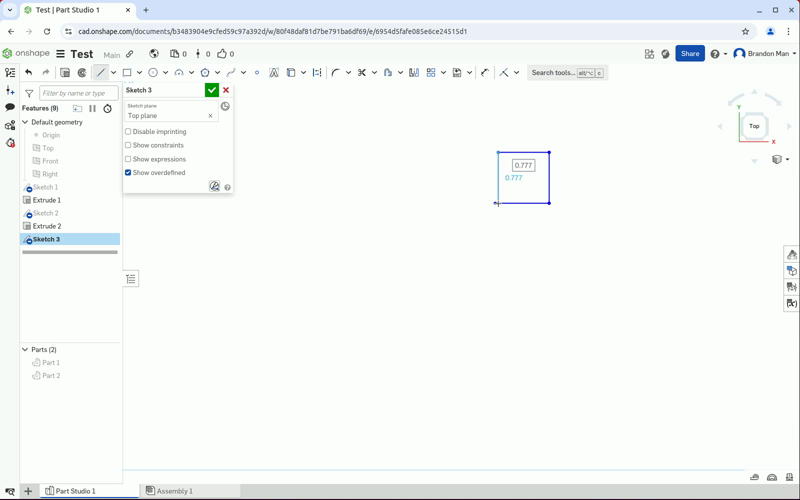
scroll(-6)
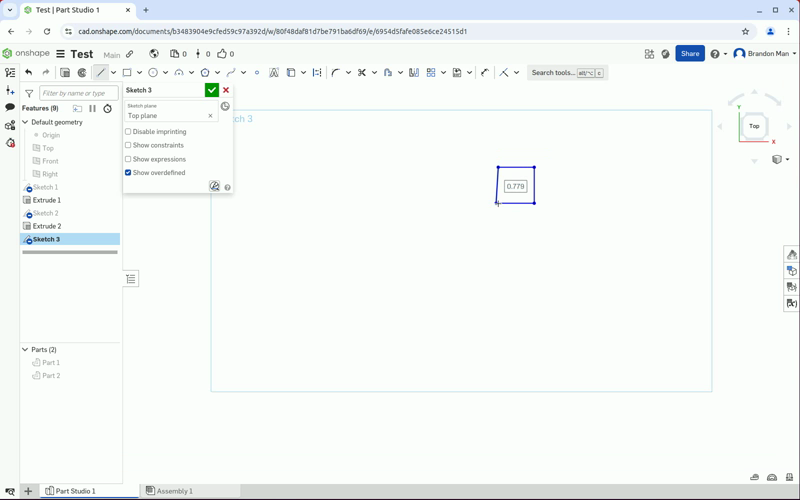
scroll(-6)
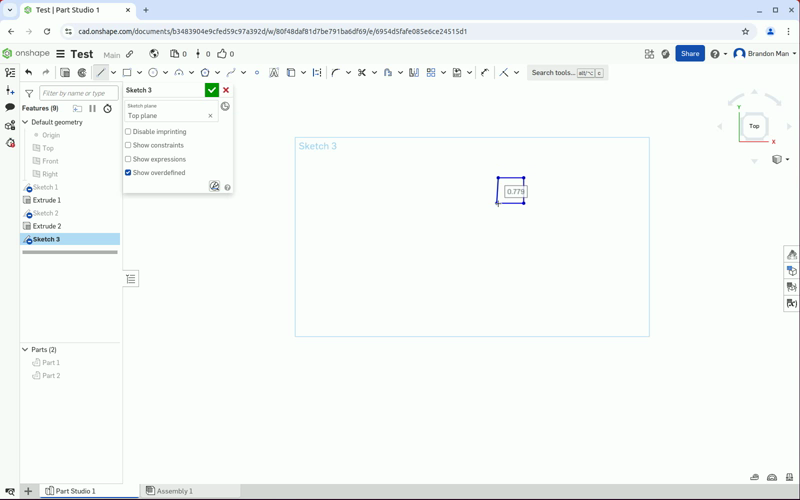
scroll(-6)
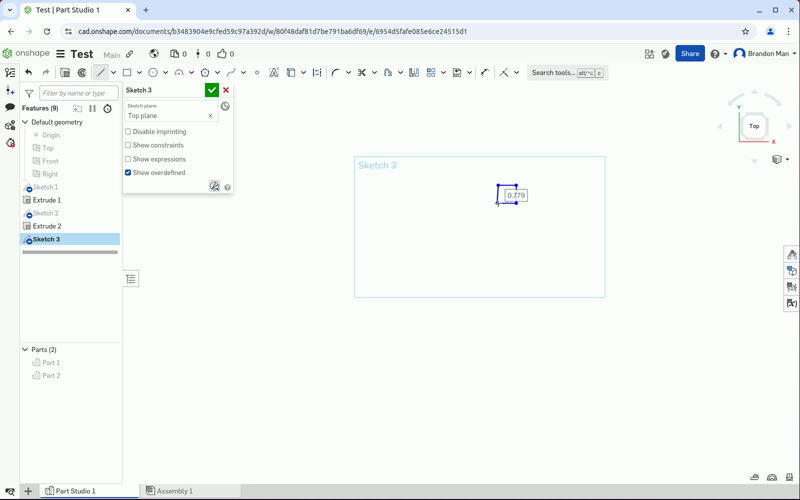
scroll(-6)
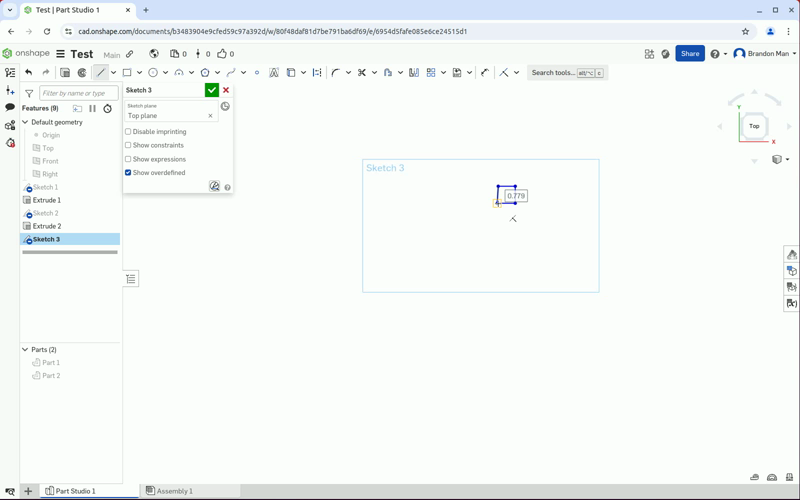
scroll(-6)
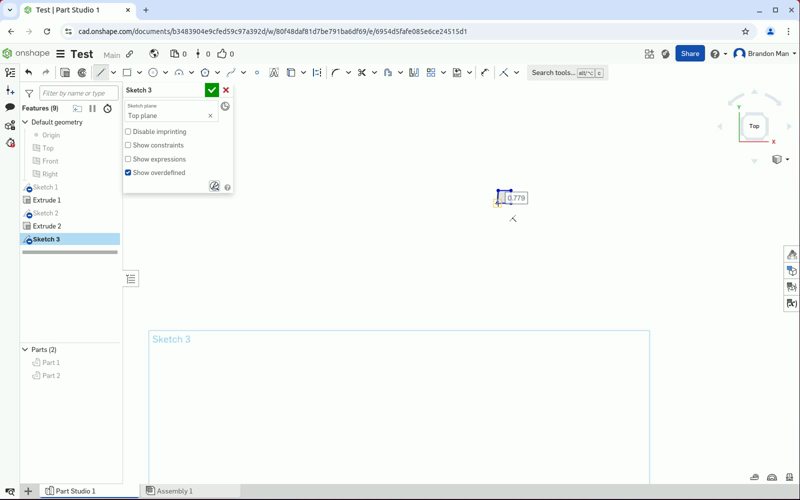
scroll(-6)
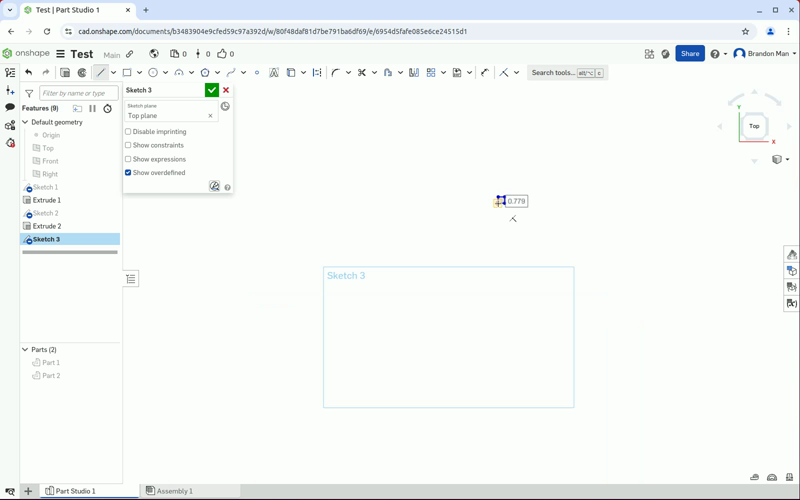
scroll(-6)
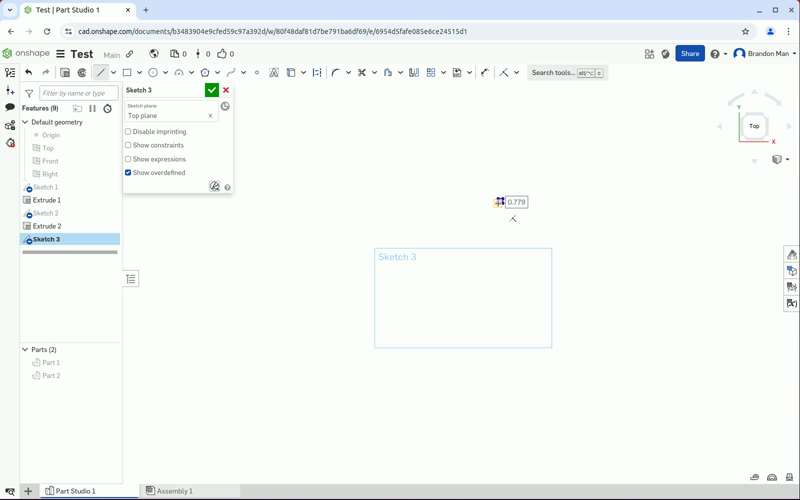
key(esc)
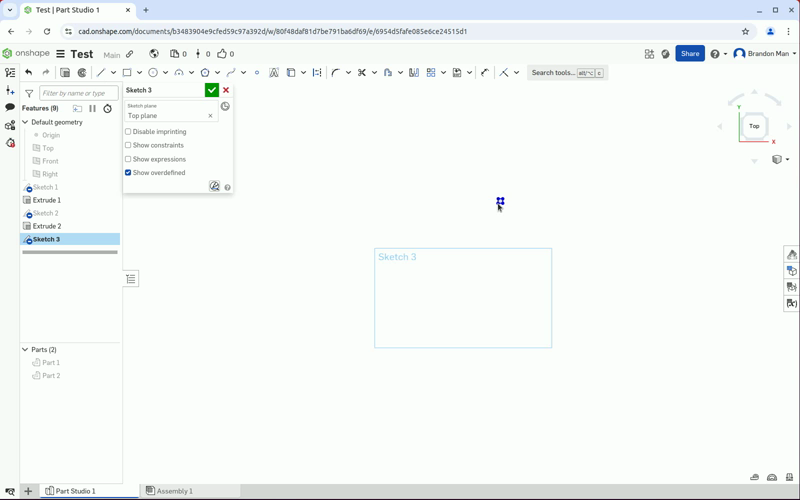
mouse_move(502, 202)
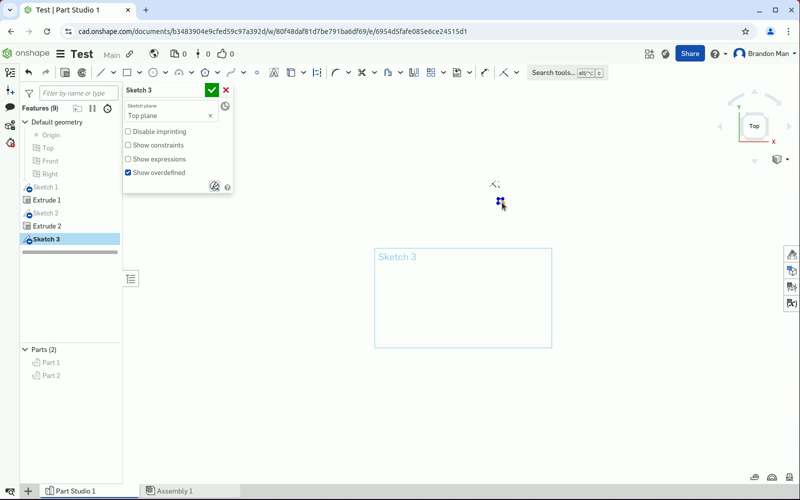
scroll(6)
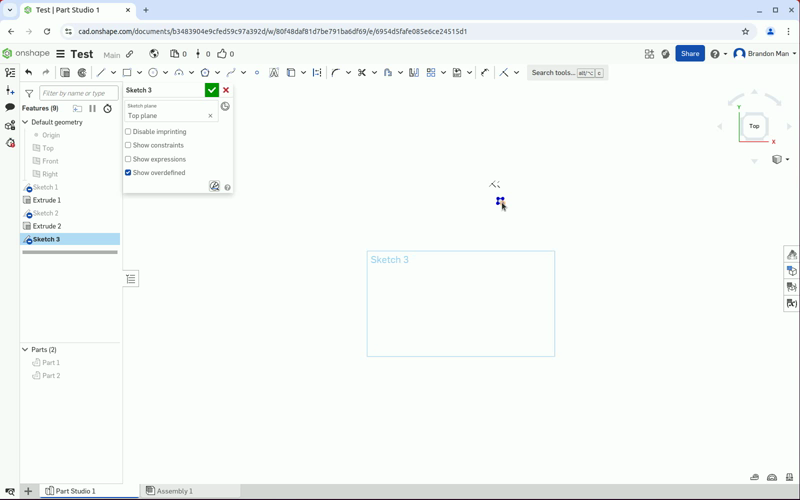
scroll(6)
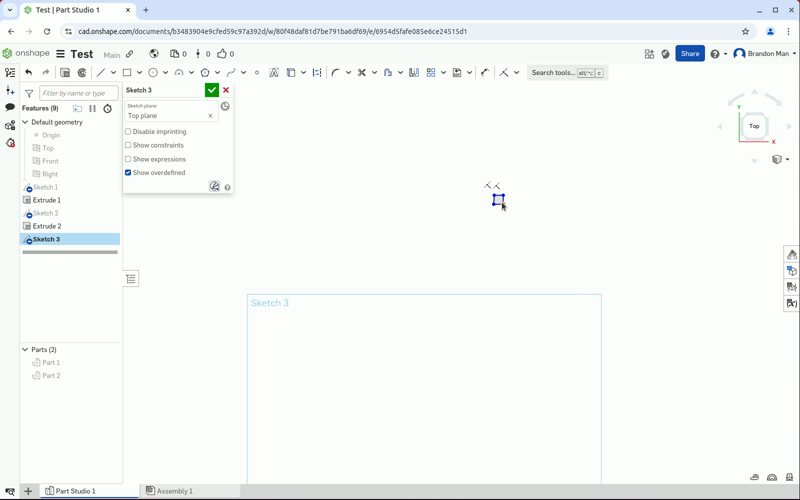
scroll(6)
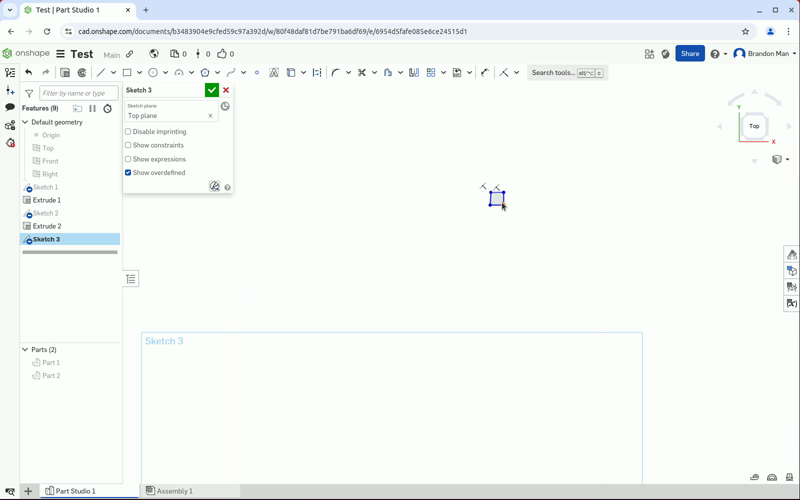
scroll(6)
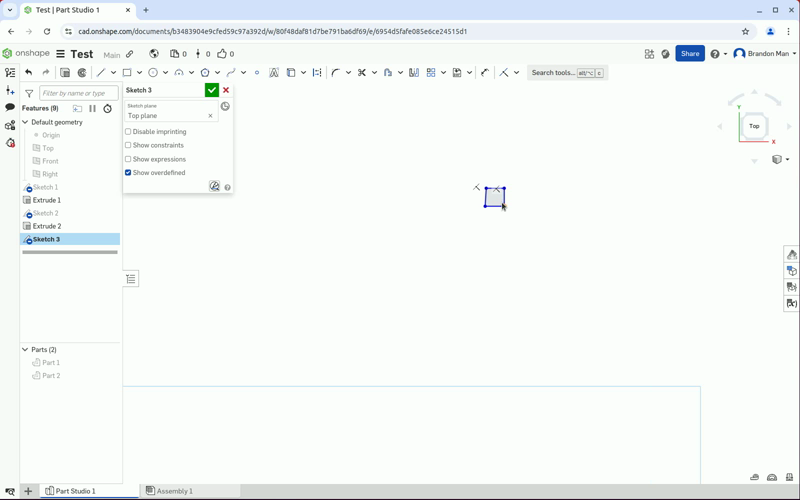
scroll(6)
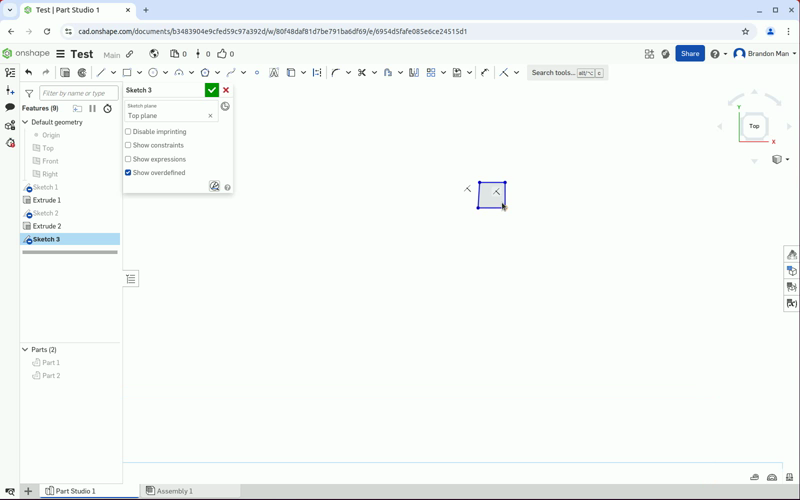
scroll(6)
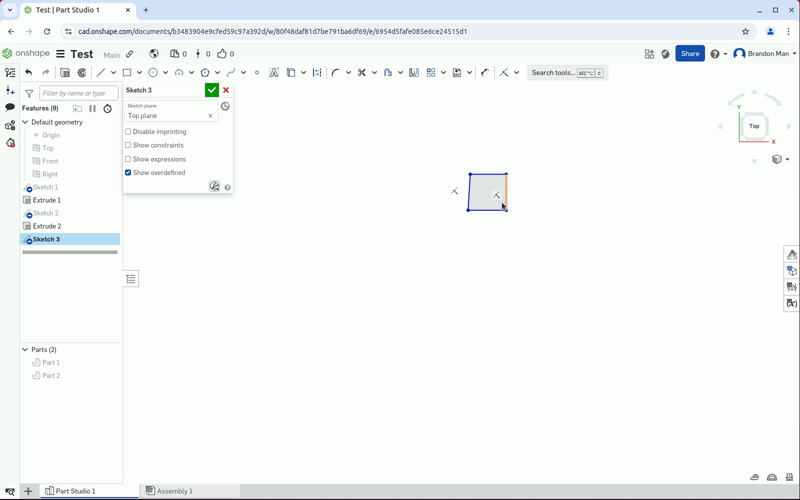
scroll(6)
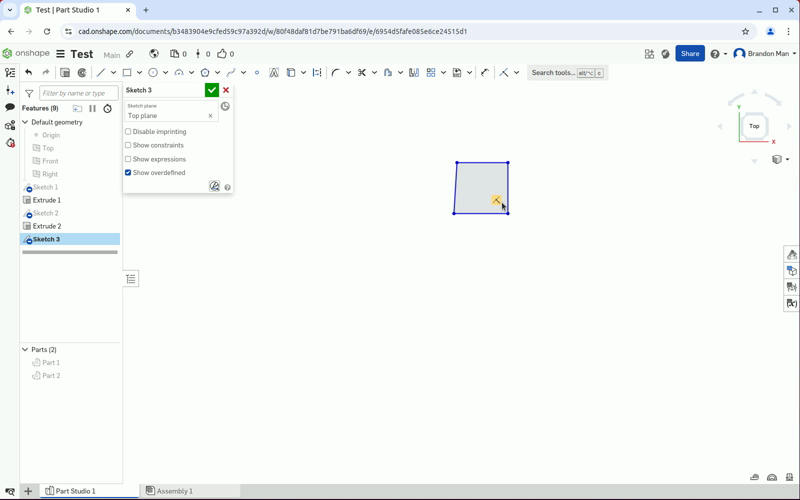
click(502, 202)
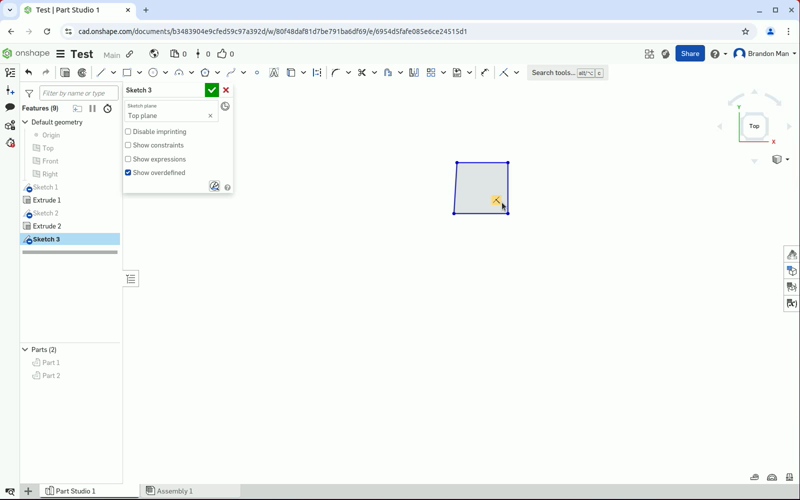
scroll(-6)
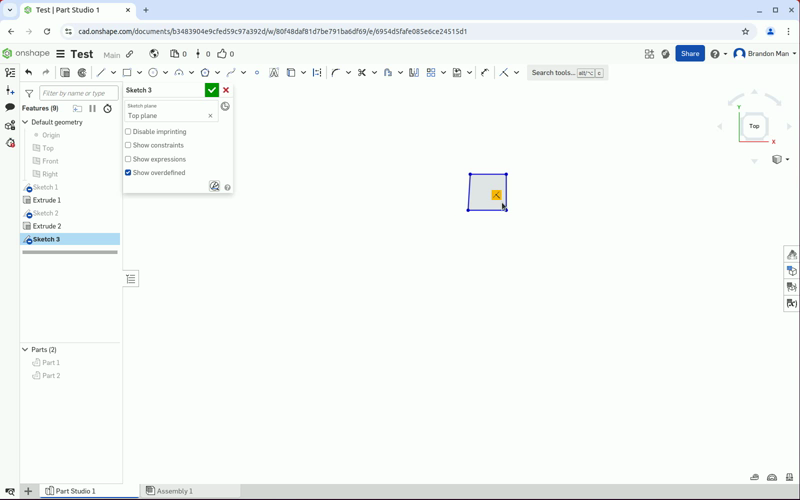
scroll(-6)
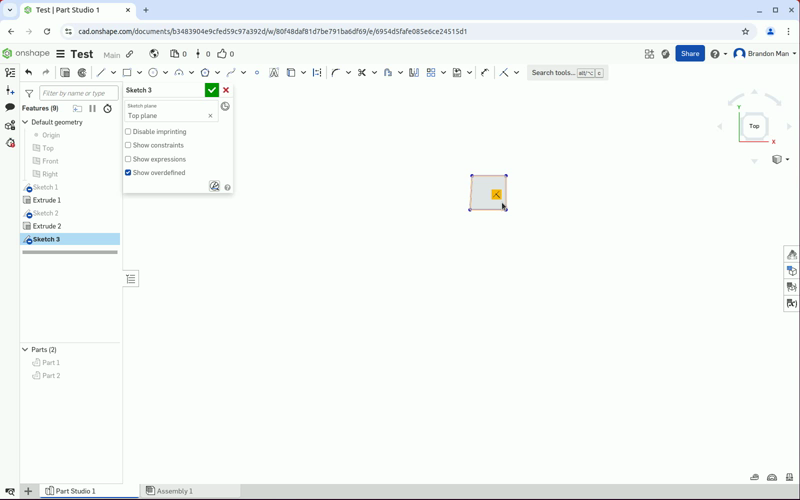
scroll(-6)
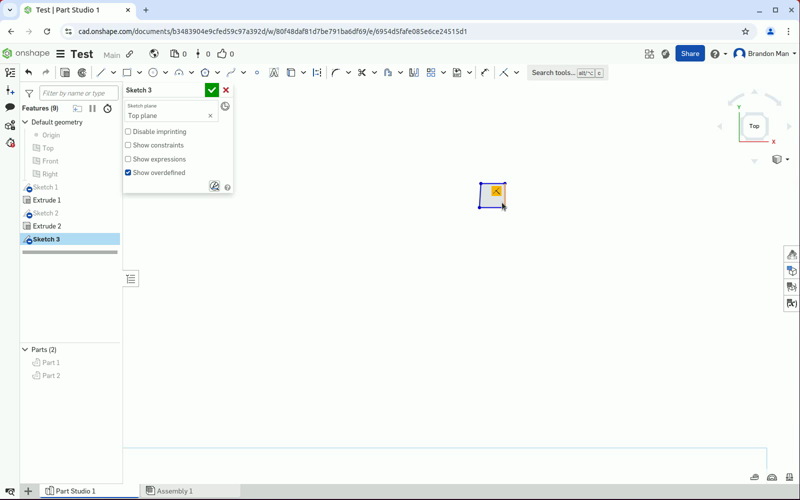
scroll(-6)
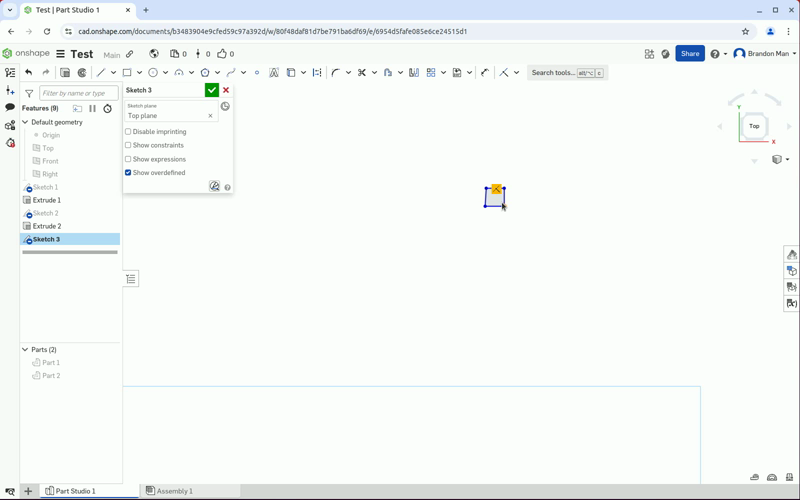
scroll(-6)
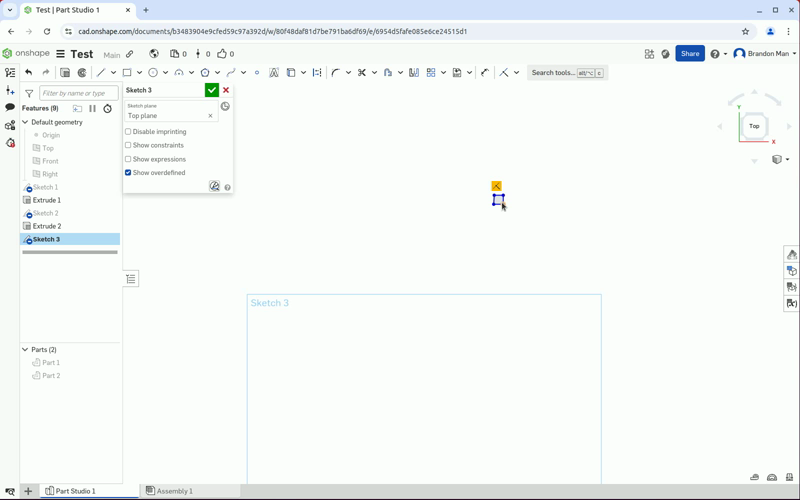
scroll(-6)
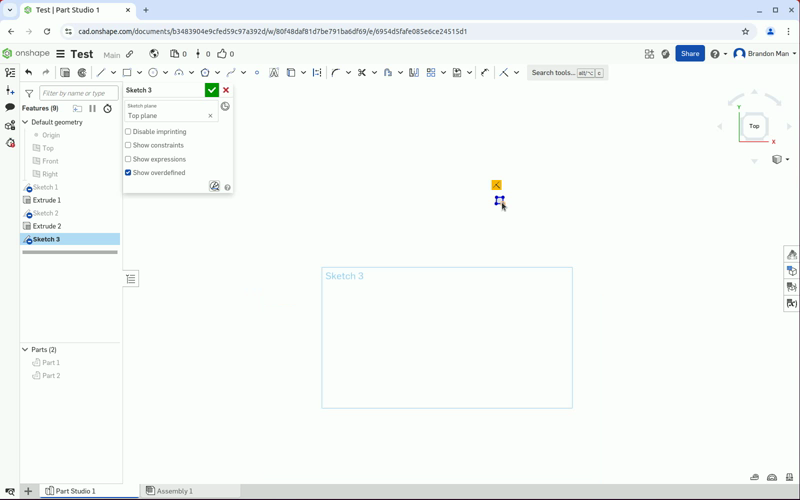
scroll(-6)
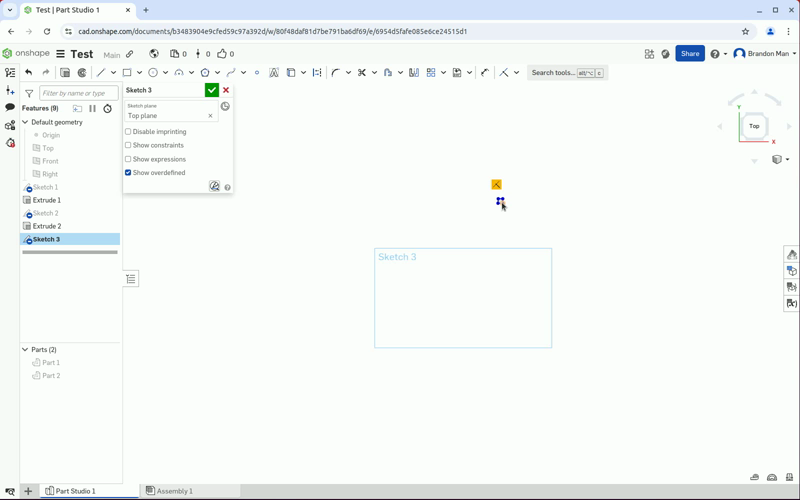
mouse_move(73, 352)
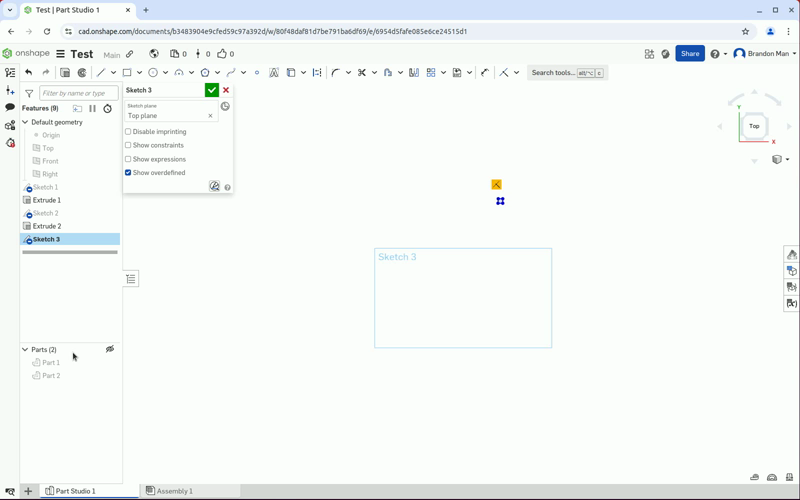
key(shift+y)
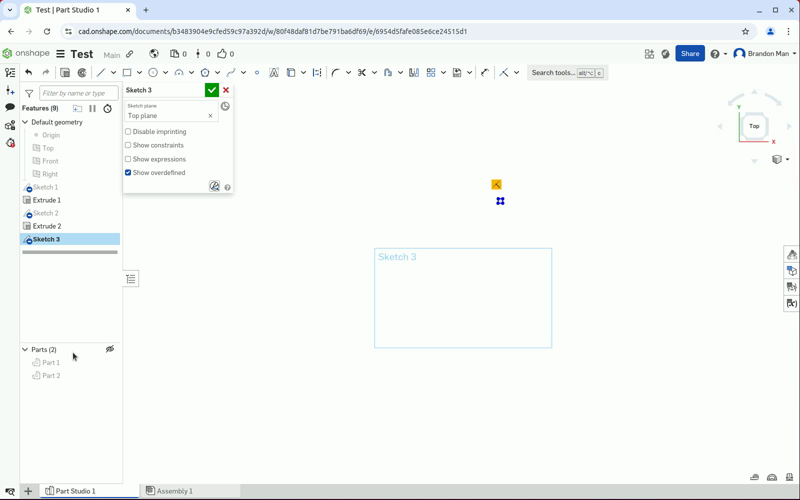
key(shift+e)
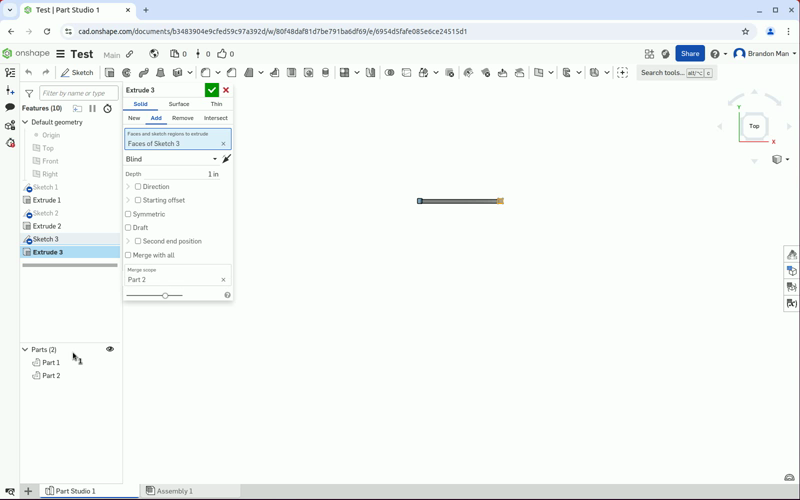
mouse_move(143, 106)
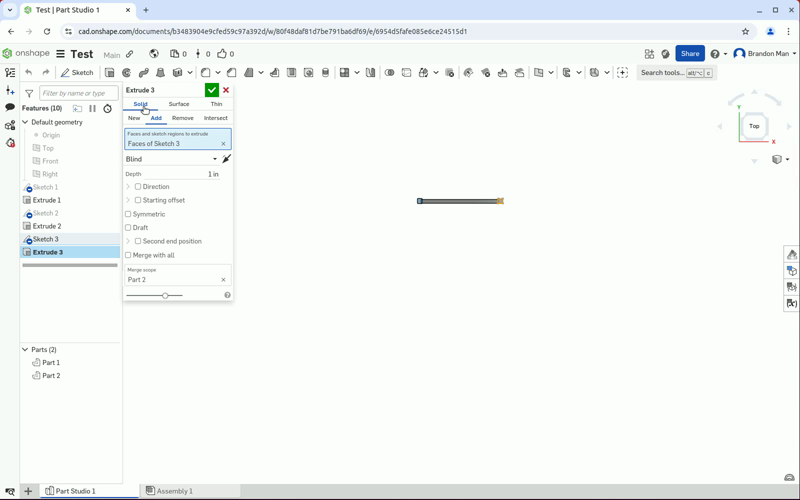
click(143, 106)
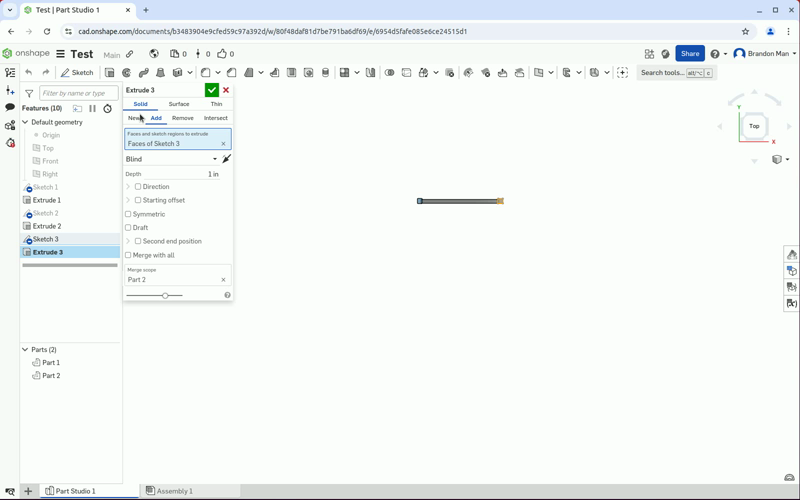
mouse_move(137, 120)
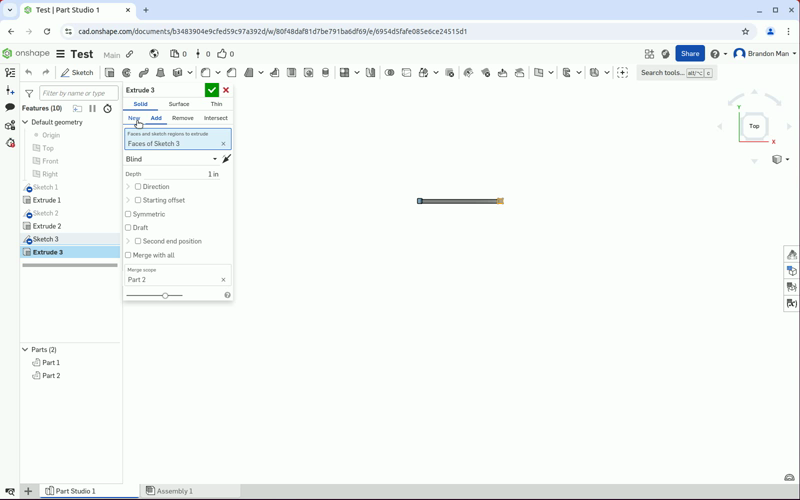
click(137, 120)
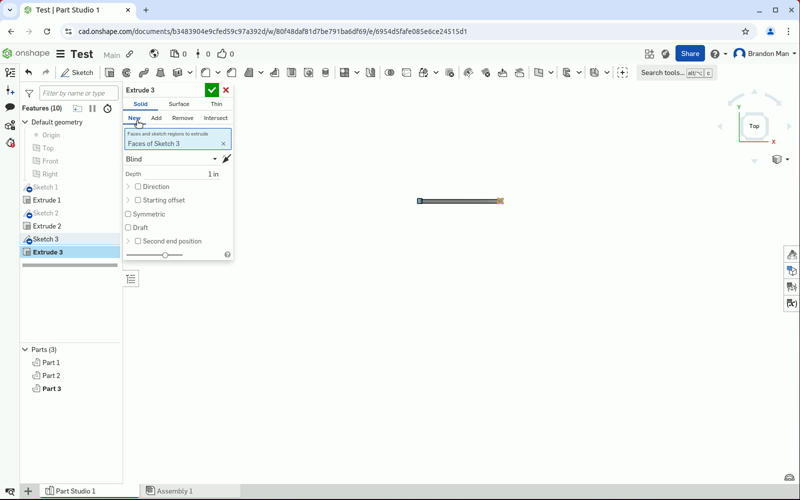
key(tab, 4)
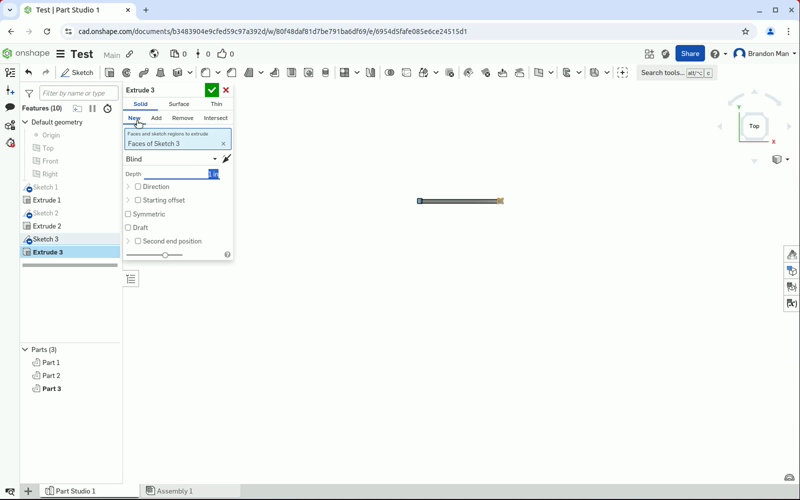
text(23.108)
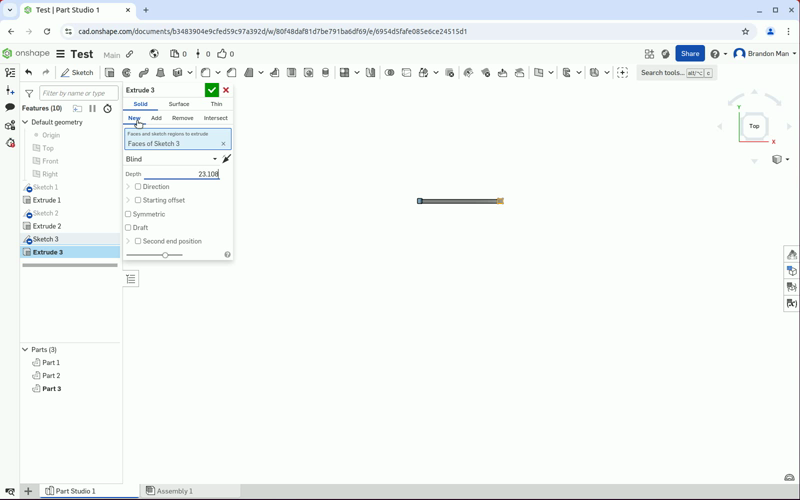
key(enter)
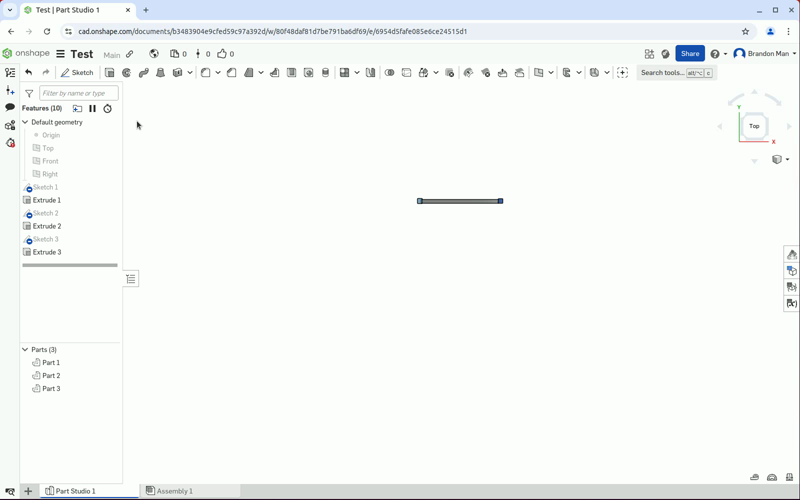
key(shift+h)
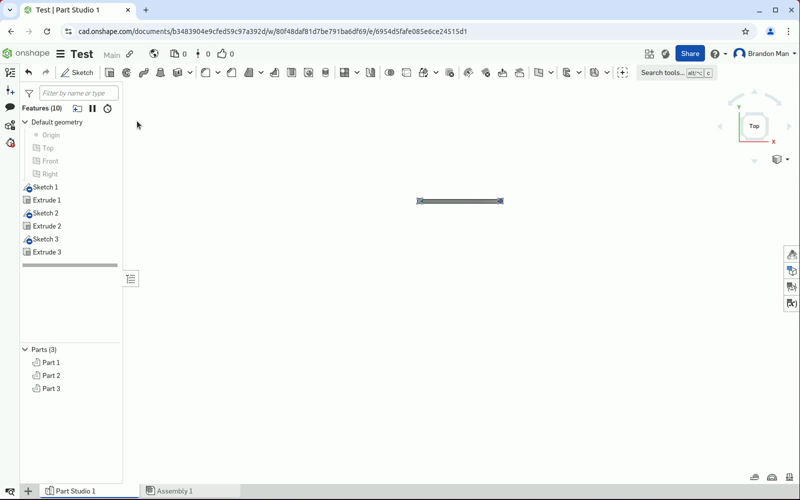
key(shift+h)
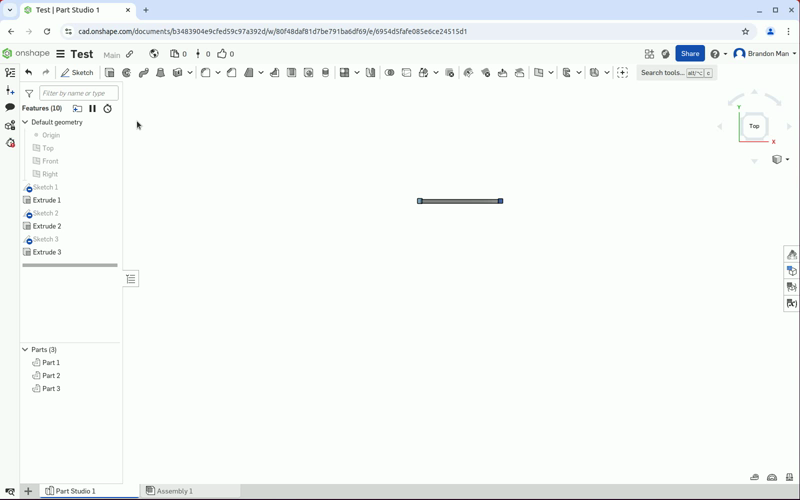
mouse_move(73, 189)
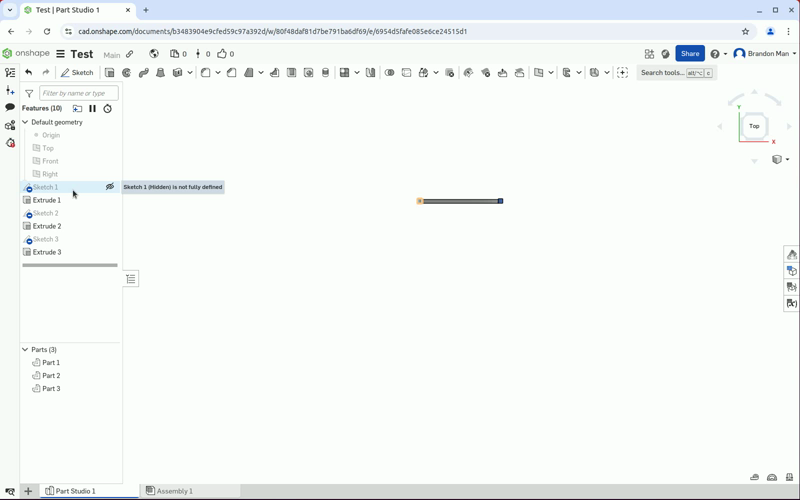
click(73, 189)
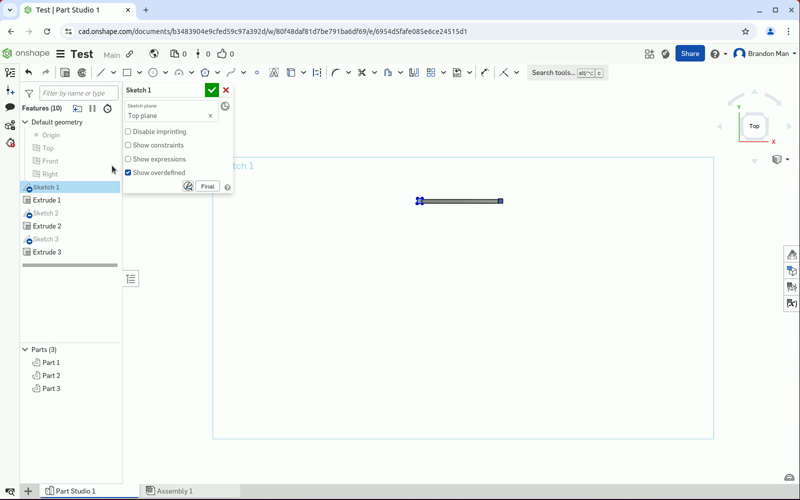
mouse_move(229, 92)
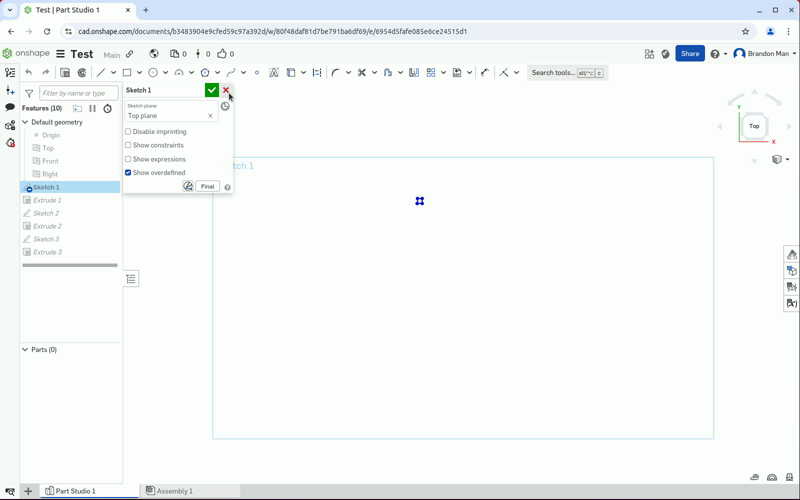
click(229, 92)
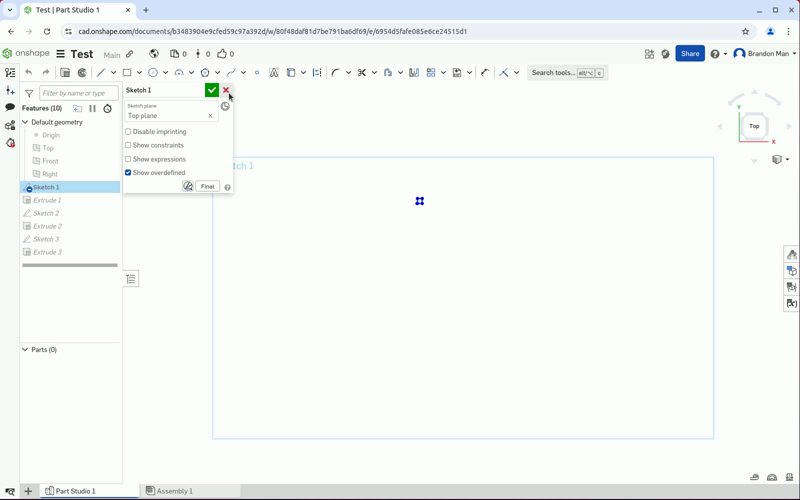
key(shift+s)
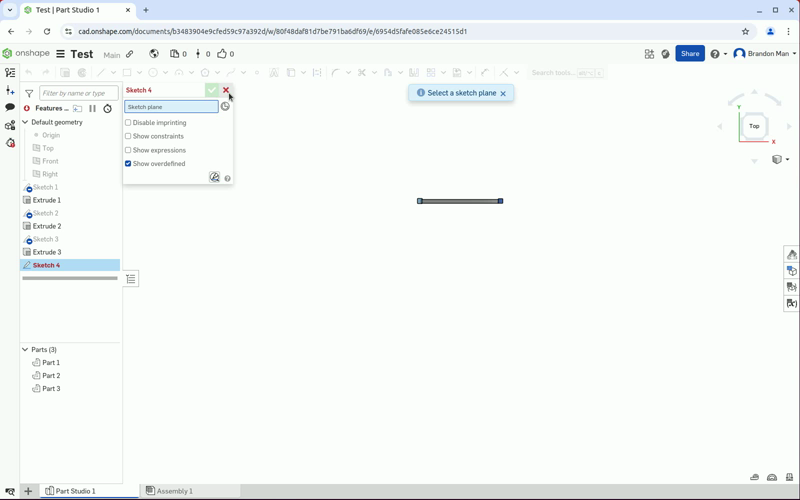
mouse_move(73, 150)
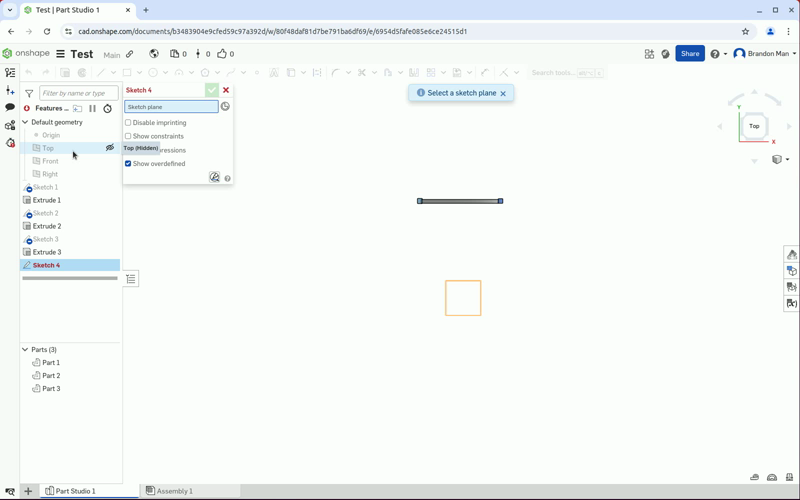
click(73, 150)
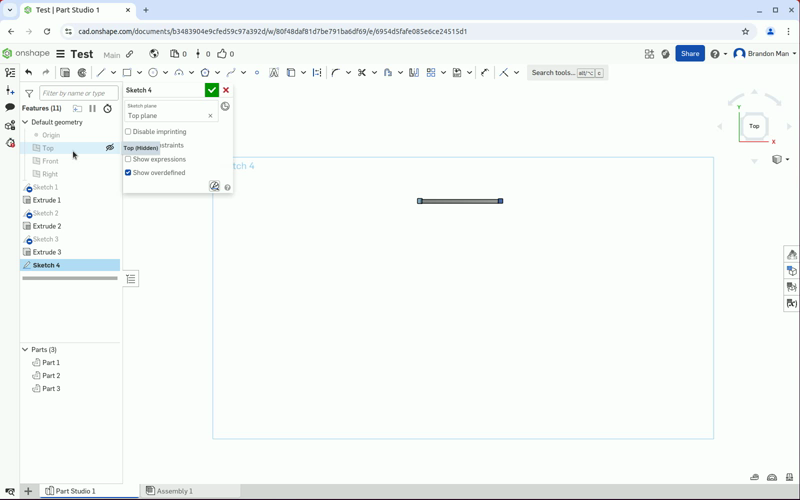
mouse_move(73, 352)
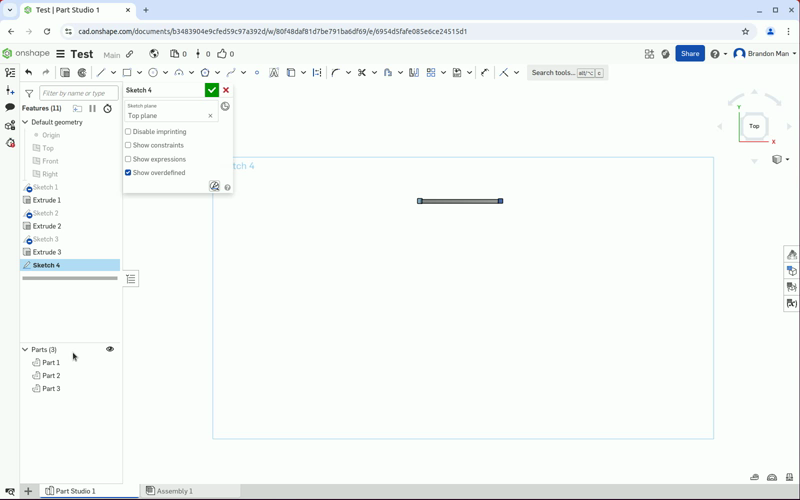
key(y)
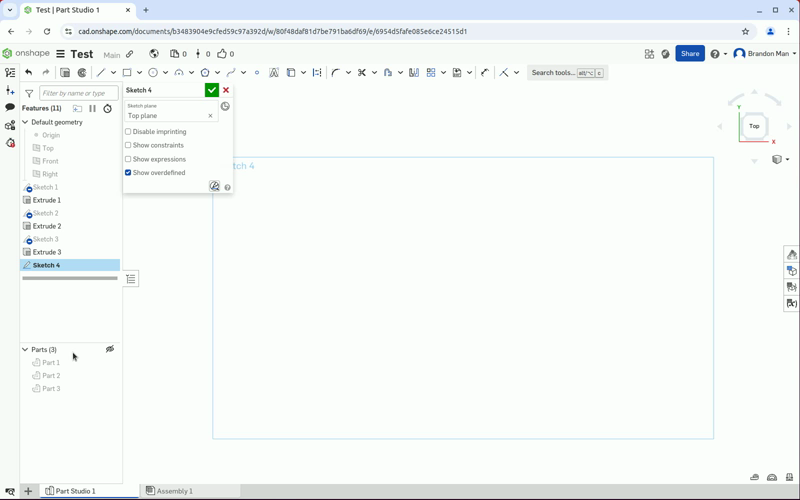
key(l)
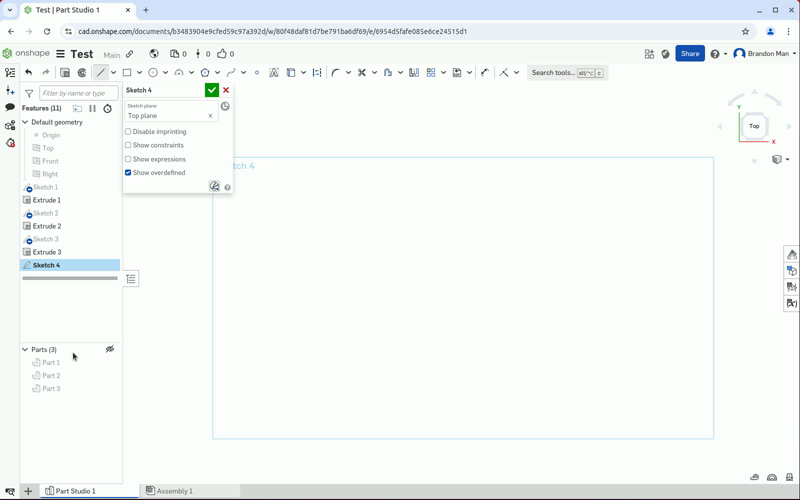
key_down(shift)
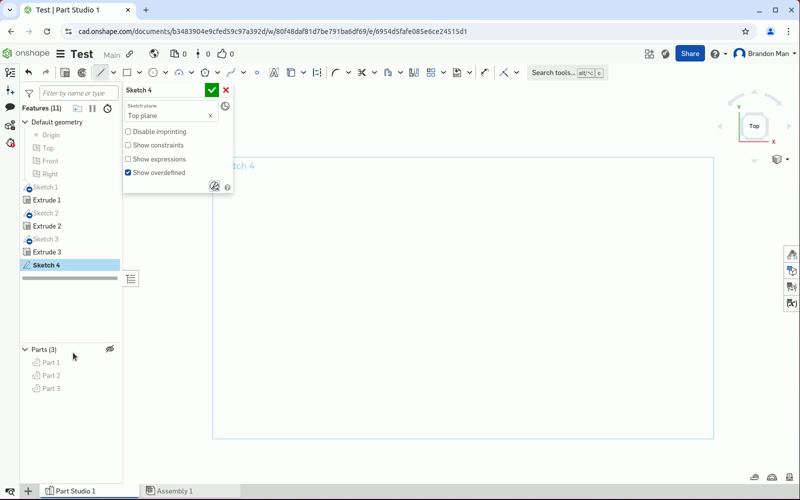
mouse_move(498, 203)
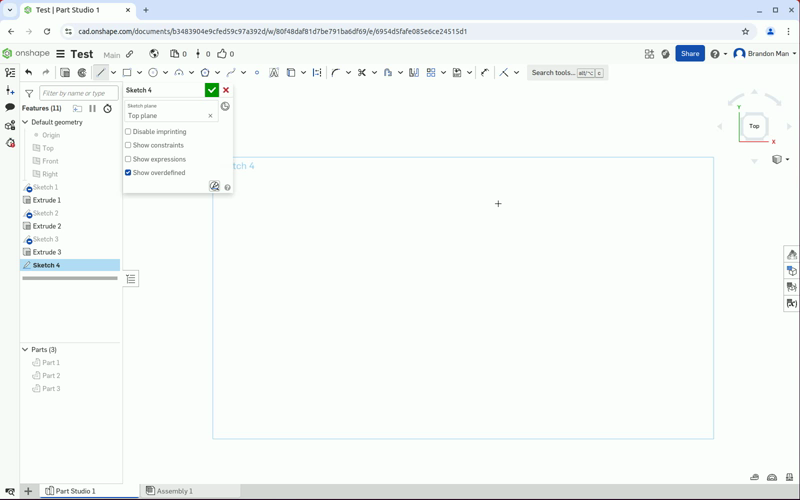
click(498, 203)
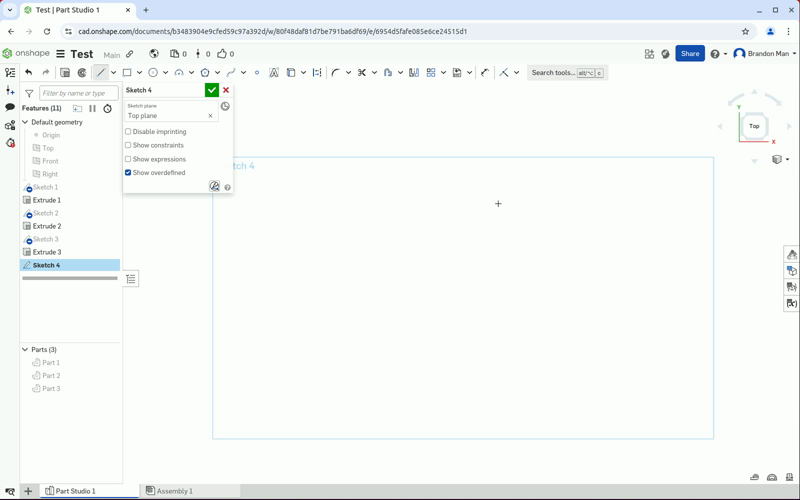
key_up(shift)
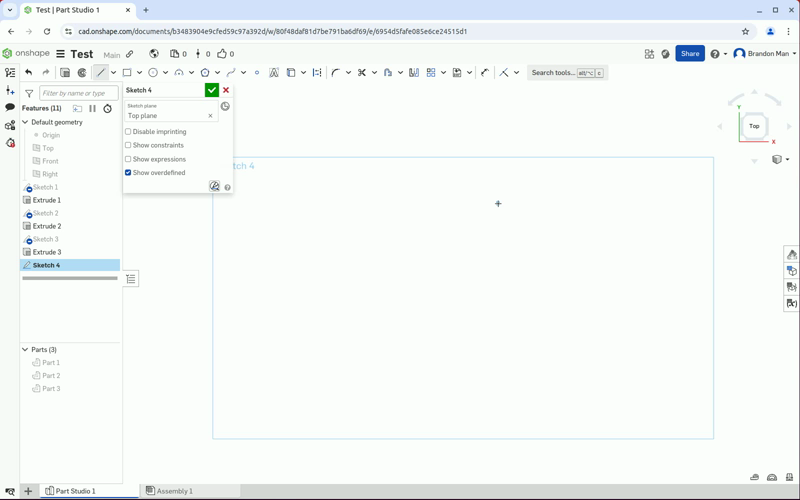
key_down(shift)
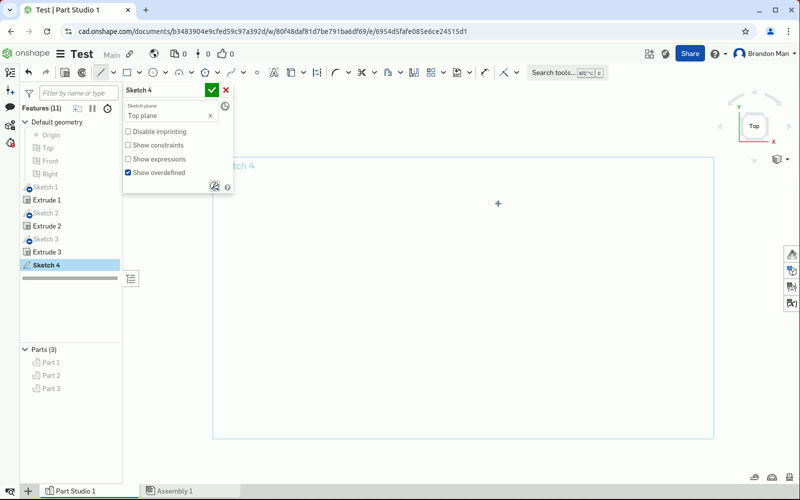
mouse_move(528, 203)
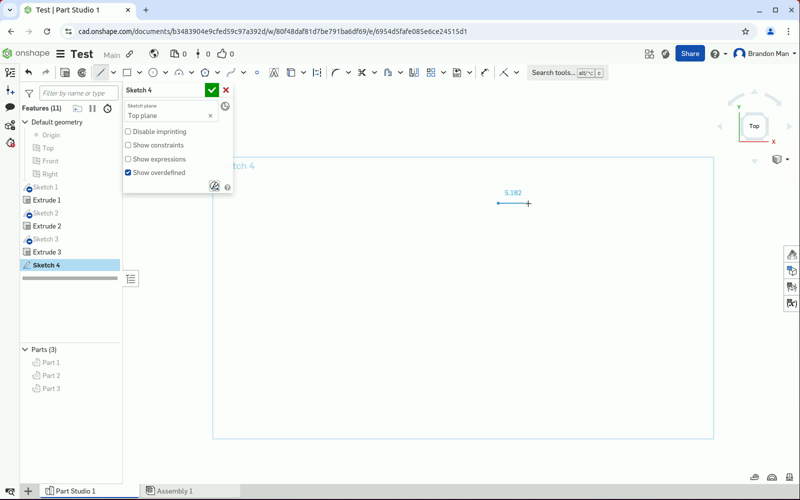
mouse_move(502, 203)
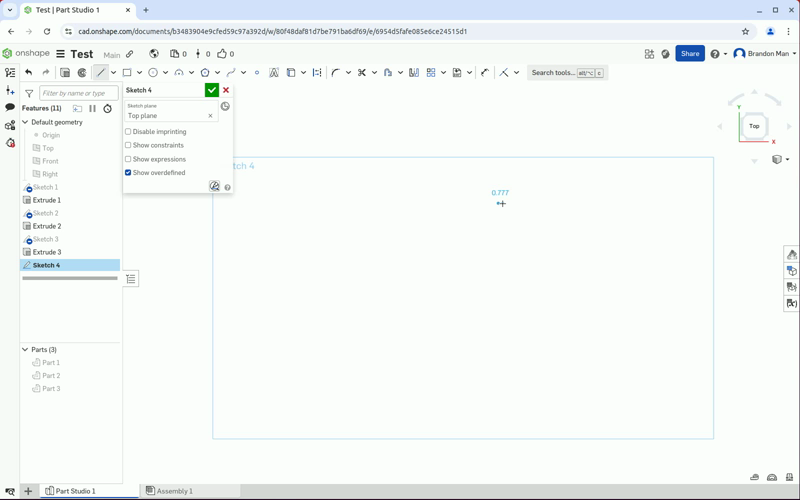
scroll(6)
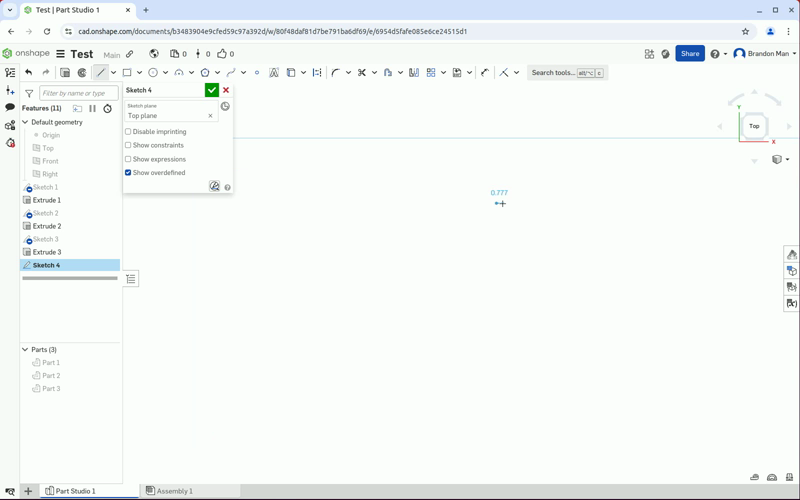
scroll(6)
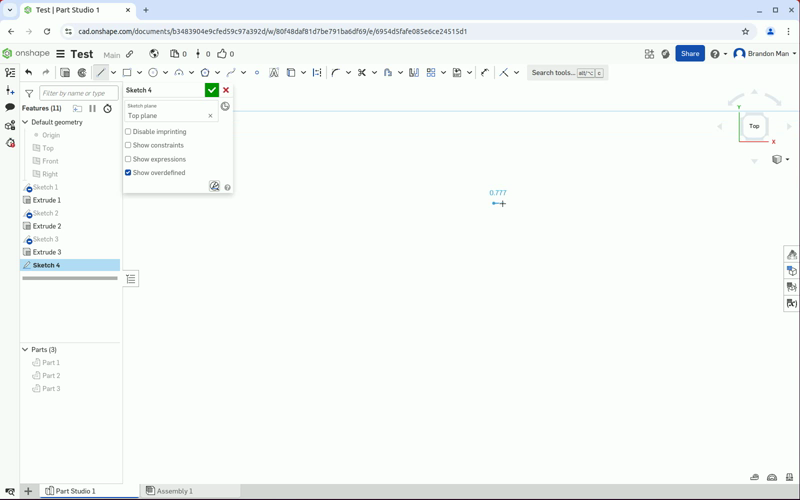
scroll(6)
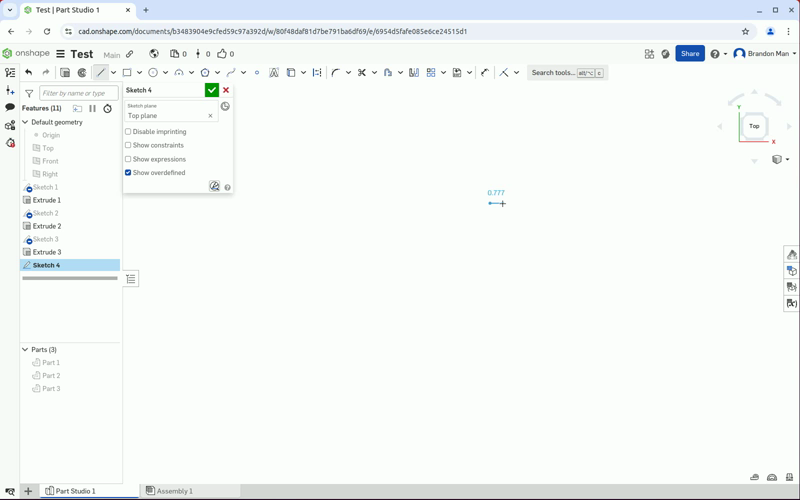
scroll(6)
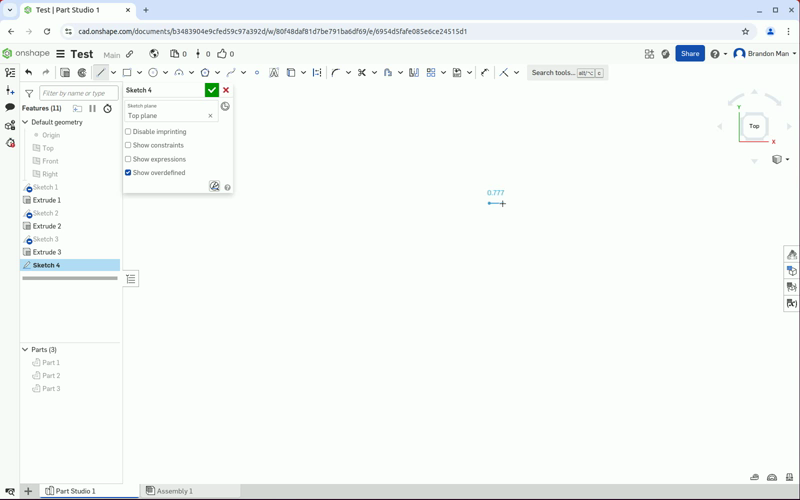
scroll(6)
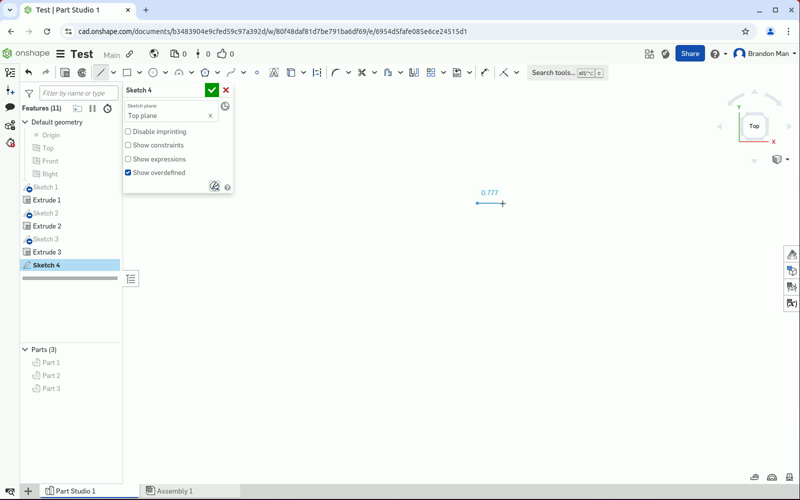
scroll(6)
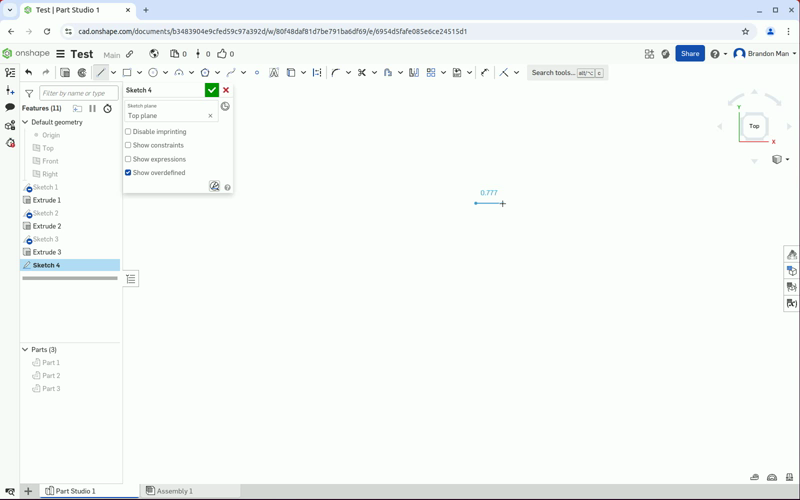
scroll(6)
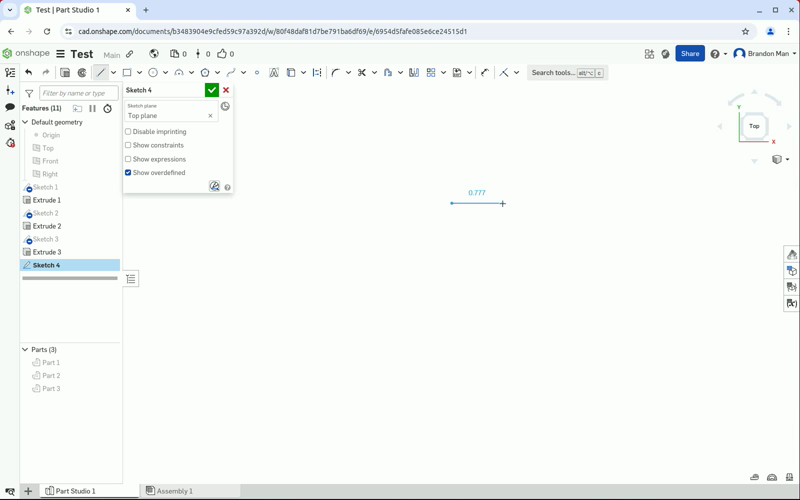
click(502, 203)
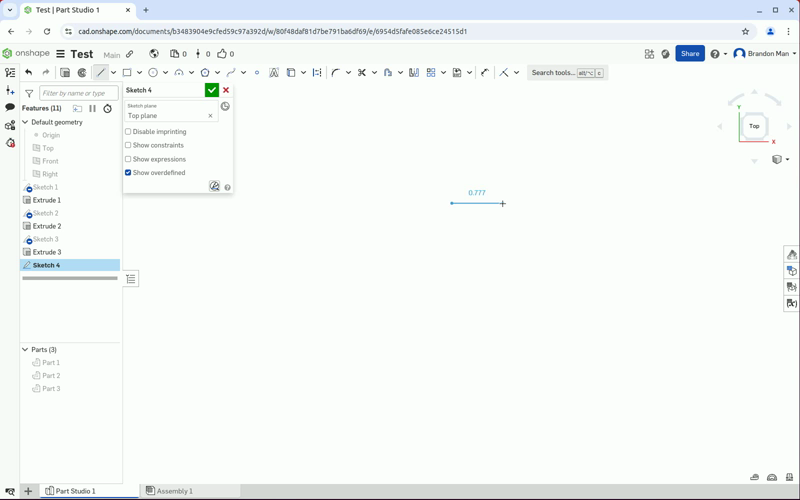
scroll(-6)
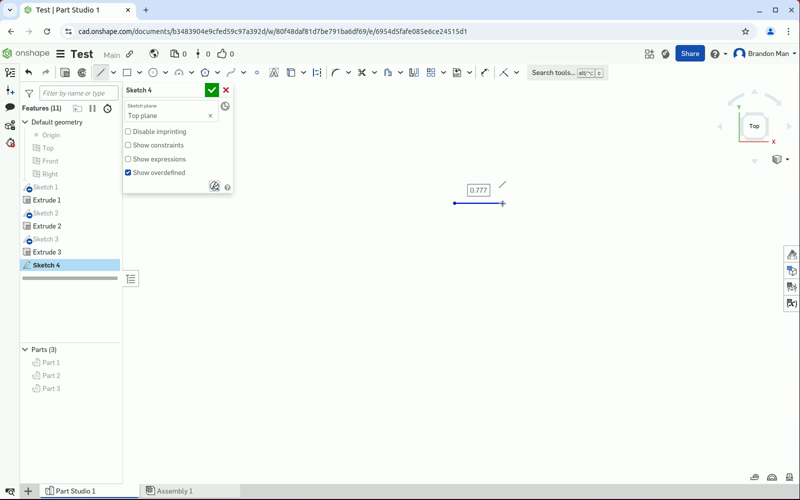
scroll(-6)
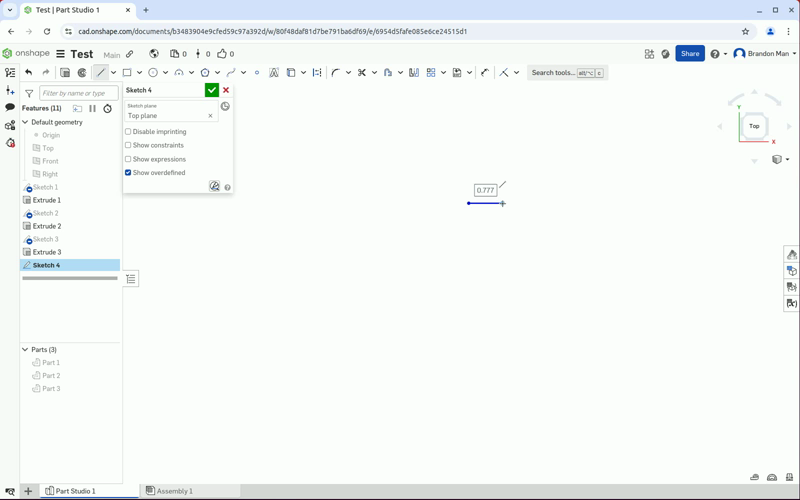
scroll(-6)
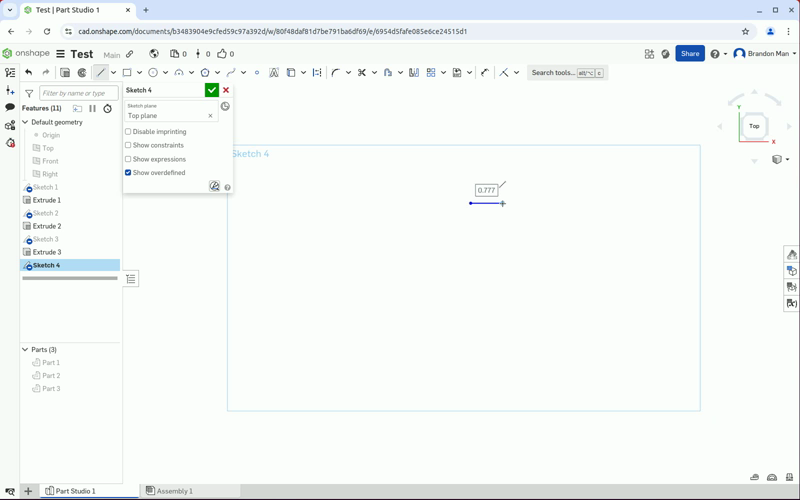
scroll(-6)
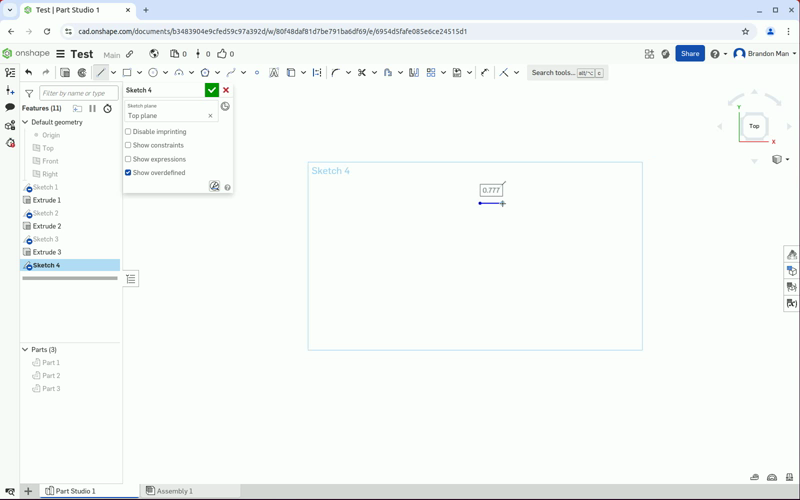
scroll(-6)
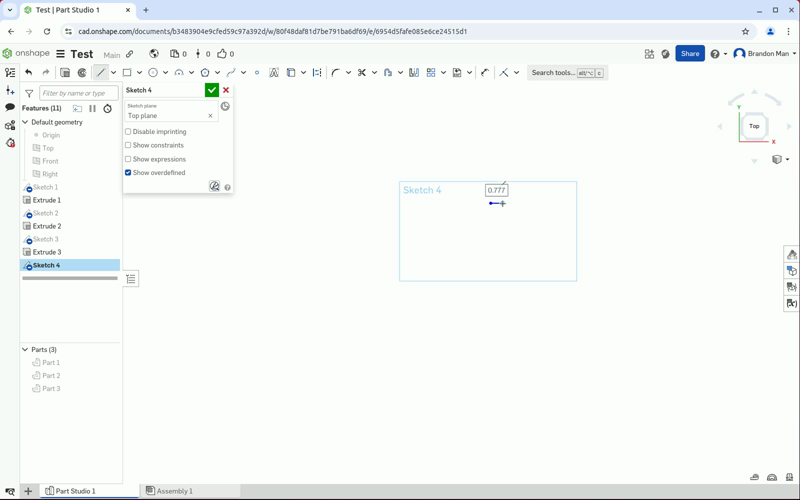
scroll(-6)
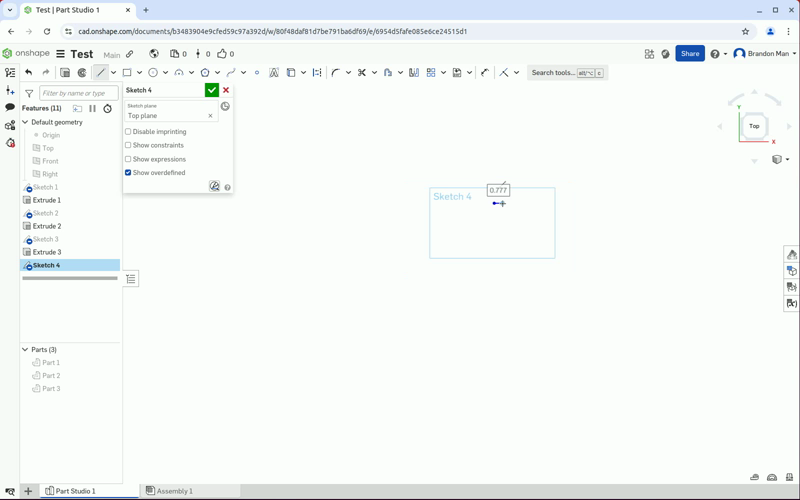
scroll(-6)
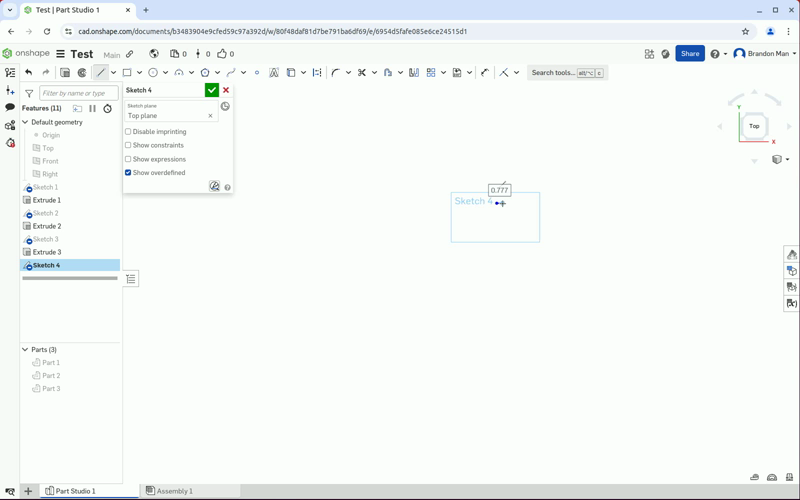
key_up(shift)
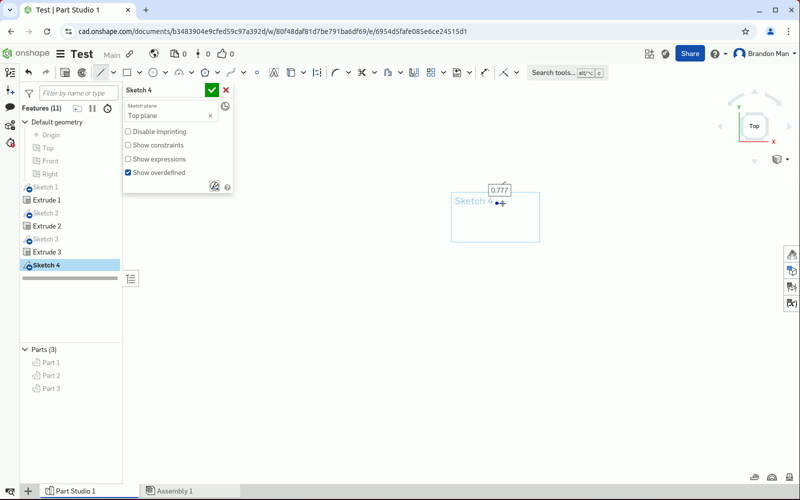
key_down(shift)
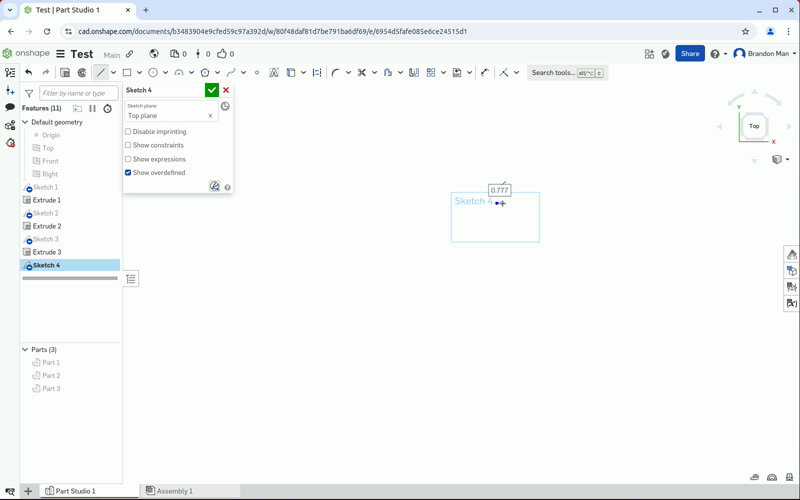
mouse_move(532, 203)
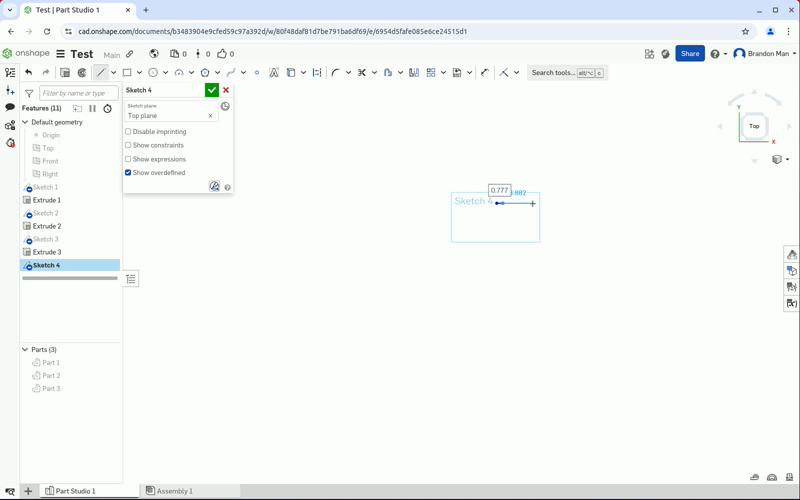
mouse_move(502, 198)
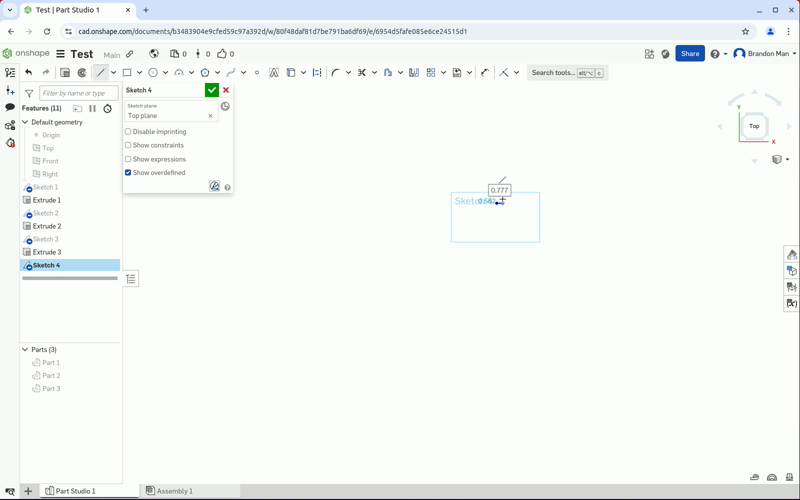
scroll(6)
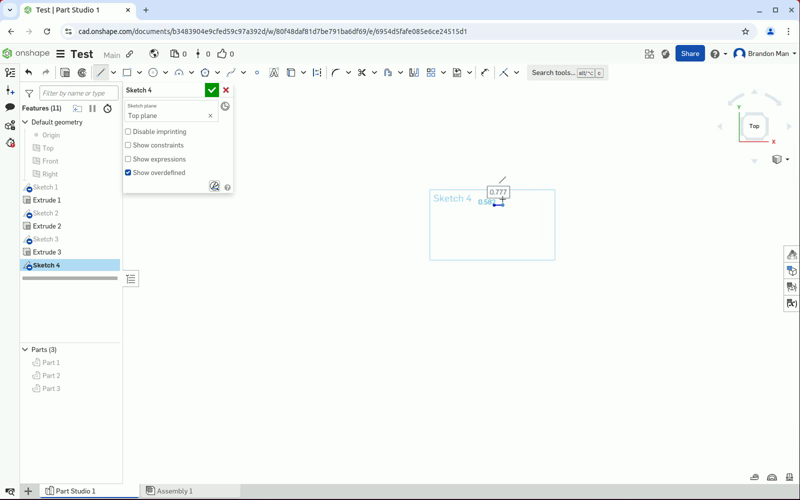
scroll(6)
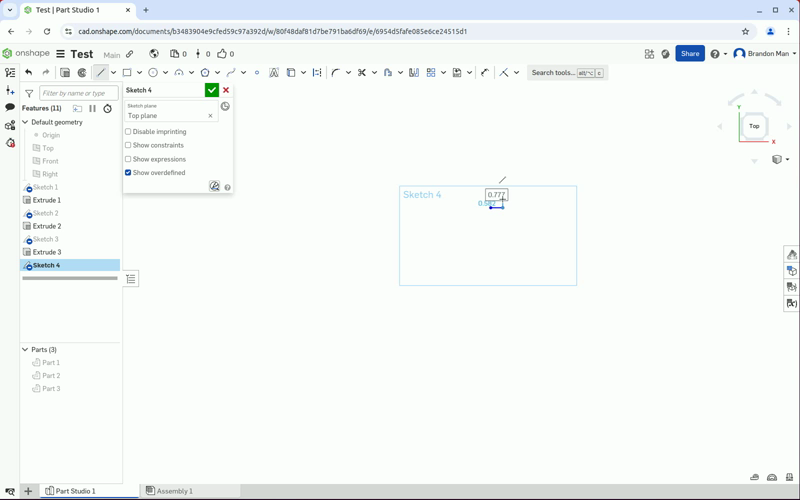
scroll(6)
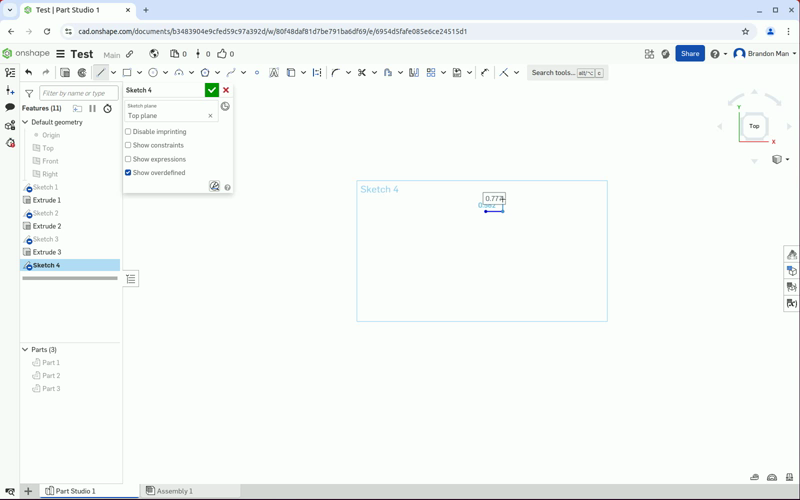
scroll(6)
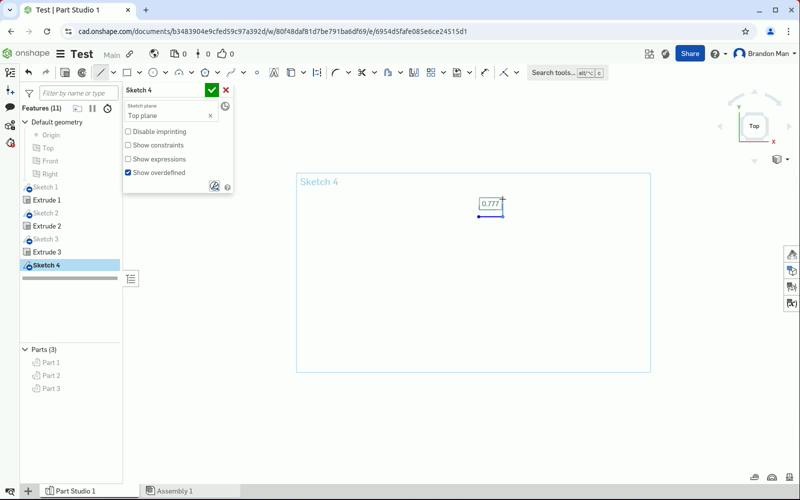
scroll(6)
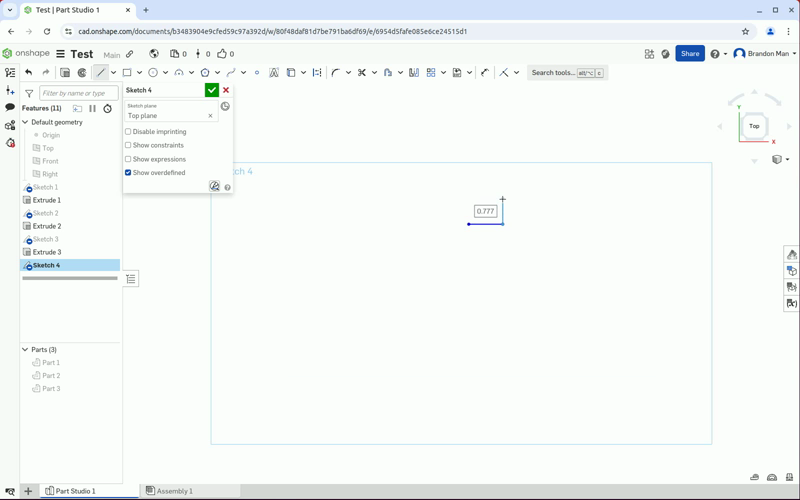
scroll(6)
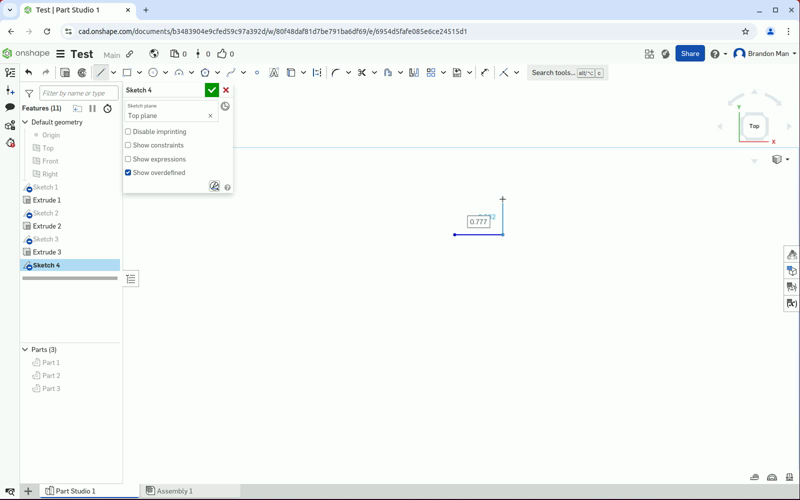
scroll(6)
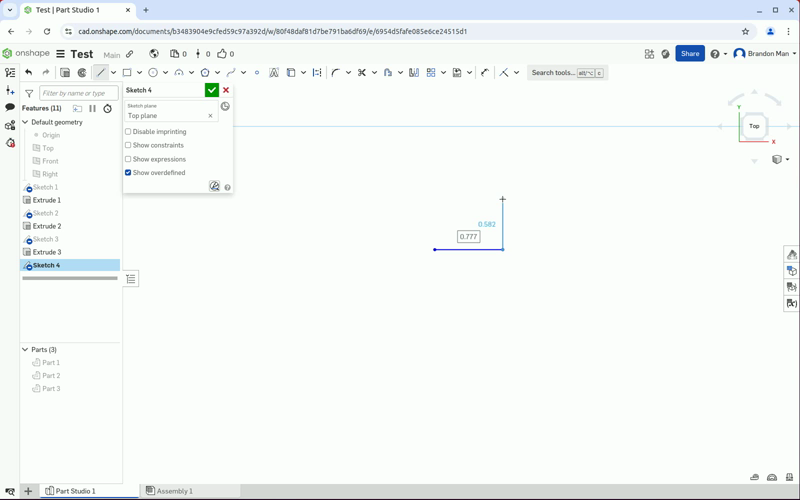
click(502, 198)
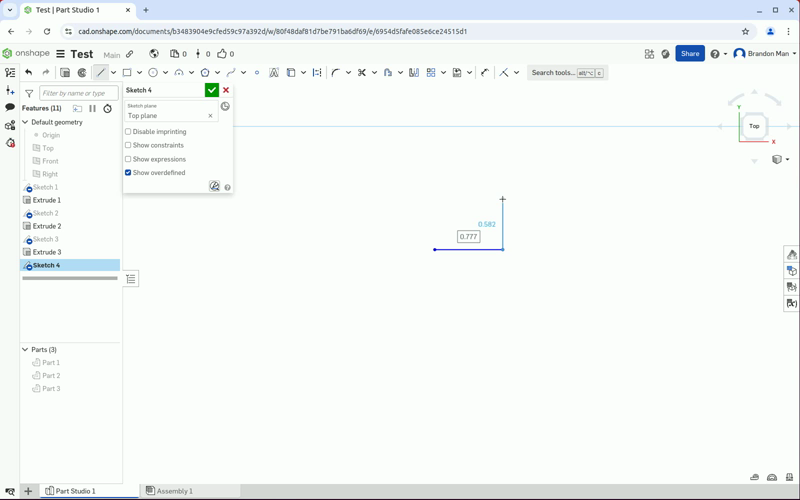
scroll(-6)
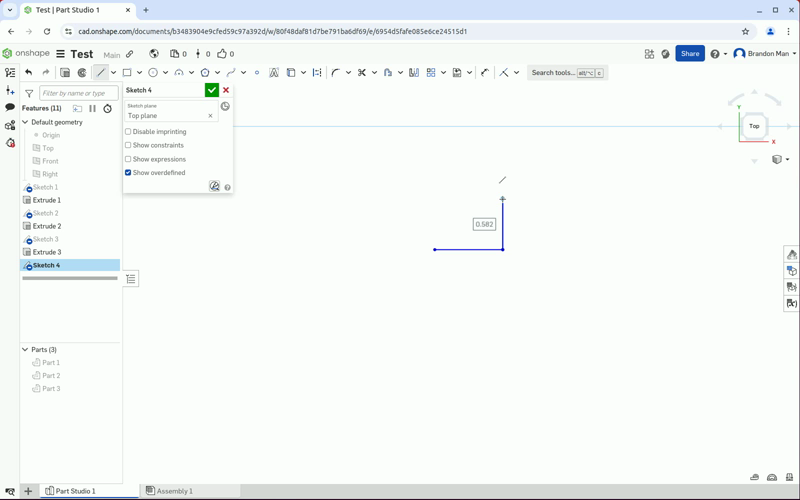
scroll(-6)
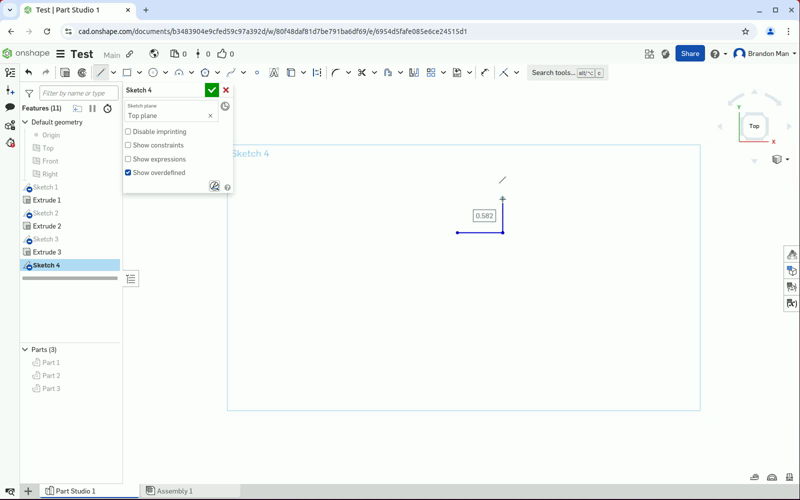
scroll(-6)
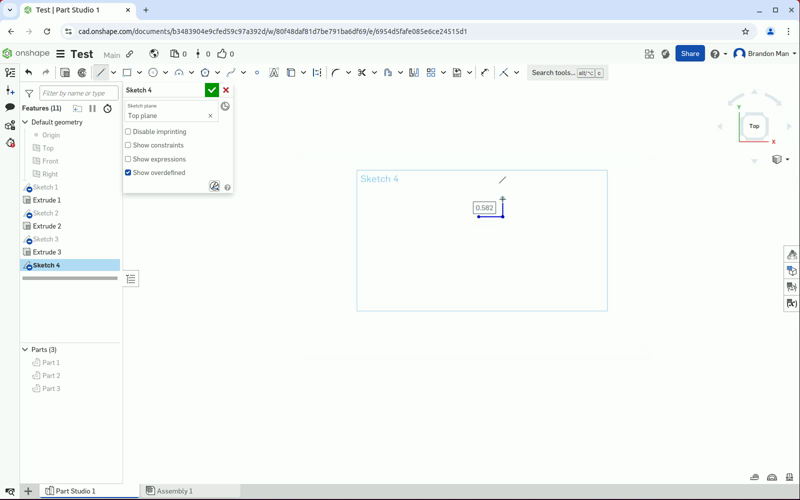
scroll(-6)
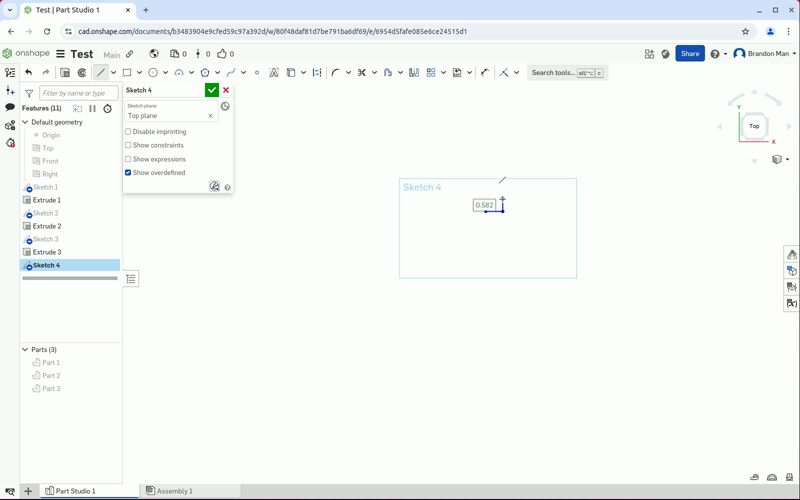
scroll(-6)
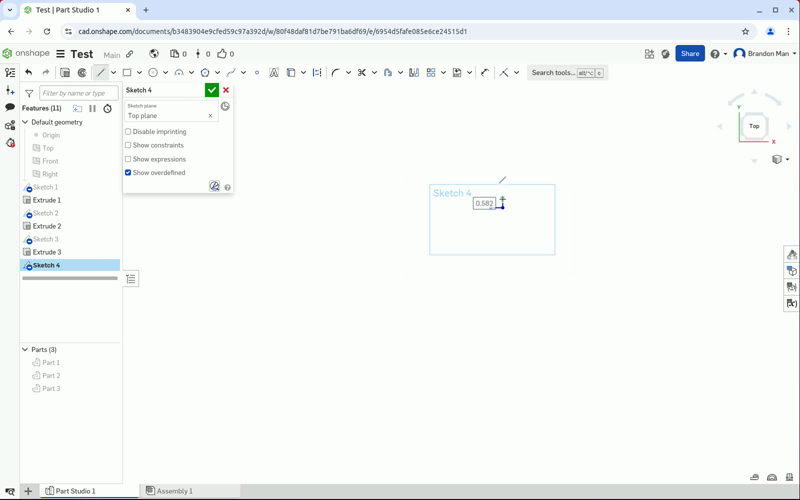
scroll(-6)
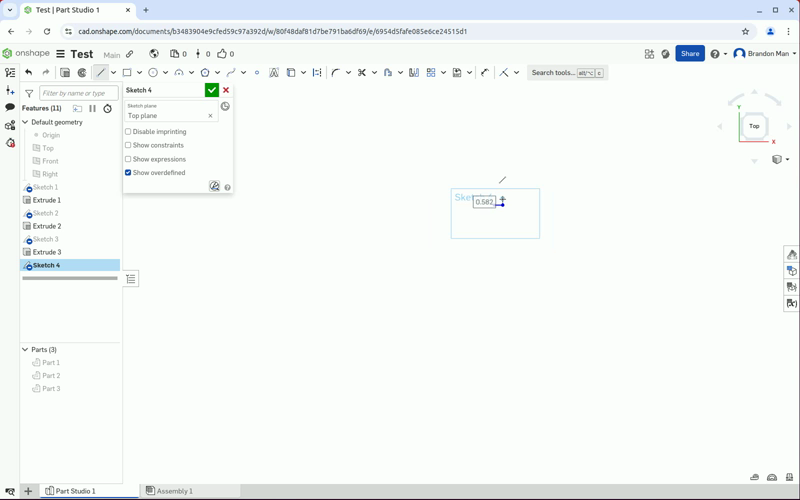
scroll(-6)
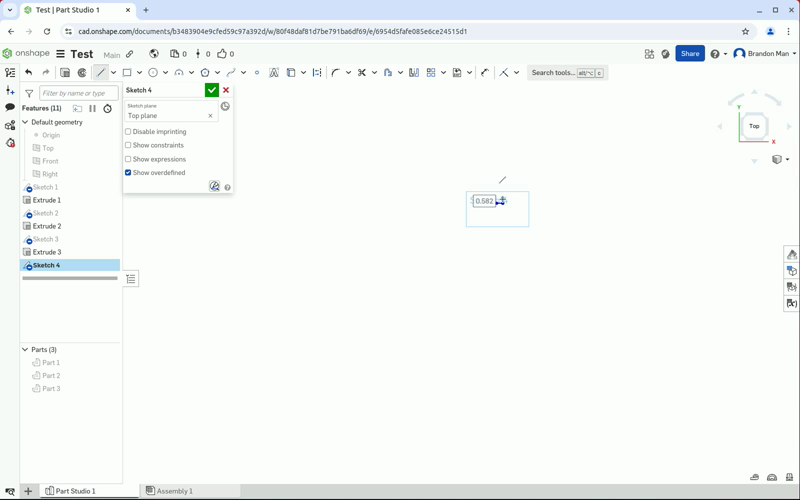
key_up(shift)
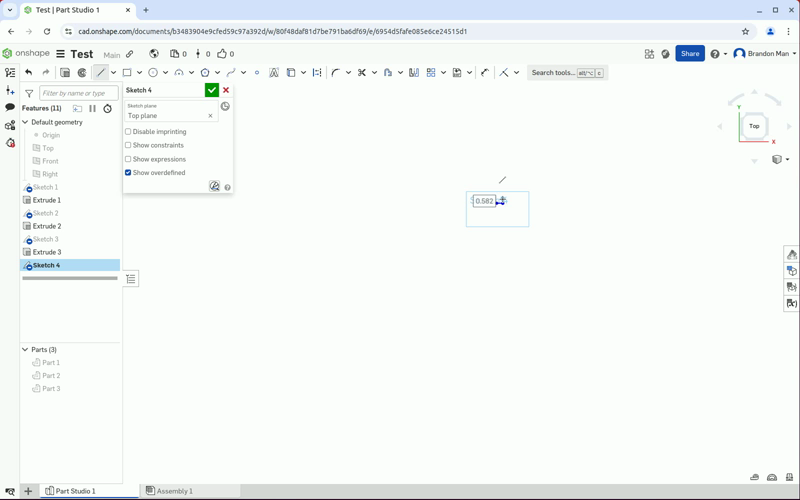
key_down(shift)
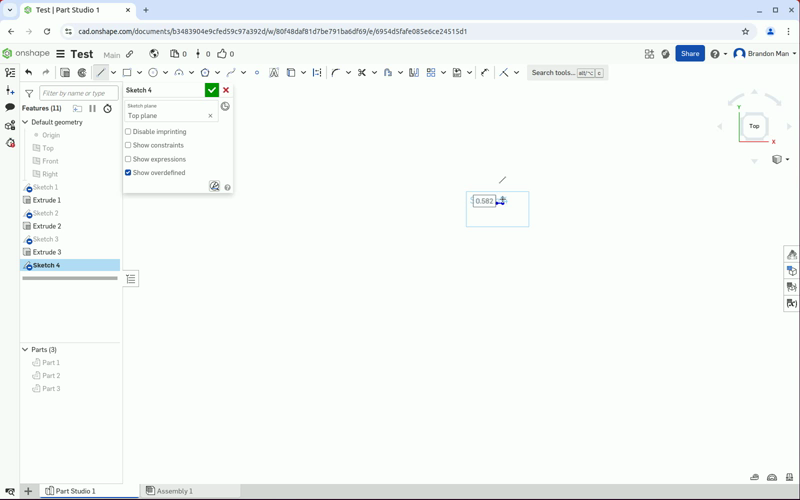
mouse_move(532, 198)
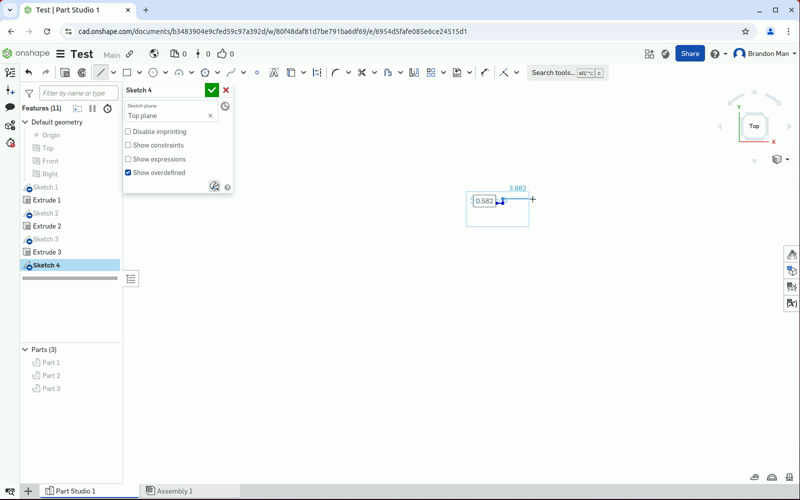
mouse_move(498, 198)
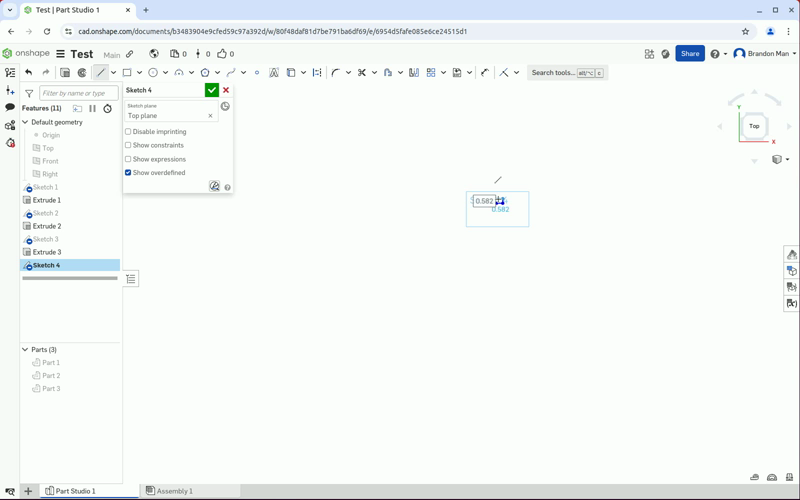
scroll(6)
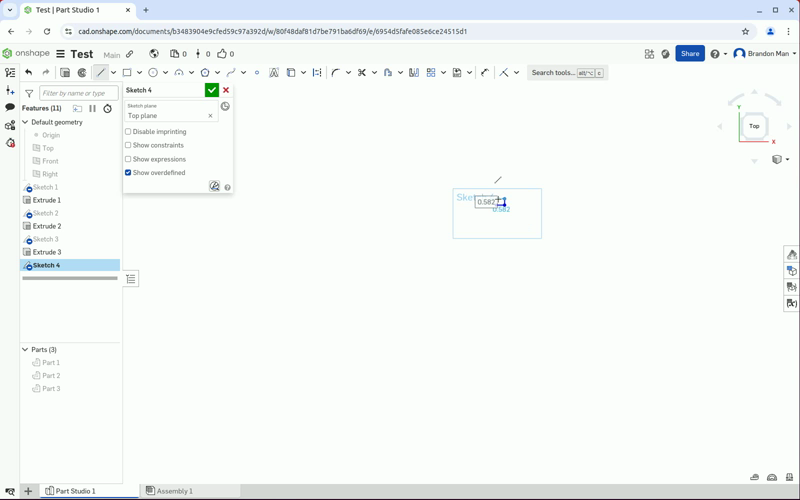
scroll(6)
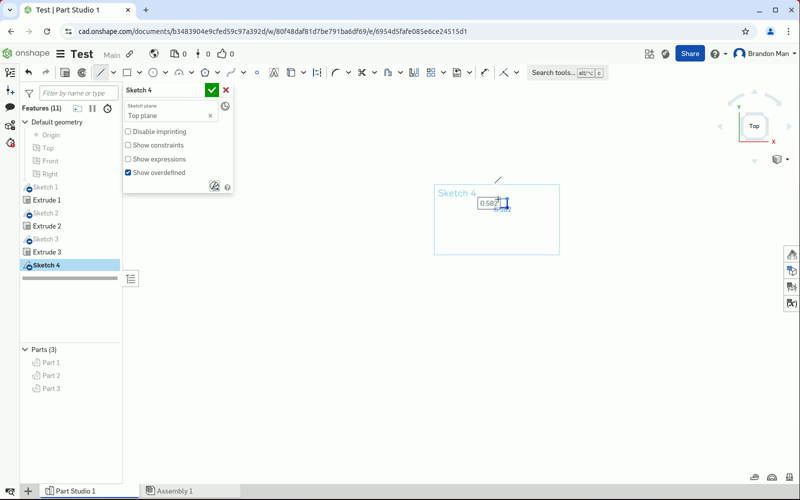
scroll(6)
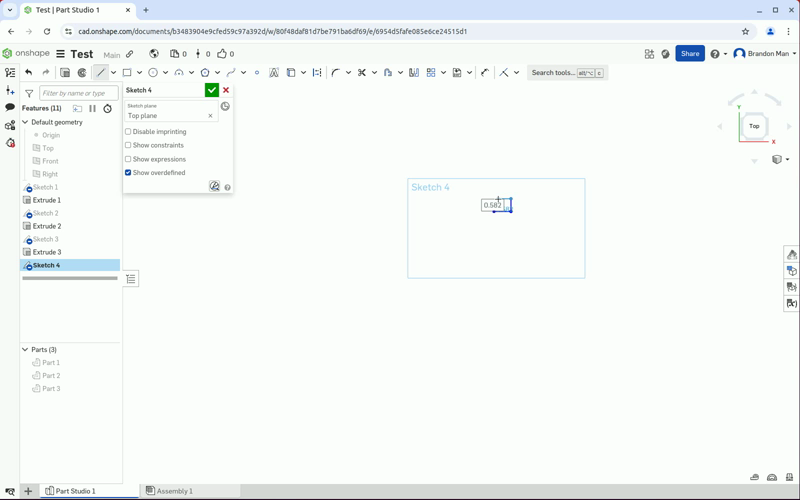
scroll(6)
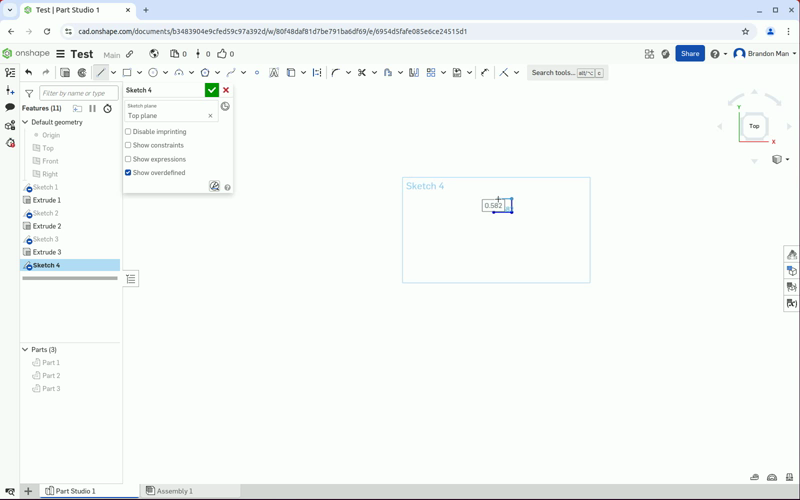
scroll(6)
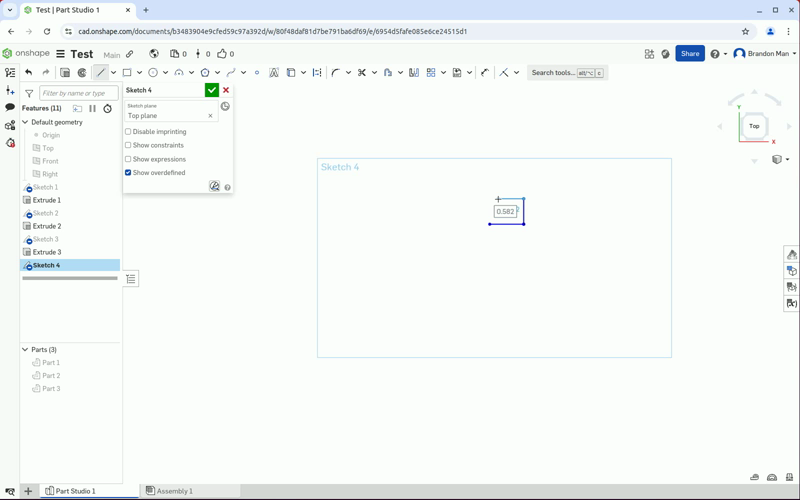
scroll(6)
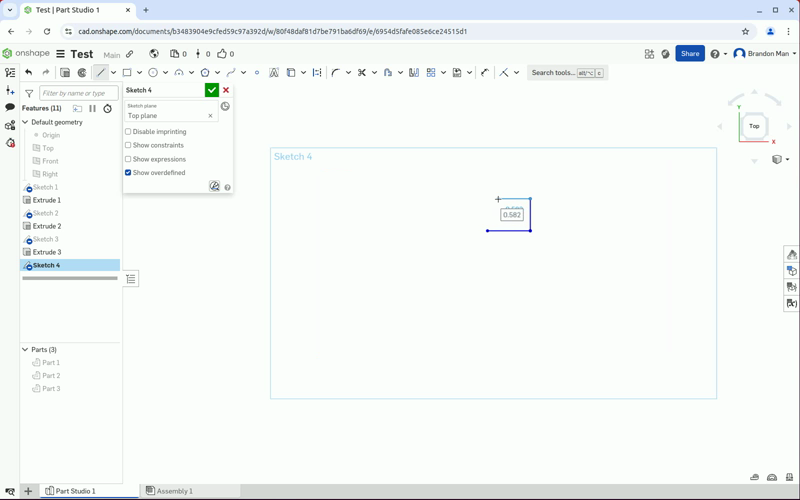
scroll(6)
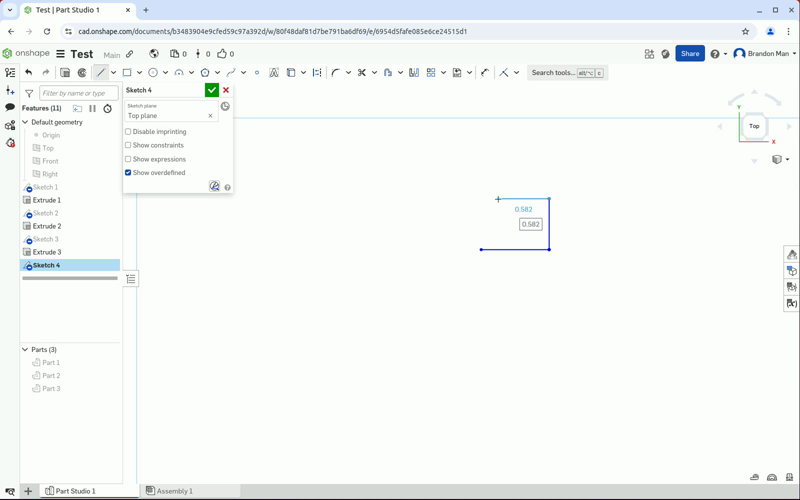
click(498, 198)
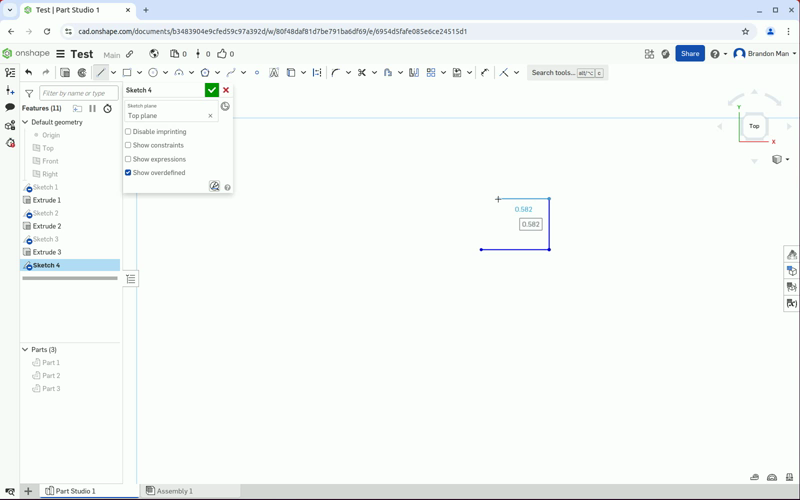
scroll(-6)
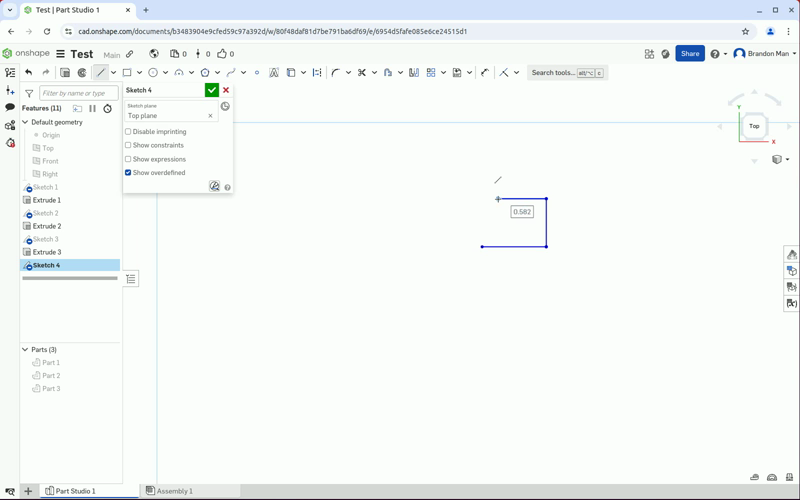
scroll(-6)
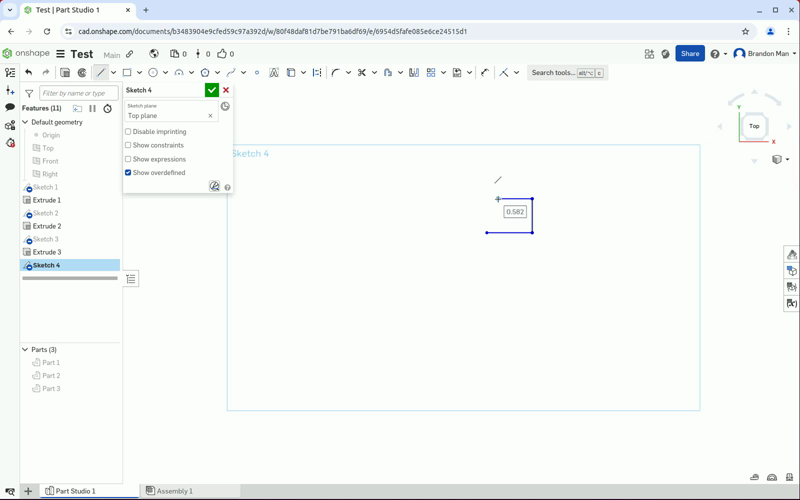
scroll(-6)
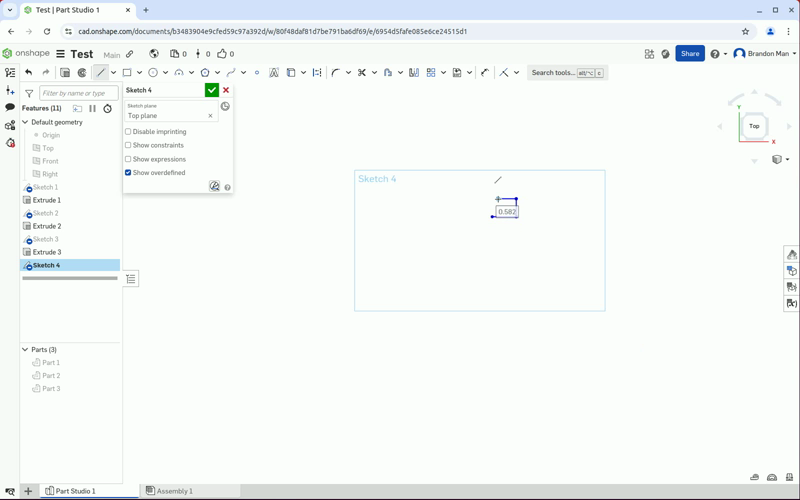
scroll(-6)
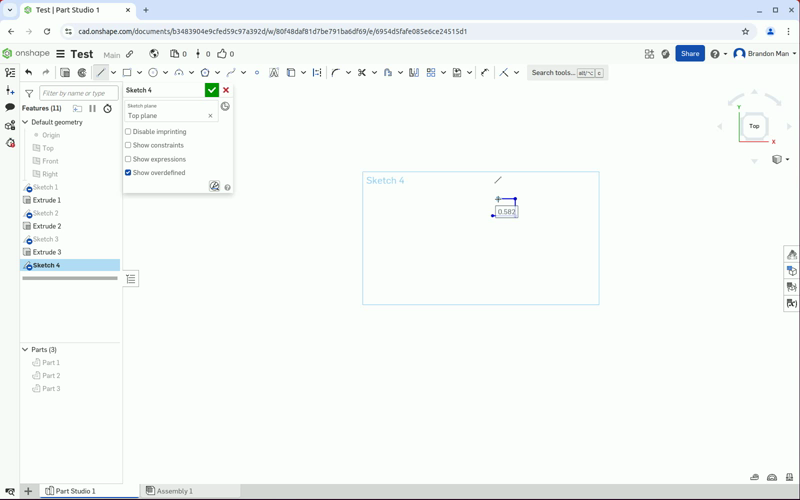
scroll(-6)
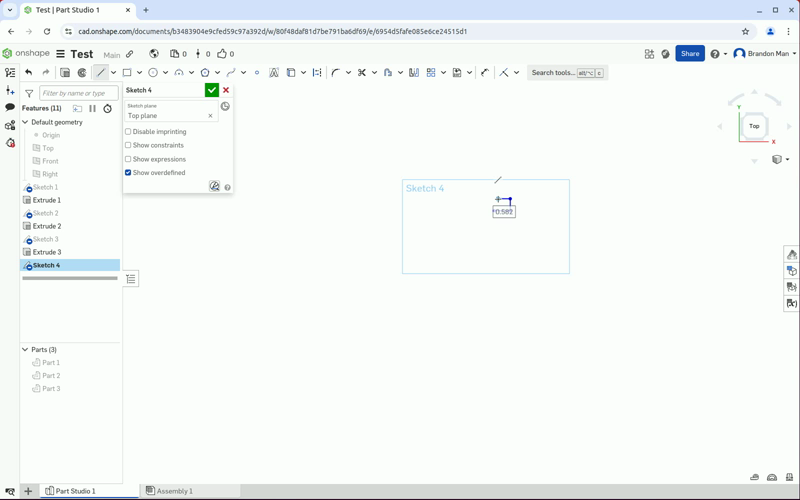
scroll(-6)
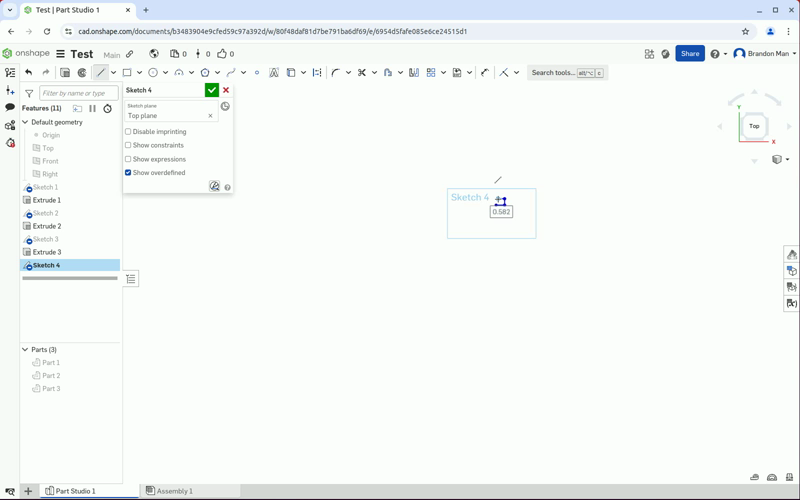
scroll(-6)
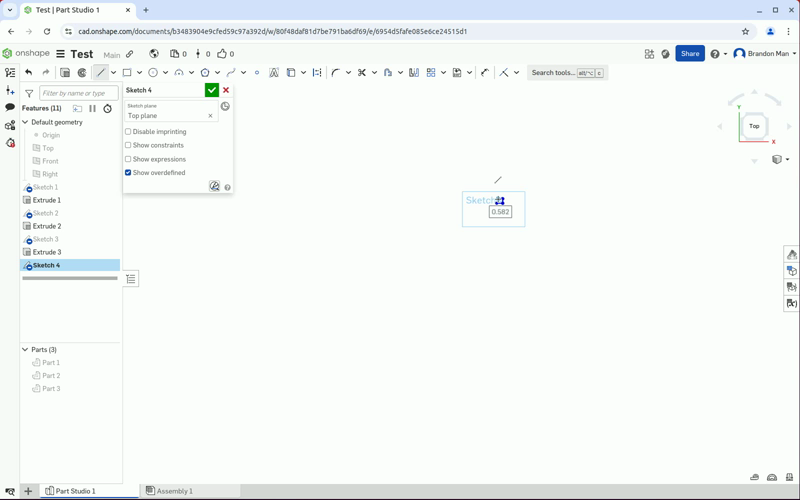
key_up(shift)
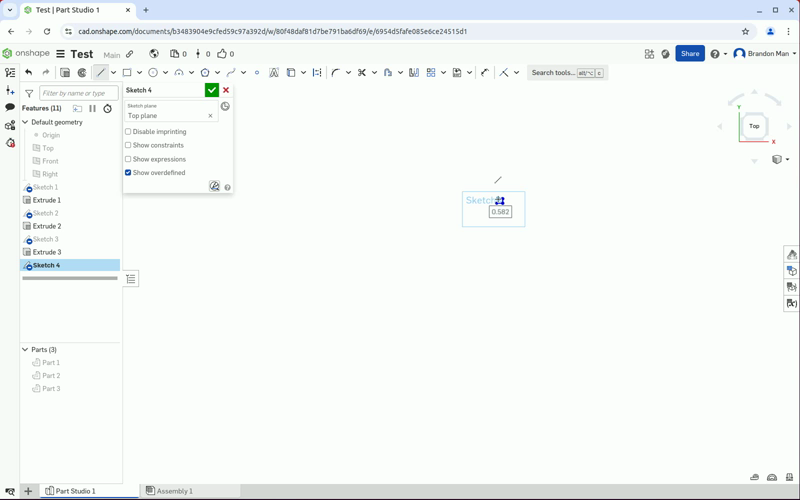
mouse_move(528, 198)
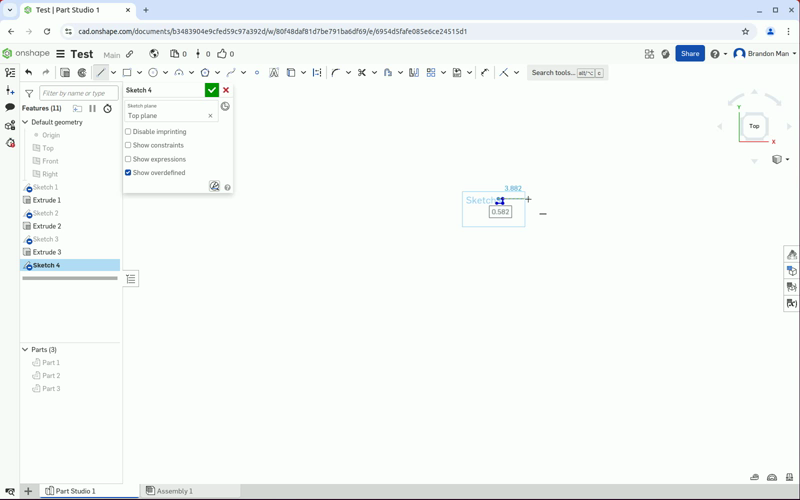
key_down(shift)
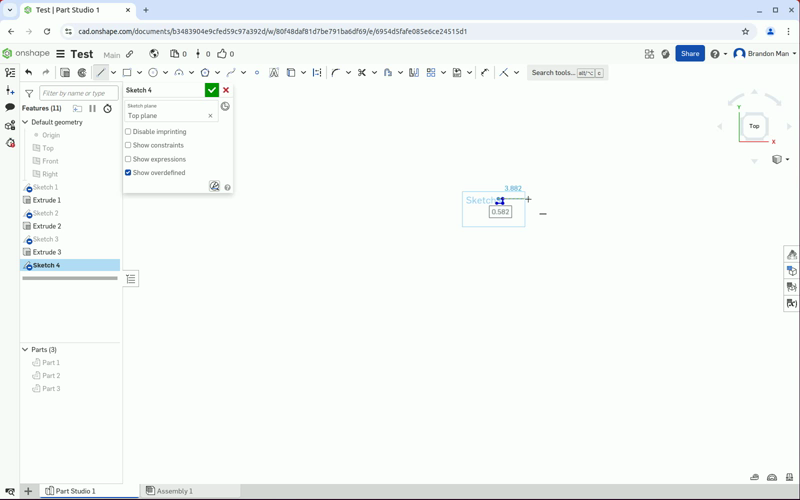
mouse_move(498, 203)
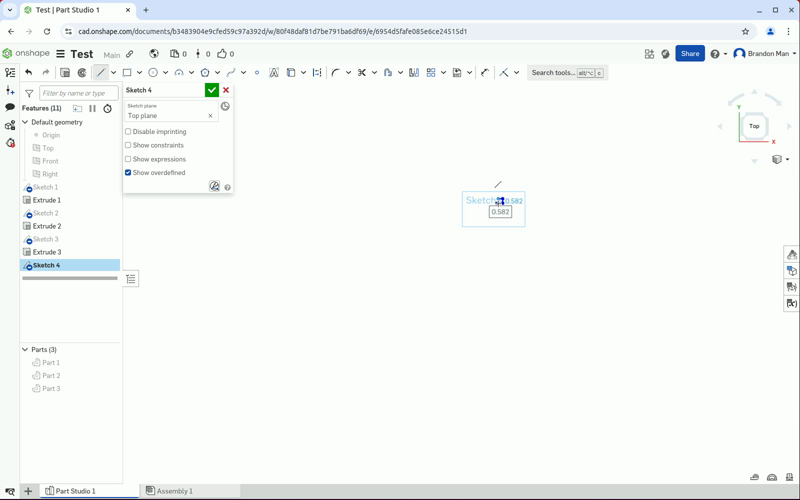
scroll(6)
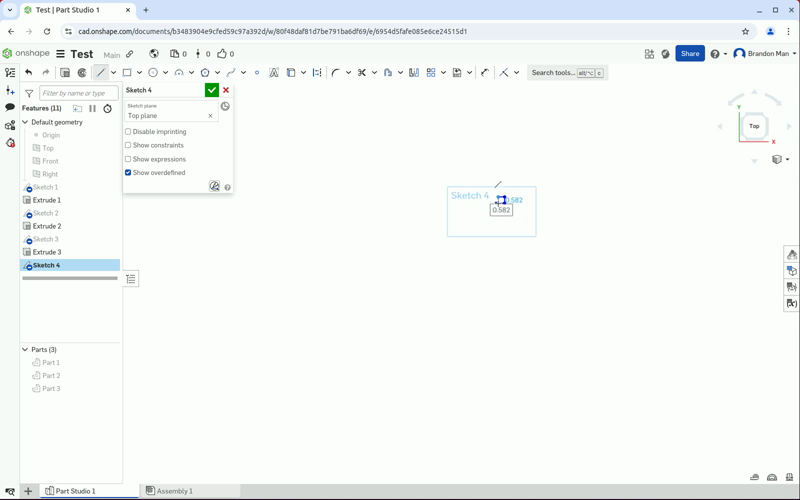
scroll(6)
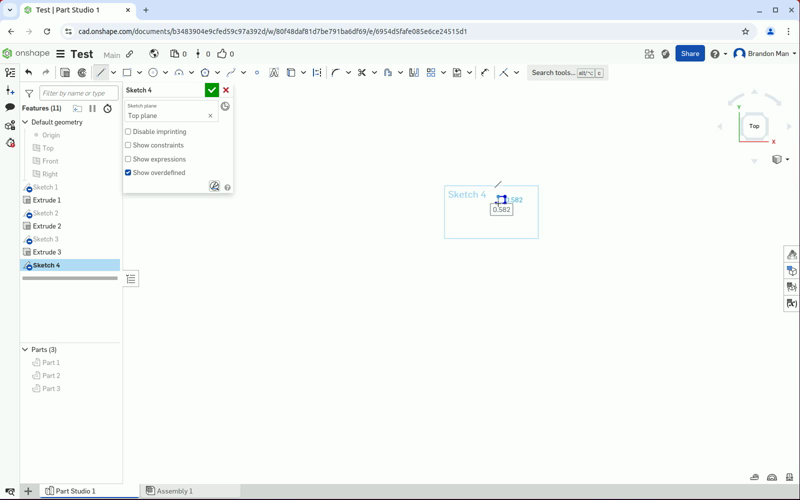
scroll(6)
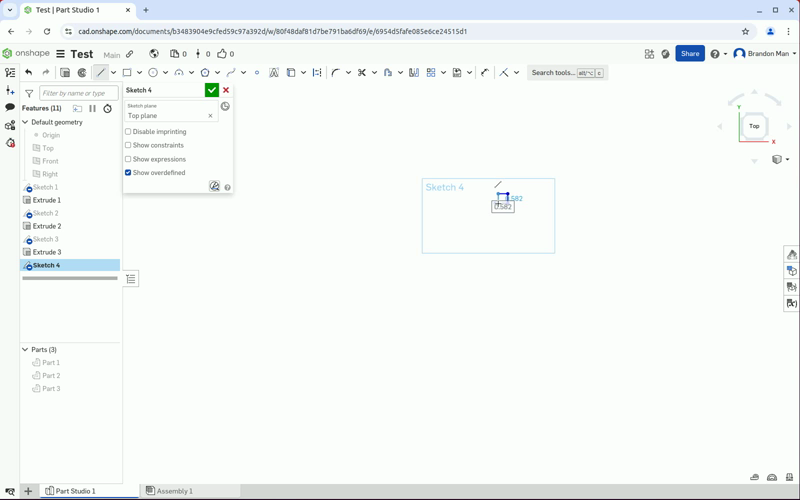
scroll(6)
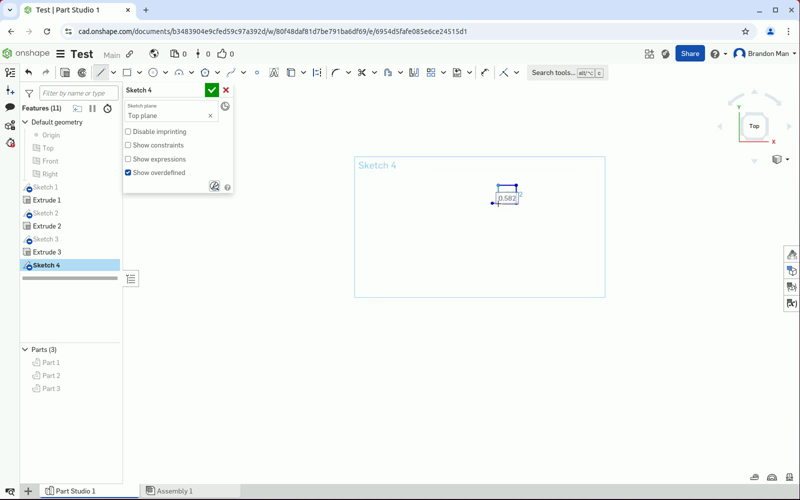
scroll(6)
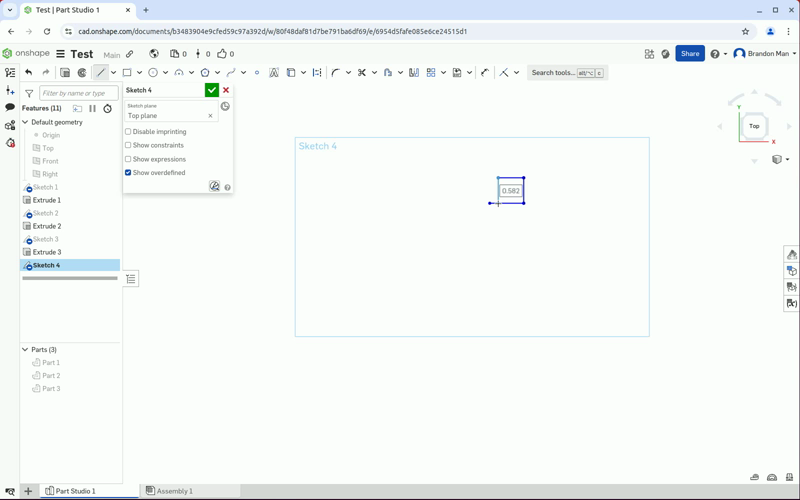
scroll(6)
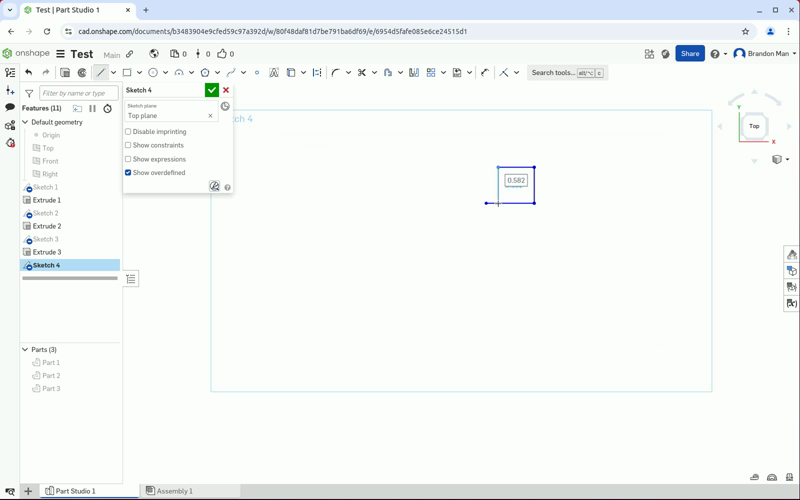
scroll(6)
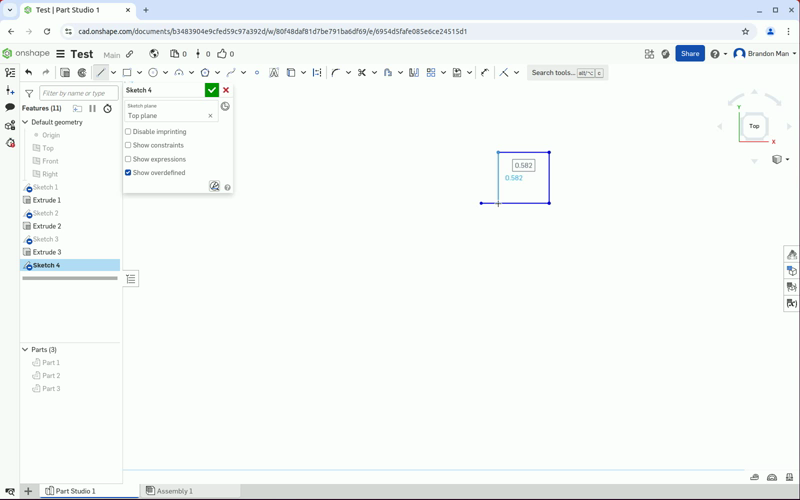
key_up(shift)
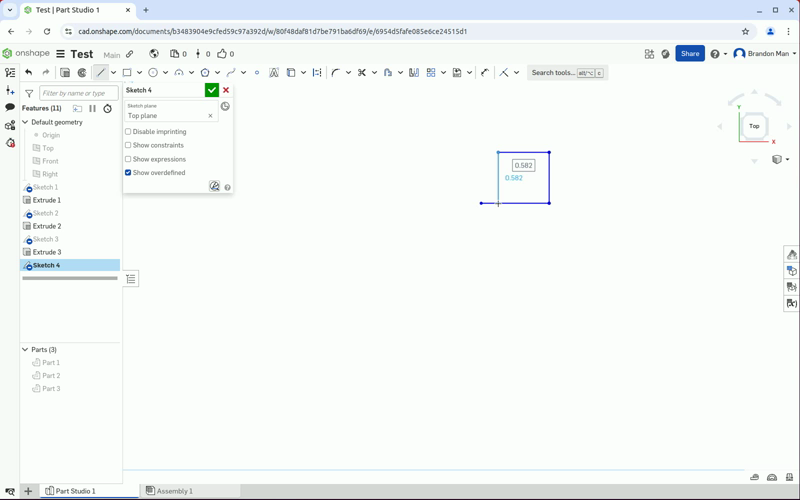
click(498, 203)
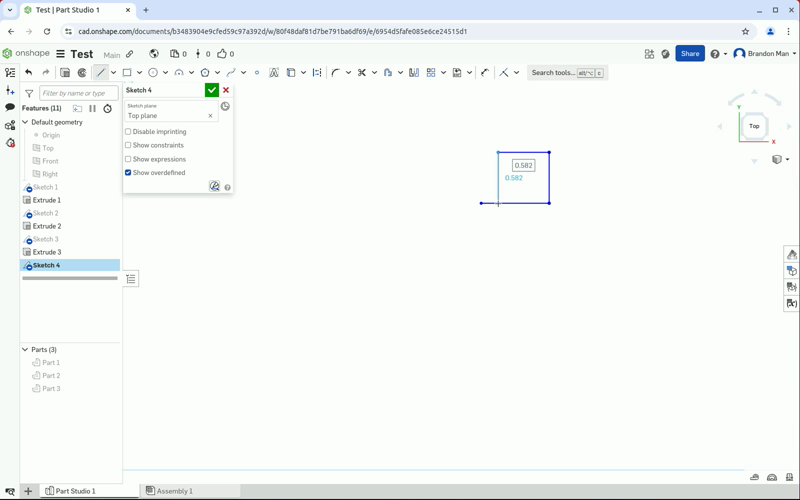
scroll(-6)
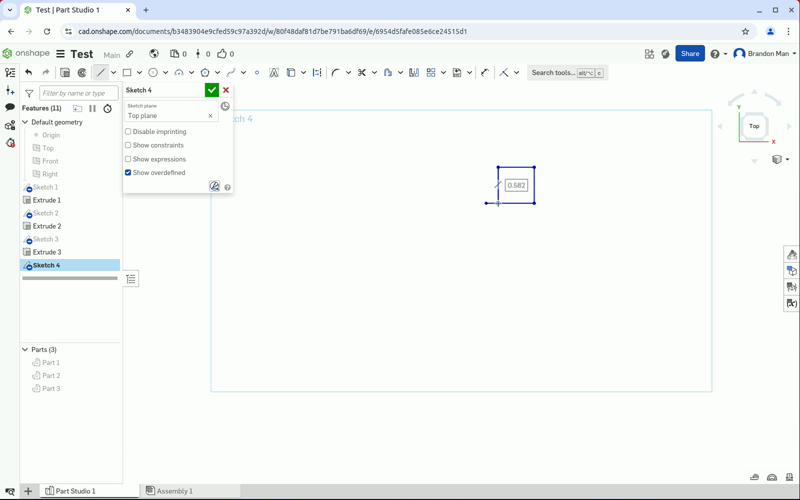
scroll(-6)
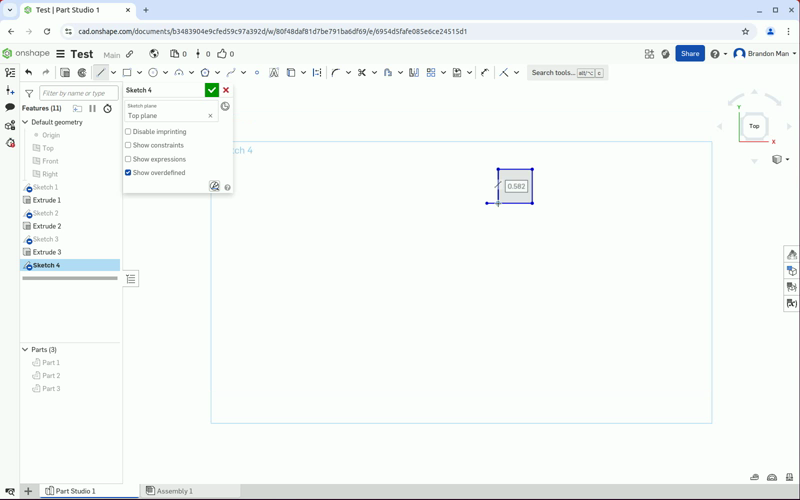
scroll(-6)
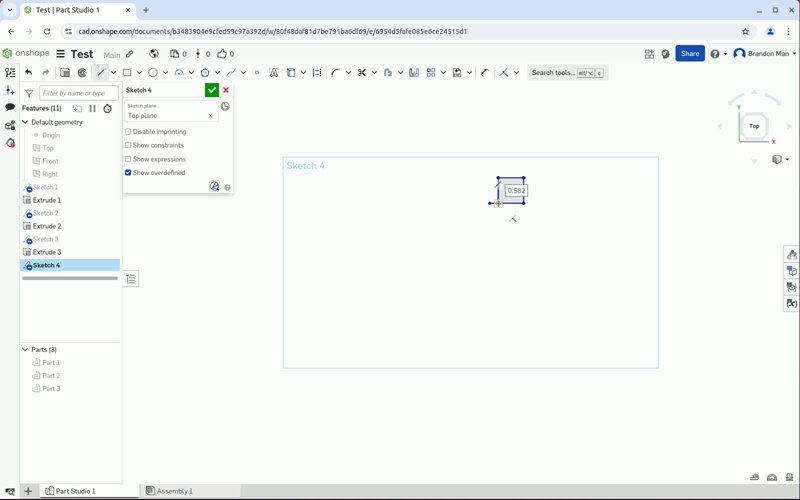
scroll(-6)
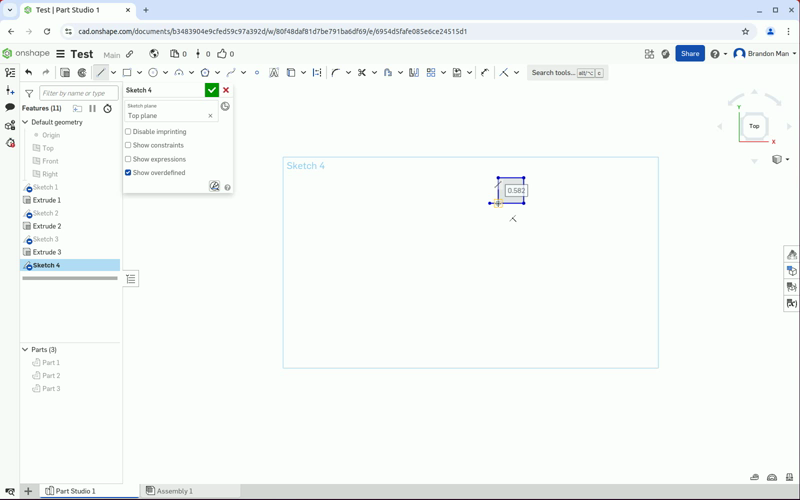
scroll(-6)
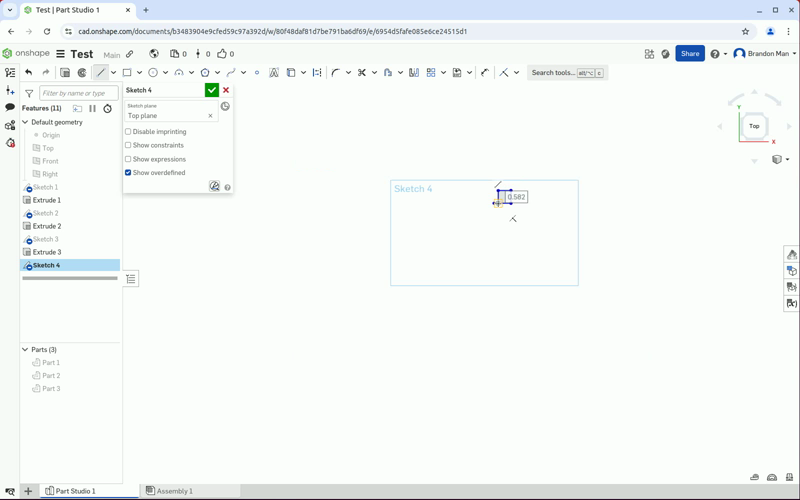
scroll(-6)
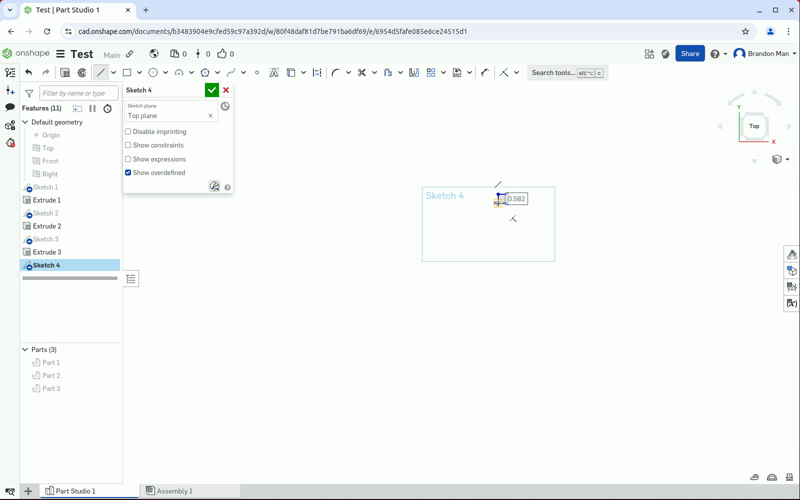
scroll(-6)
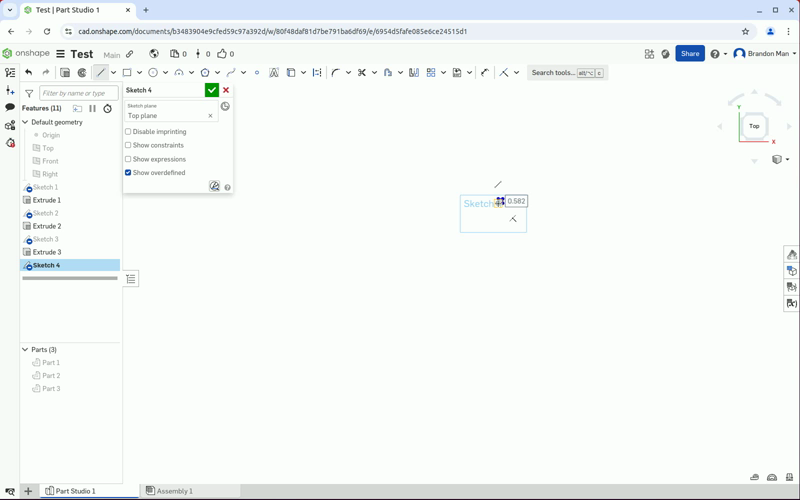
key(esc)
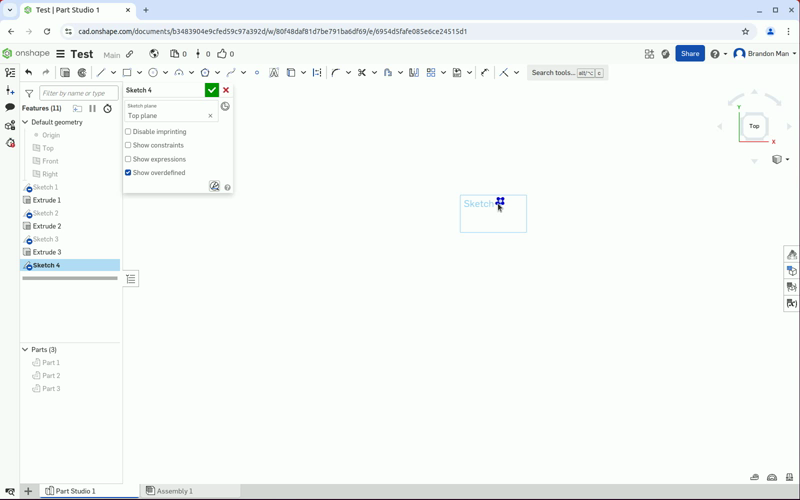
mouse_move(499, 202)
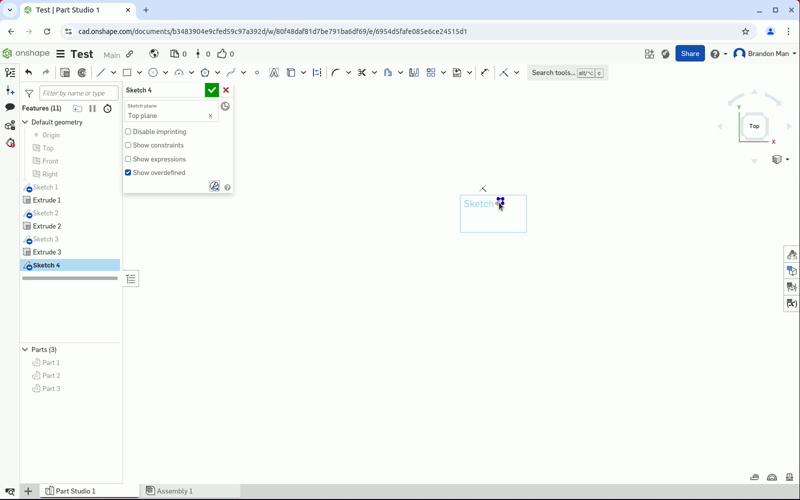
scroll(6)
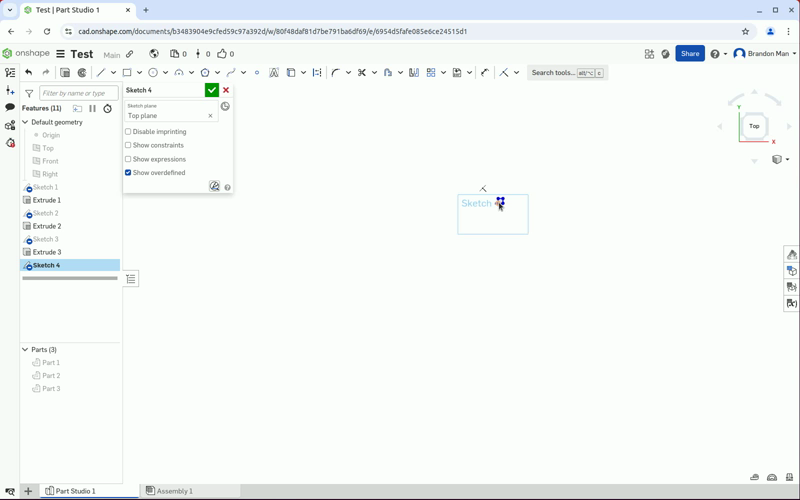
scroll(6)
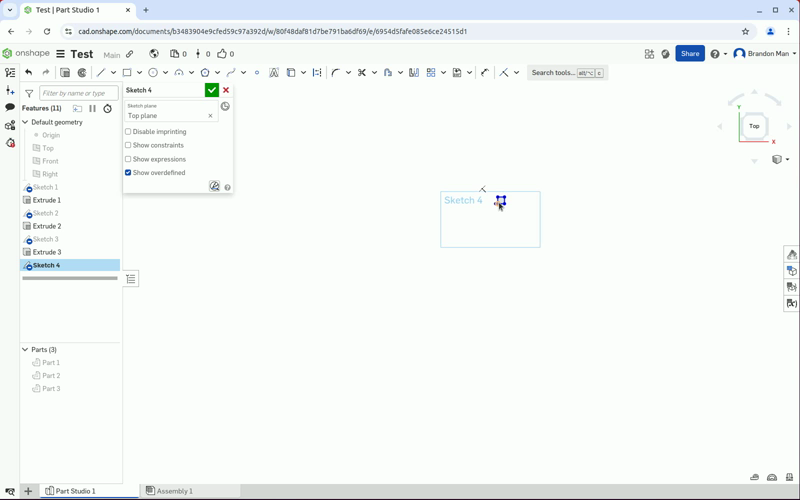
scroll(6)
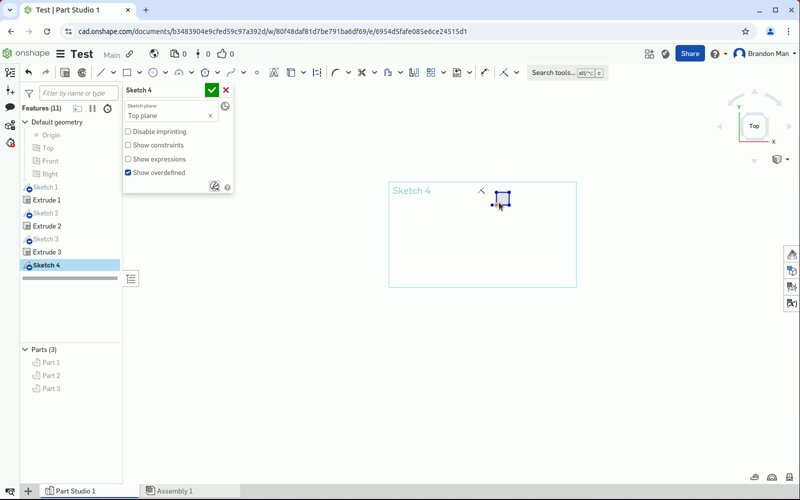
scroll(6)
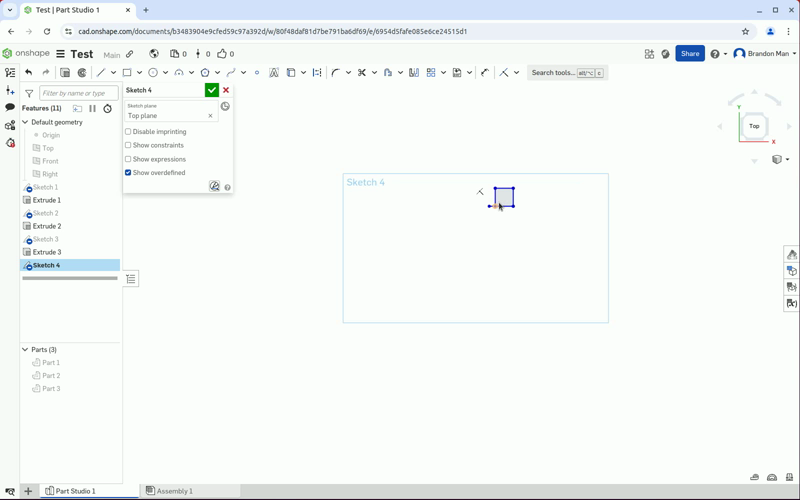
scroll(6)
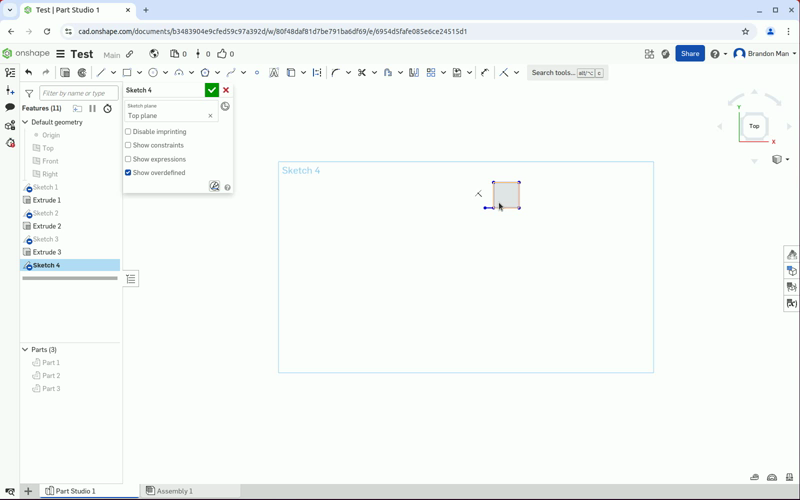
scroll(6)
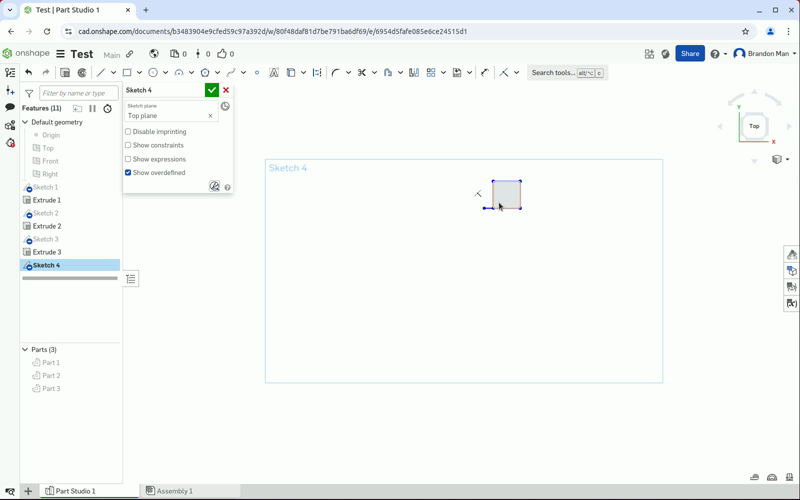
scroll(6)
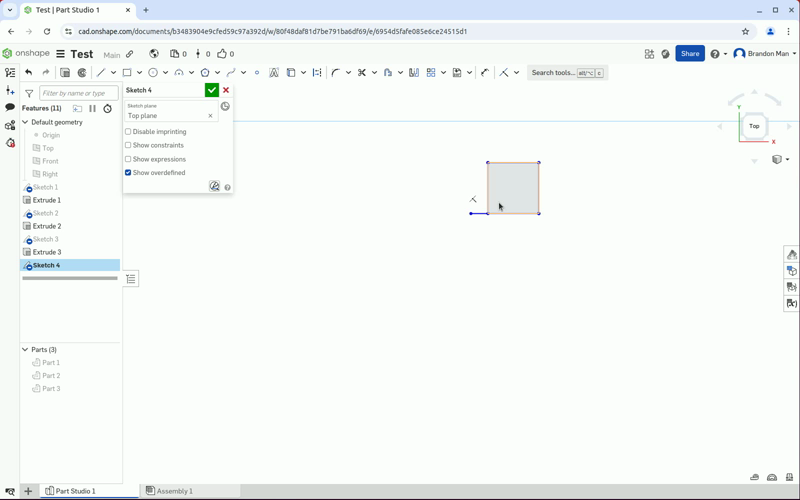
click(499, 202)
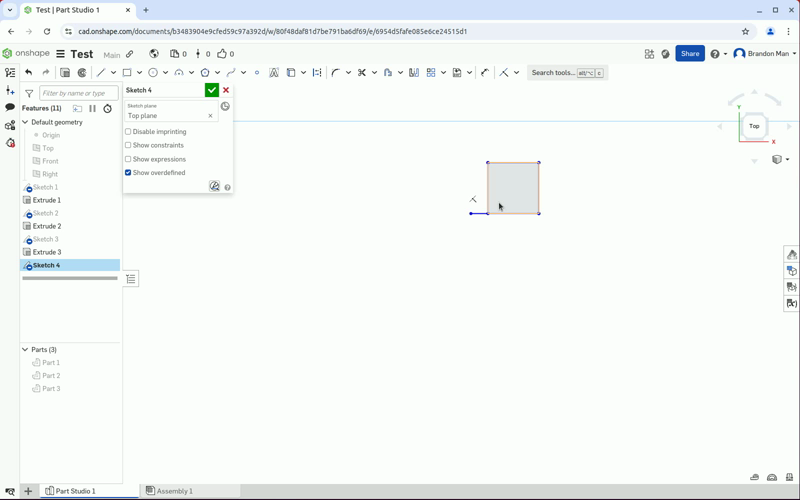
scroll(-6)
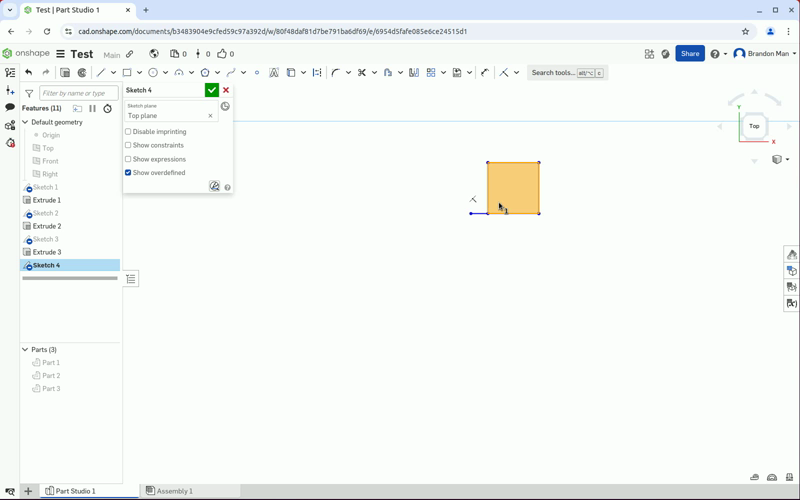
scroll(-6)
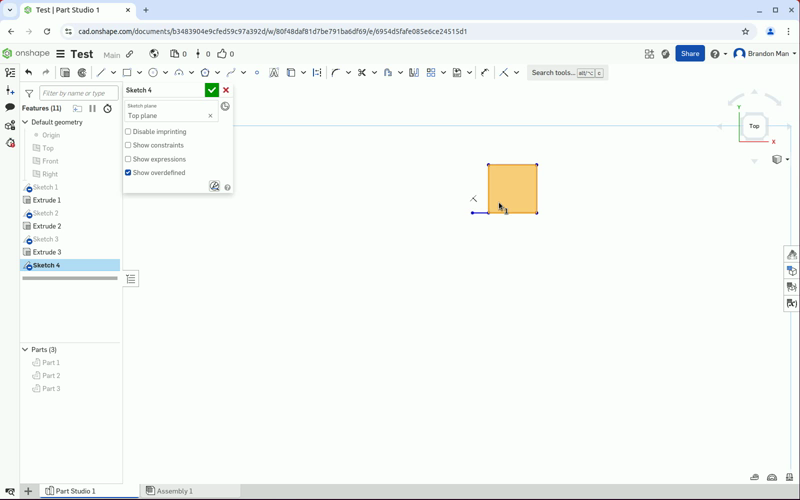
scroll(-6)
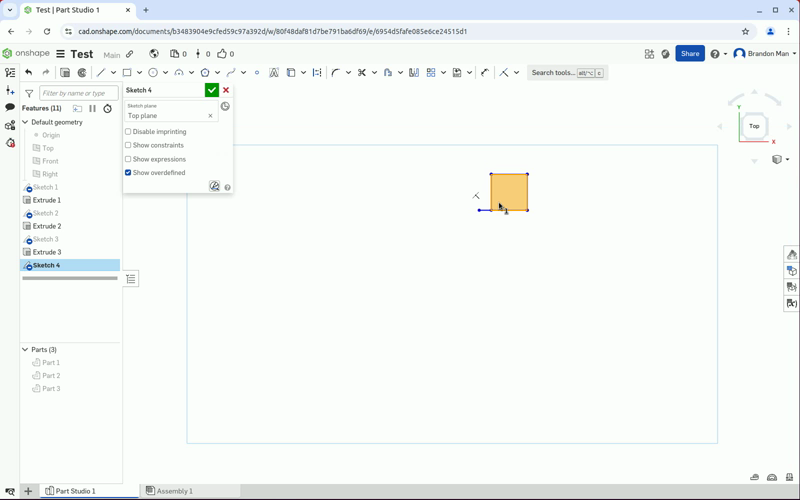
scroll(-6)
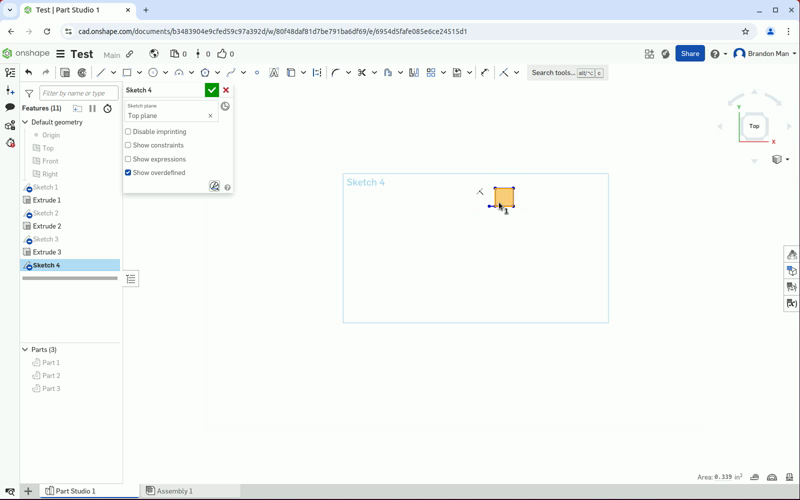
scroll(-6)
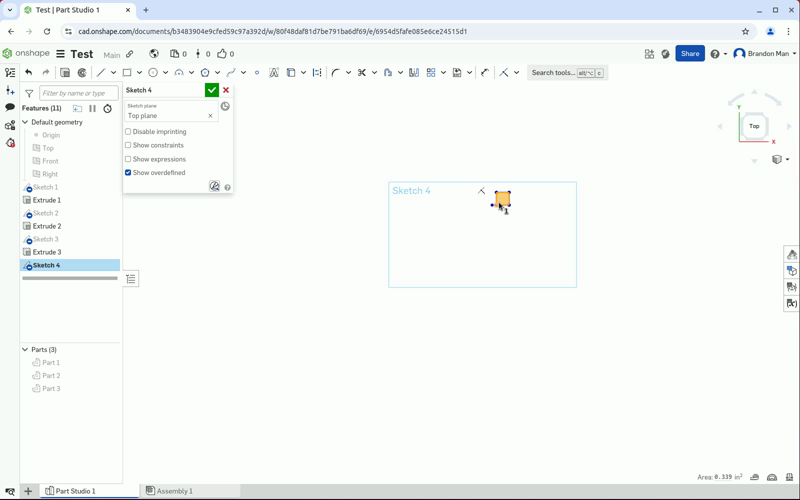
scroll(-6)
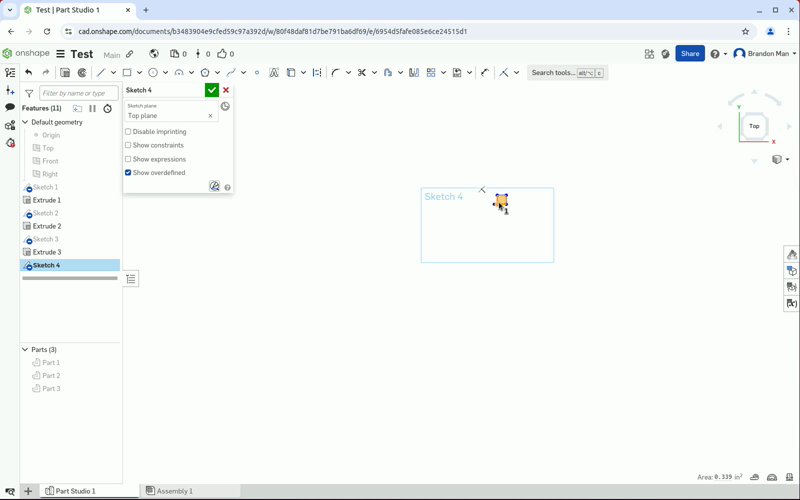
scroll(-6)
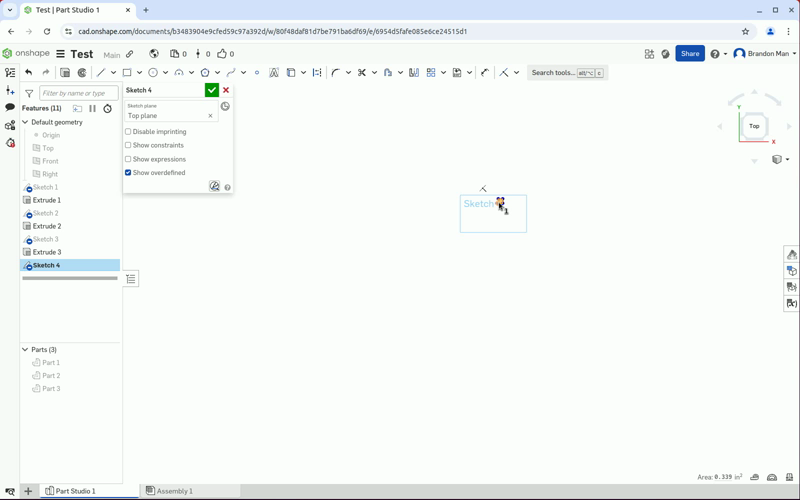
mouse_move(73, 352)
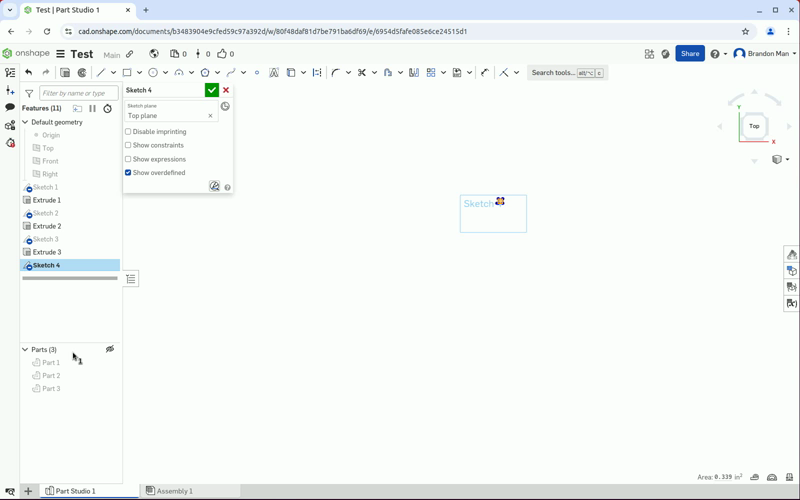
key(shift+y)
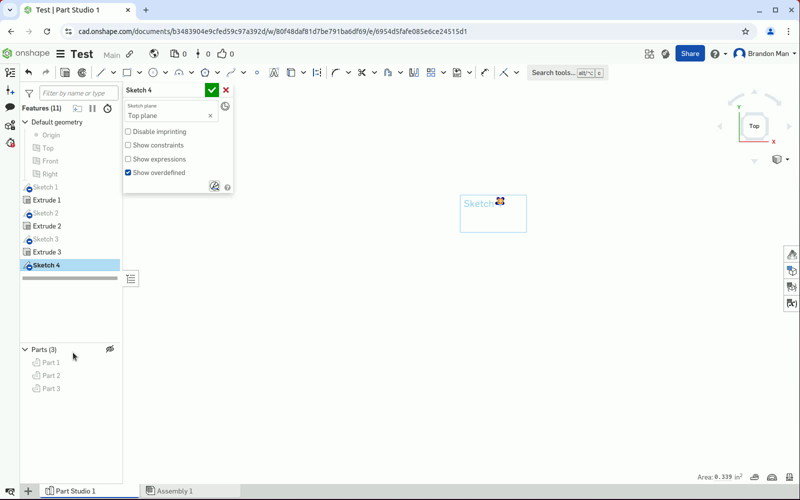
key(shift+e)
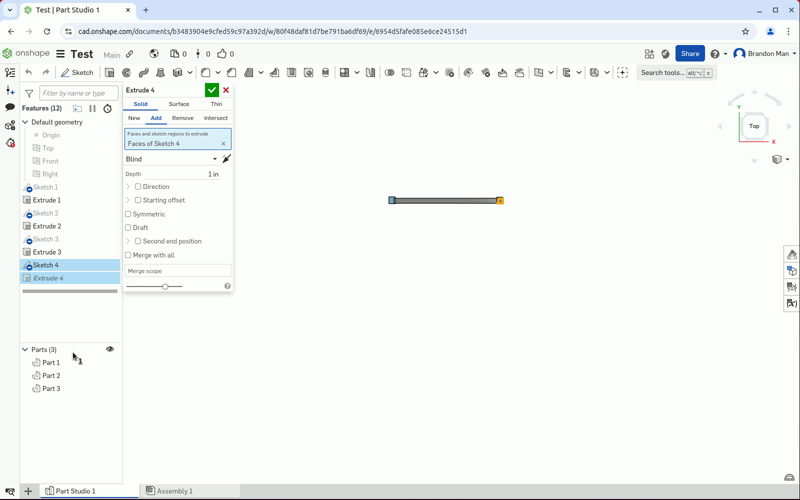
mouse_move(143, 106)
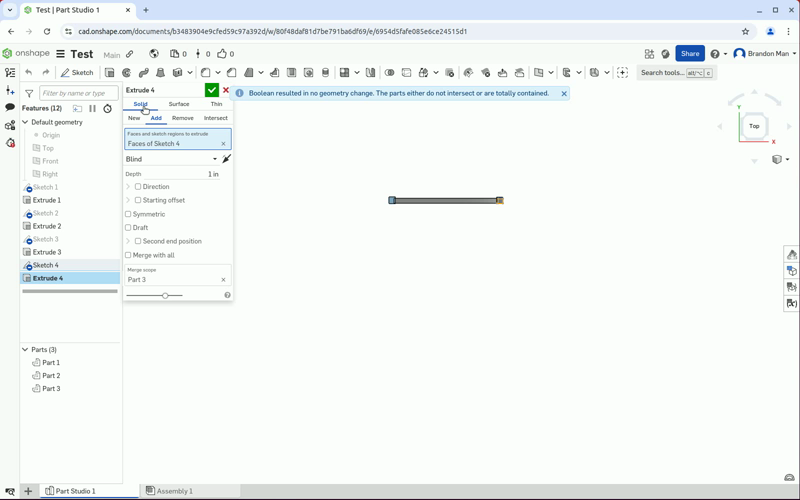
click(143, 106)
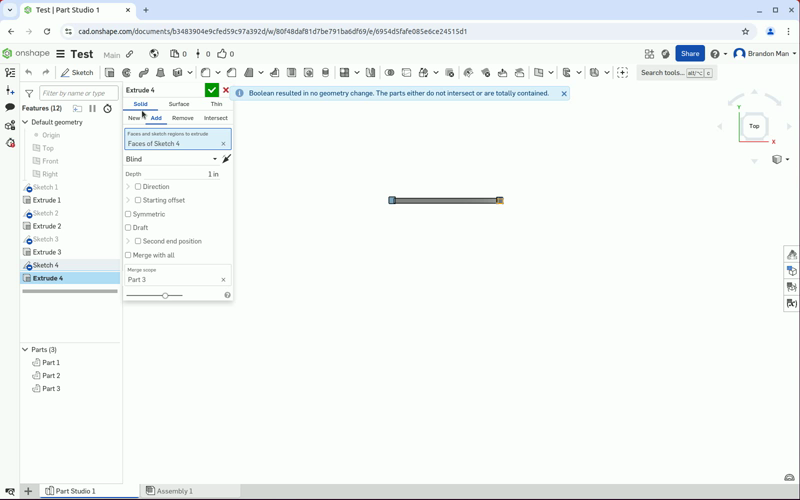
mouse_move(137, 120)
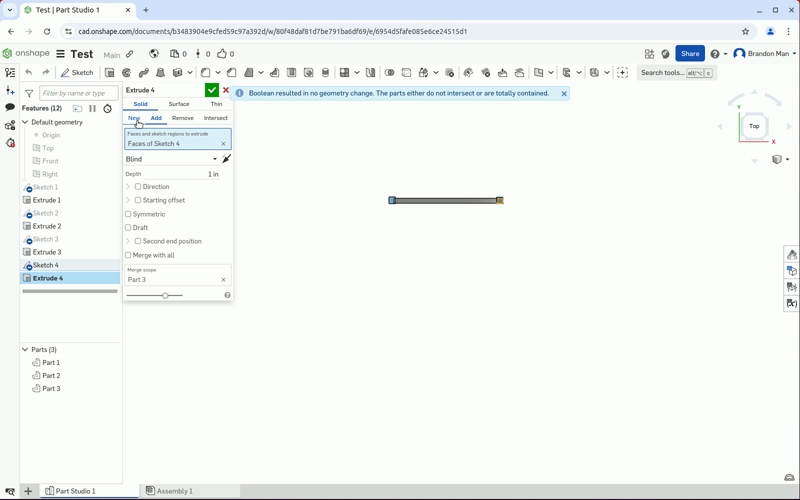
click(137, 120)
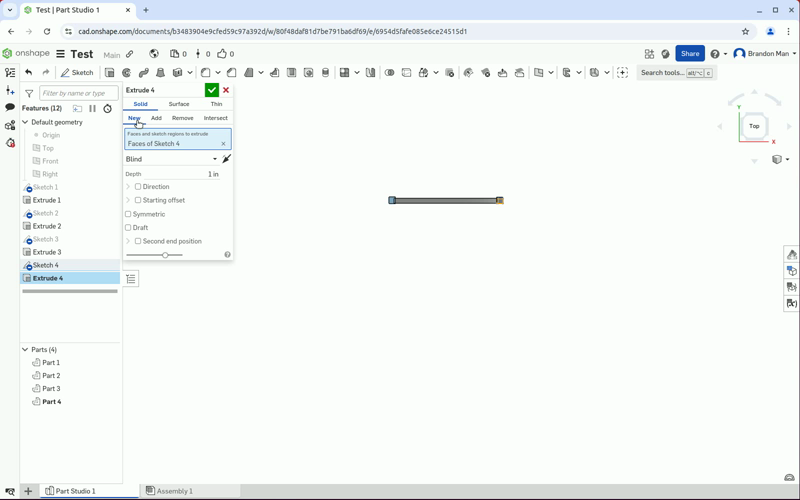
key(tab, 4)
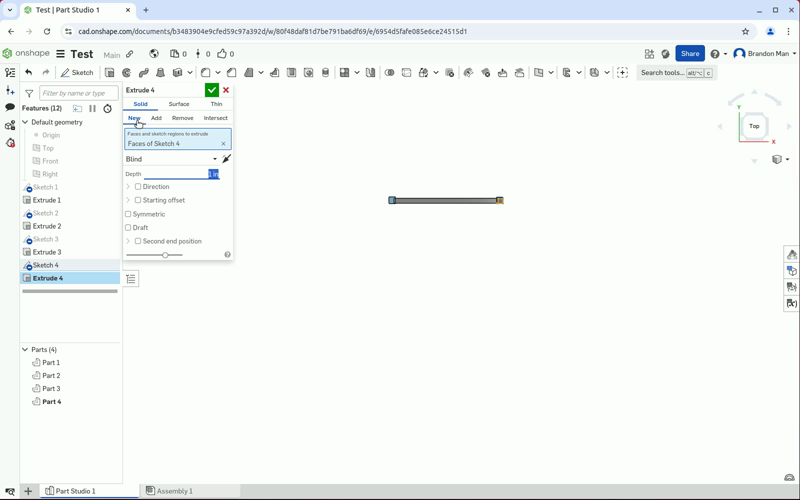
text(23.108)
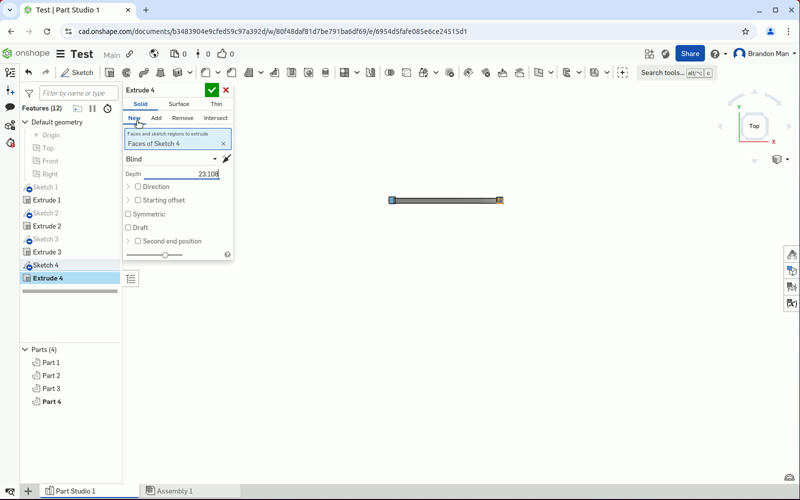
key(enter)
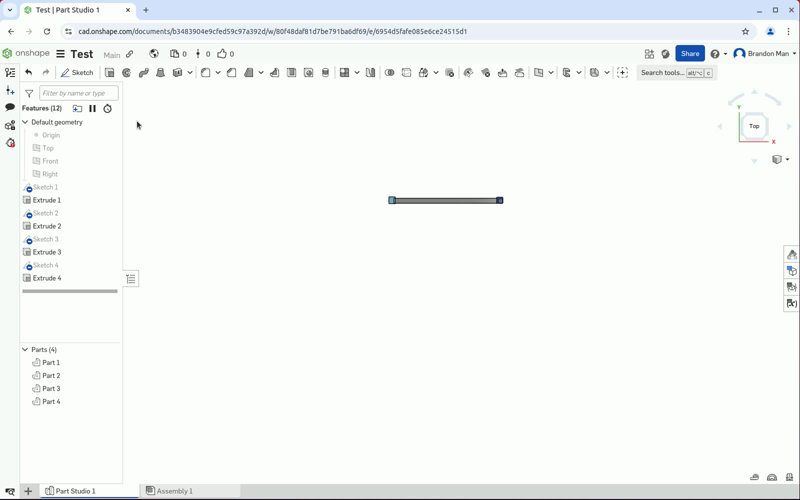
key(shift+h)
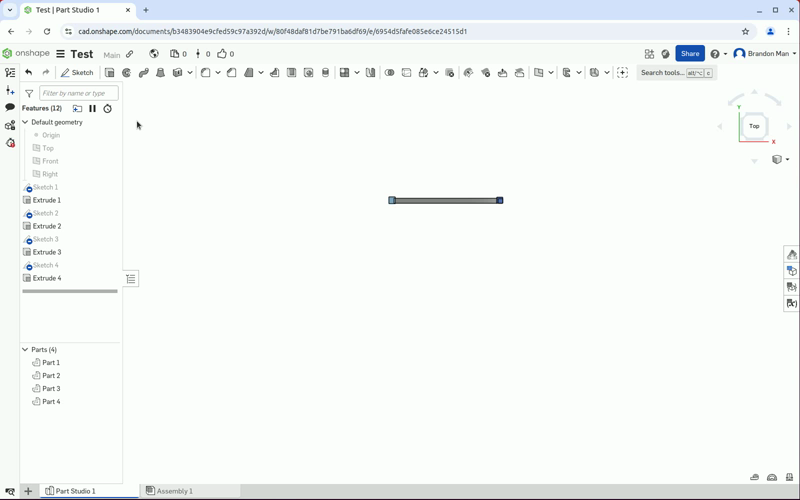
key(shift+h)
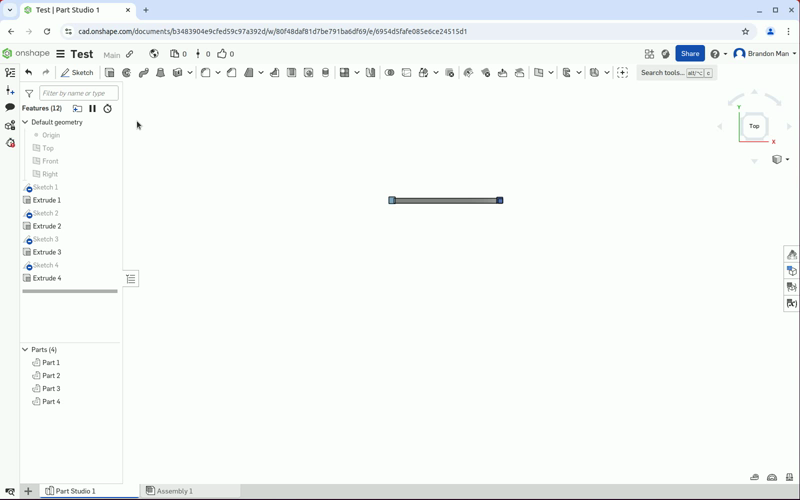
mouse_move(73, 189)
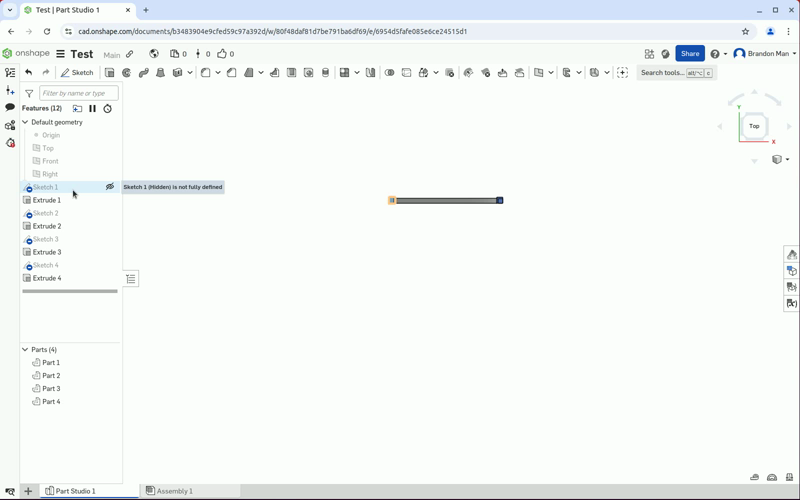
click(73, 189)
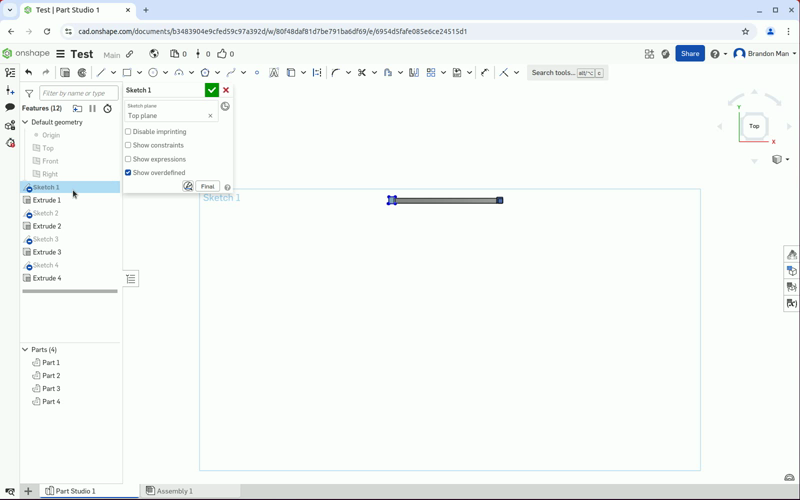
mouse_move(229, 92)
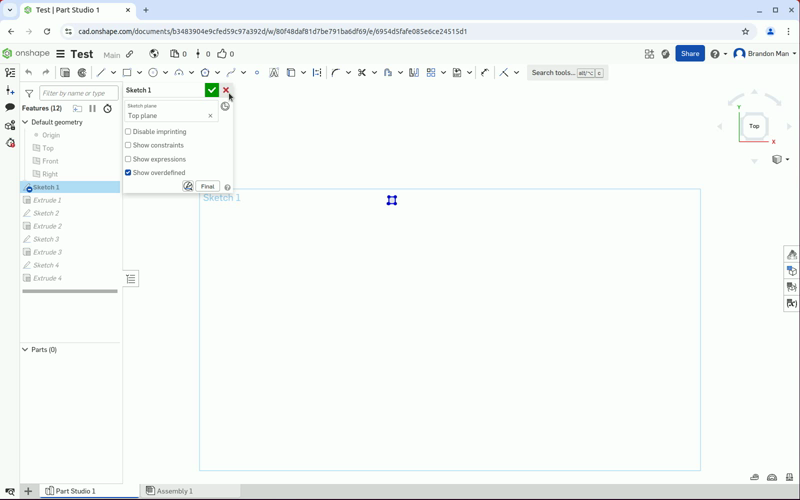
click(229, 92)
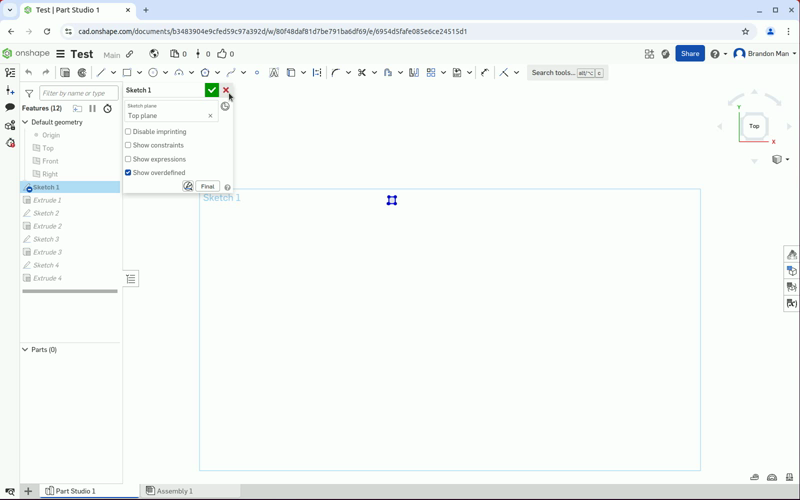
key(shift+s)
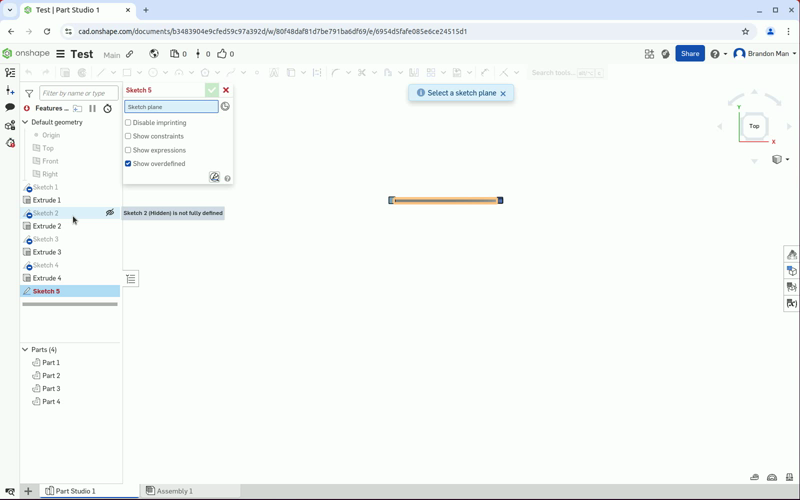
scroll(3)
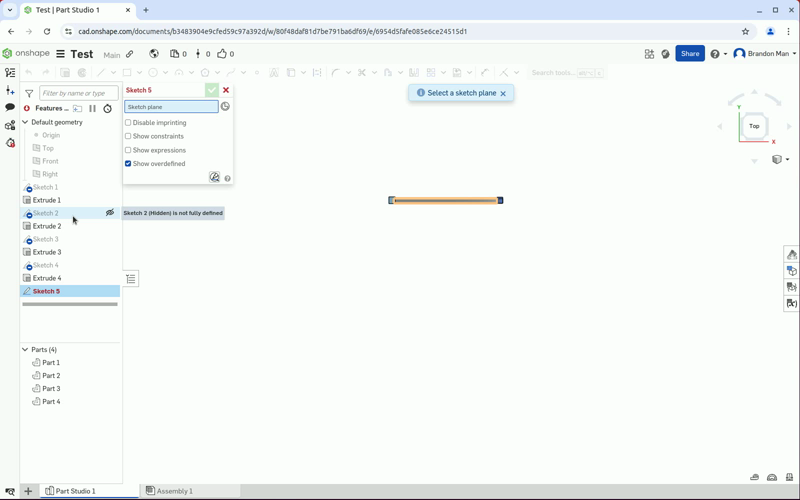
mouse_move(73, 150)
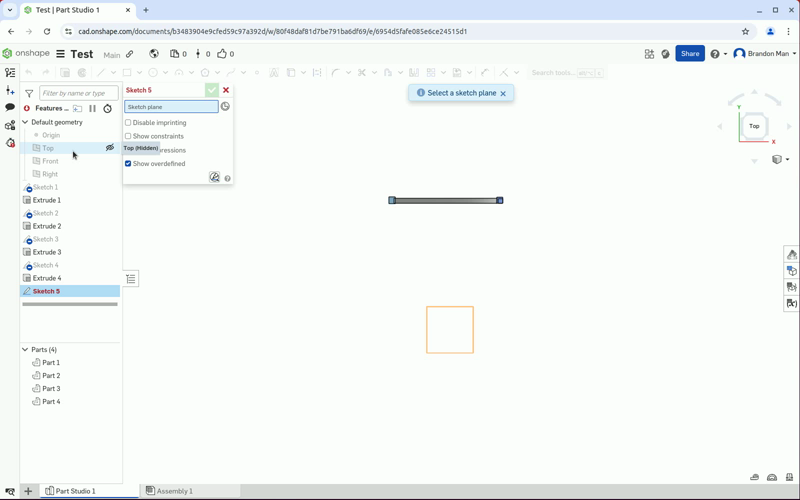
click(73, 150)
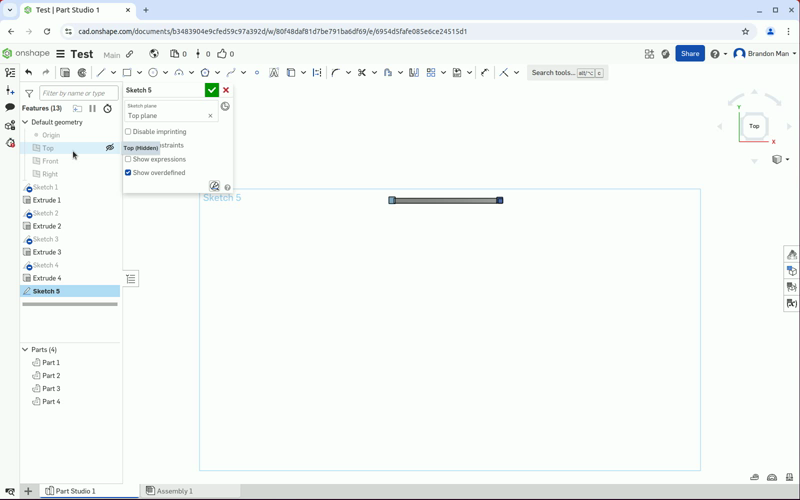
mouse_move(73, 352)
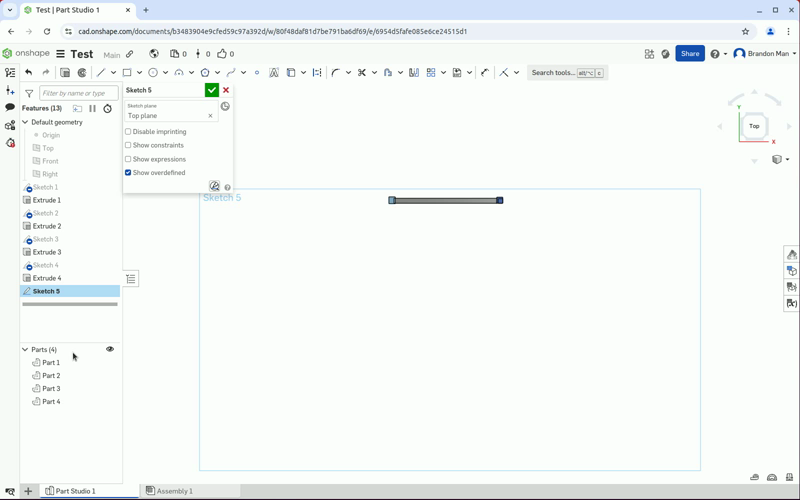
key(y)
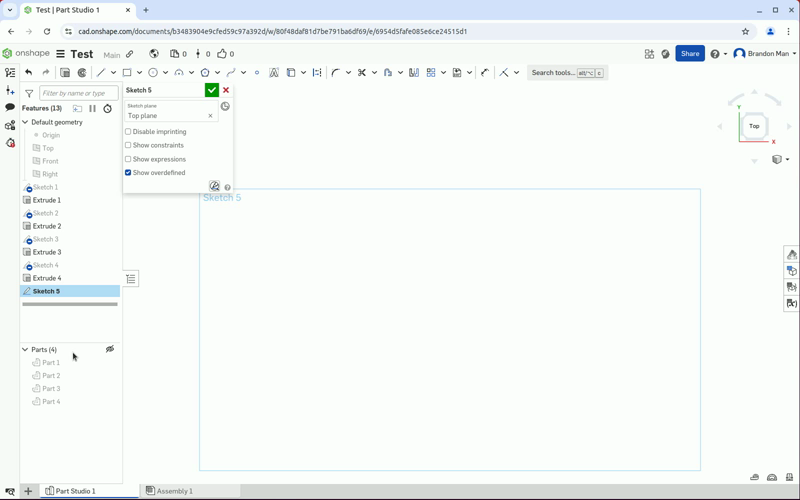
key(l)
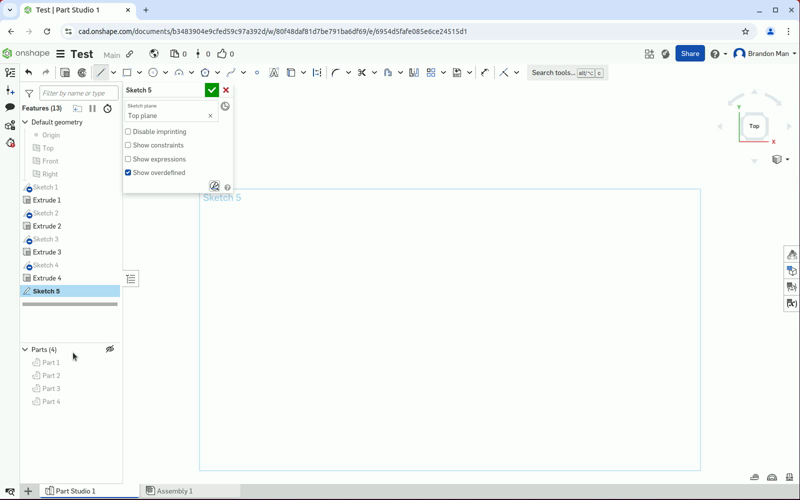
key_down(shift)
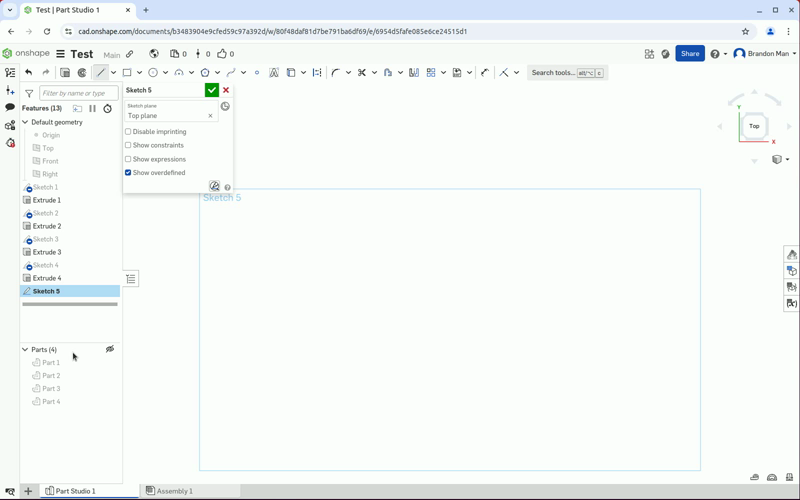
mouse_move(498, 369)
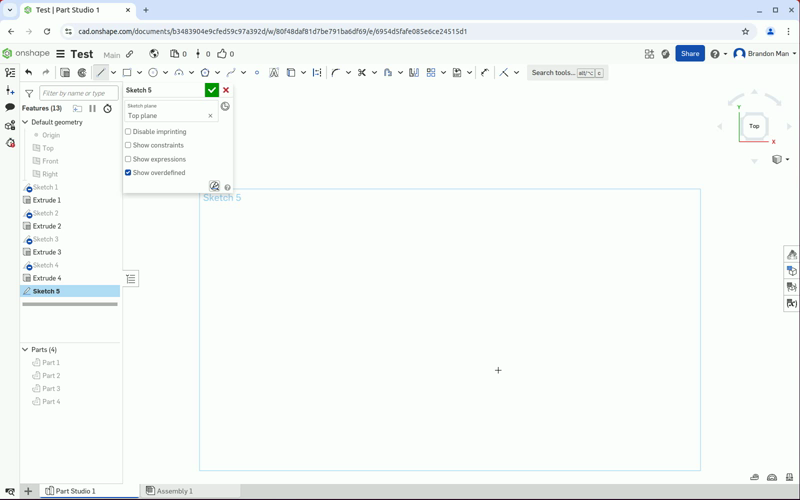
click(498, 369)
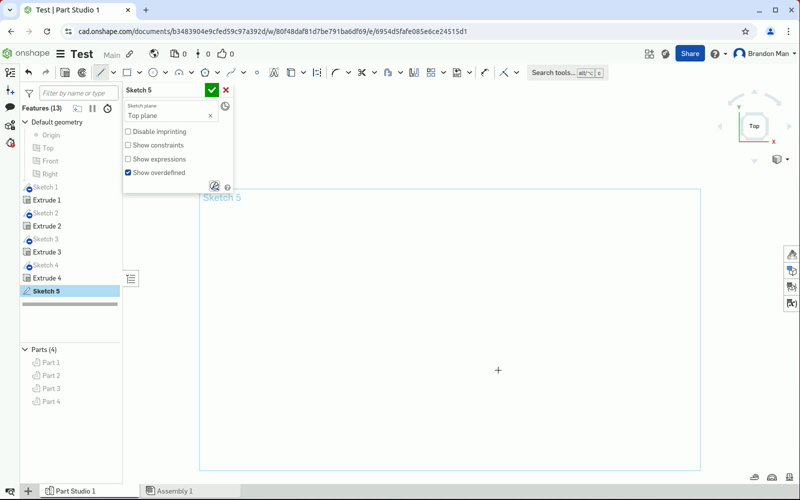
key_up(shift)
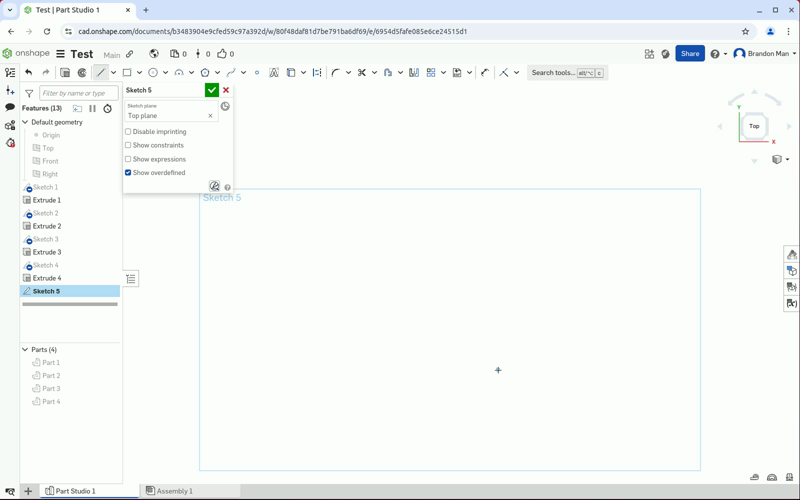
key_down(shift)
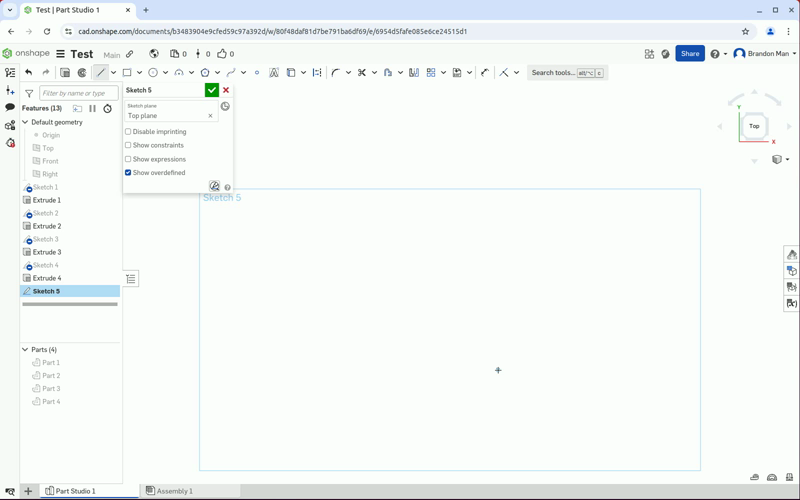
mouse_move(528, 369)
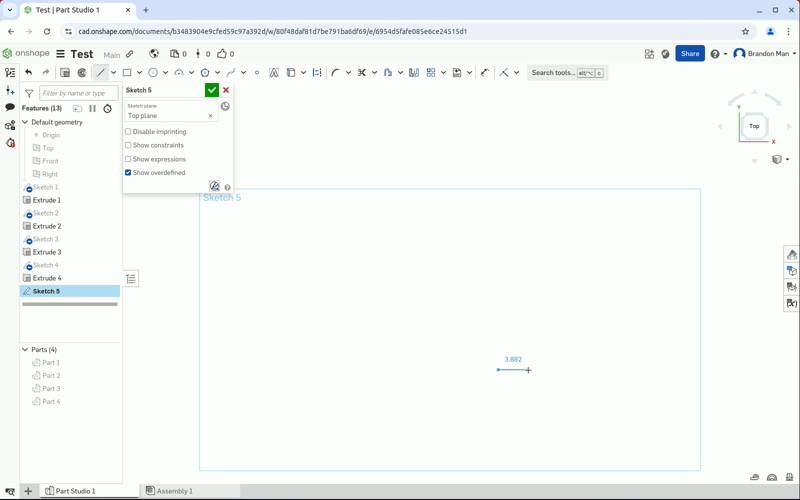
mouse_move(501, 369)
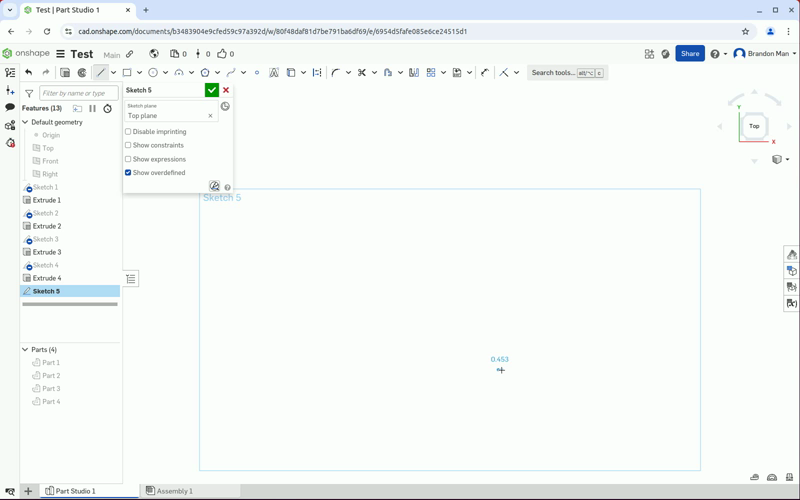
scroll(6)
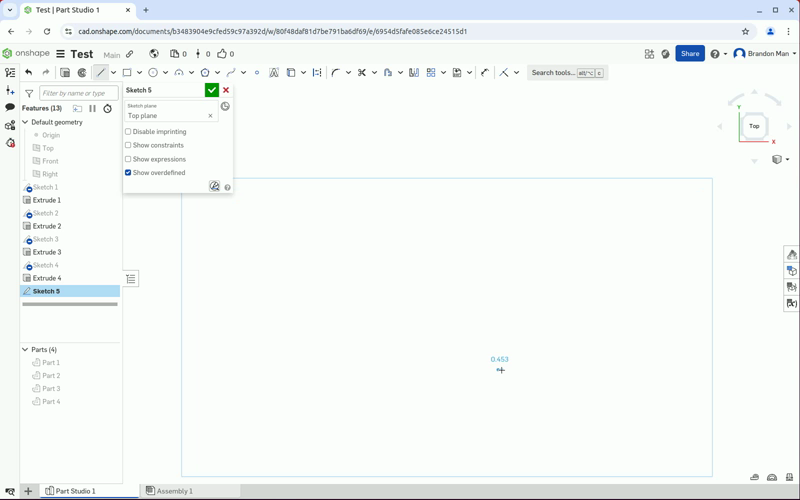
scroll(6)
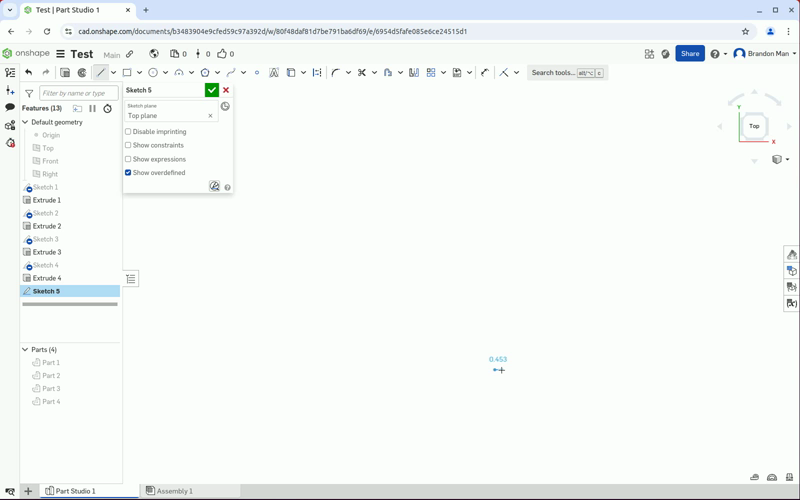
scroll(6)
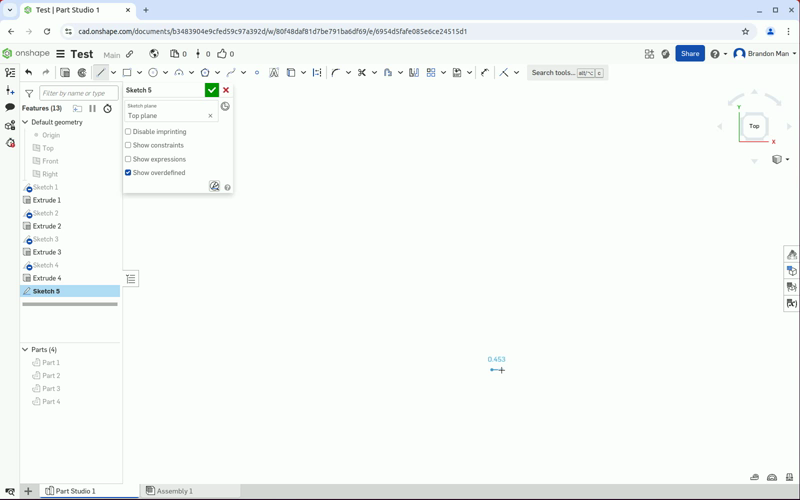
scroll(6)
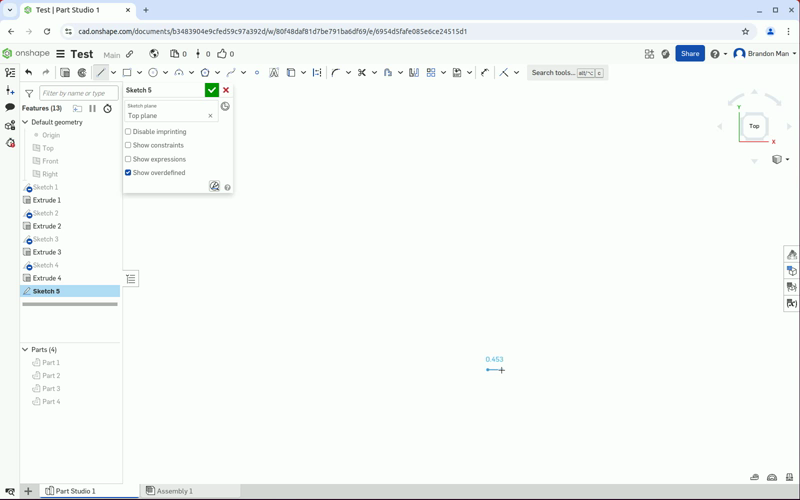
scroll(6)
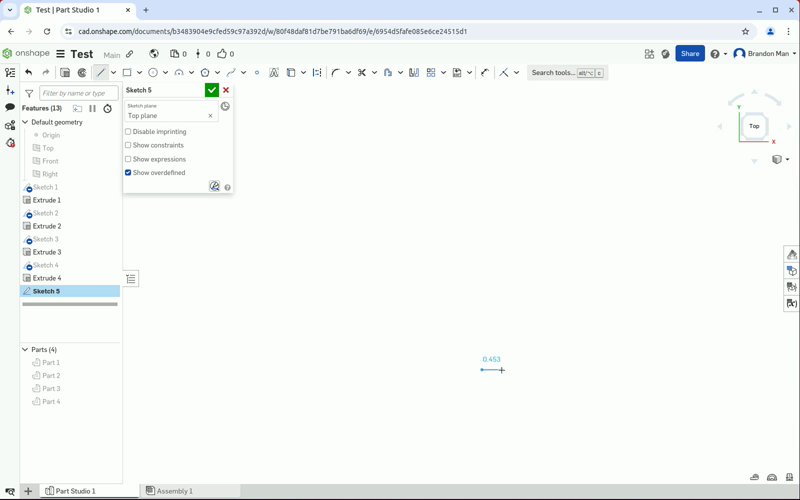
scroll(6)
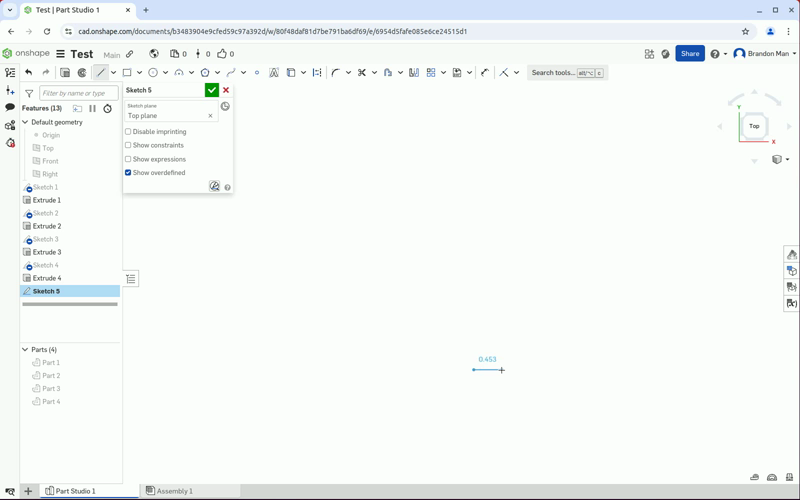
scroll(6)
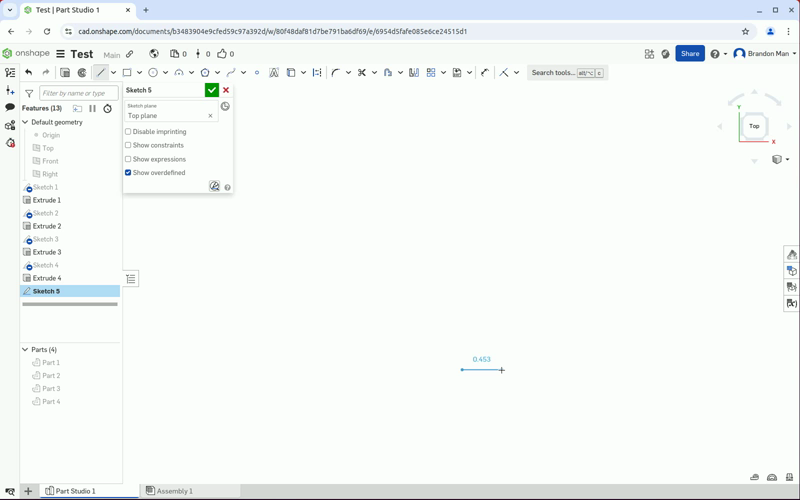
click(501, 369)
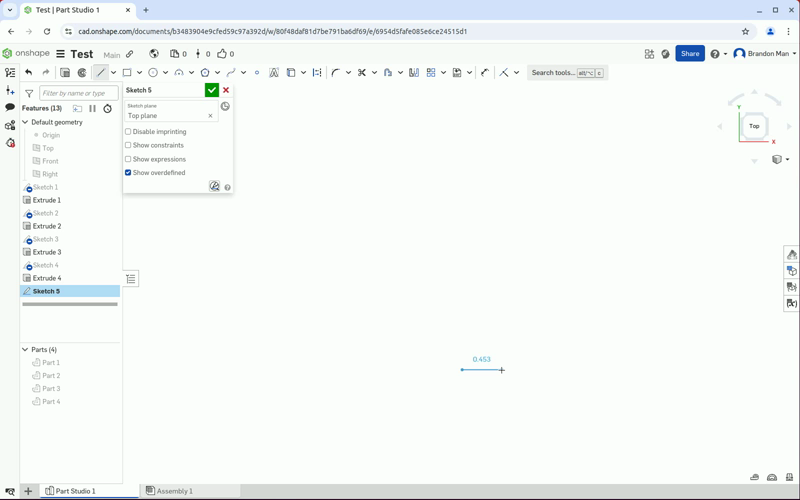
scroll(-6)
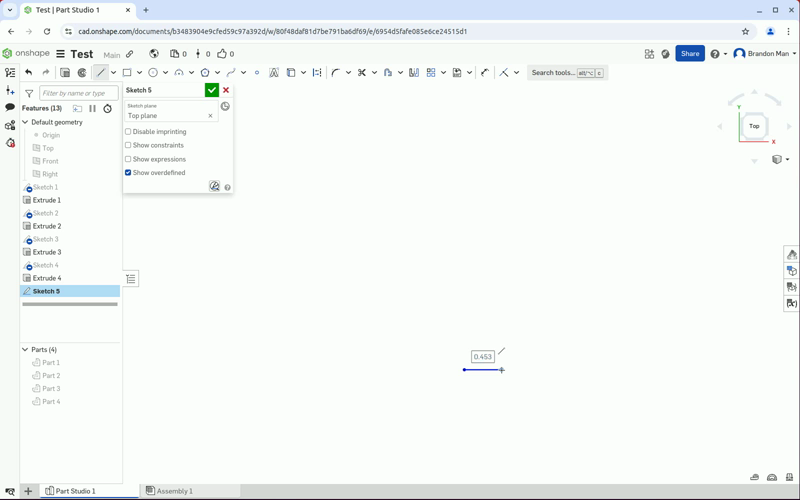
scroll(-6)
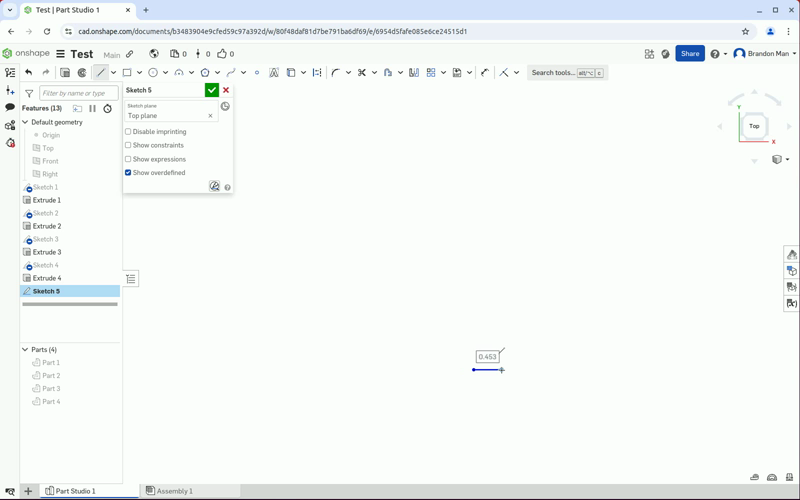
scroll(-6)
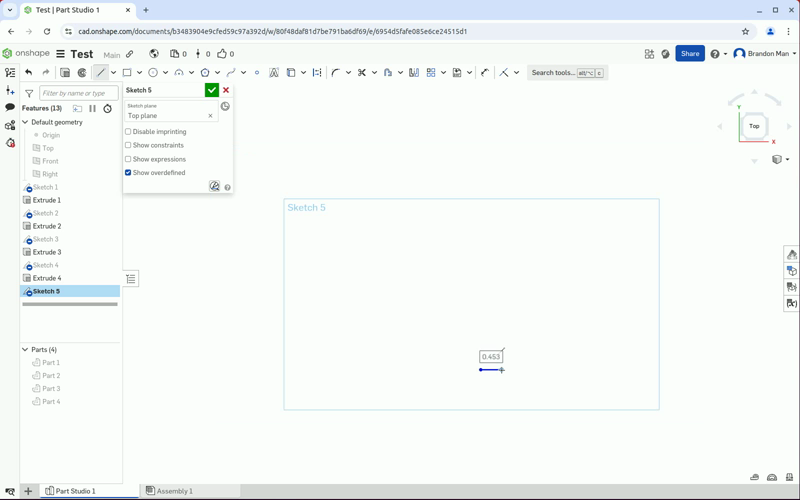
scroll(-6)
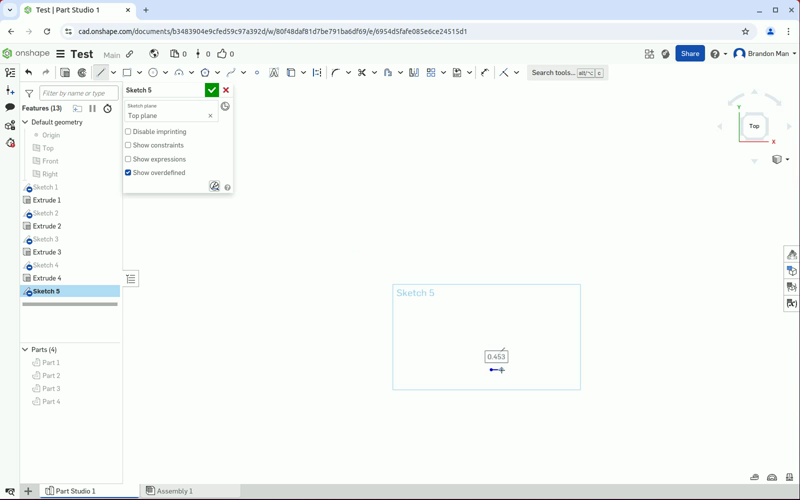
scroll(-6)
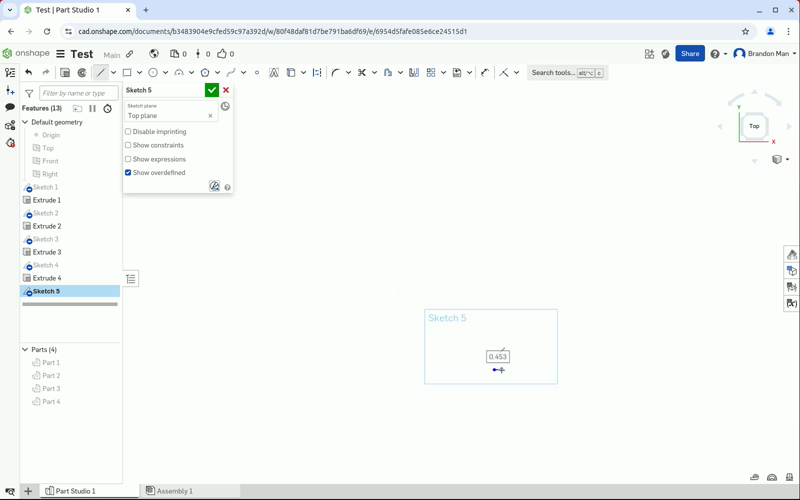
scroll(-6)
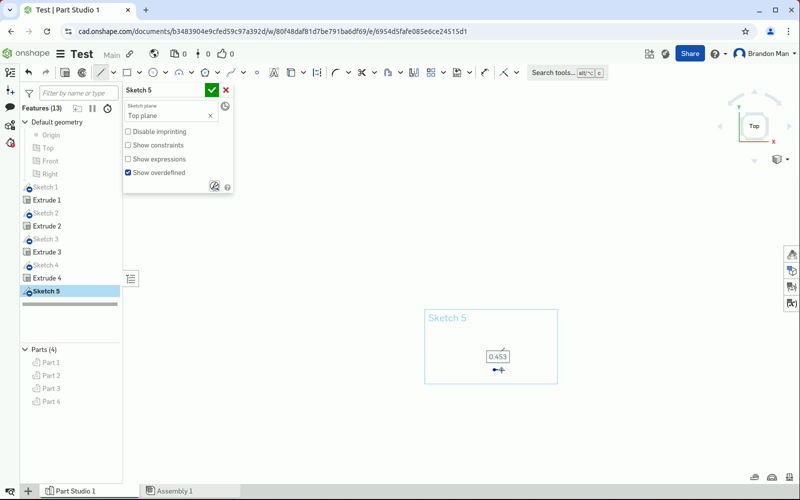
scroll(-6)
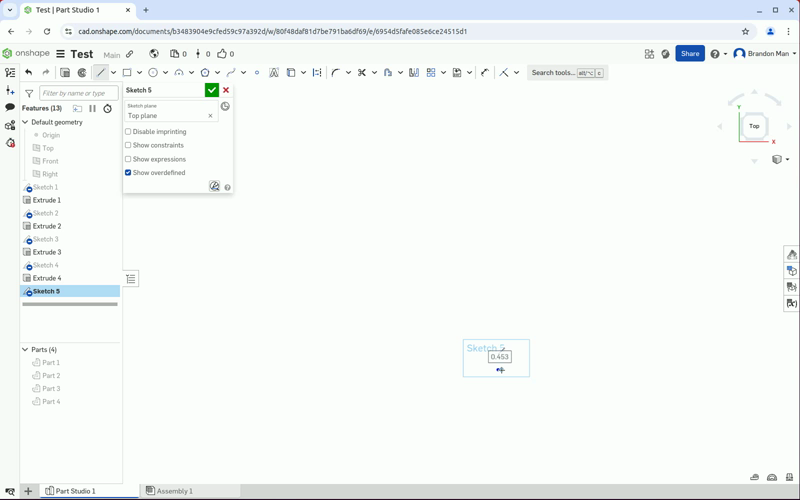
key_up(shift)
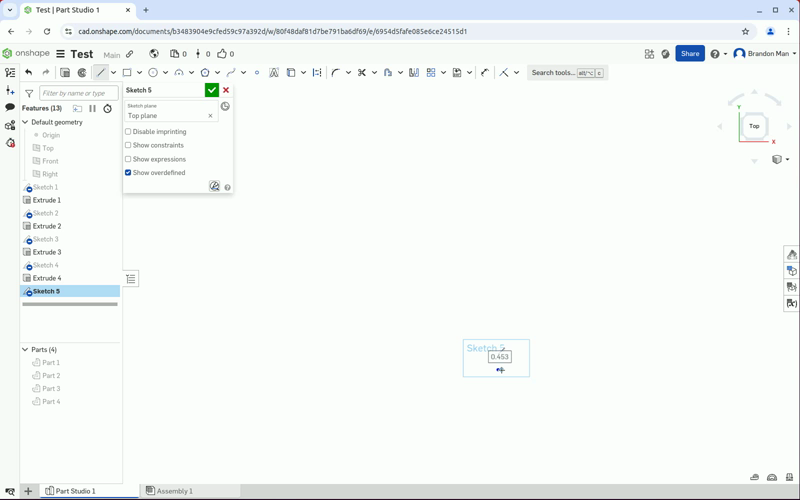
key_down(shift)
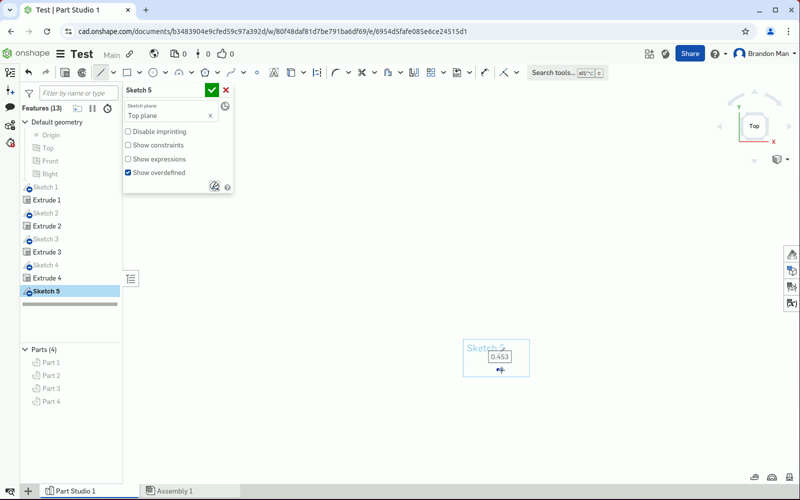
mouse_move(501, 204)
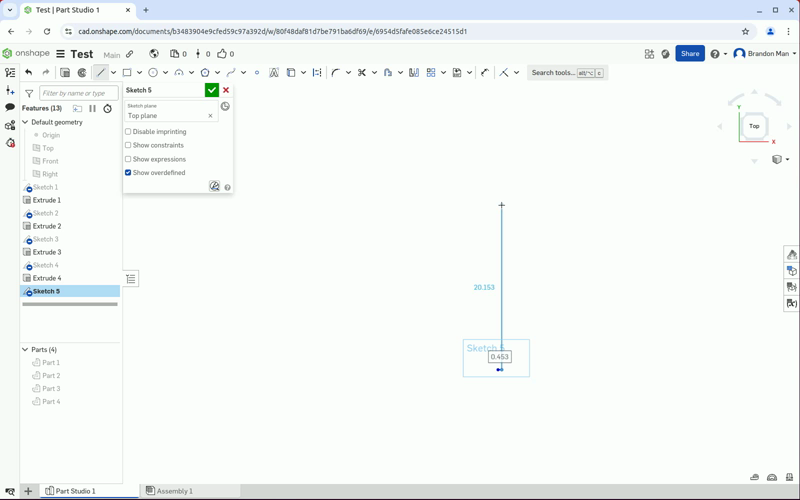
click(501, 204)
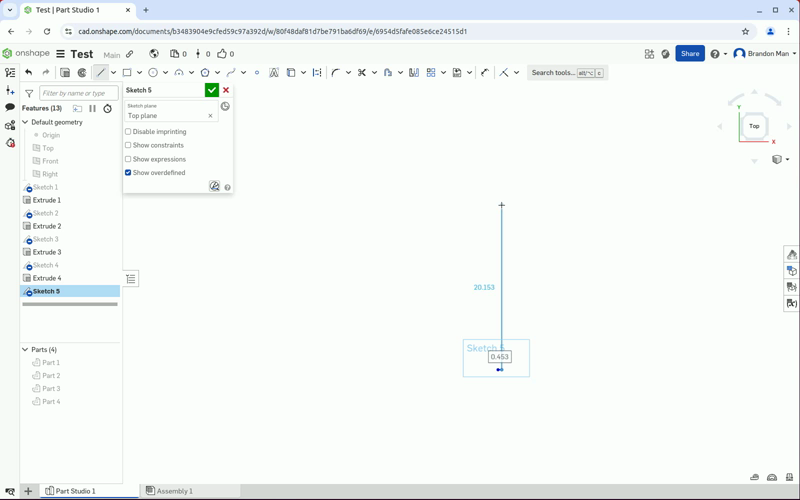
key_up(shift)
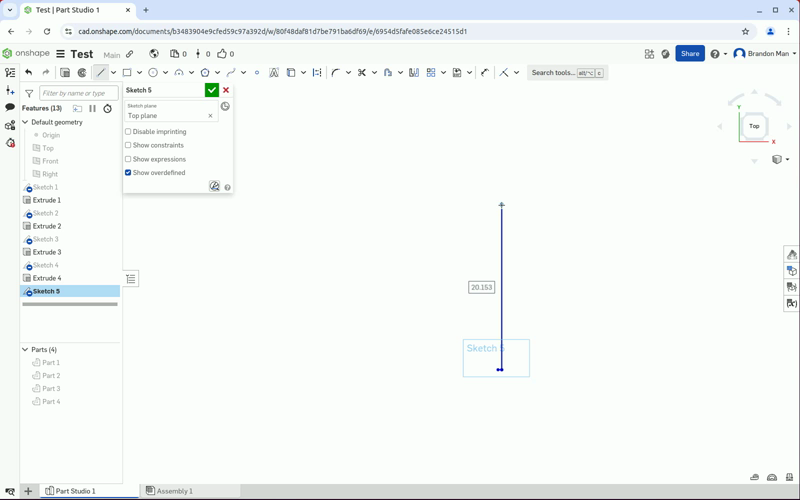
key_down(shift)
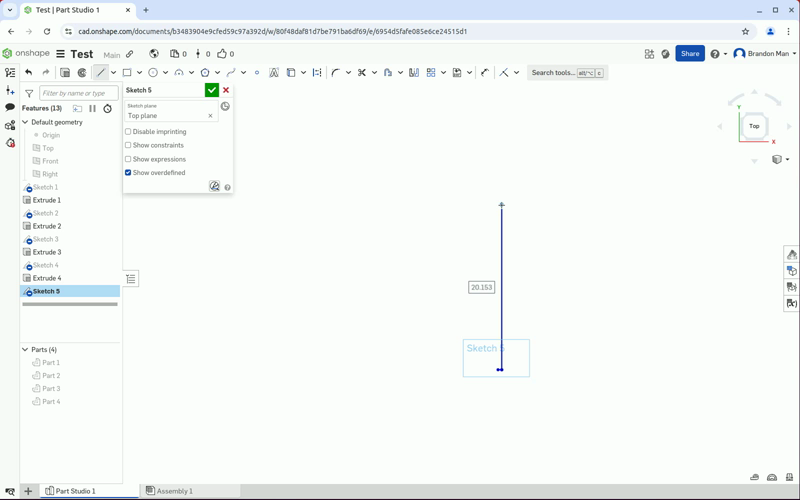
mouse_move(531, 204)
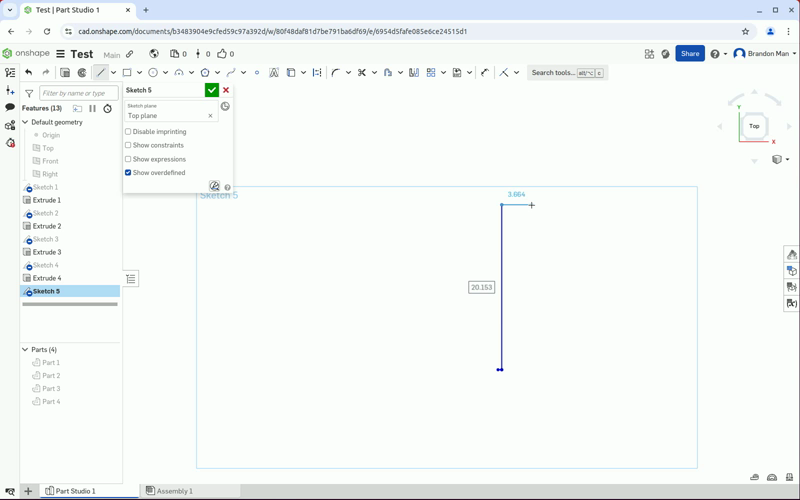
mouse_move(498, 204)
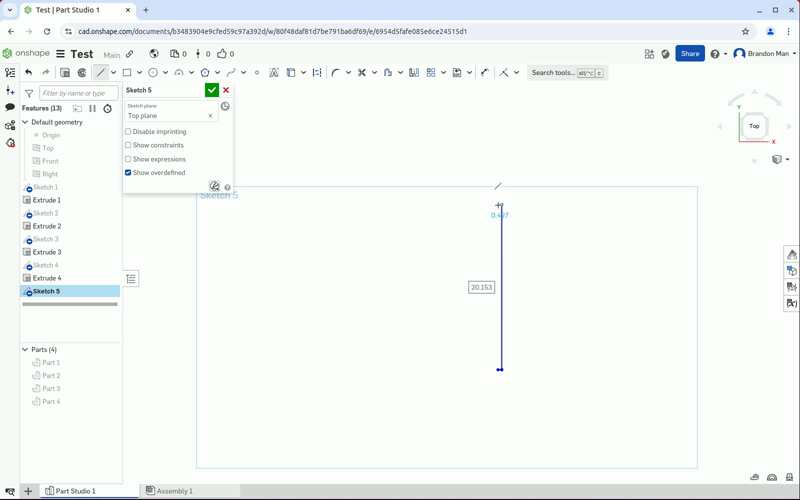
scroll(6)
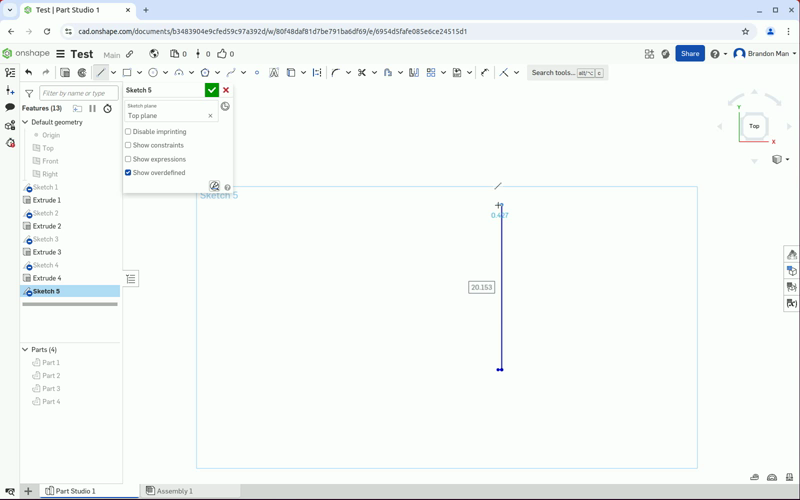
scroll(6)
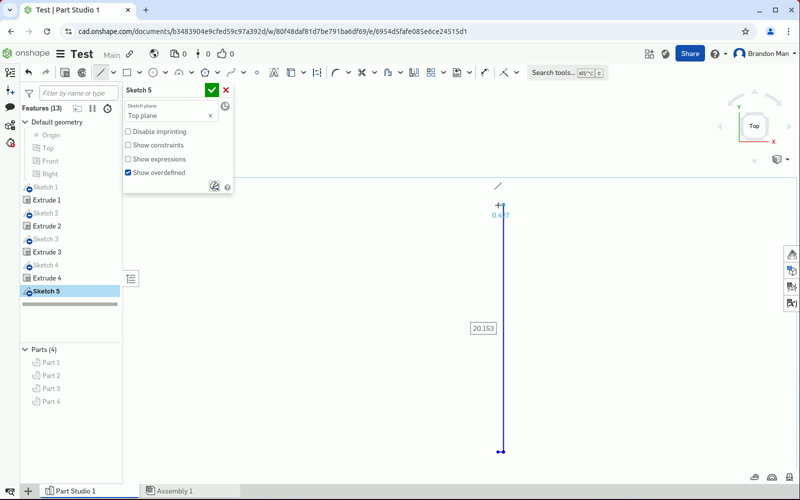
scroll(6)
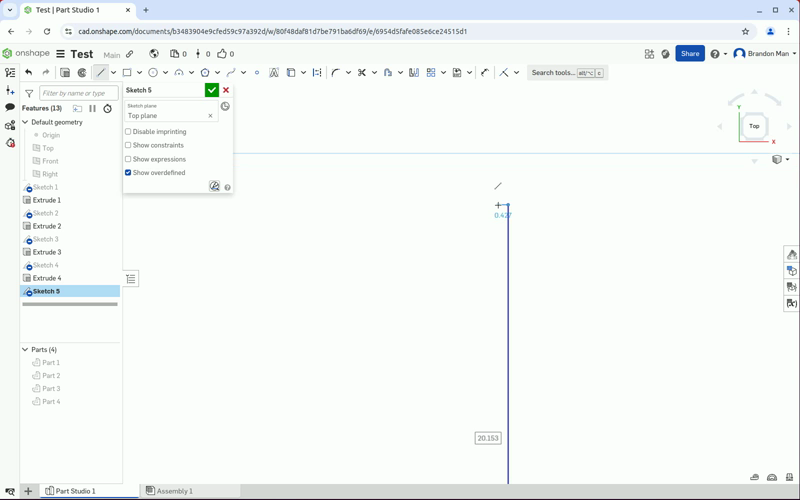
scroll(6)
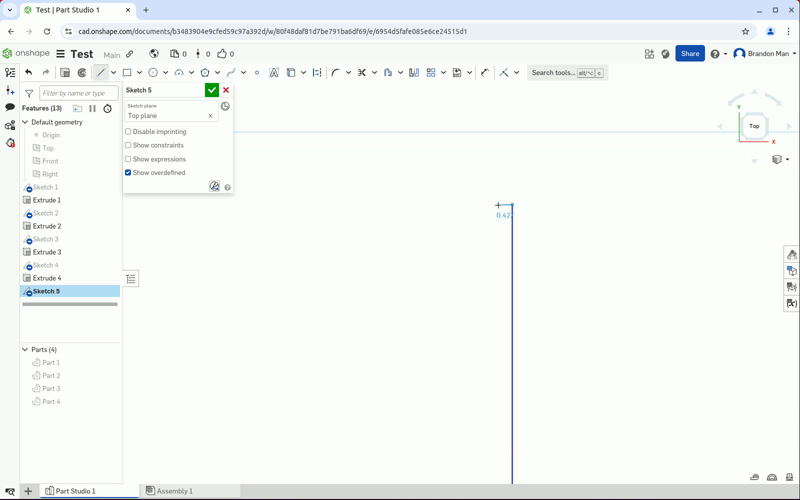
scroll(6)
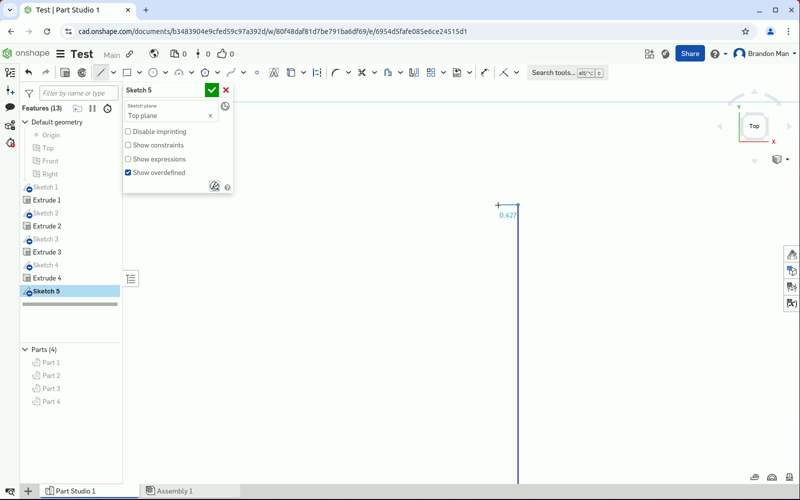
scroll(6)
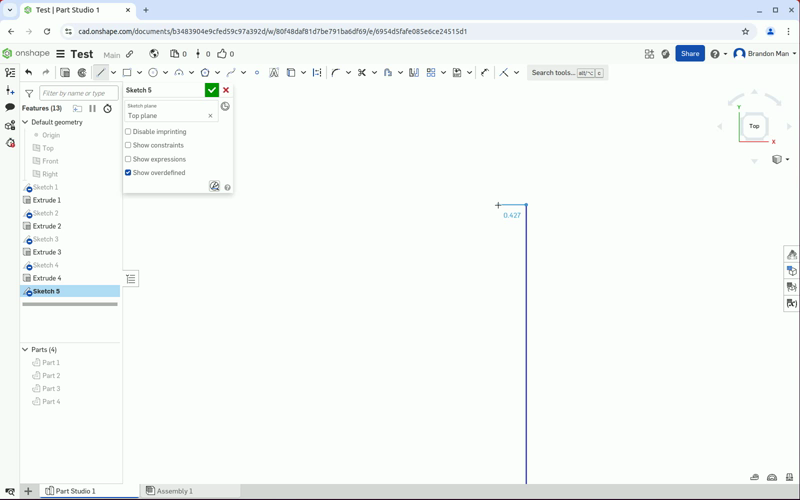
scroll(6)
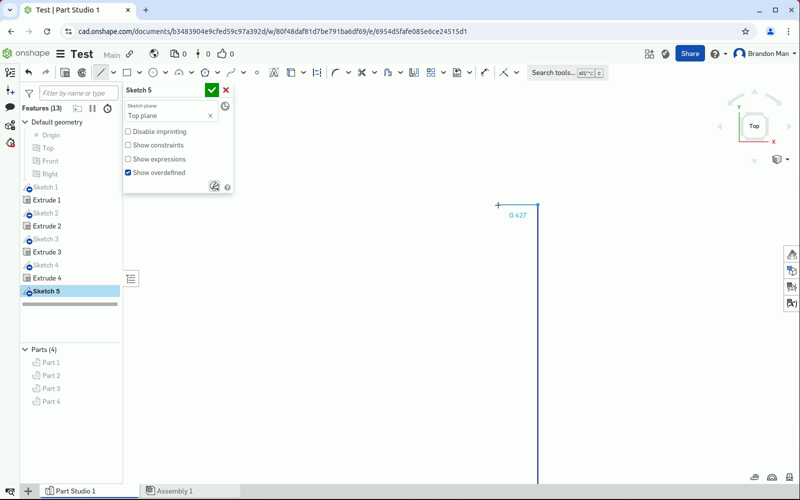
click(498, 204)
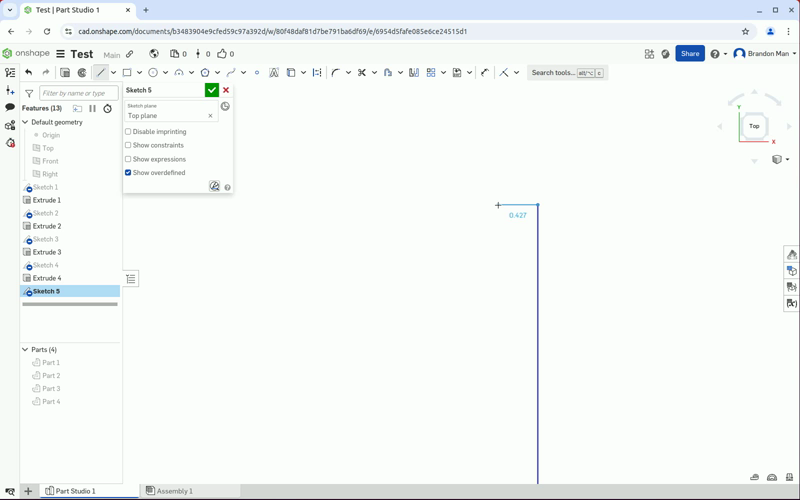
scroll(-6)
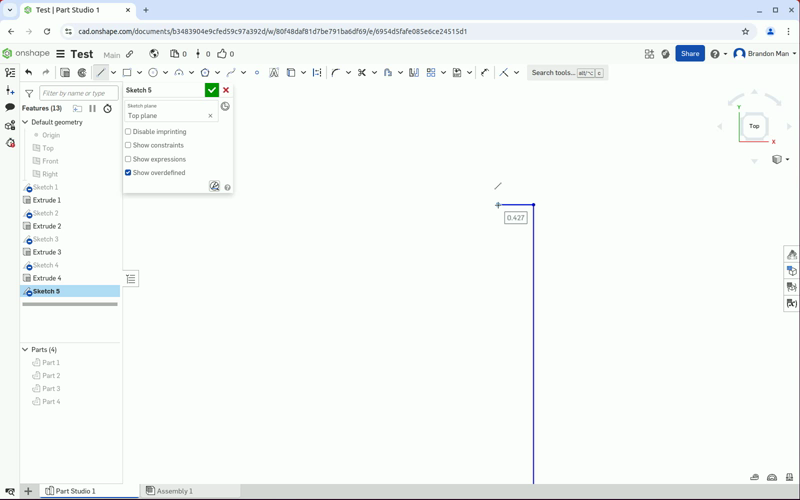
scroll(-6)
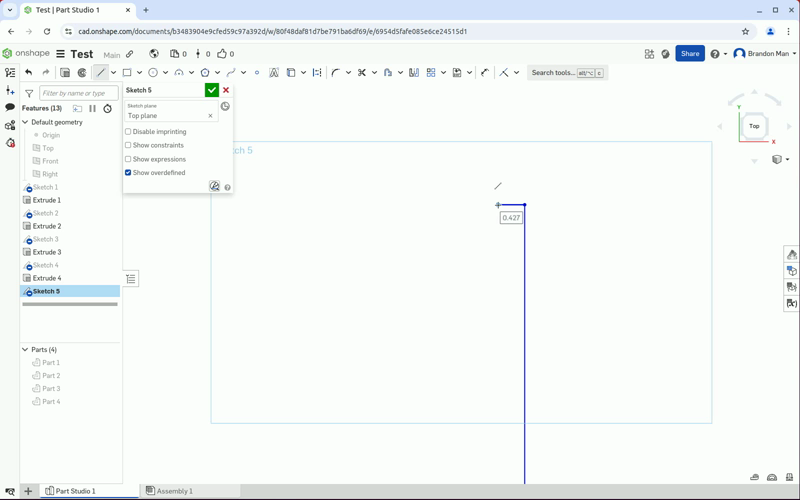
scroll(-6)
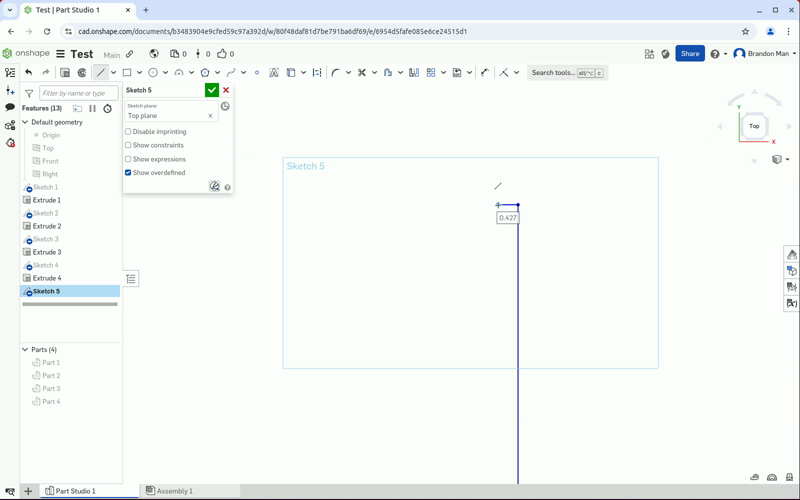
scroll(-6)
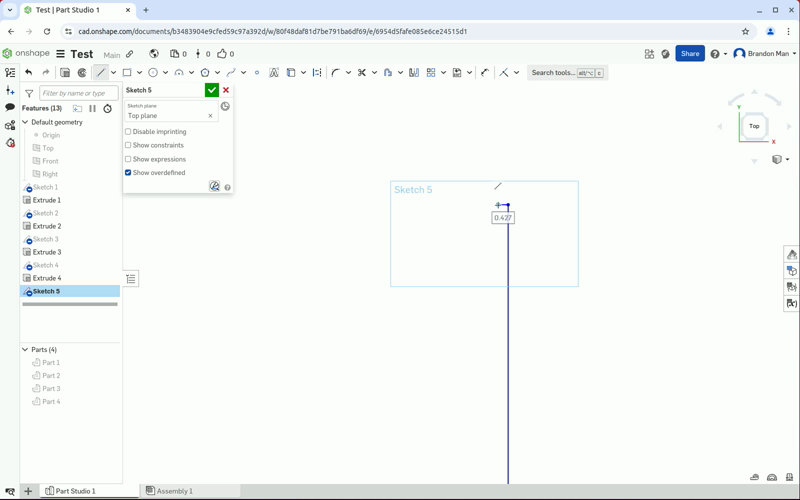
scroll(-6)
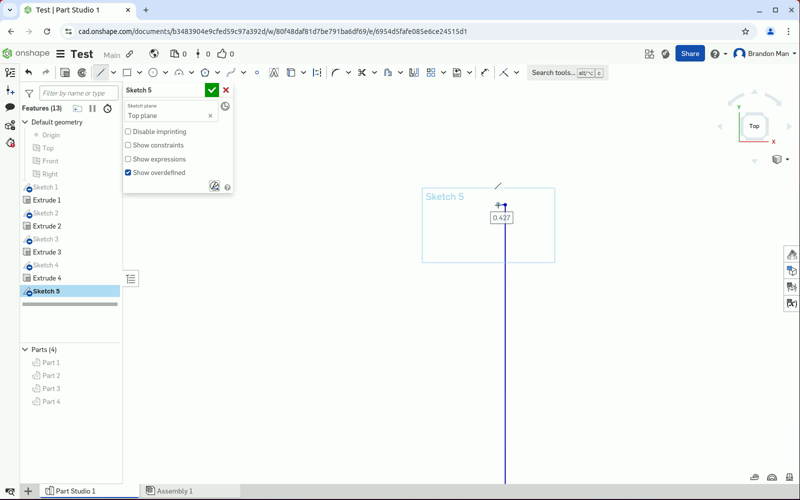
scroll(-6)
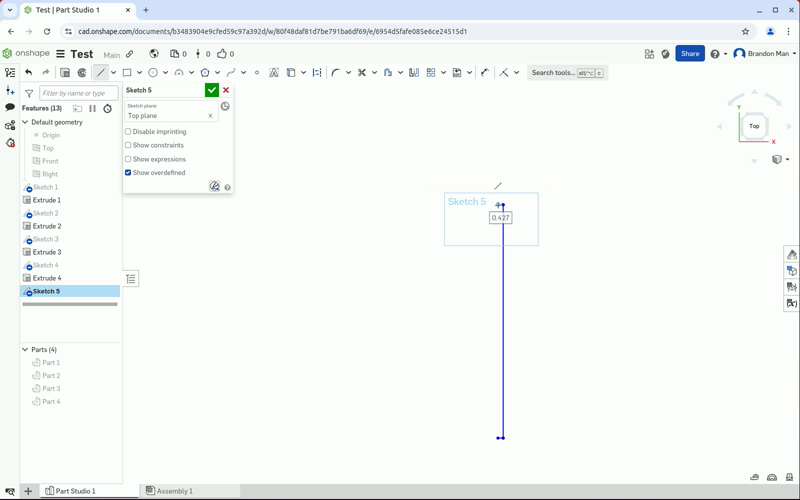
scroll(-6)
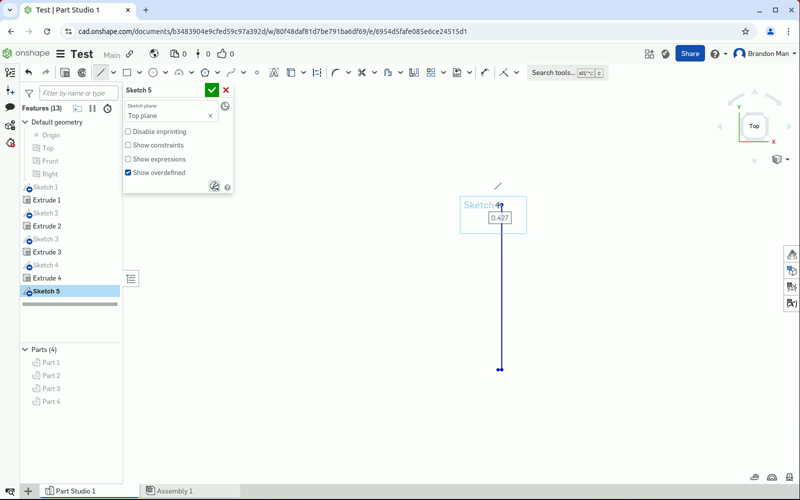
key_up(shift)
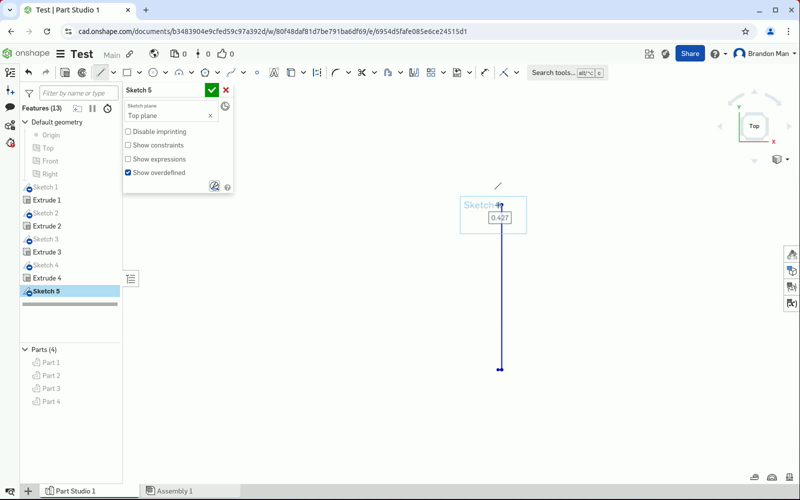
key_down(shift)
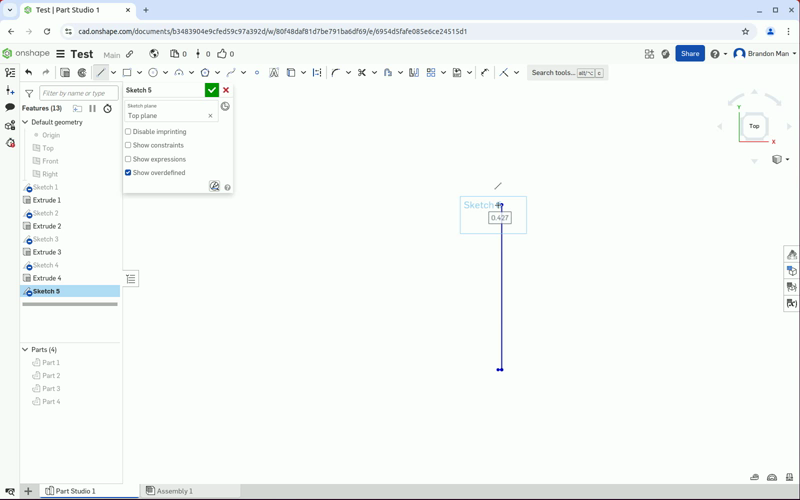
mouse_move(498, 369)
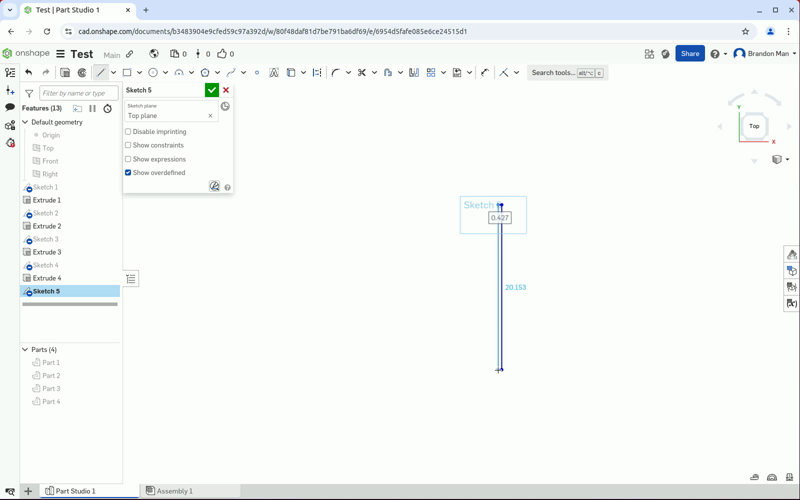
scroll(6)
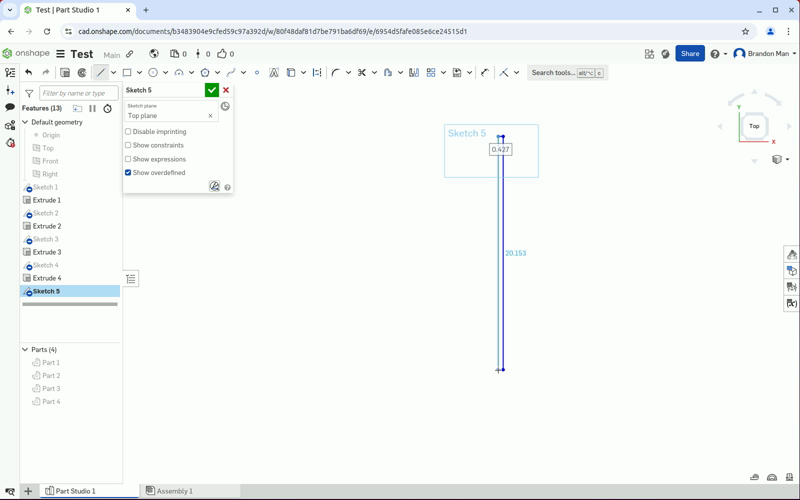
scroll(6)
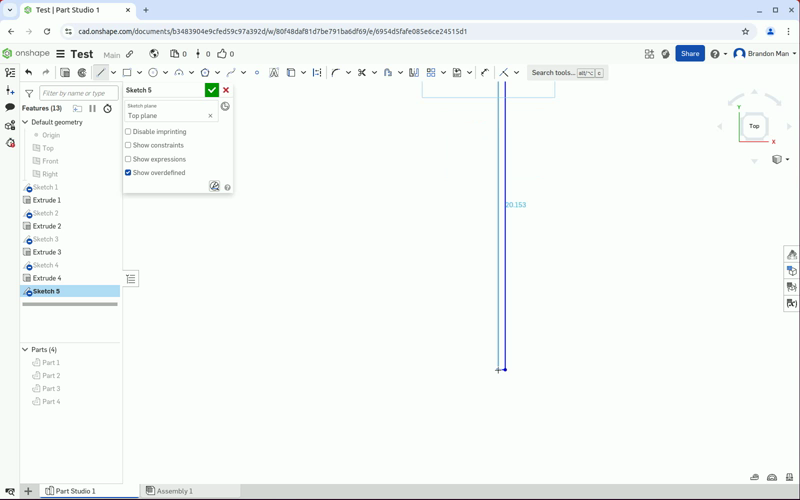
scroll(6)
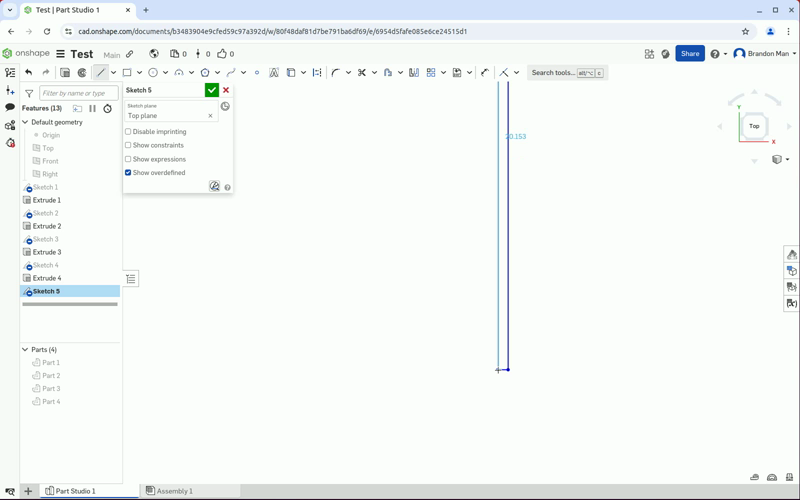
scroll(6)
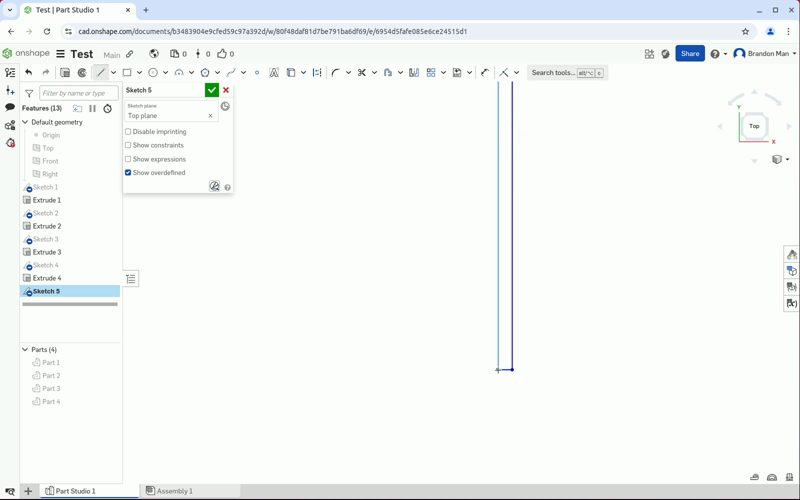
scroll(6)
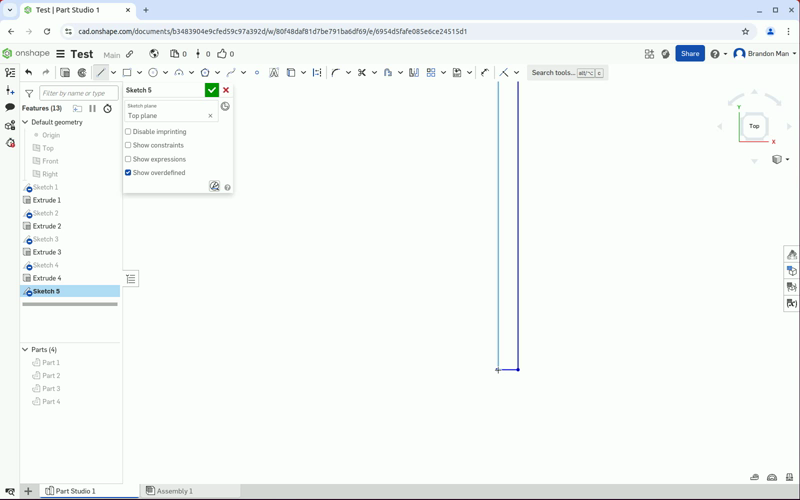
scroll(6)
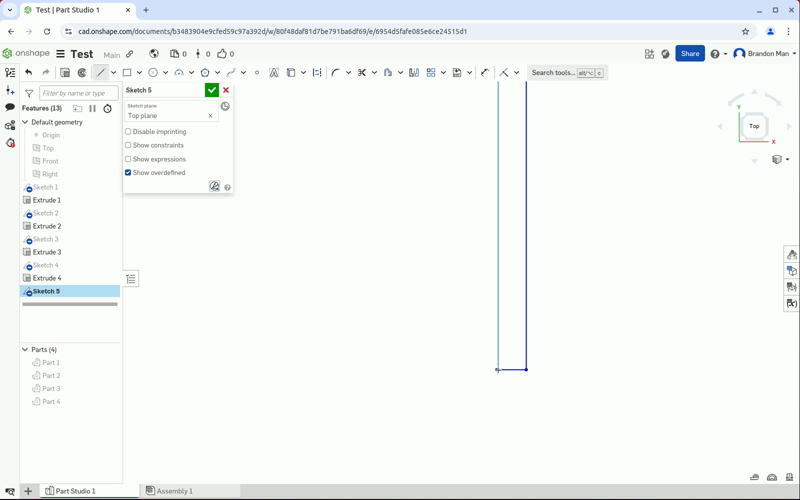
scroll(6)
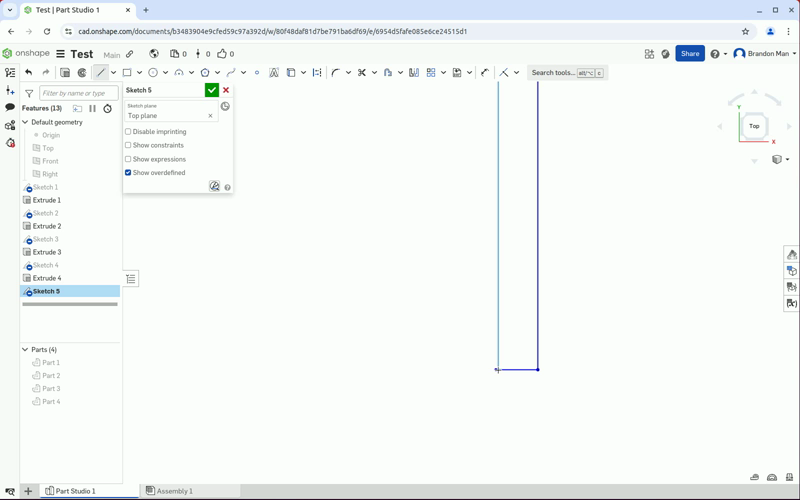
key_up(shift)
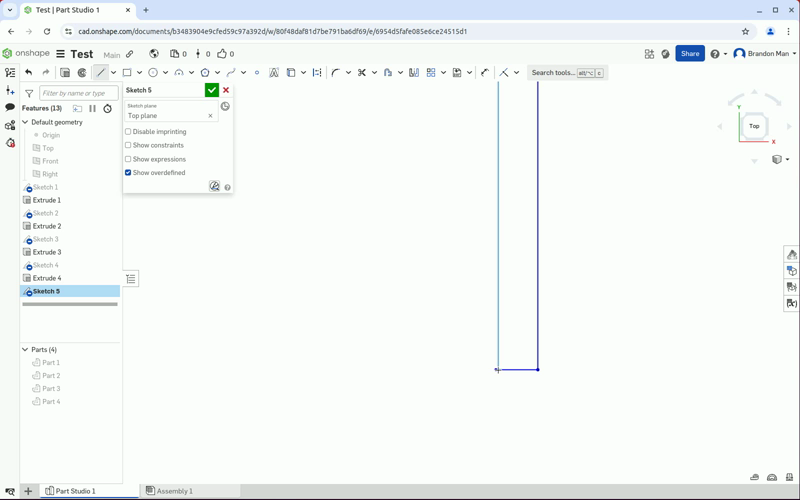
click(498, 369)
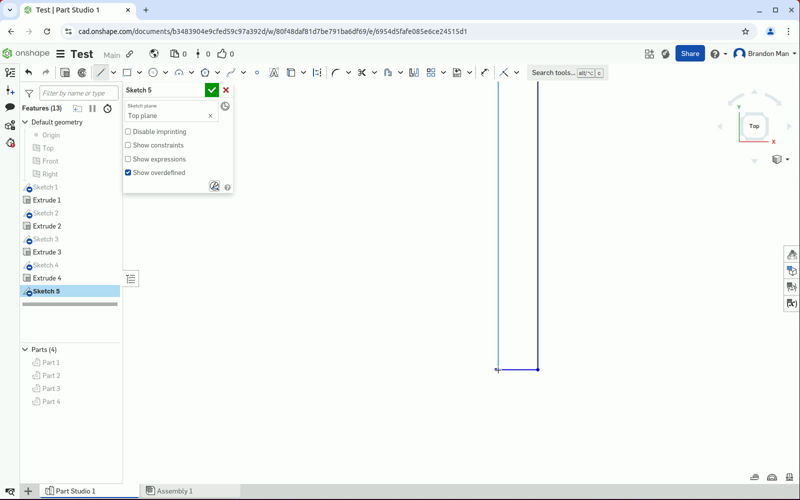
scroll(-6)
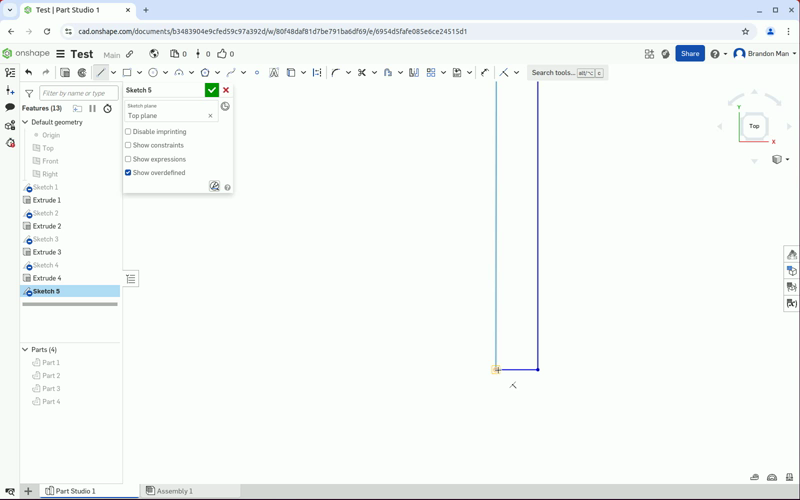
scroll(-6)
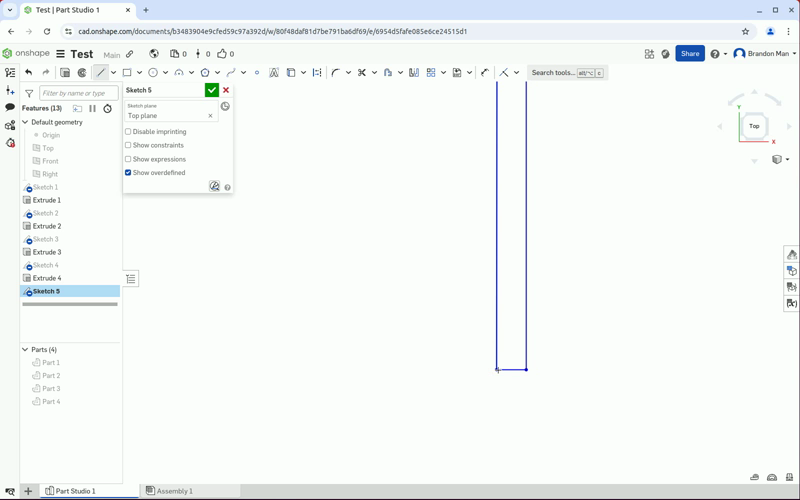
scroll(-6)
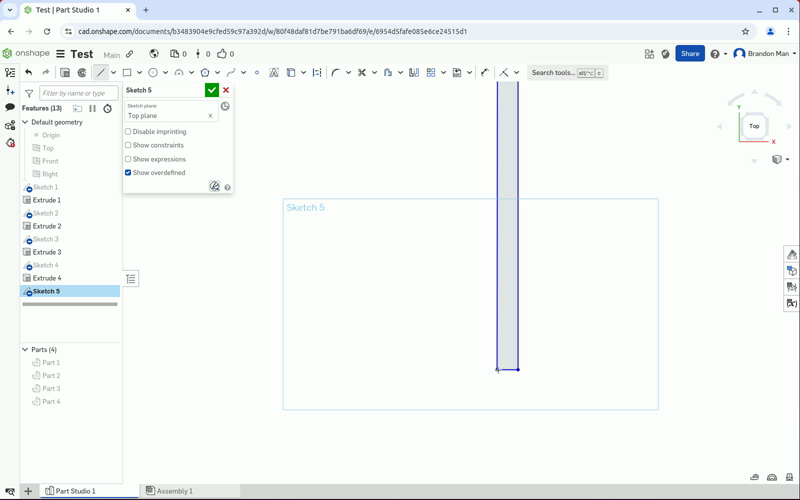
scroll(-6)
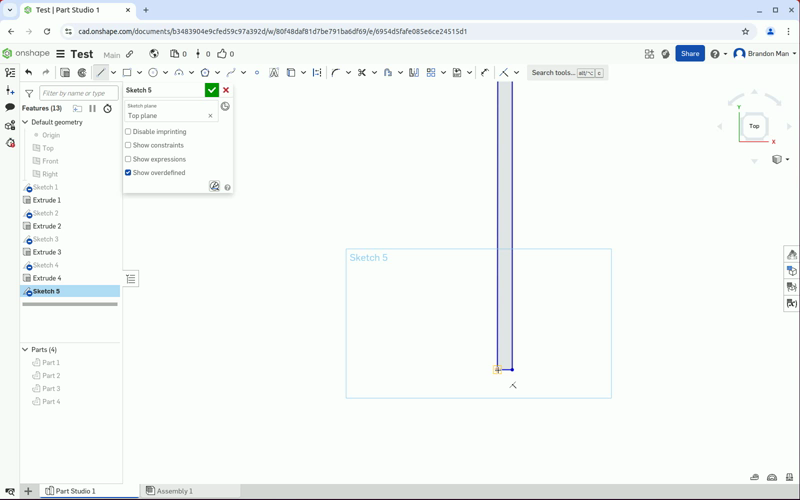
scroll(-6)
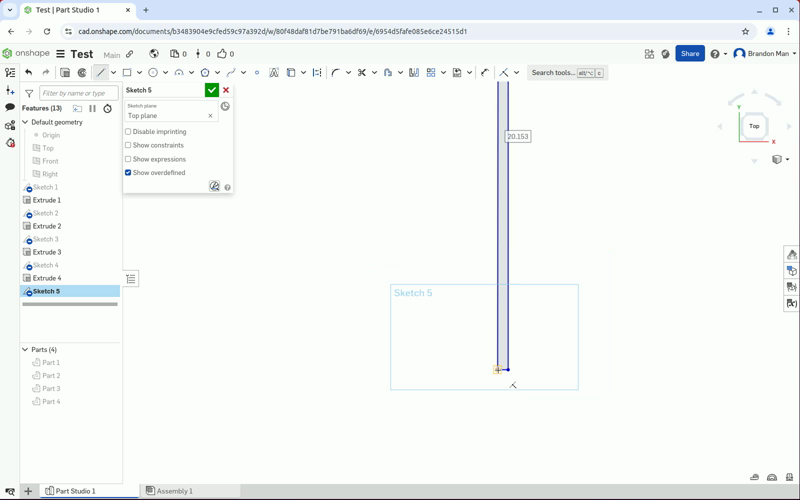
scroll(-6)
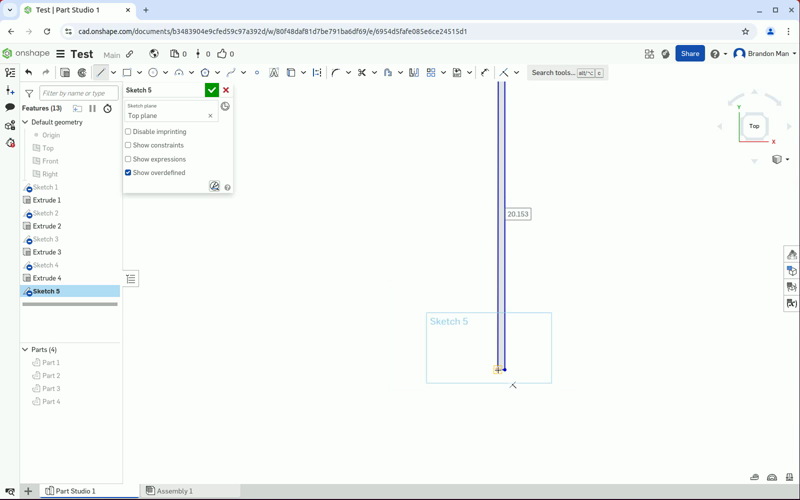
scroll(-6)
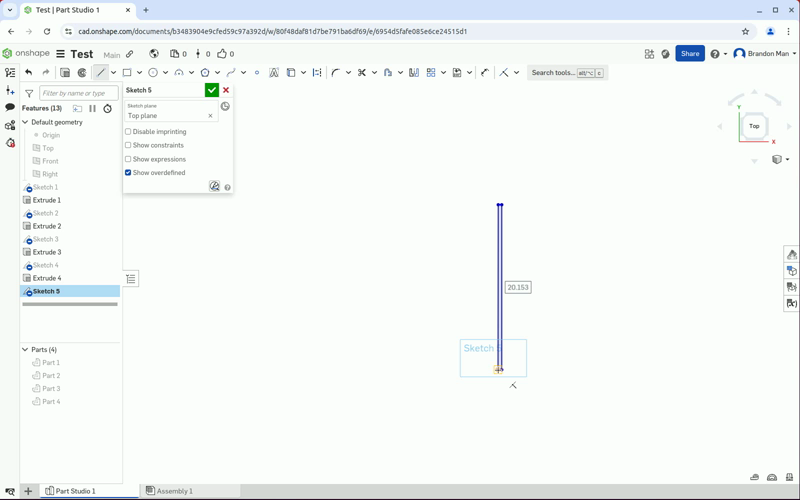
key(esc)
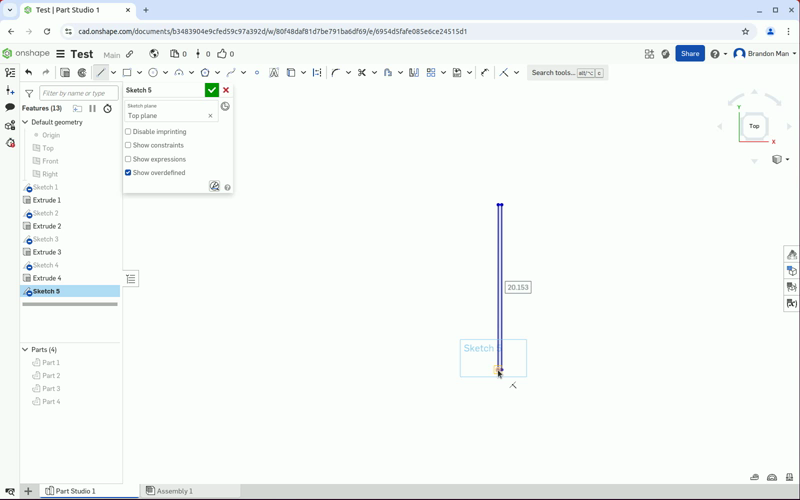
mouse_move(500, 287)
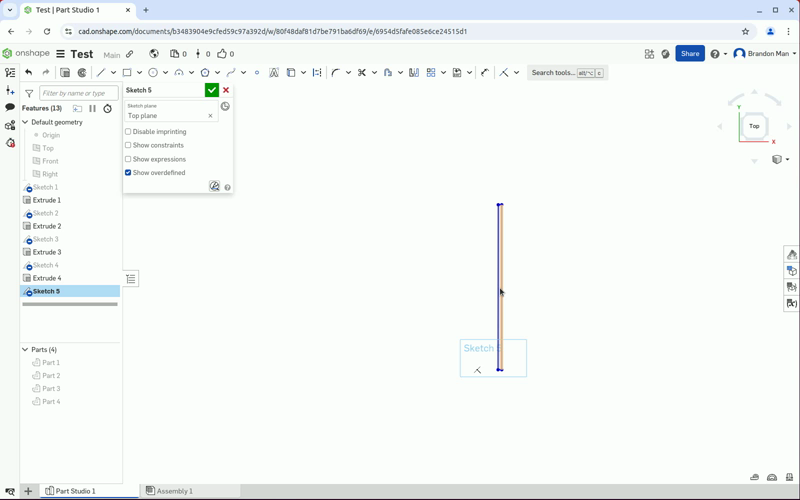
scroll(6)
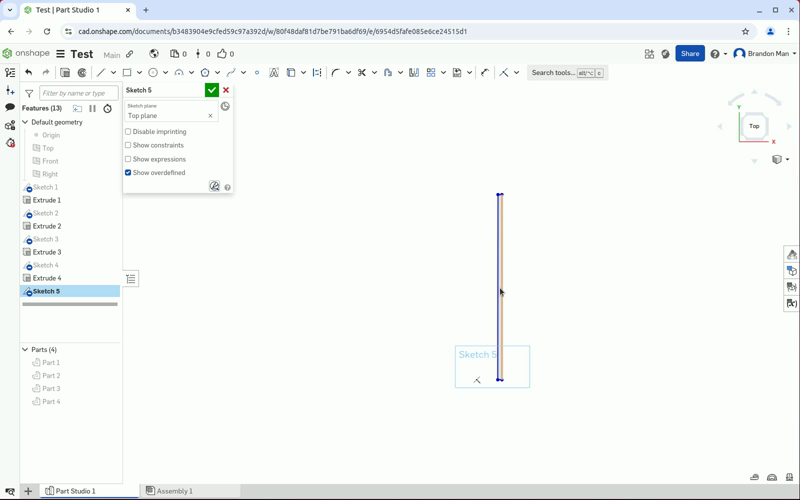
scroll(6)
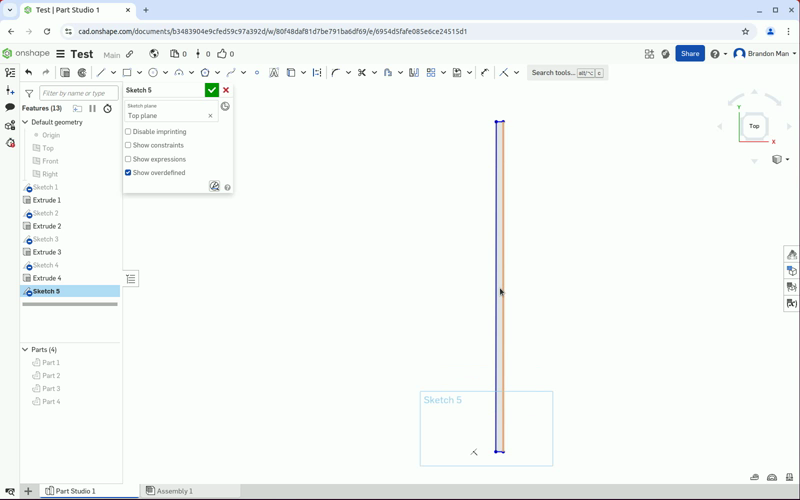
scroll(6)
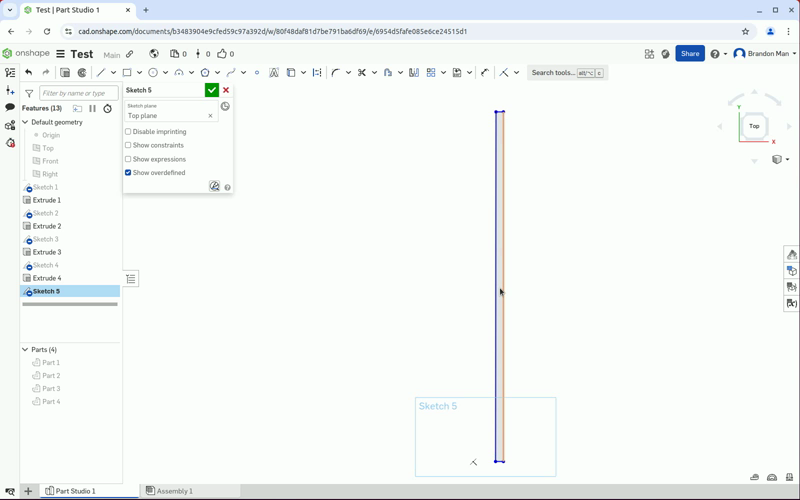
scroll(6)
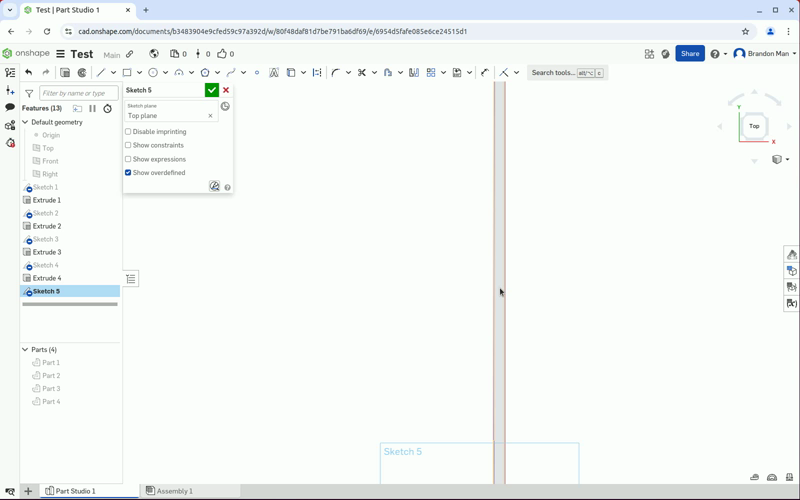
scroll(6)
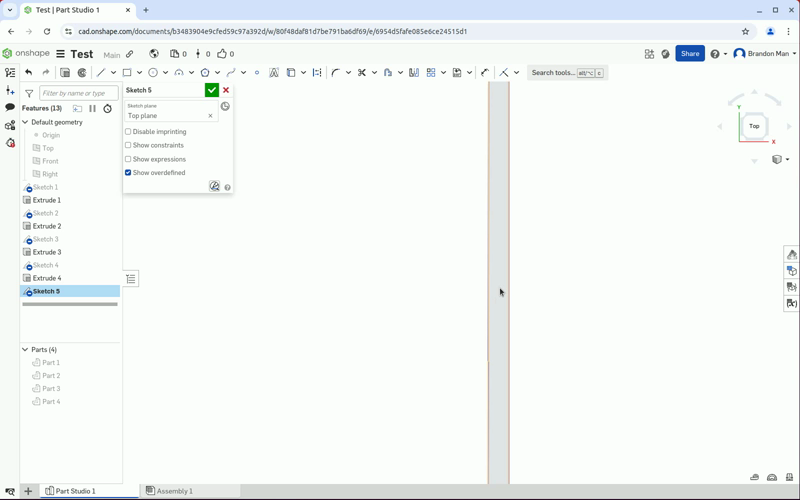
scroll(6)
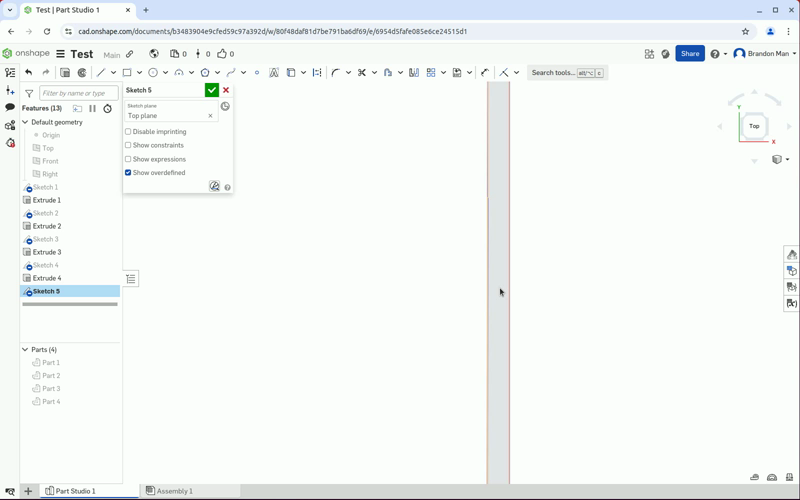
scroll(6)
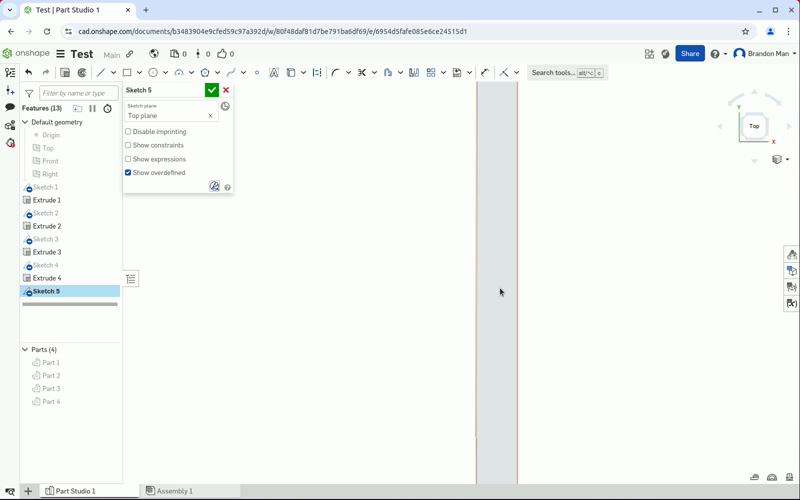
click(500, 287)
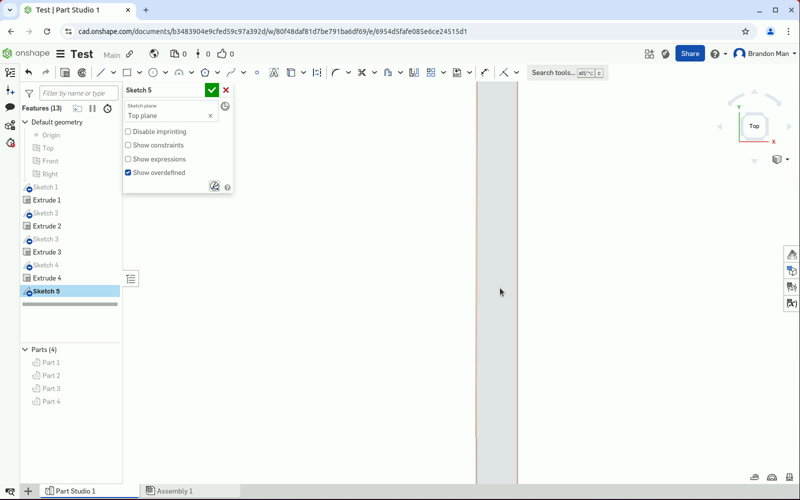
scroll(-6)
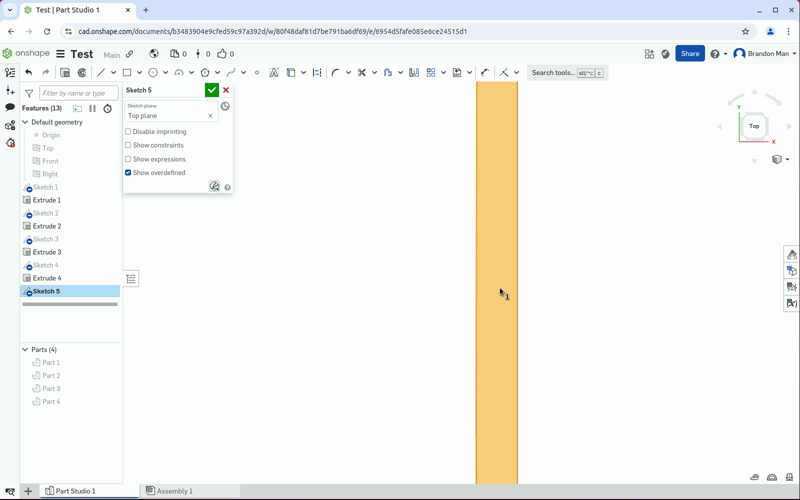
scroll(-6)
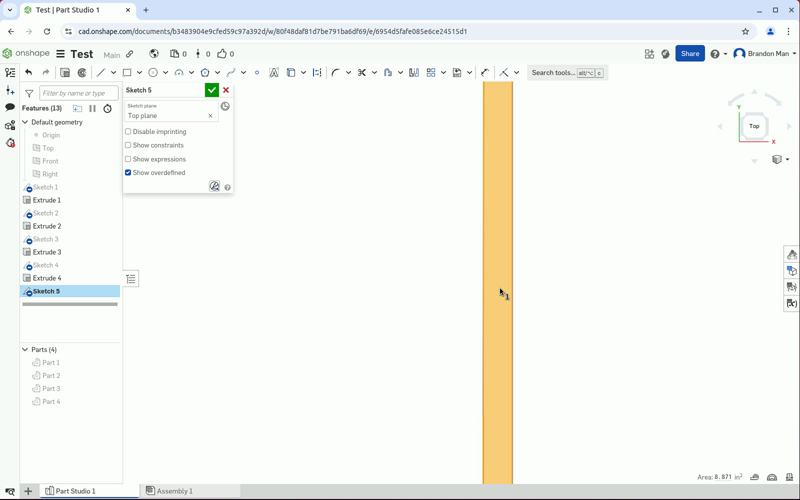
scroll(-6)
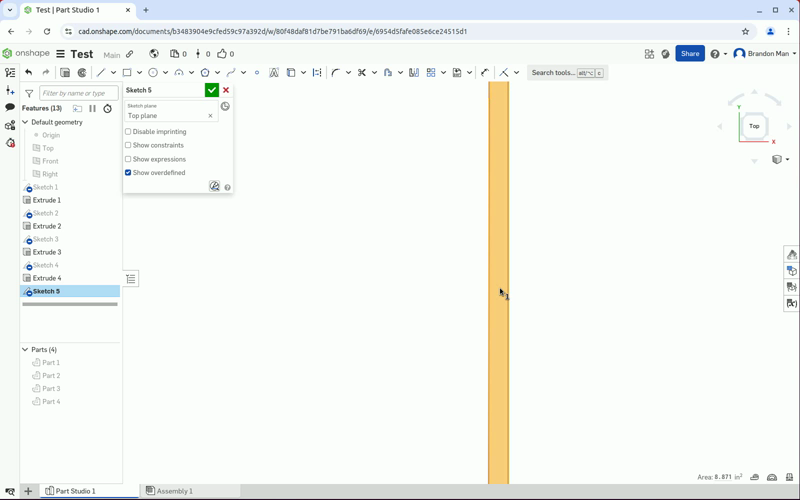
scroll(-6)
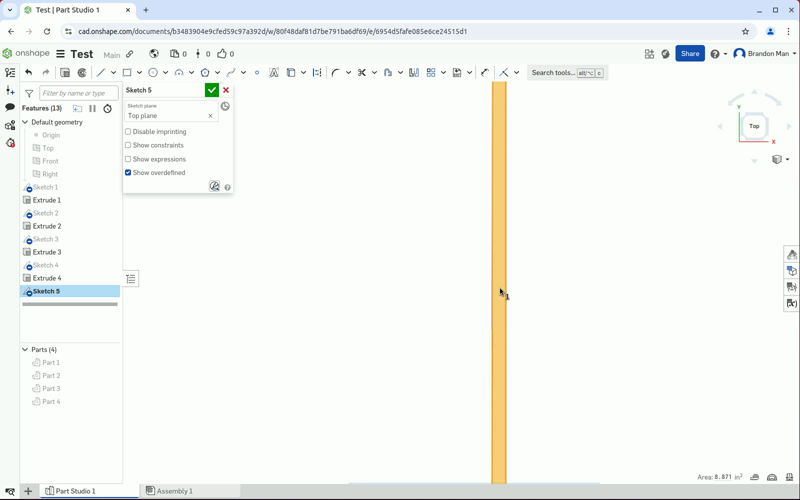
scroll(-6)
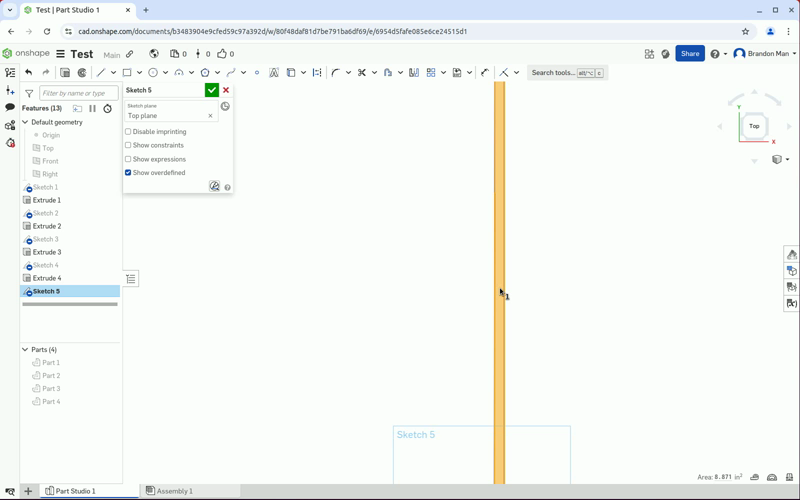
scroll(-6)
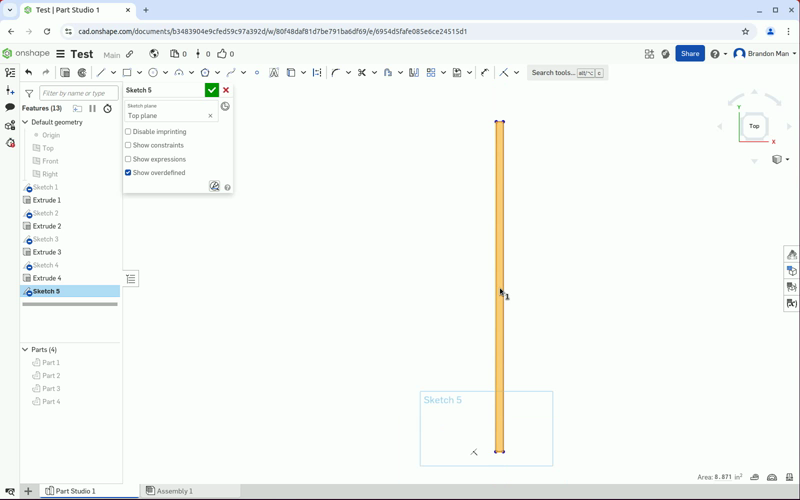
scroll(-6)
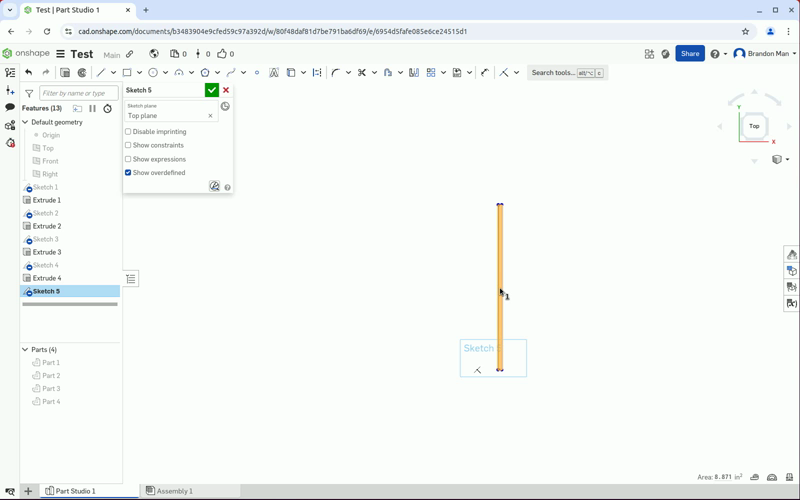
mouse_move(73, 352)
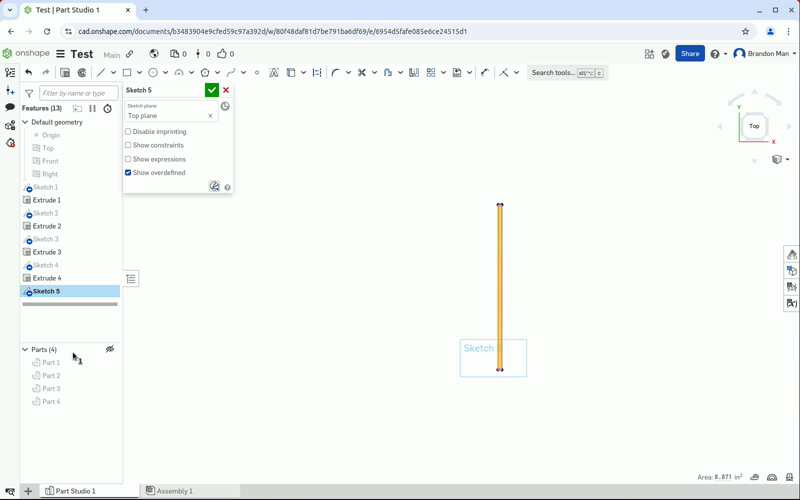
key(shift+y)
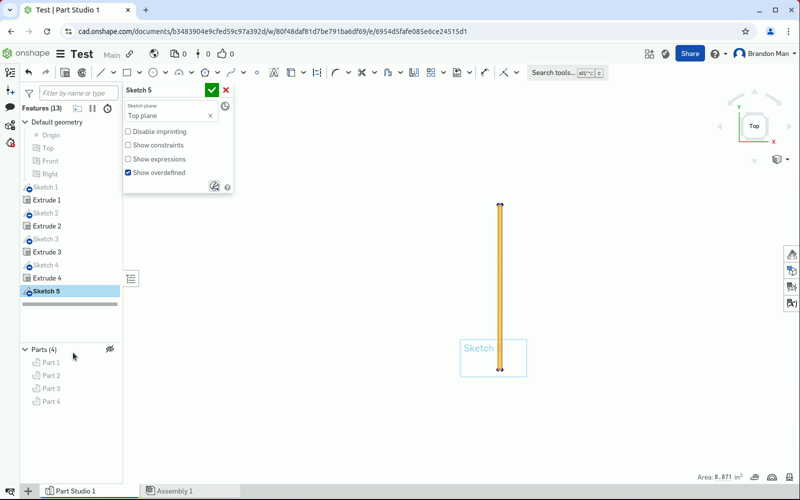
key(shift+e)
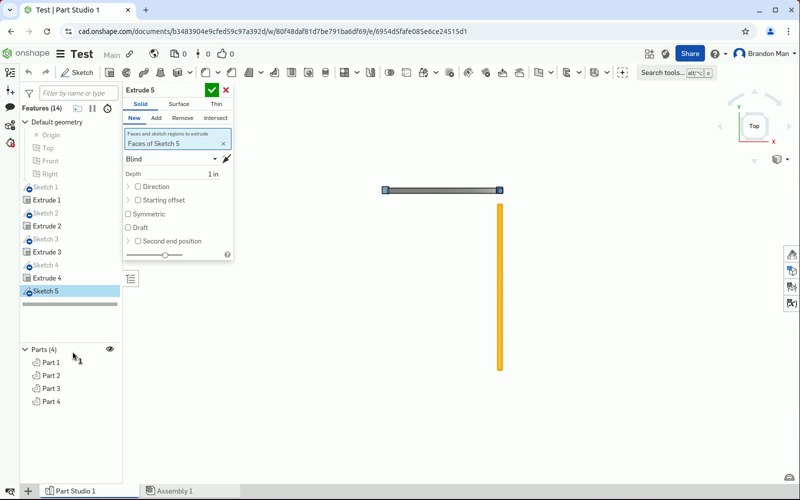
mouse_move(143, 106)
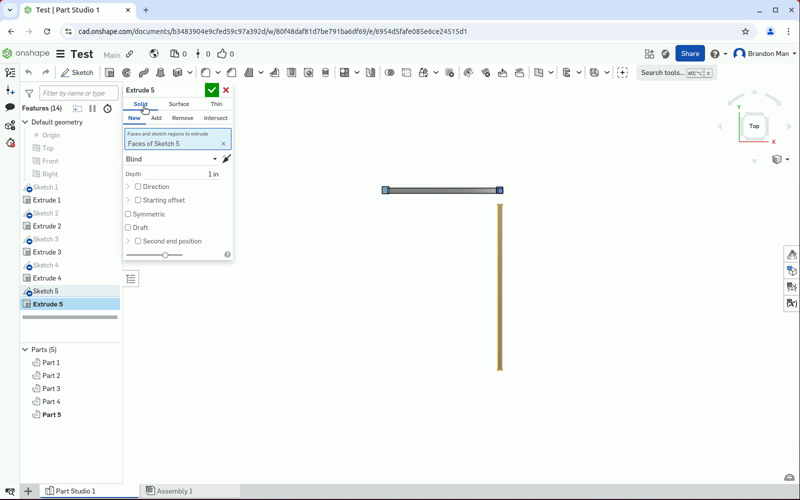
click(143, 106)
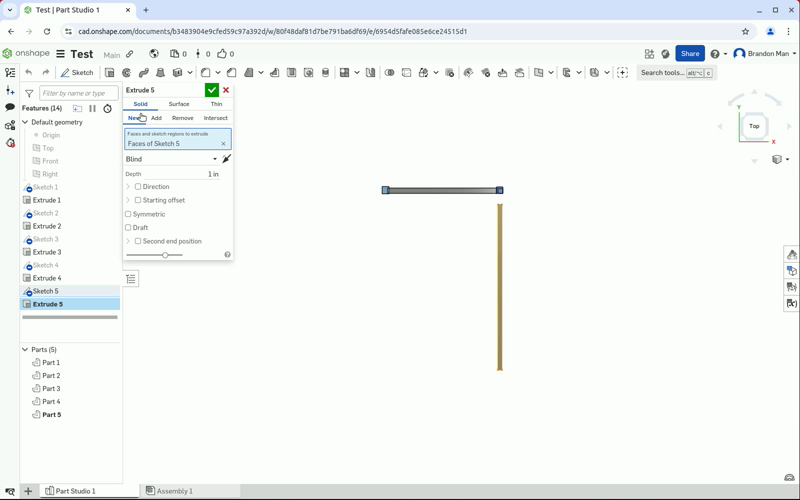
mouse_move(137, 120)
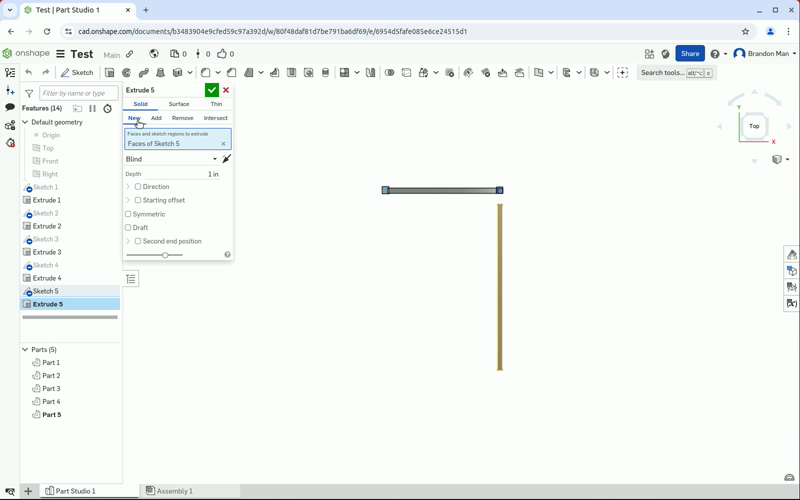
click(137, 120)
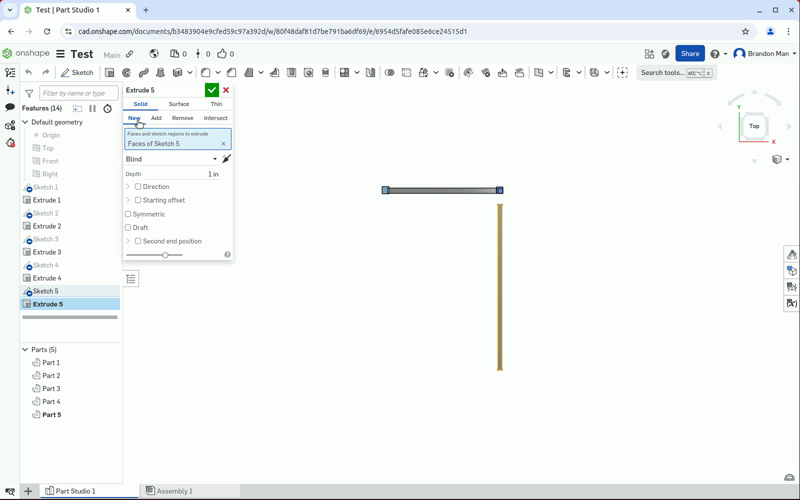
key(tab, 4)
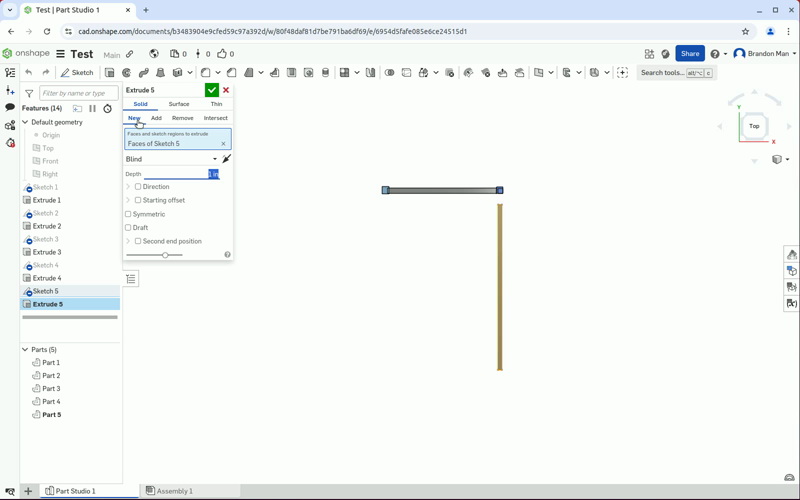
text(23.108)
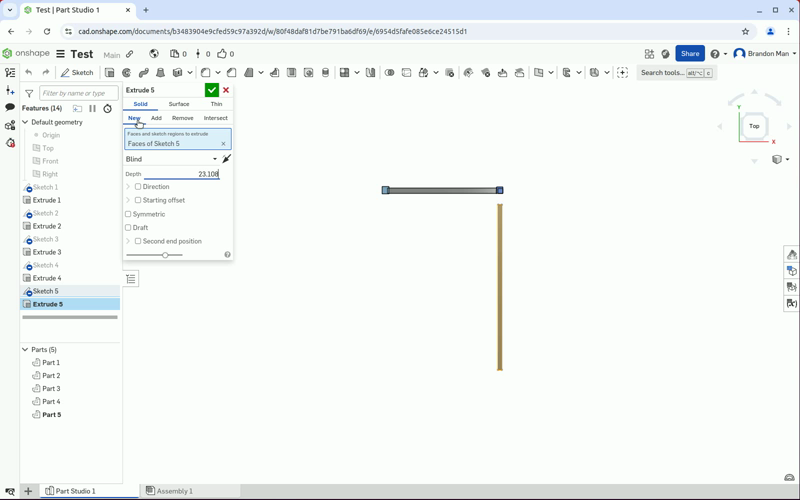
key(enter)
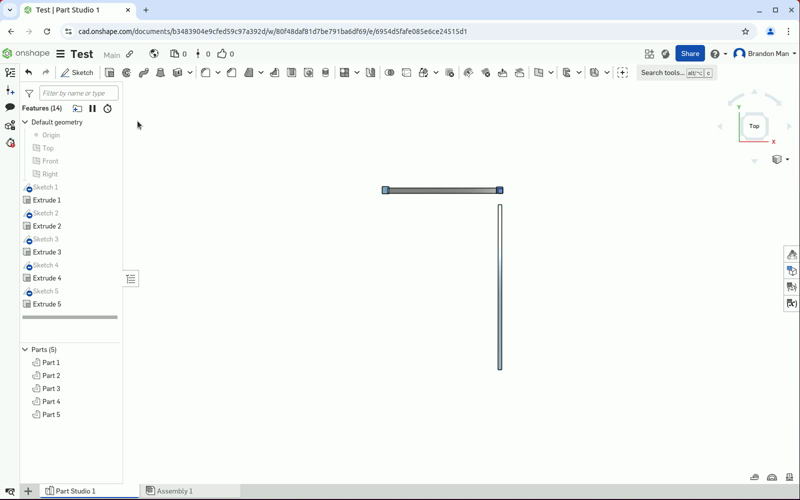
key(shift+h)
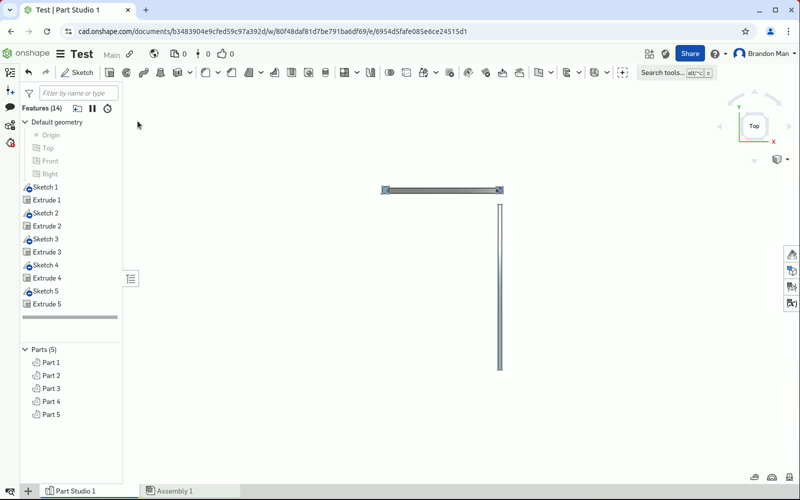
key(shift+h)
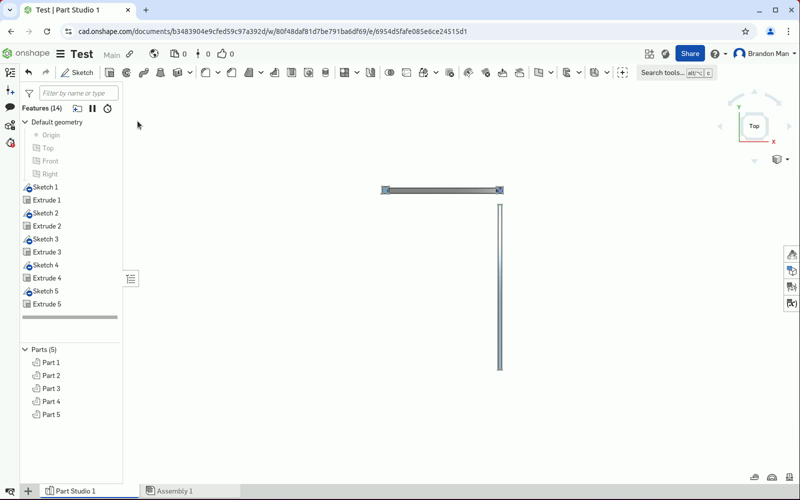
key(shift+7)
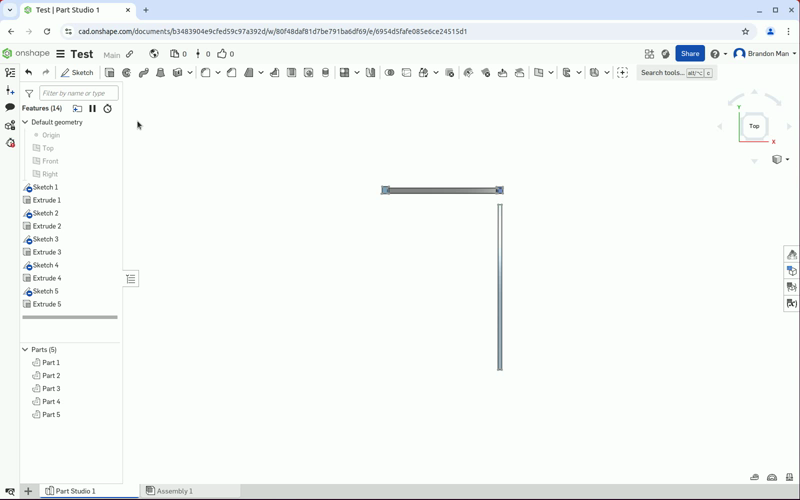
key(up, 3)
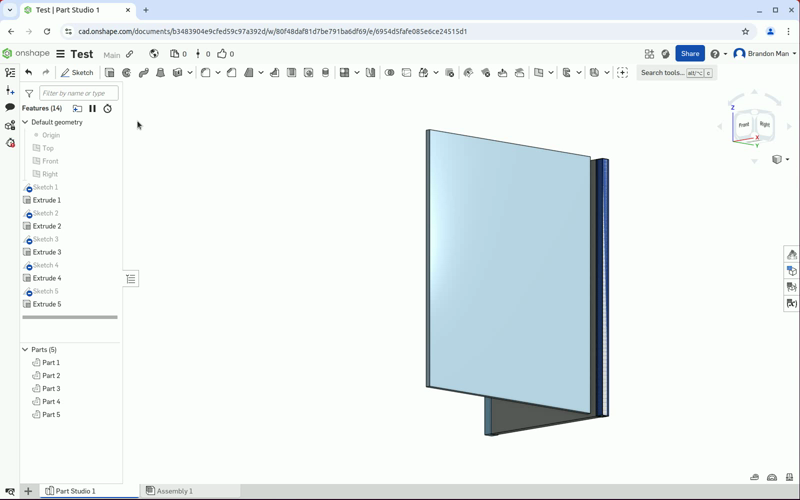
key(left, 3)
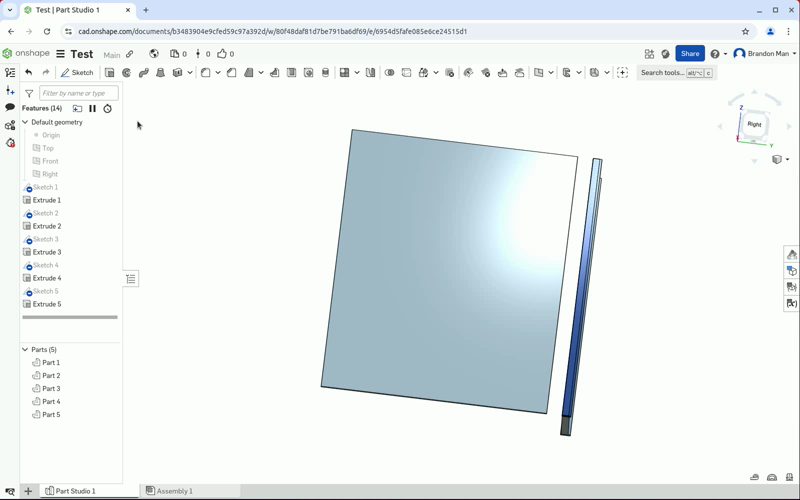
key(right, 3)
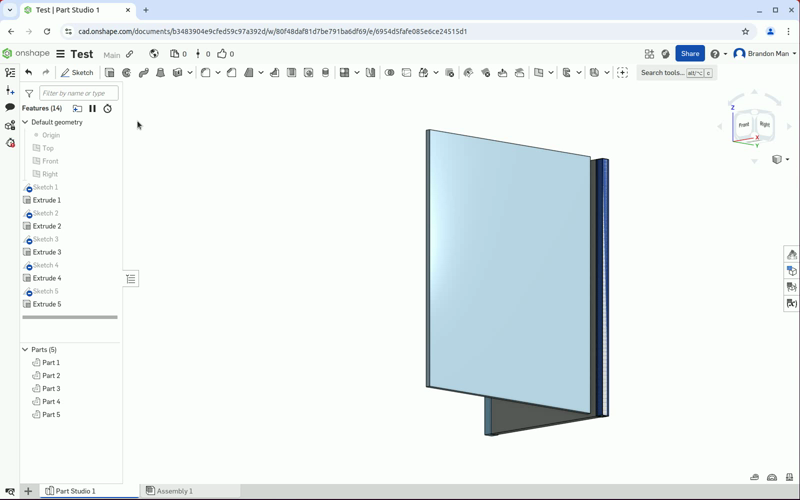
key(down, 3)
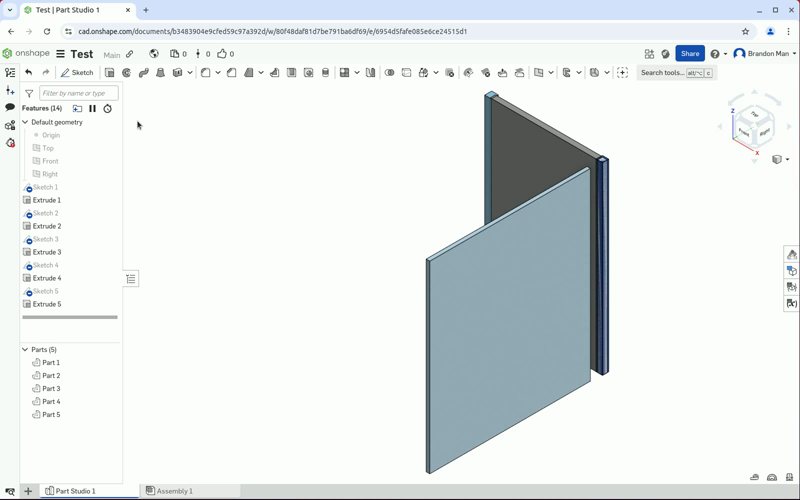
mouse_move(73, 189)
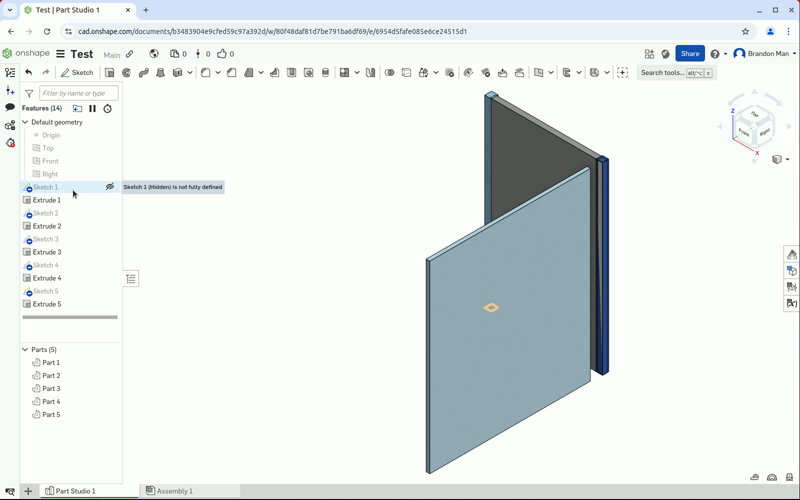
click(73, 189)